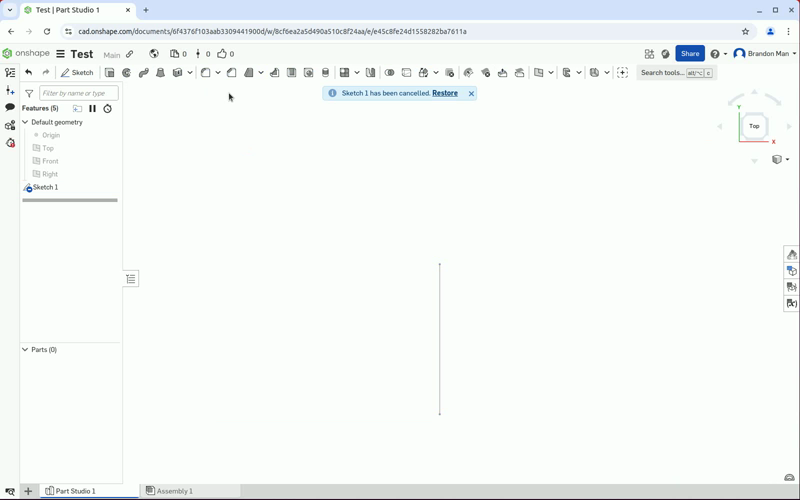
key(shift+h)
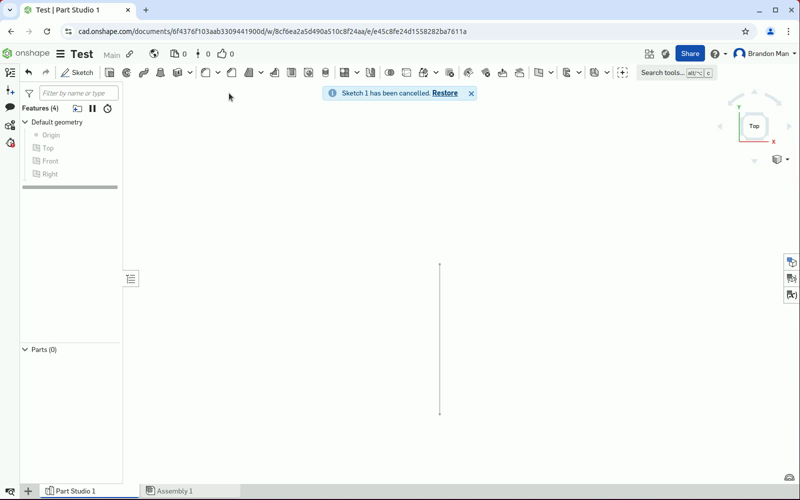
mouse_move(73, 352)
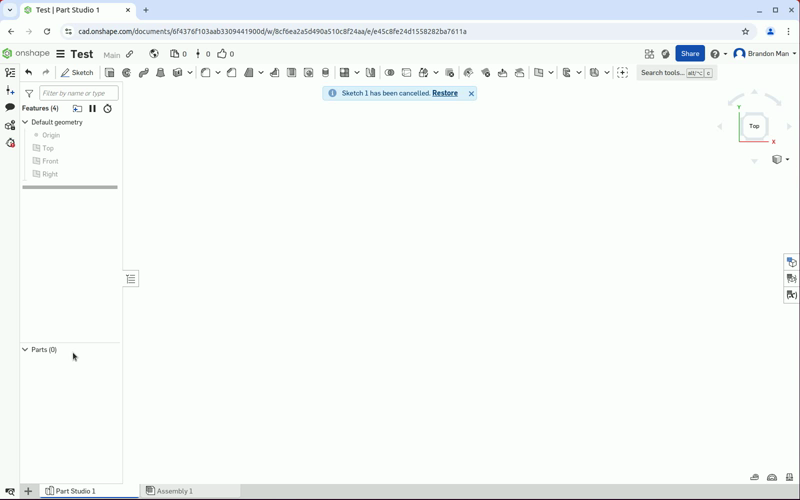
key(y)
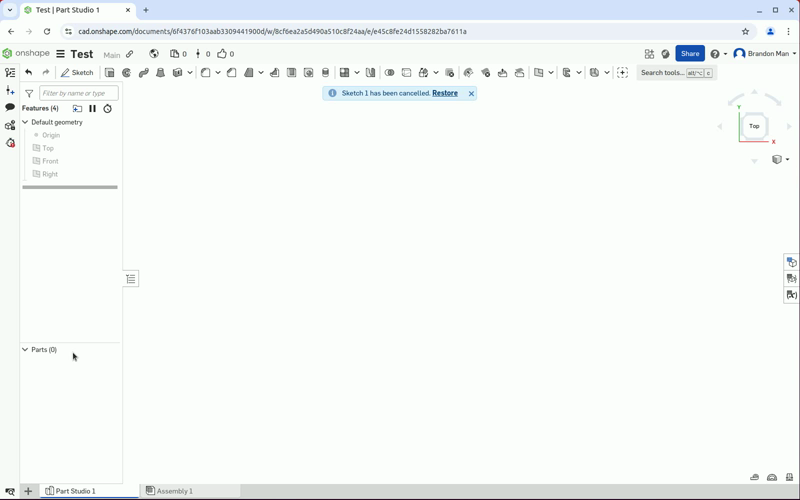
key(shift+p)
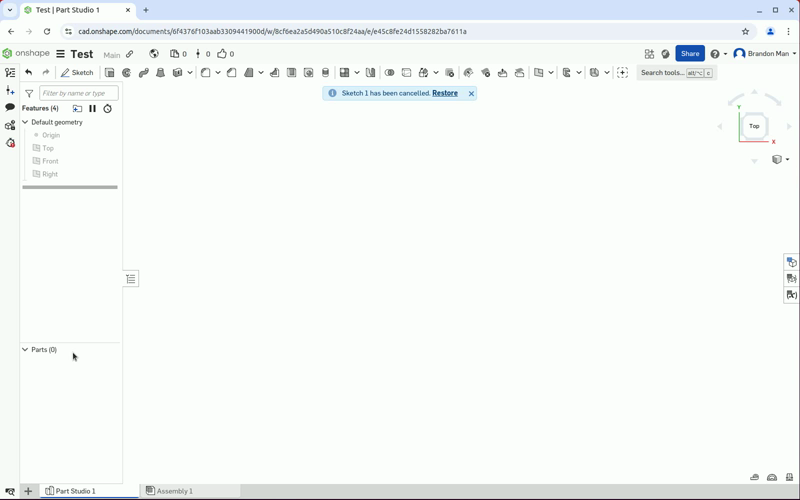
key(space)
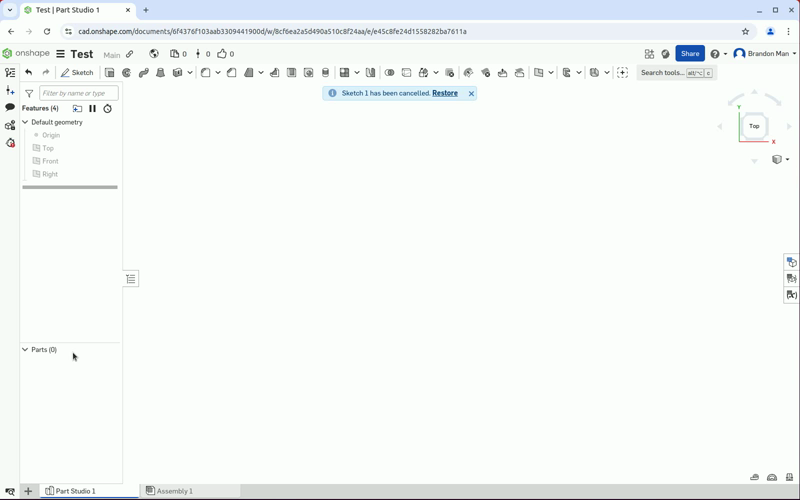
key_down(shift)
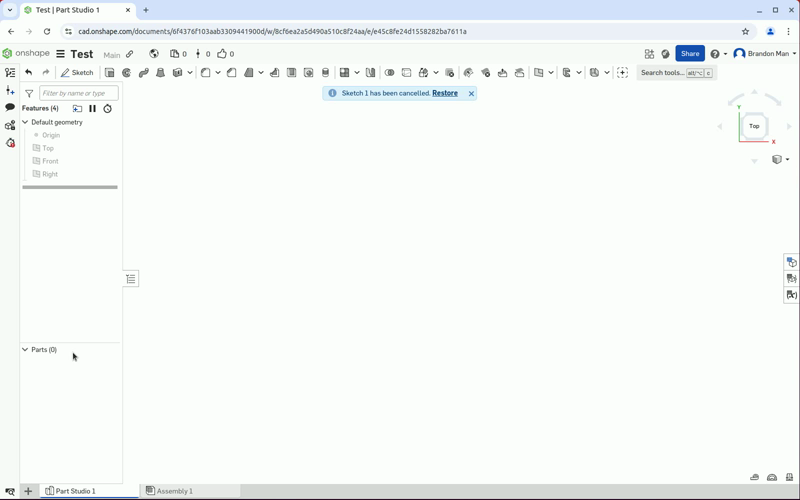
key(up)
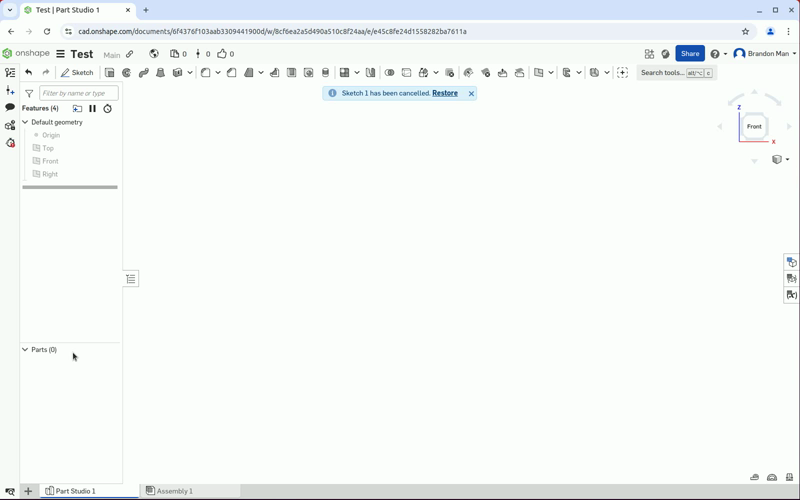
key_up(shift)
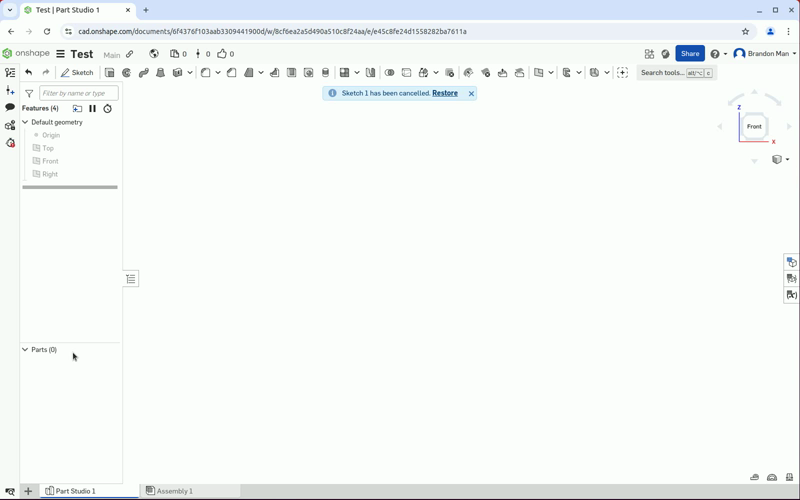
key(space)
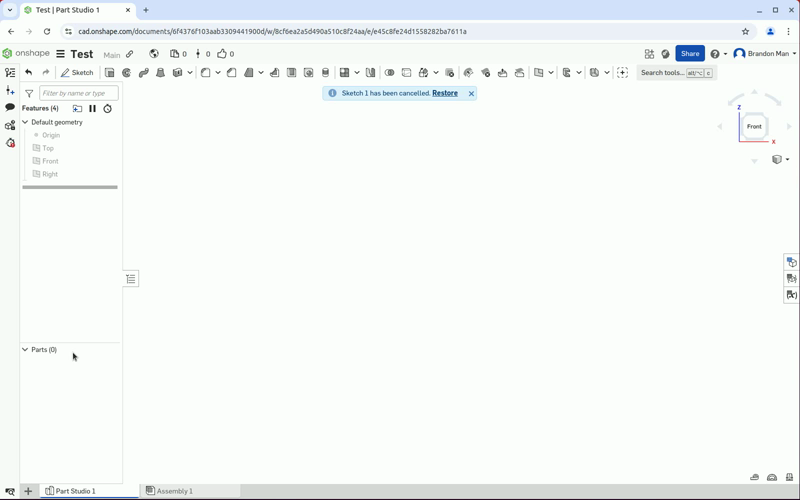
key_down(shift)
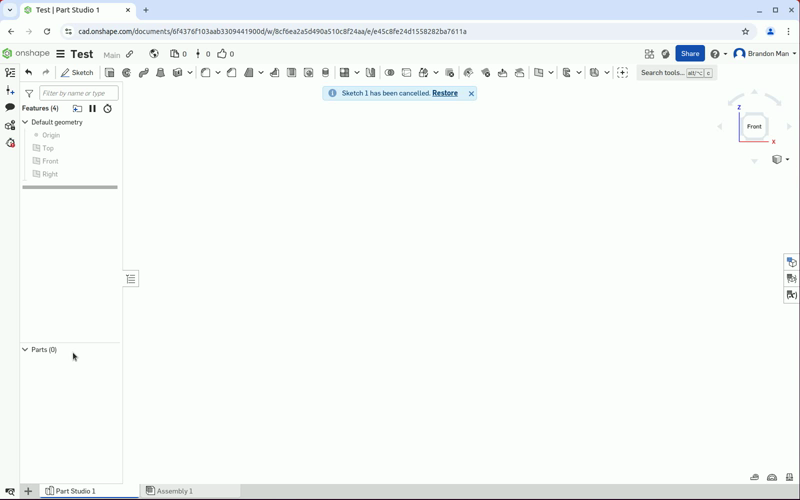
key(left)
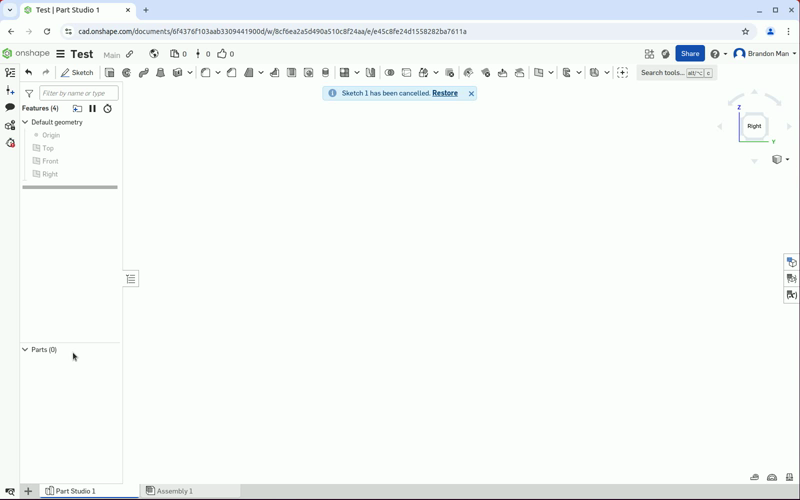
key_up(shift)
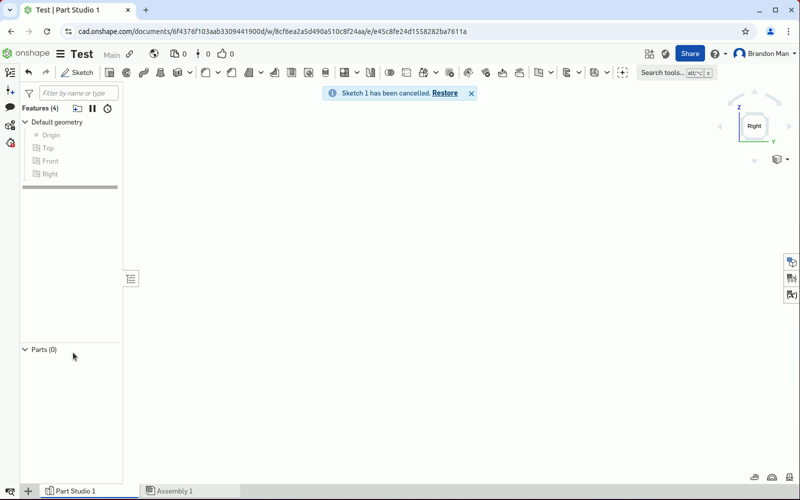
mouse_move(73, 352)
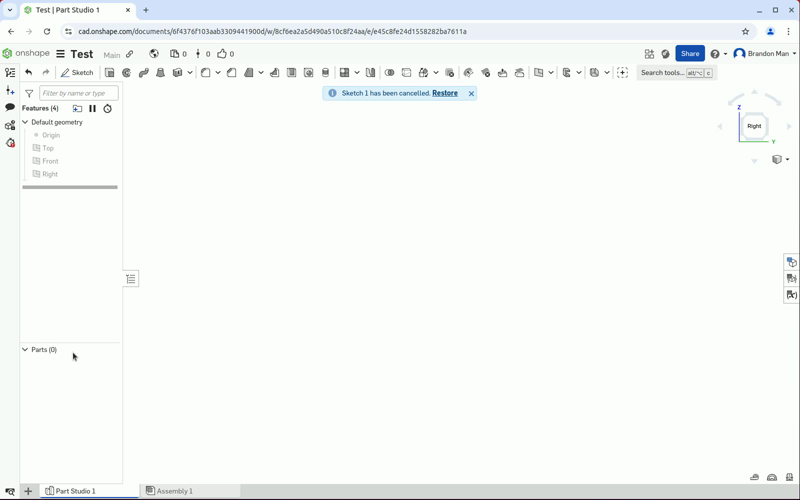
key(shift+y)
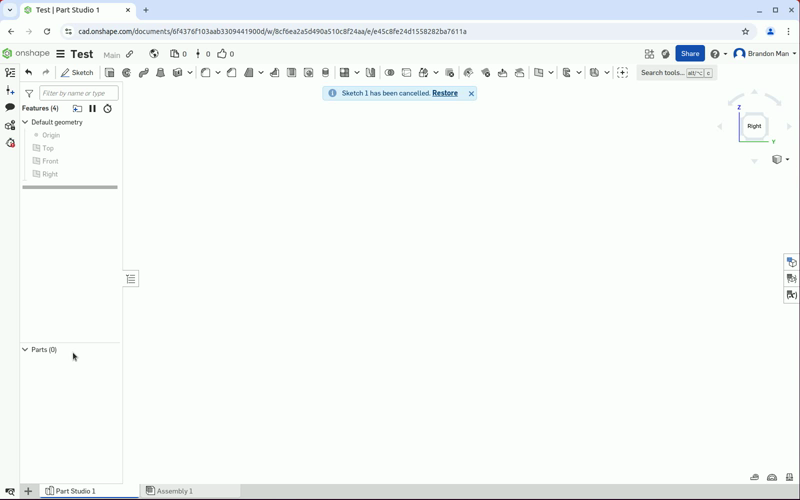
key(shift+s)
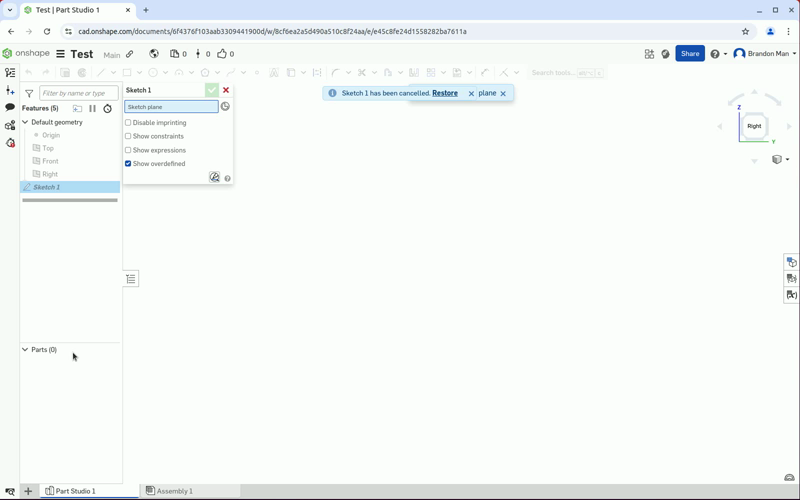
mouse_move(73, 176)
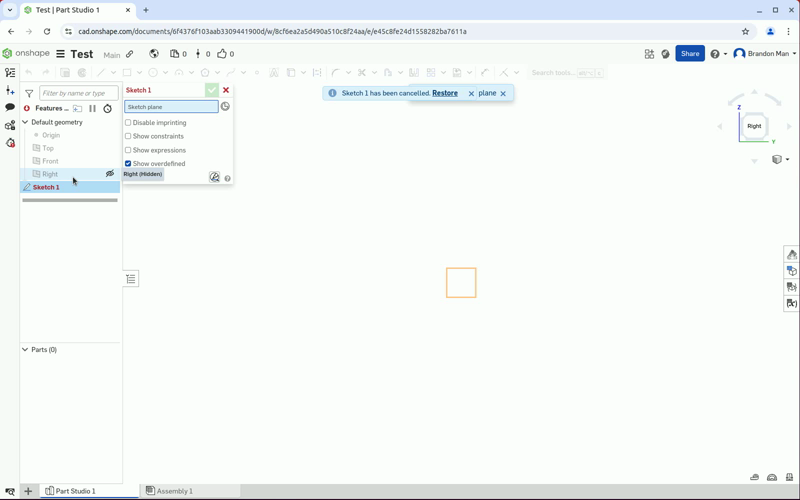
click(73, 176)
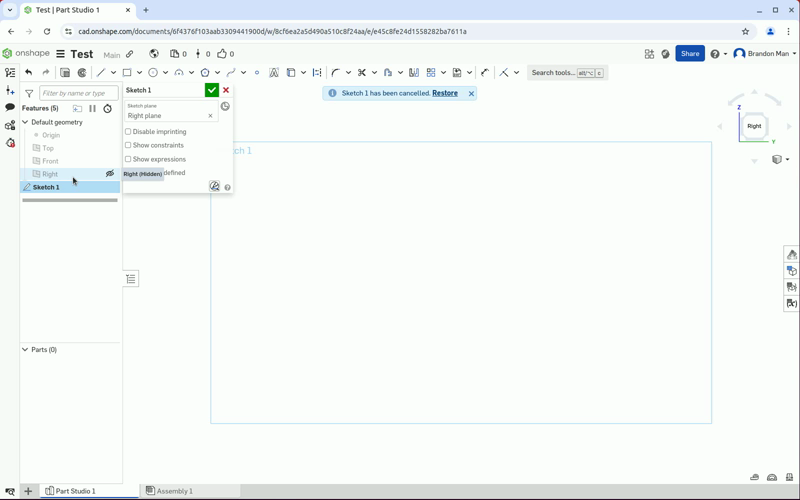
mouse_move(73, 352)
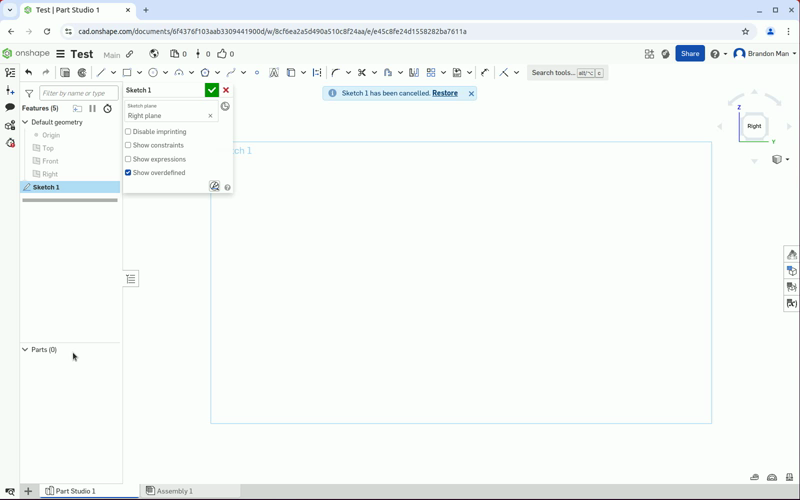
key(y)
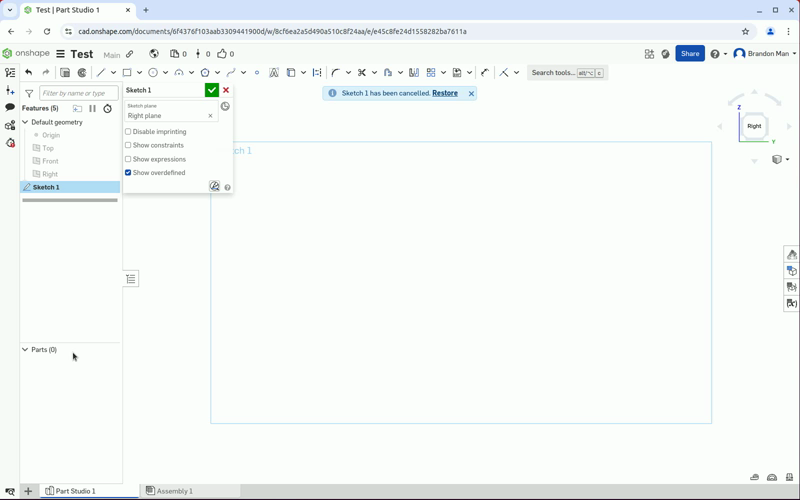
key(a)
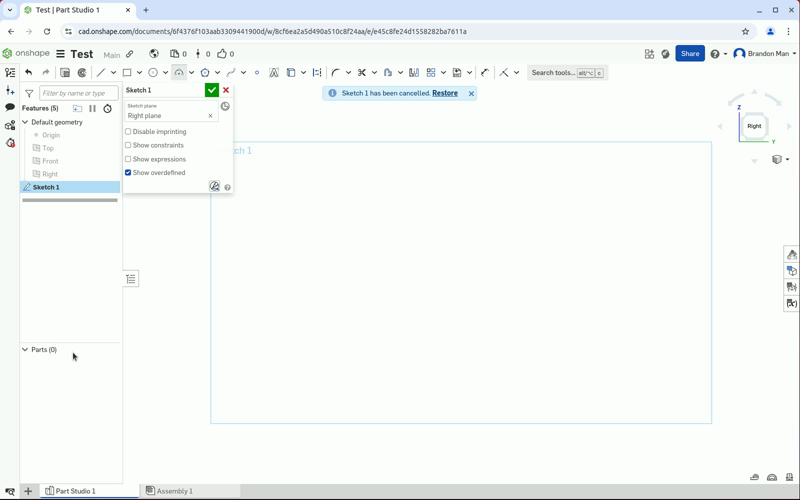
key_down(shift)
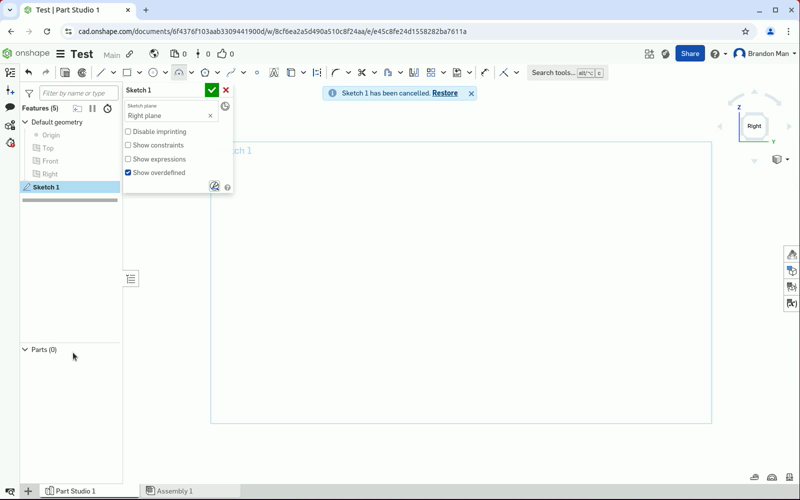
mouse_move(357, 282)
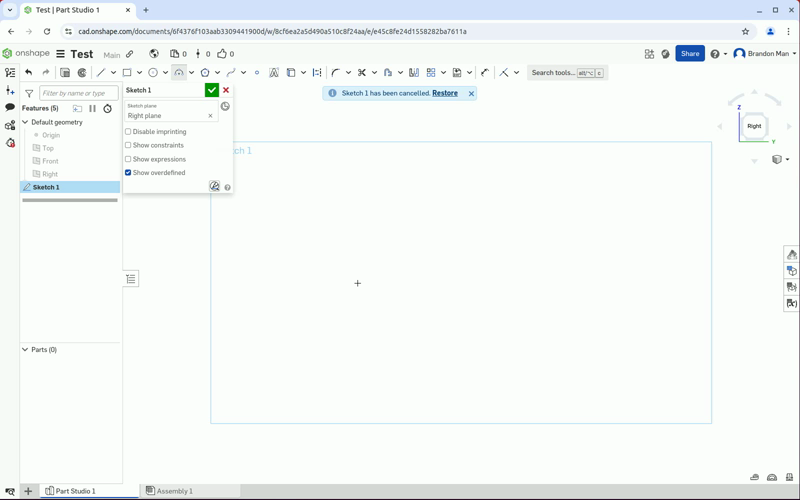
click(357, 282)
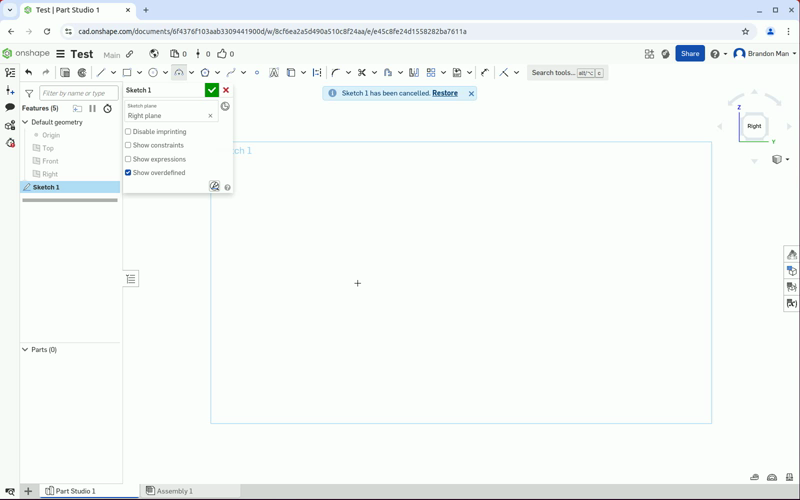
key_up(shift)
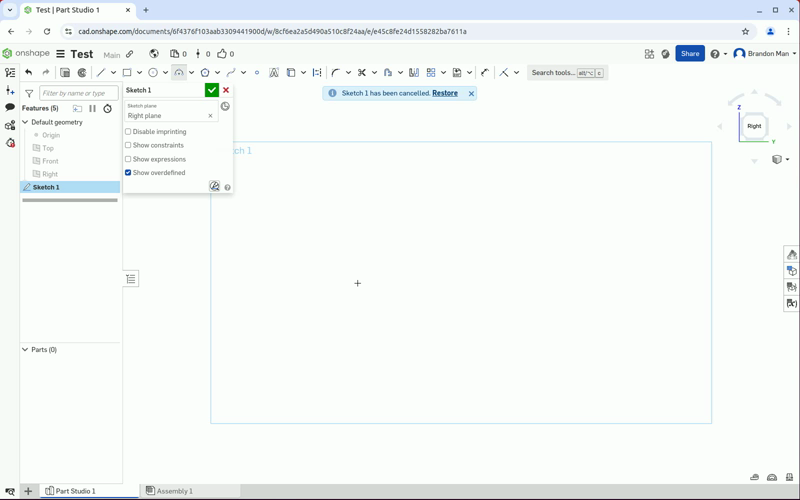
key_down(shift)
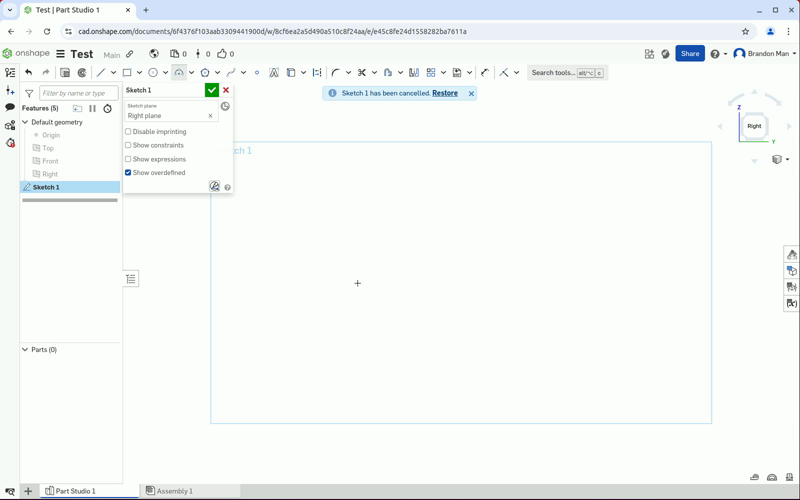
mouse_move(406, 282)
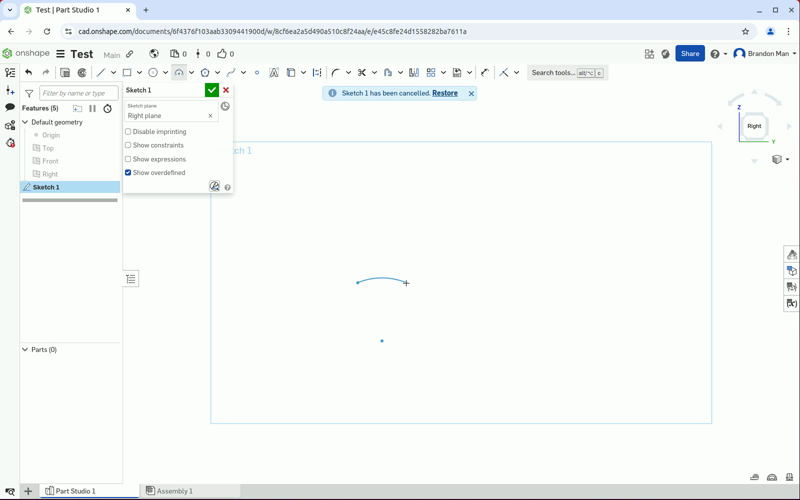
click(406, 282)
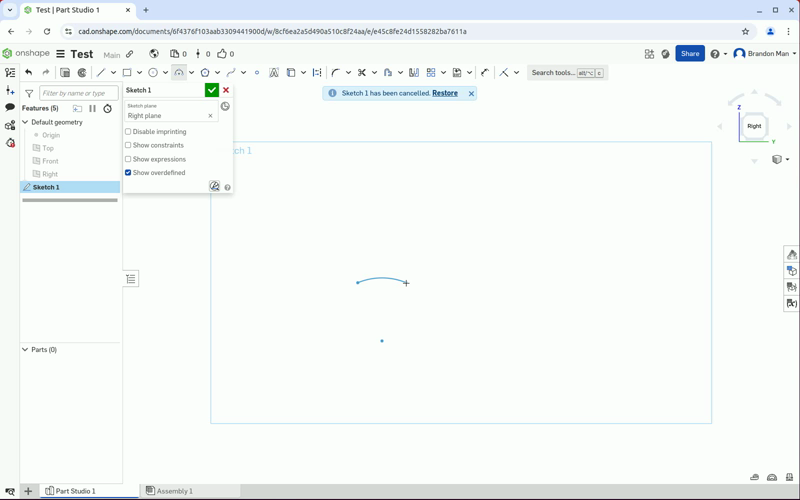
mouse_move(381, 307)
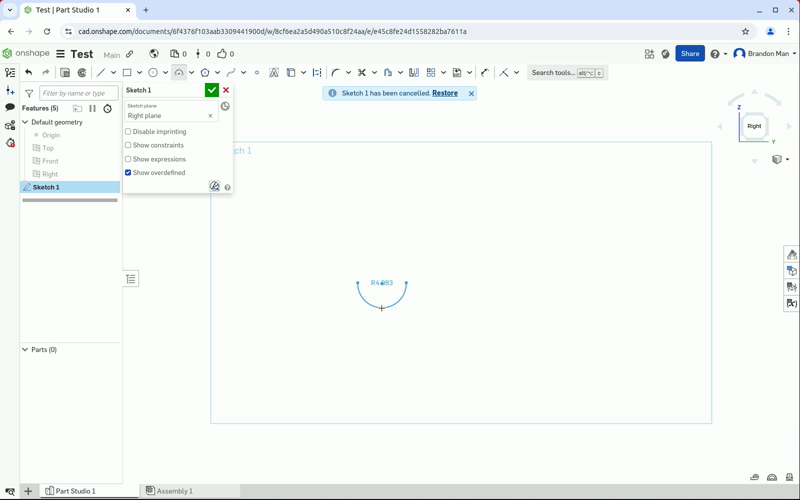
click(381, 307)
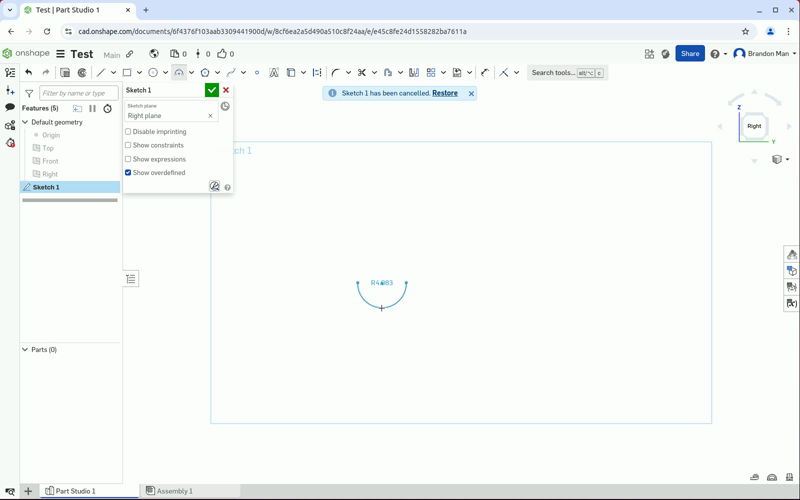
key_up(shift)
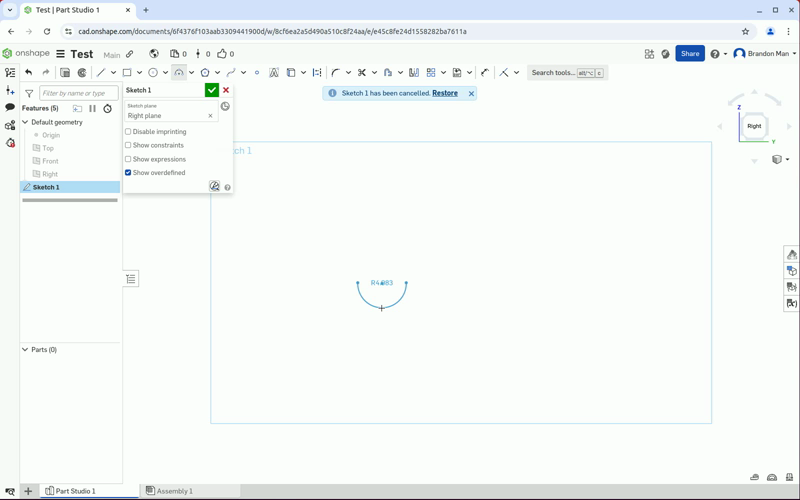
key(esc)
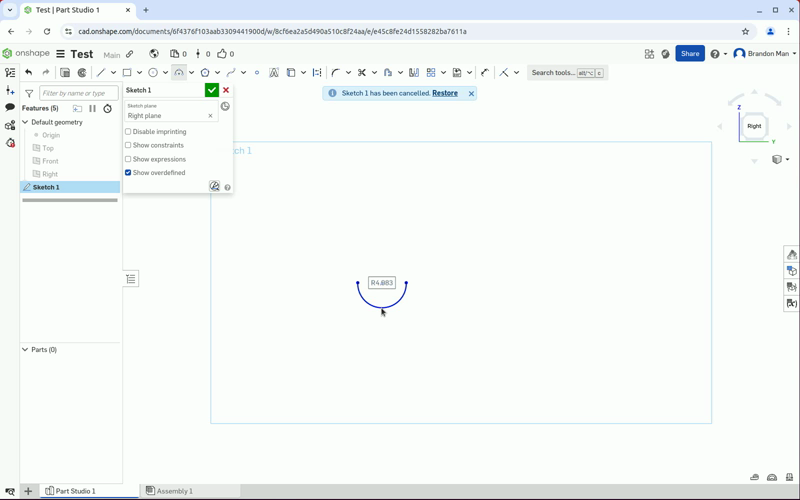
key(l)
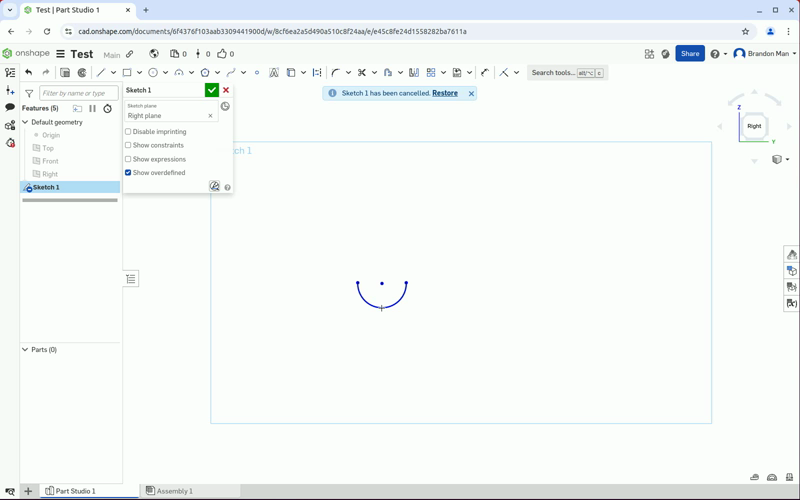
mouse_move(406, 282)
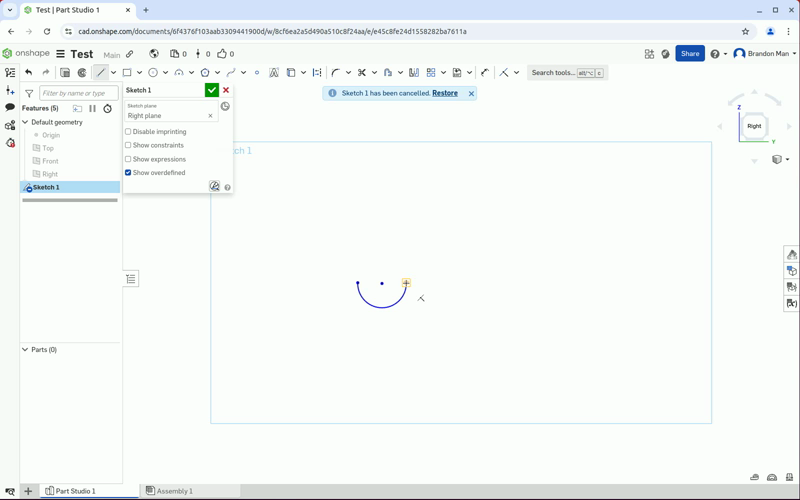
click(406, 282)
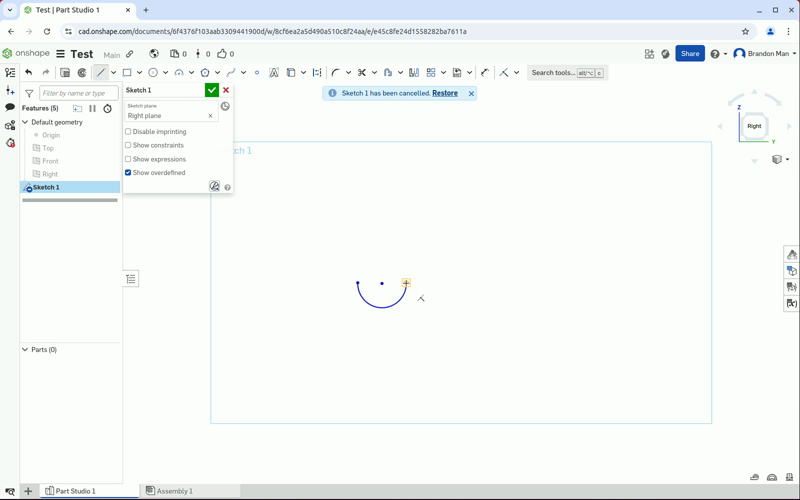
mouse_move(436, 282)
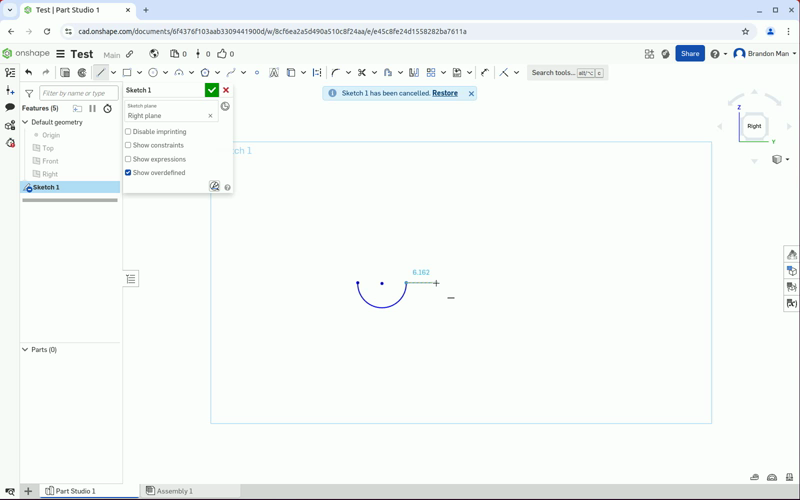
key_down(shift)
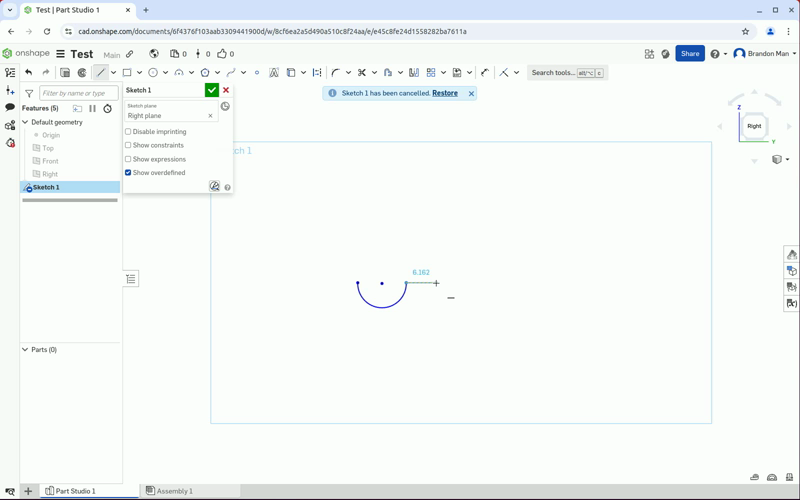
mouse_move(357, 282)
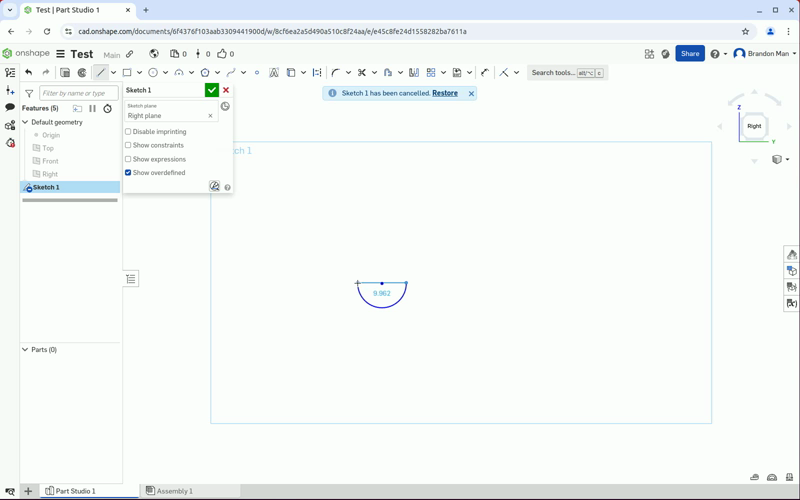
key_up(shift)
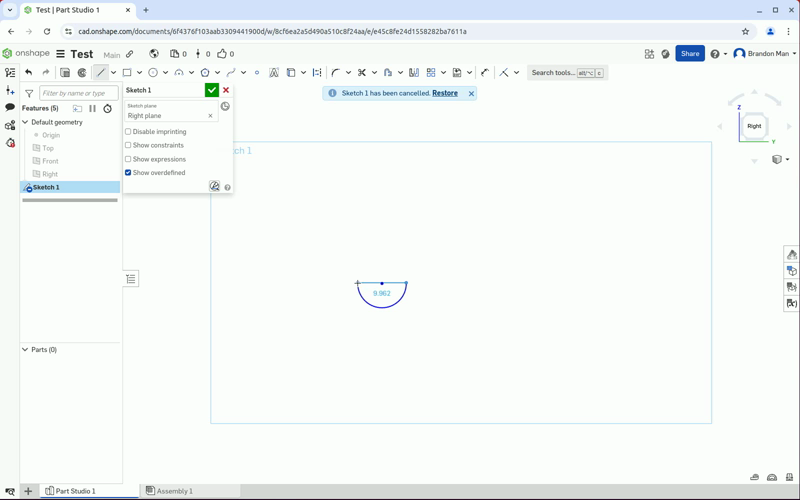
click(357, 282)
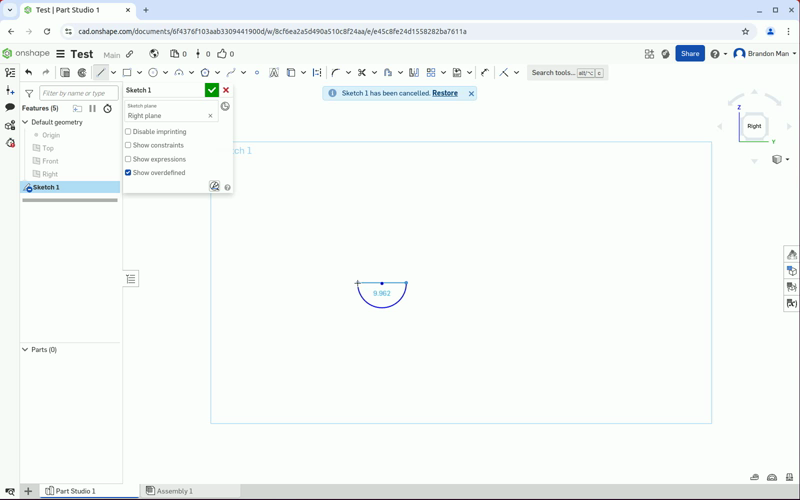
key(esc)
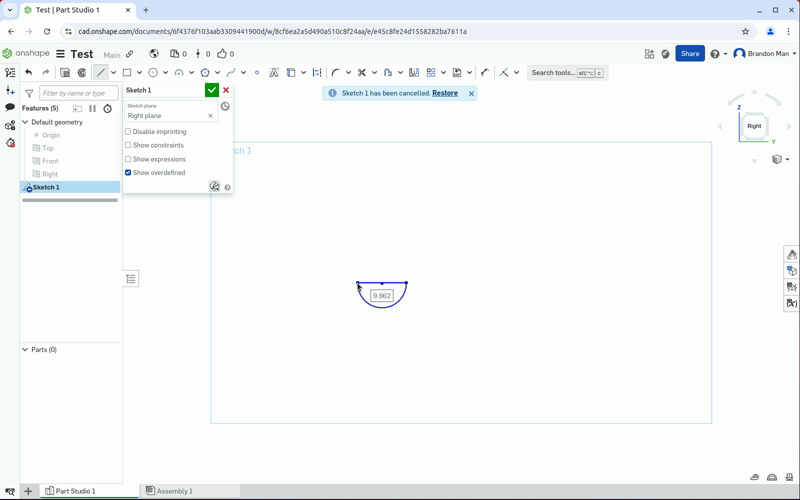
mouse_move(398, 290)
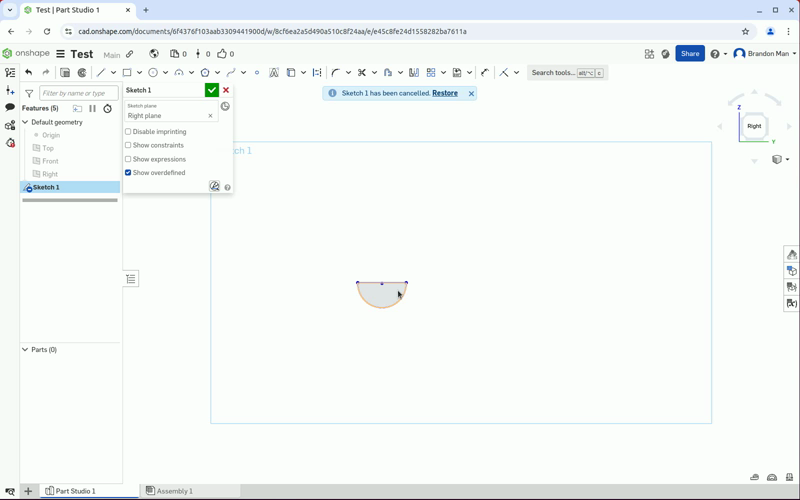
scroll(6)
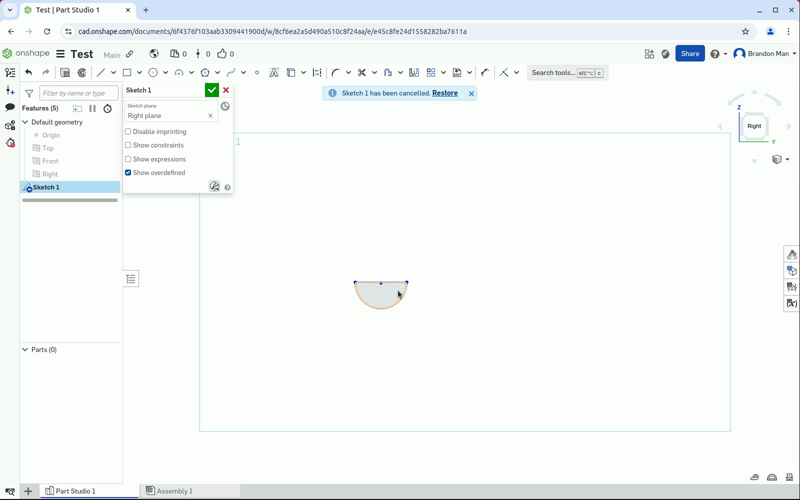
scroll(6)
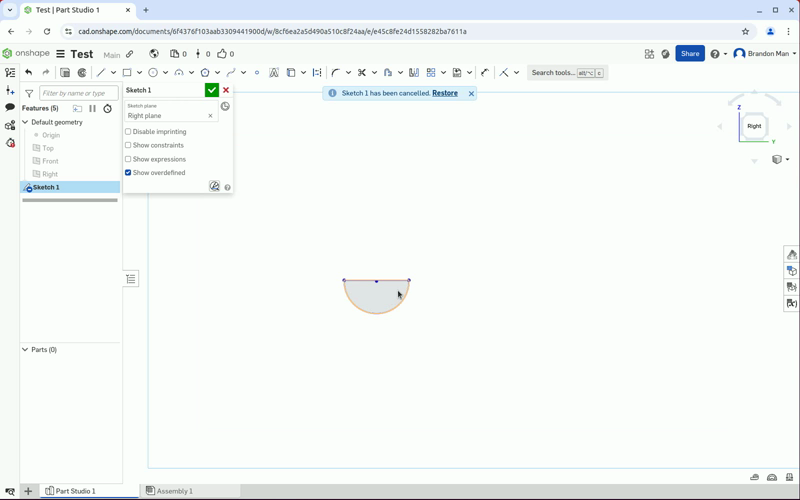
scroll(6)
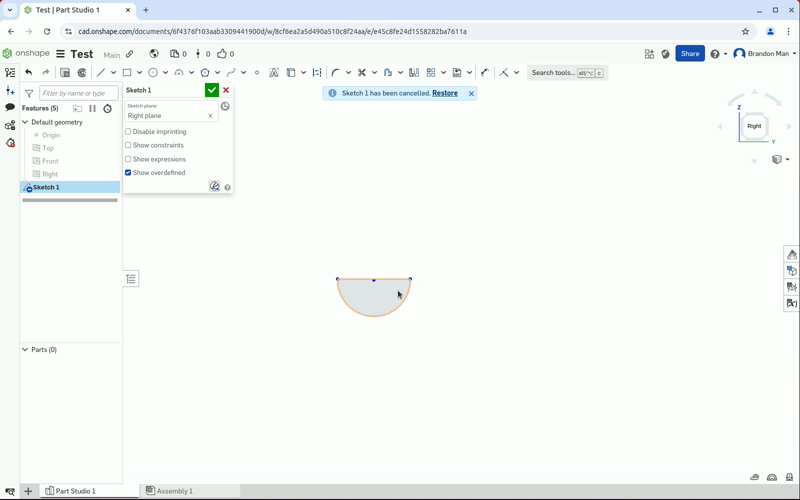
scroll(6)
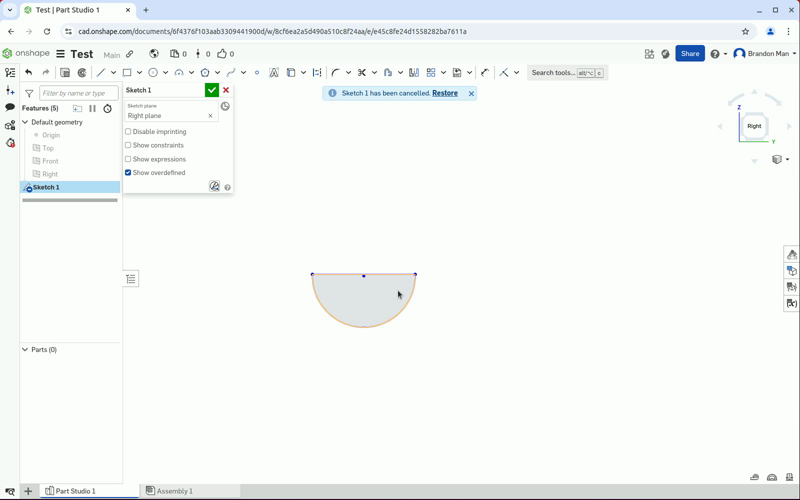
scroll(6)
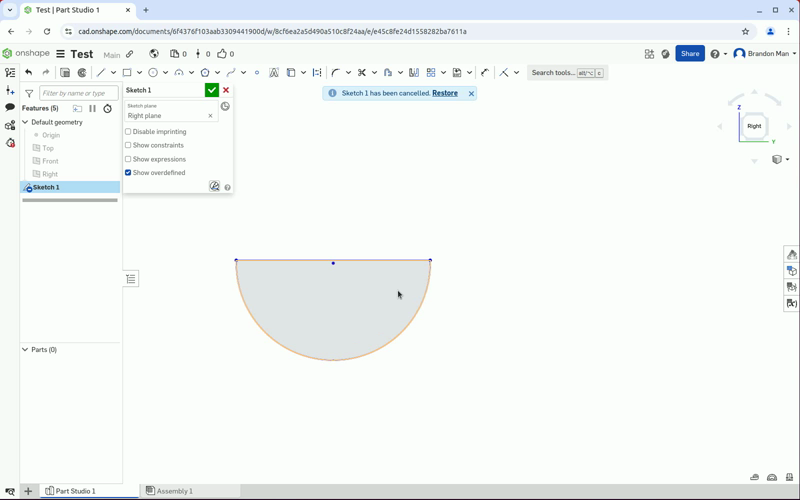
scroll(6)
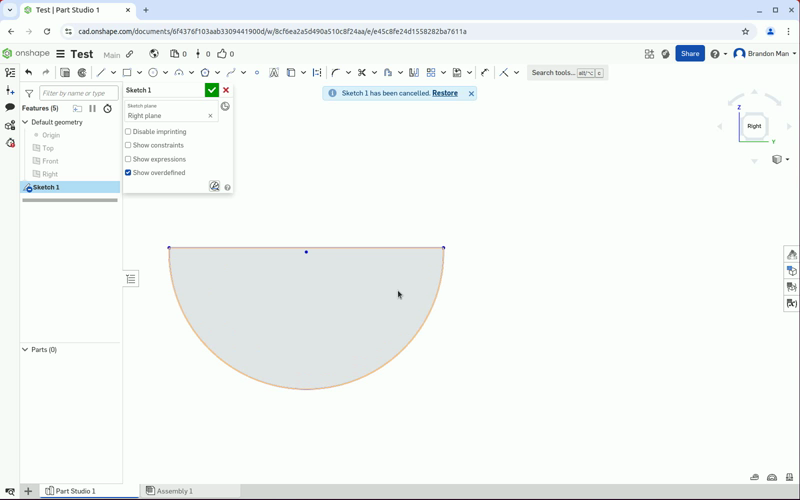
scroll(6)
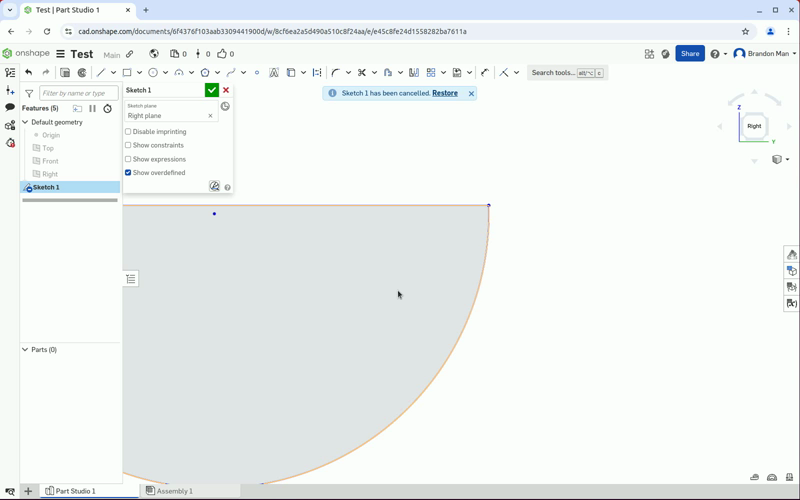
click(398, 290)
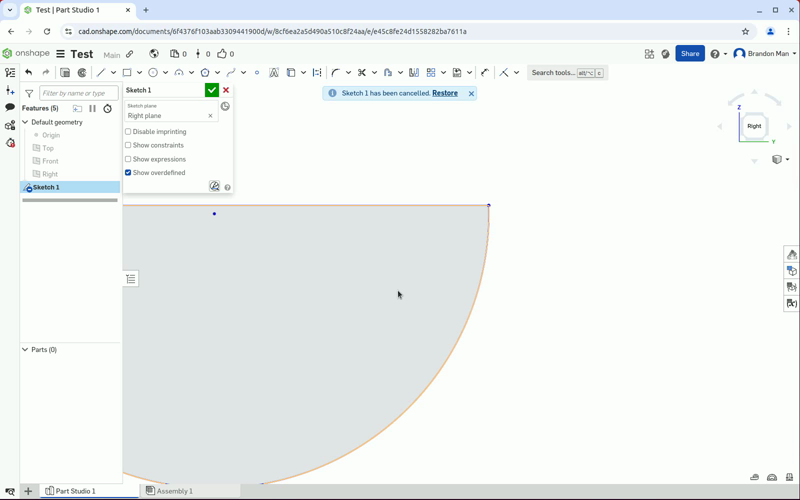
scroll(-6)
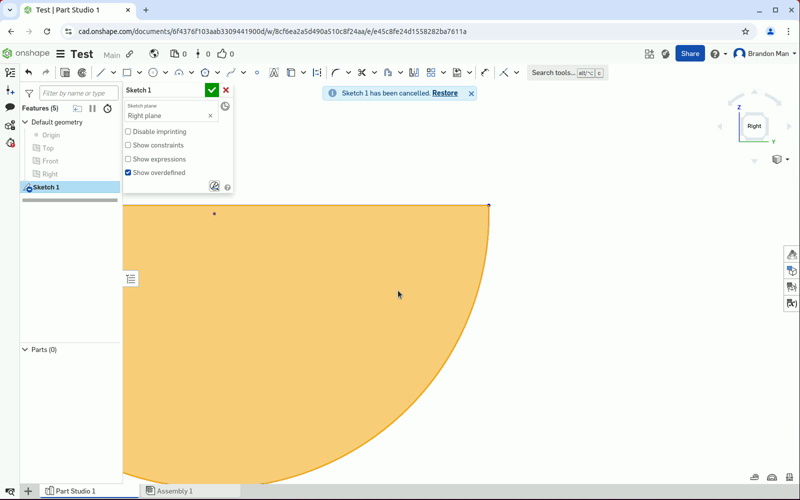
scroll(-6)
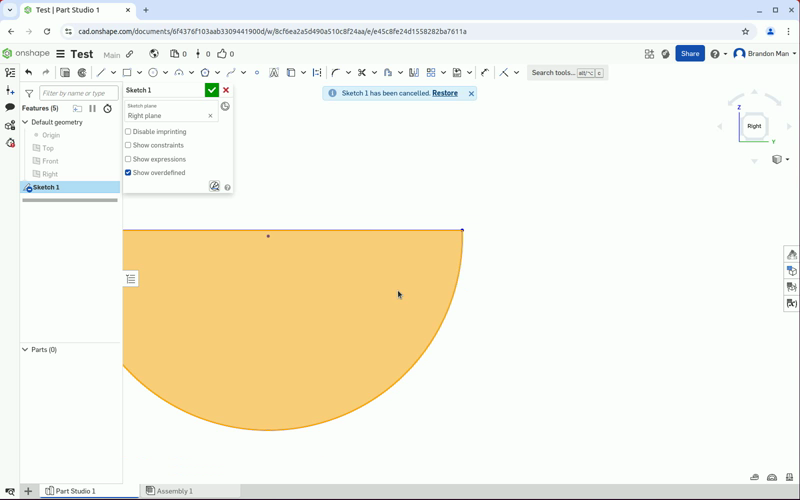
scroll(-6)
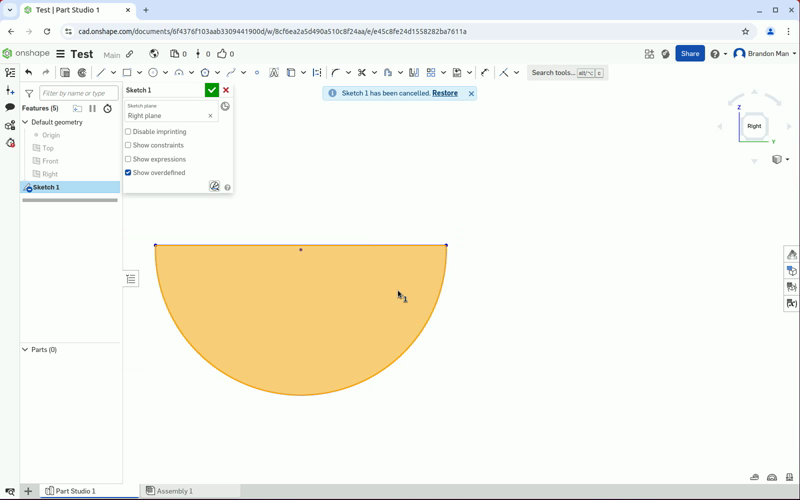
scroll(-6)
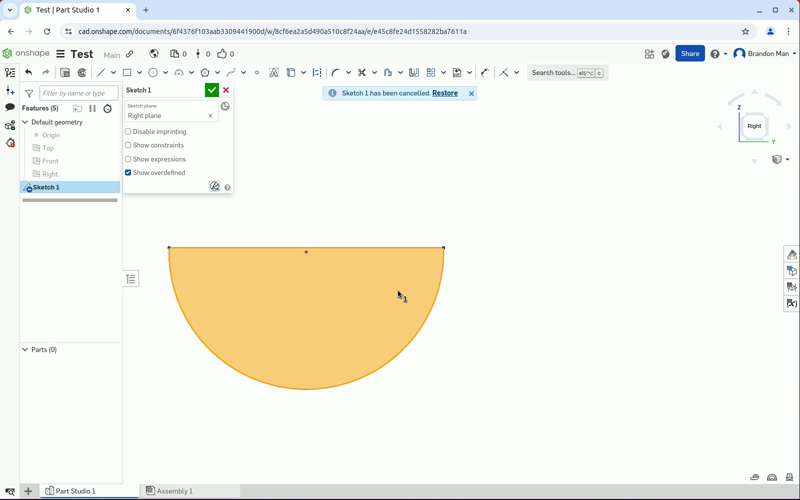
scroll(-6)
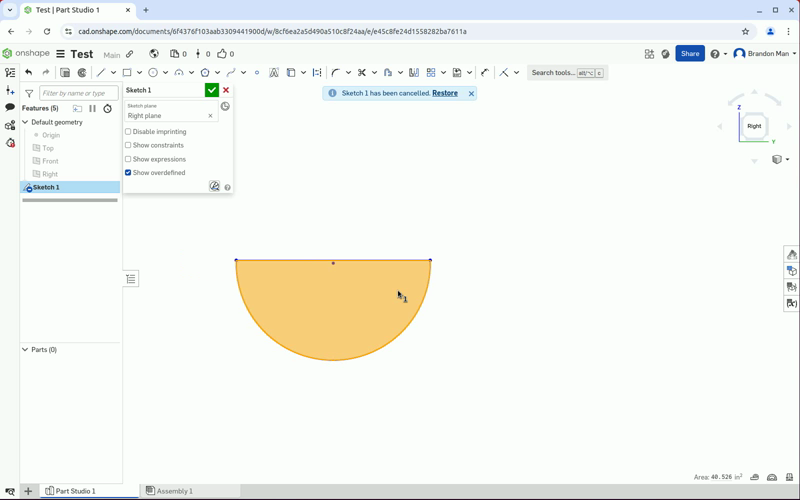
scroll(-6)
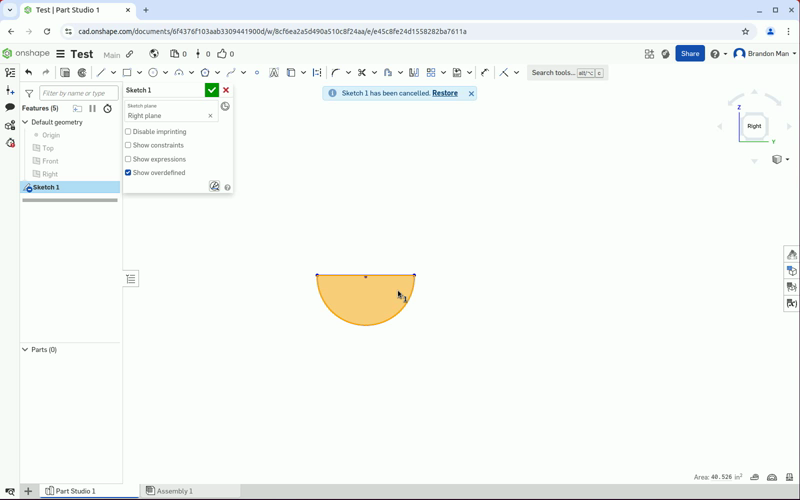
scroll(-6)
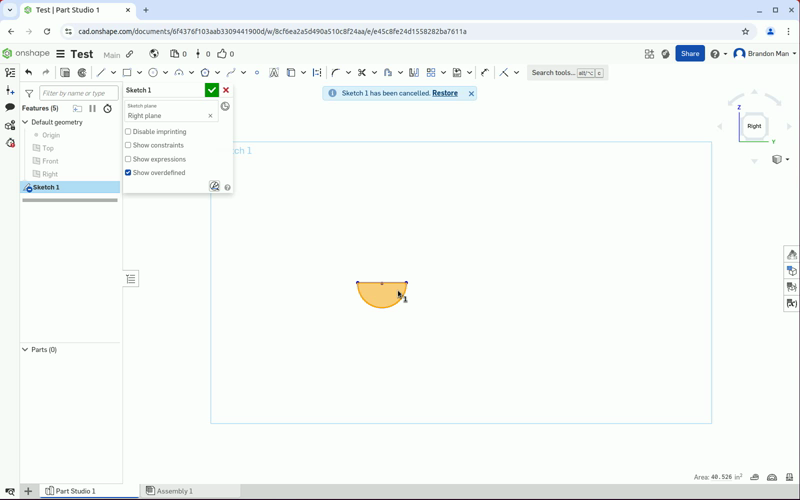
mouse_move(73, 352)
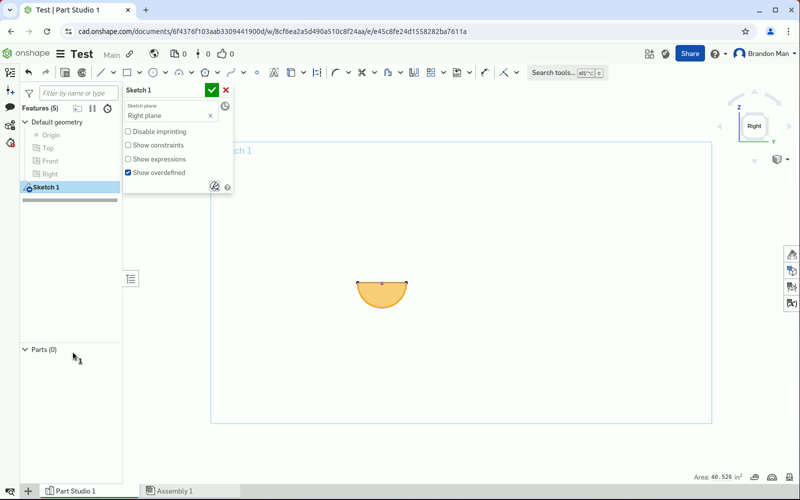
key(shift+y)
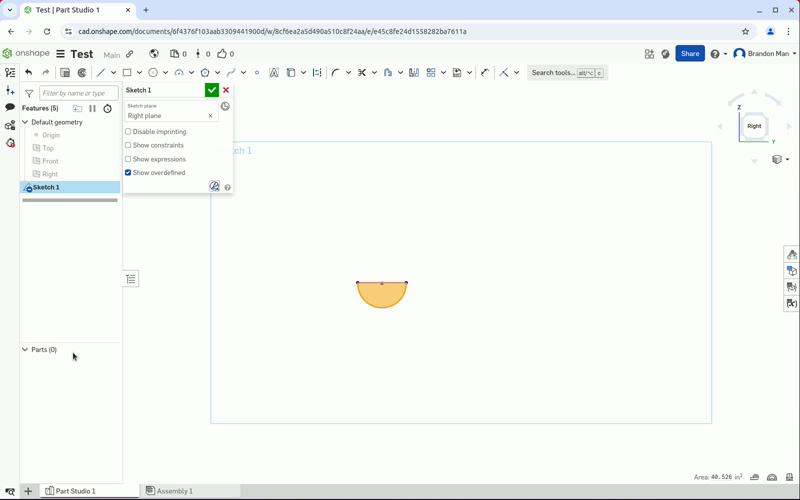
key(shift+e)
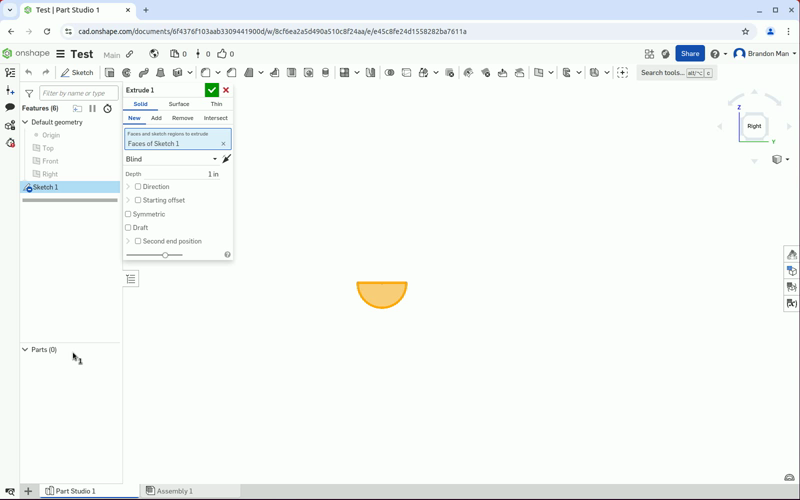
mouse_move(143, 106)
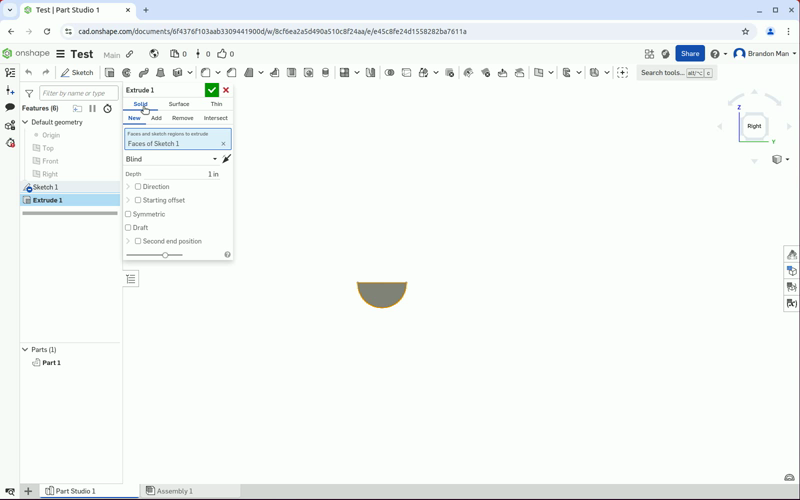
click(143, 106)
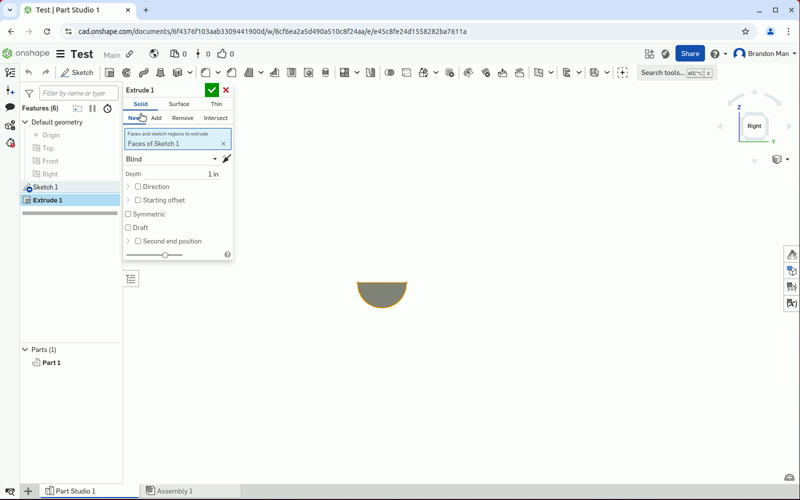
mouse_move(137, 120)
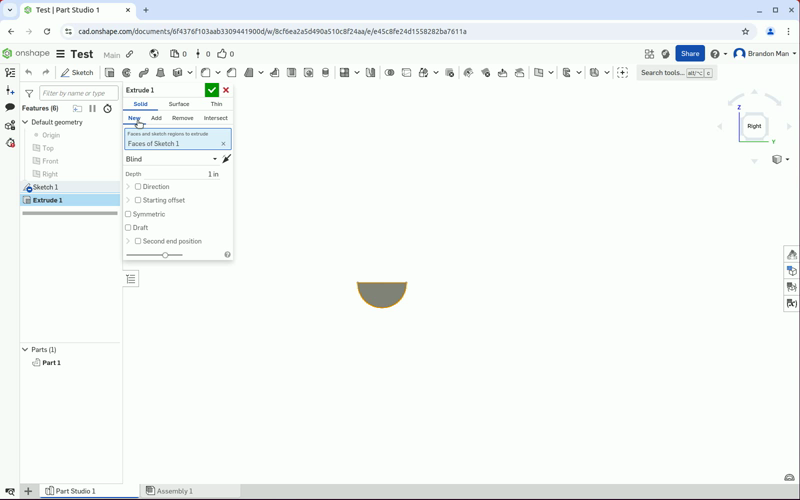
click(137, 120)
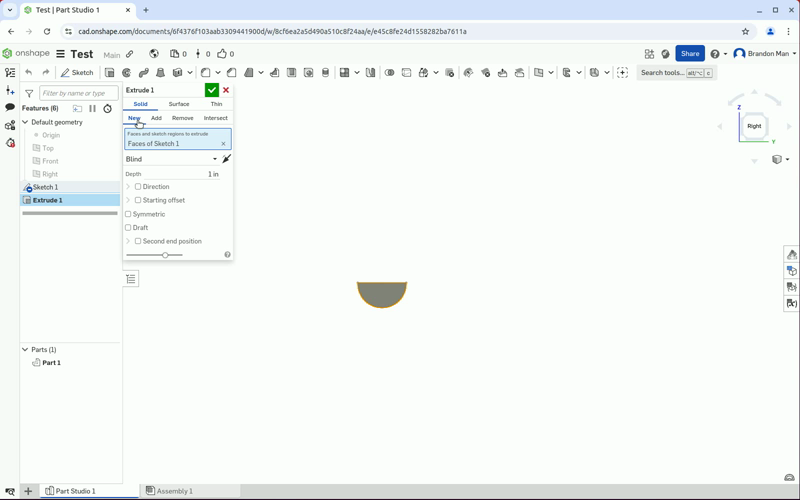
key(tab, 4)
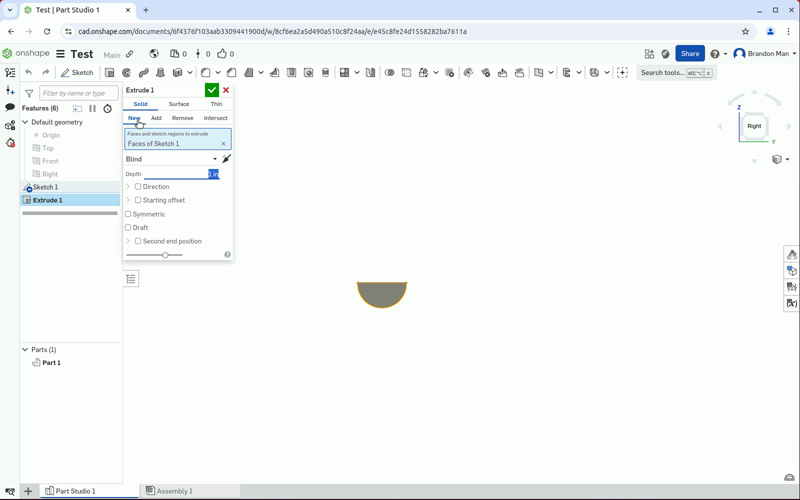
text(4.814)
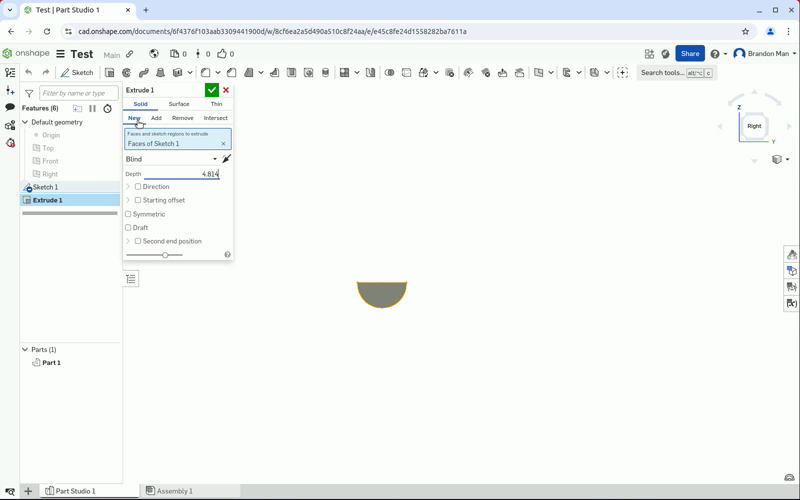
key(enter)
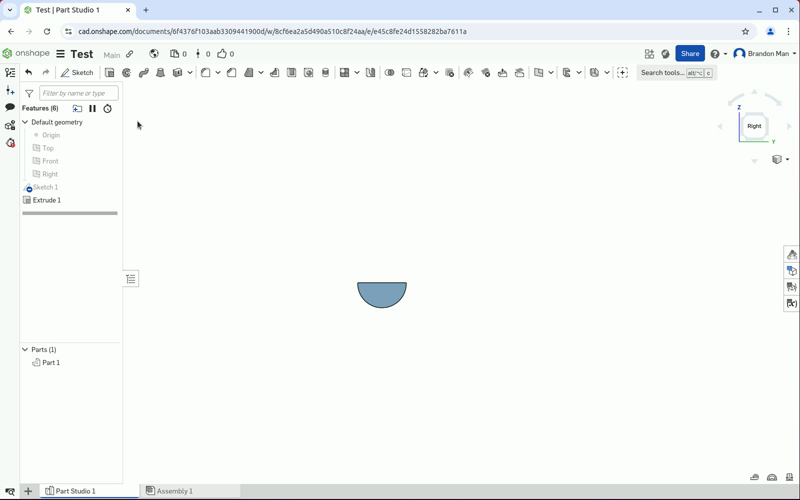
key(shift+h)
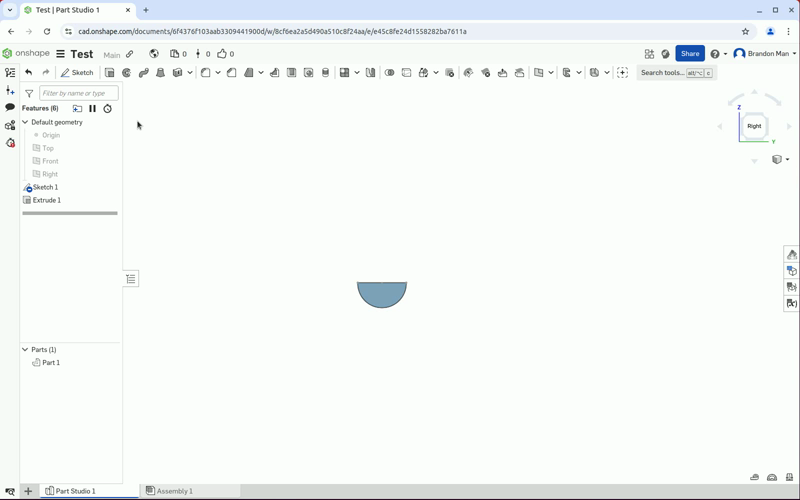
key(shift+h)
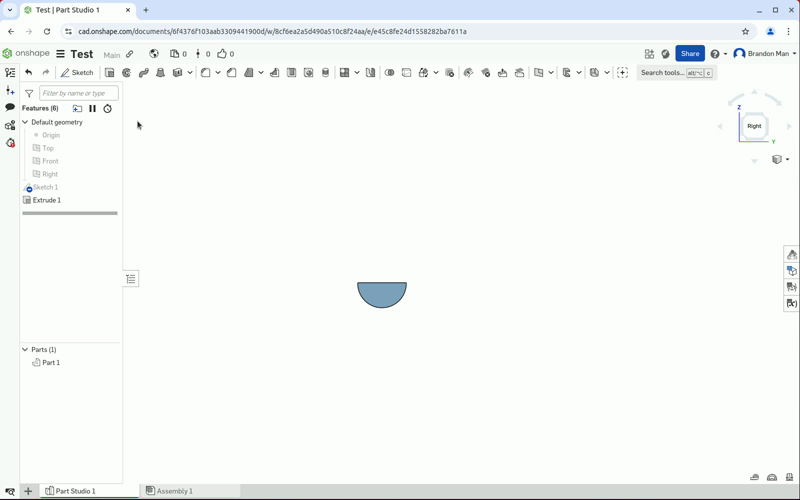
mouse_move(73, 189)
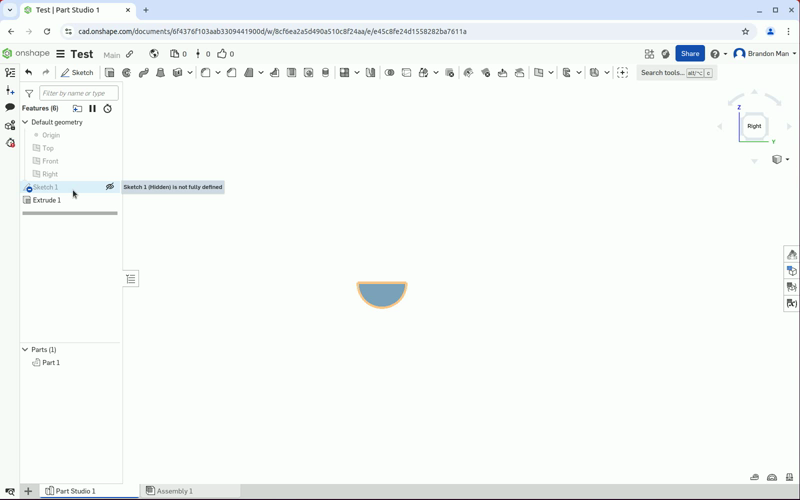
click(73, 189)
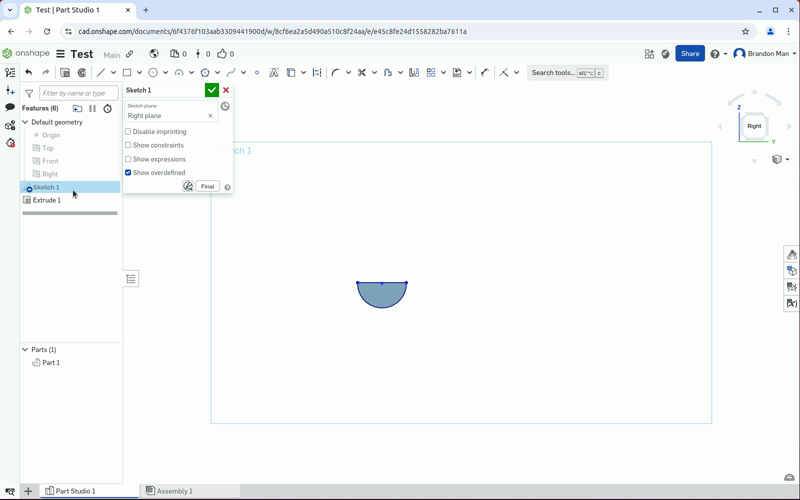
mouse_move(229, 92)
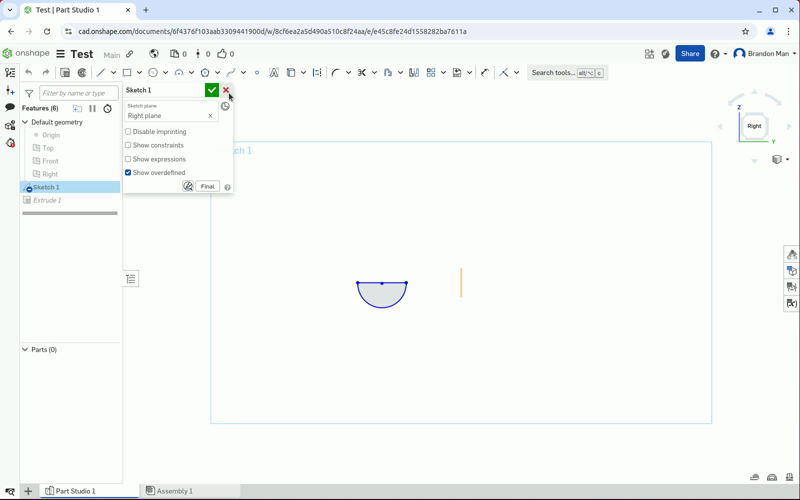
click(229, 92)
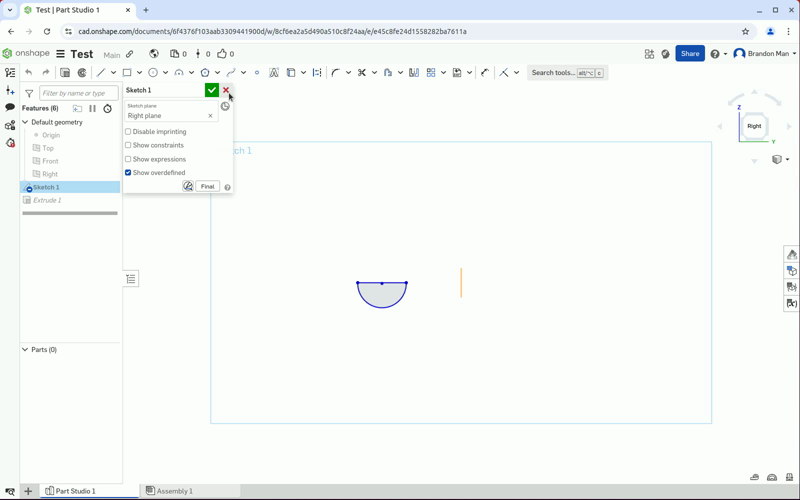
key(shift+s)
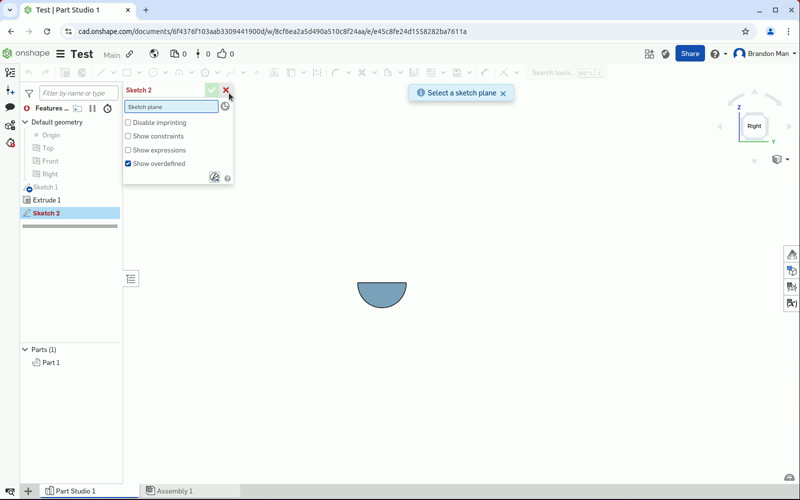
mouse_move(73, 176)
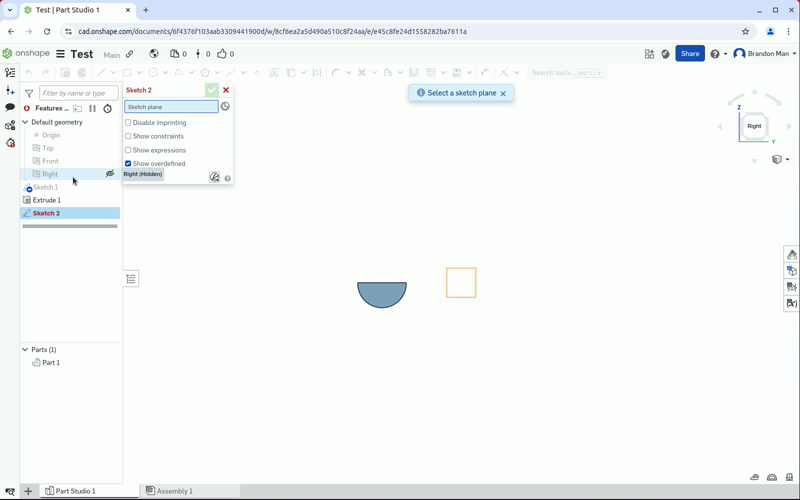
click(73, 176)
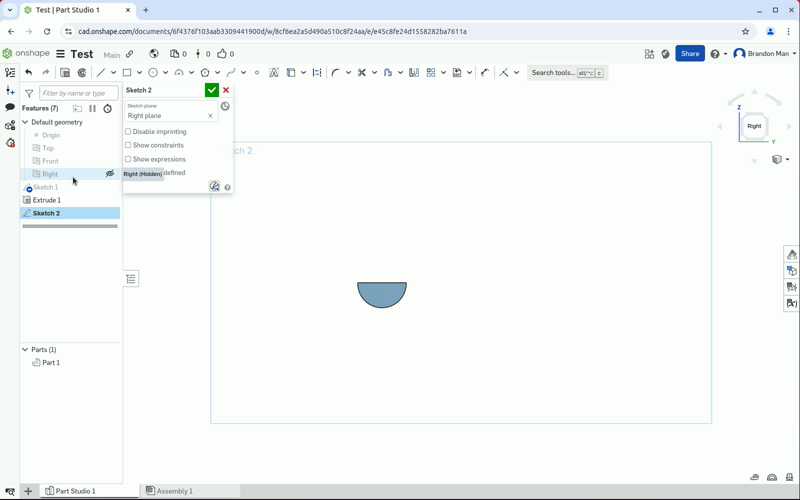
mouse_move(73, 352)
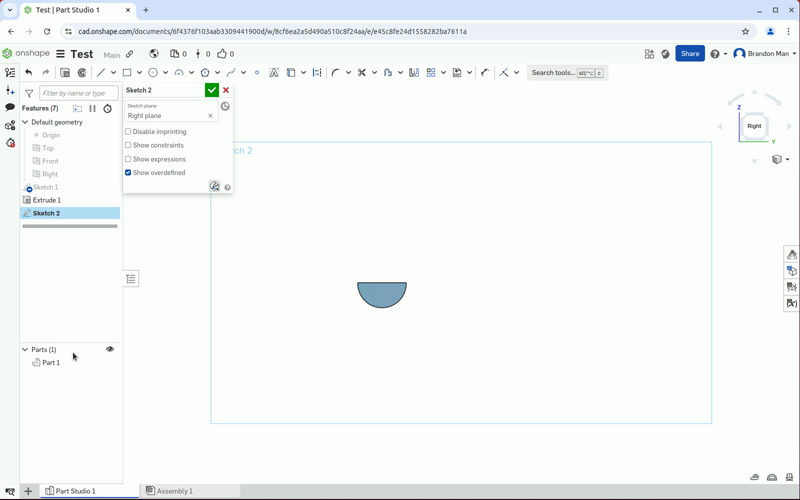
key(y)
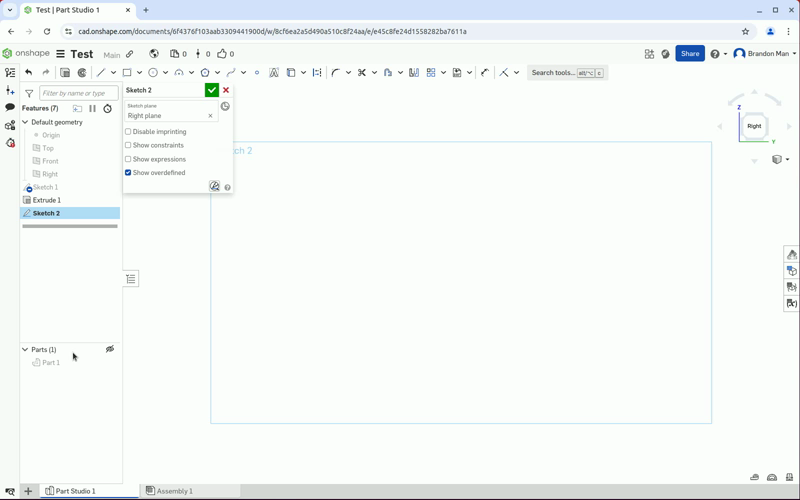
key(l)
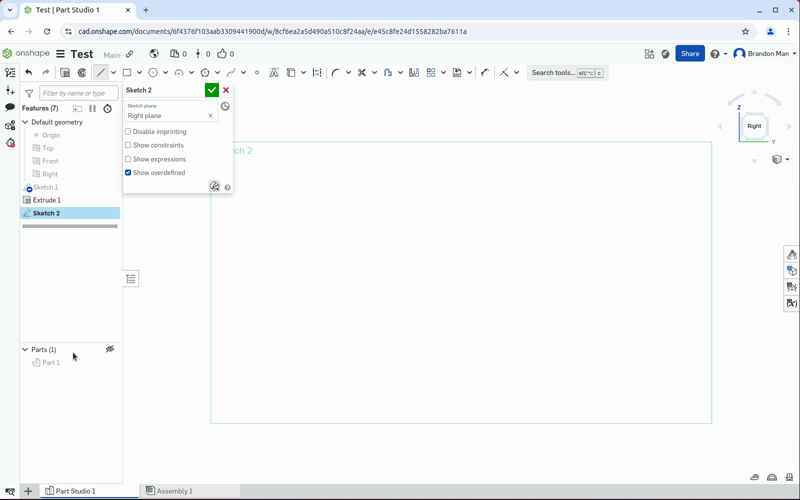
key_down(shift)
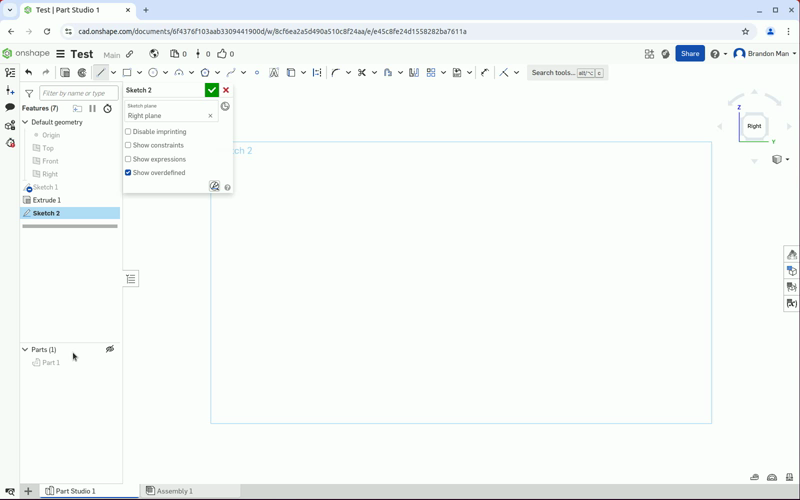
mouse_move(357, 282)
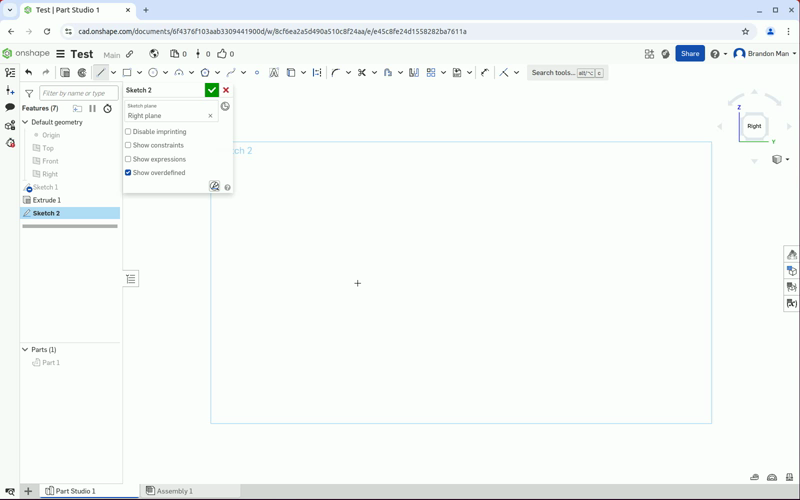
click(357, 282)
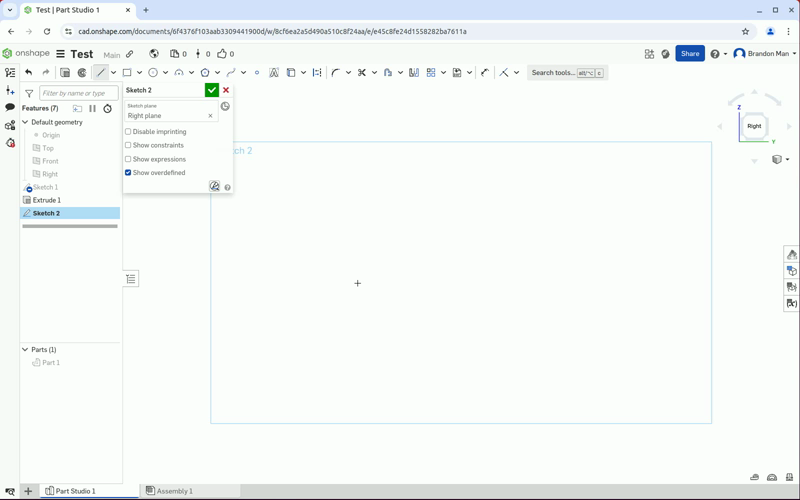
key_up(shift)
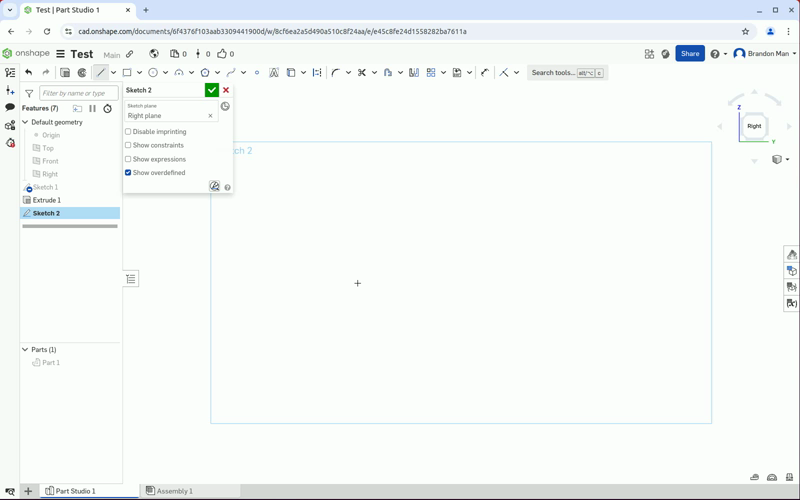
key_down(shift)
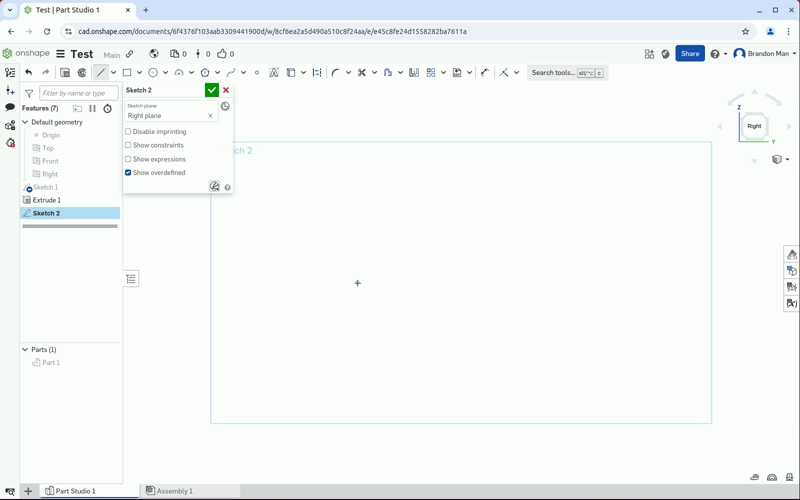
mouse_move(387, 282)
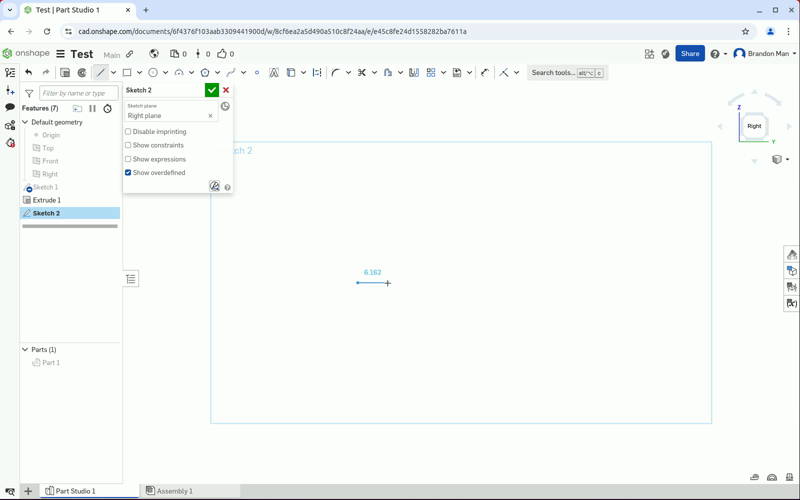
mouse_move(406, 282)
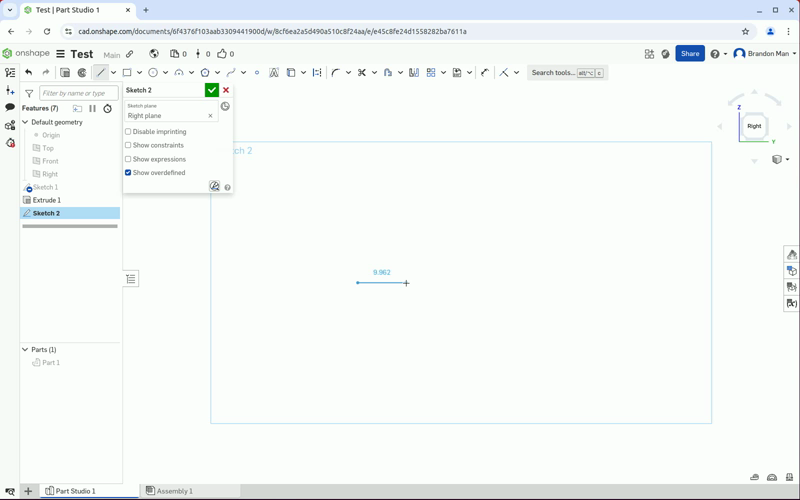
click(406, 282)
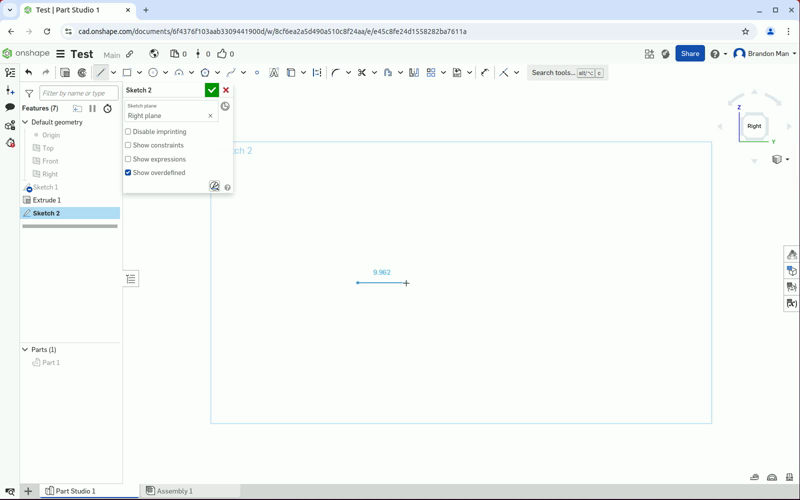
key_up(shift)
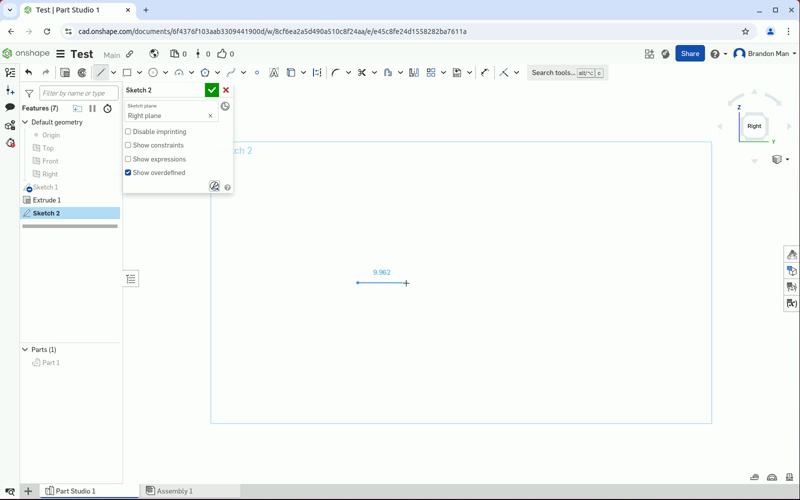
key(esc)
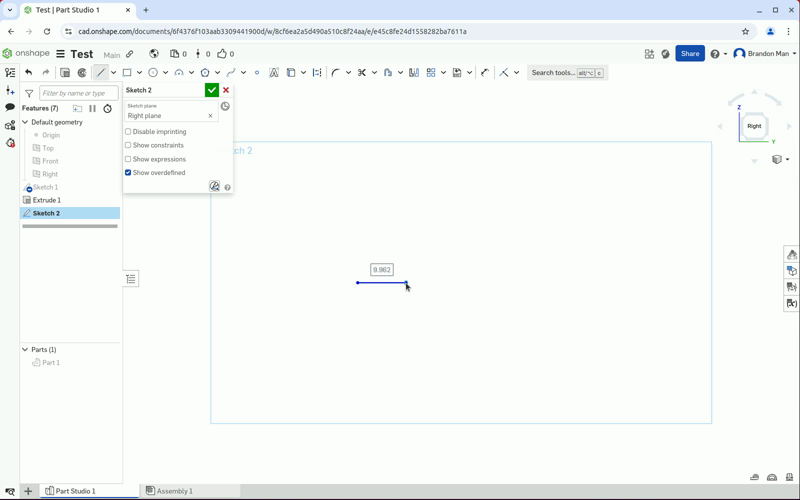
key(a)
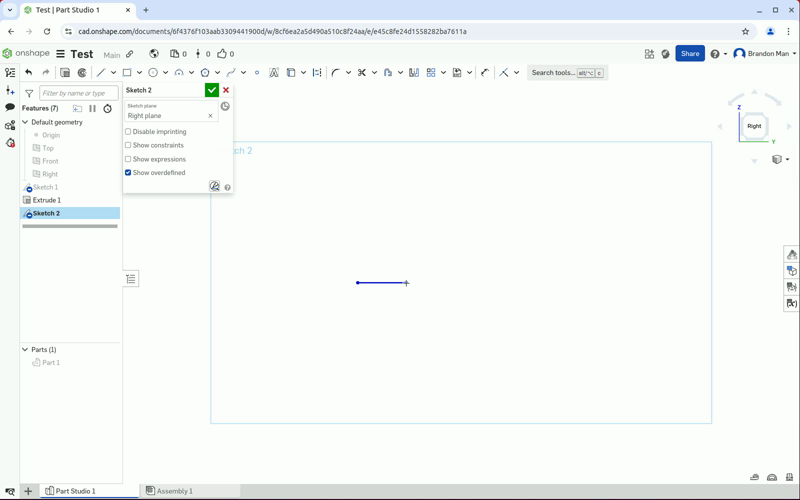
mouse_move(406, 282)
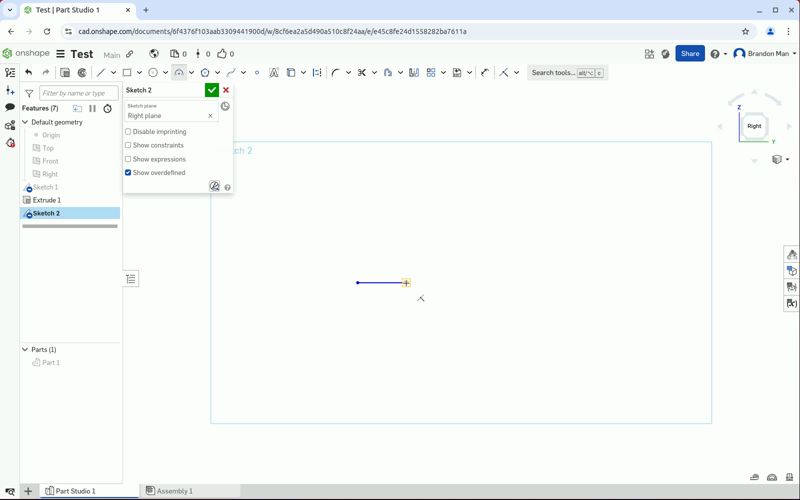
click(406, 282)
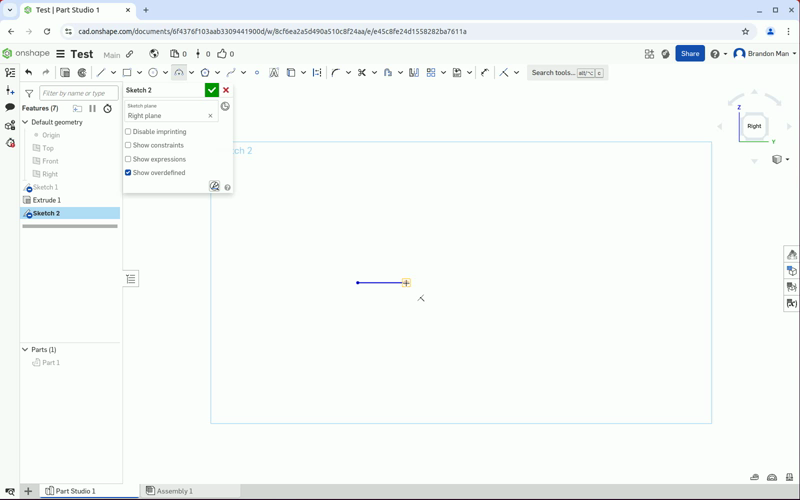
mouse_move(357, 282)
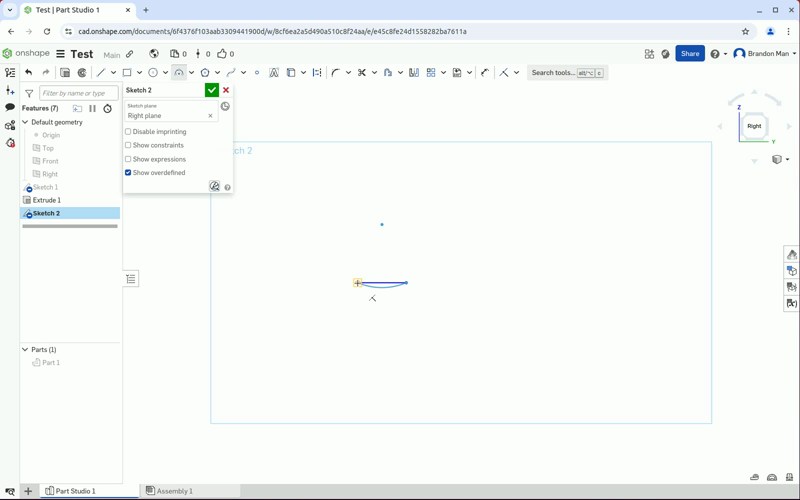
click(357, 282)
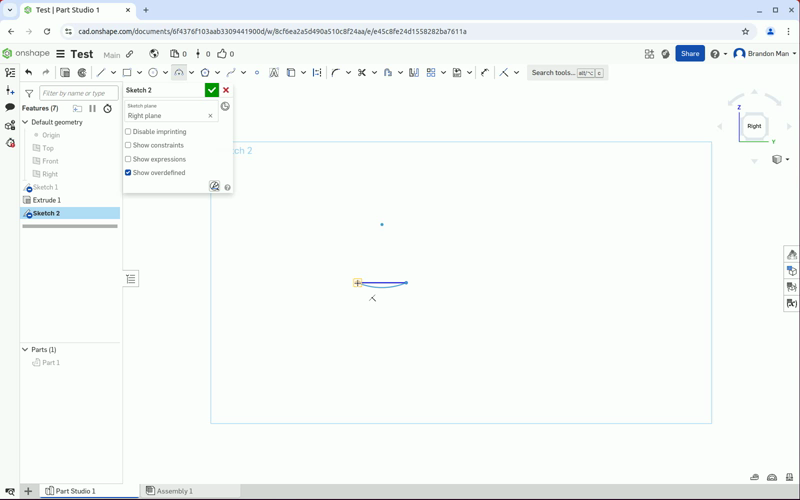
key_down(shift)
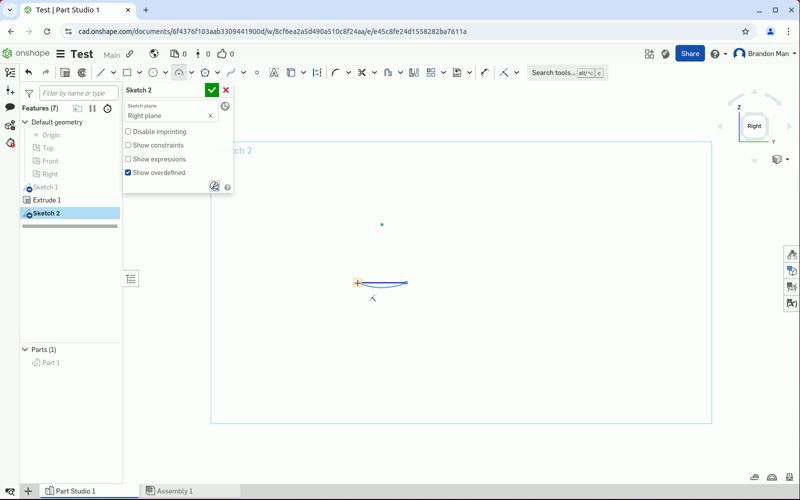
mouse_move(381, 258)
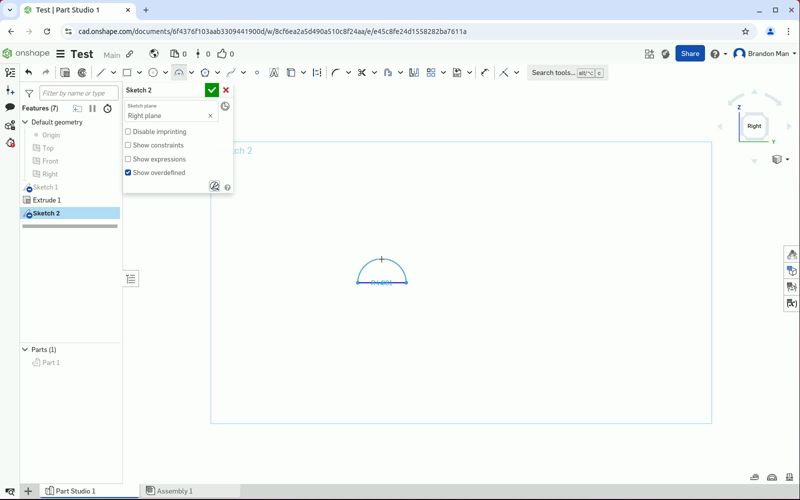
click(381, 258)
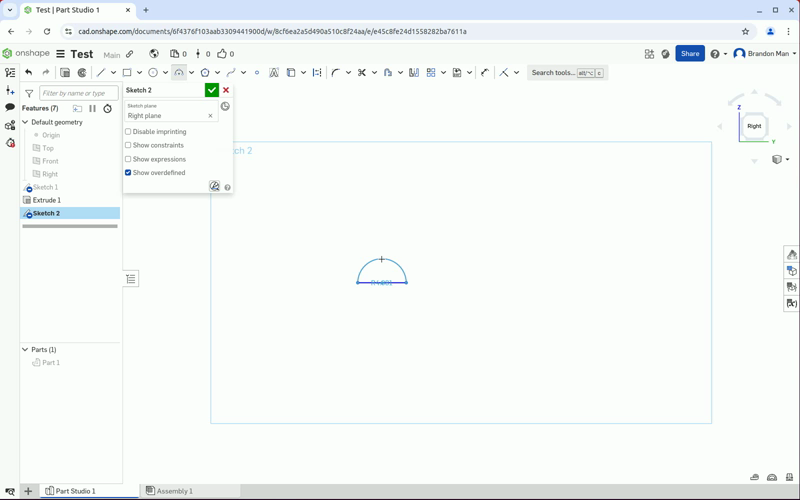
key_up(shift)
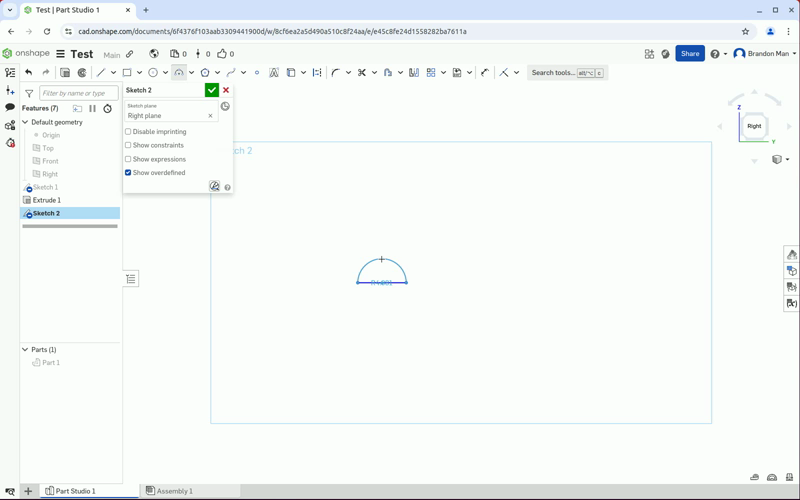
key(esc)
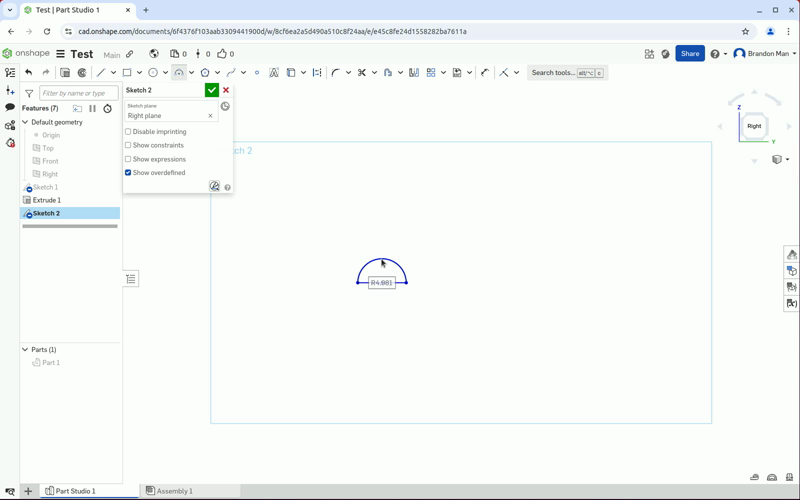
mouse_move(388, 274)
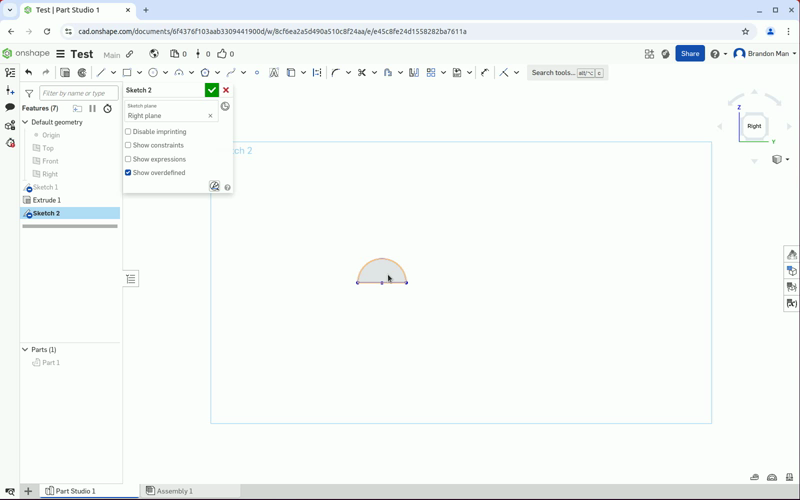
scroll(6)
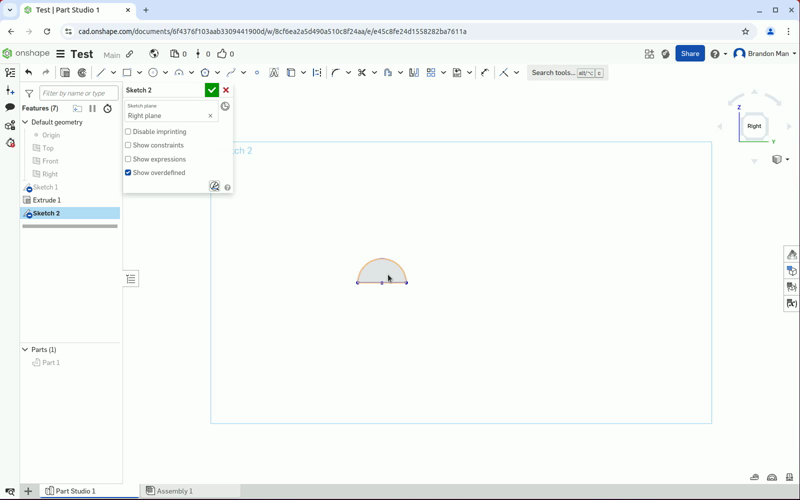
scroll(6)
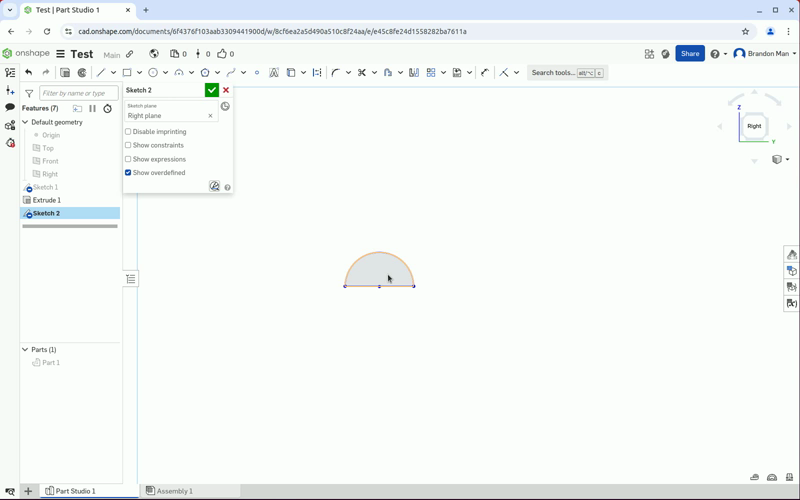
scroll(6)
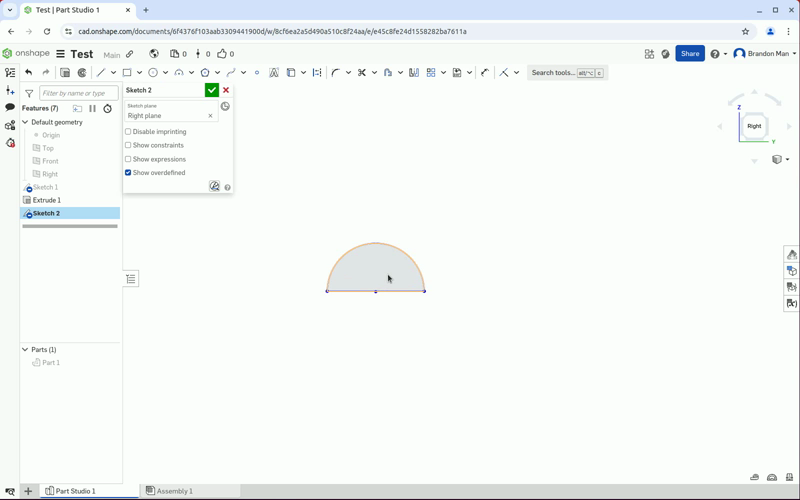
scroll(6)
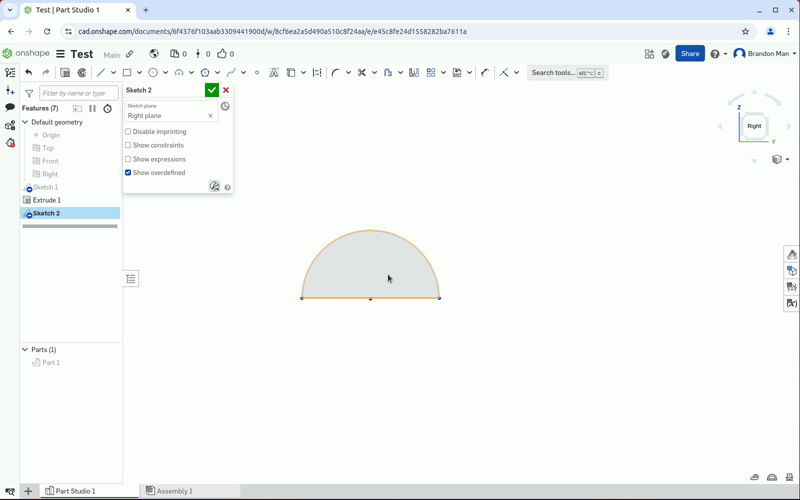
scroll(6)
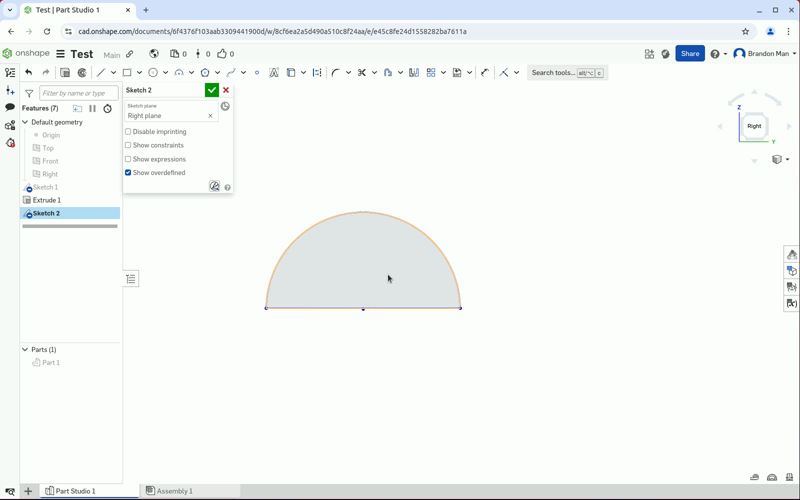
scroll(6)
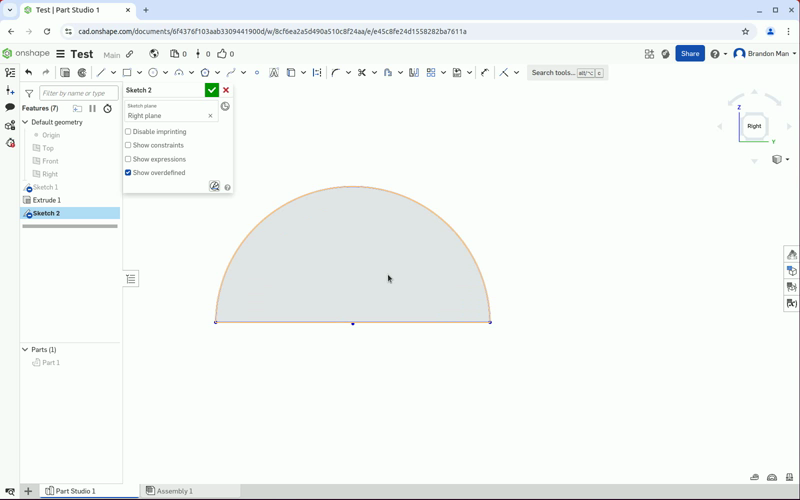
scroll(6)
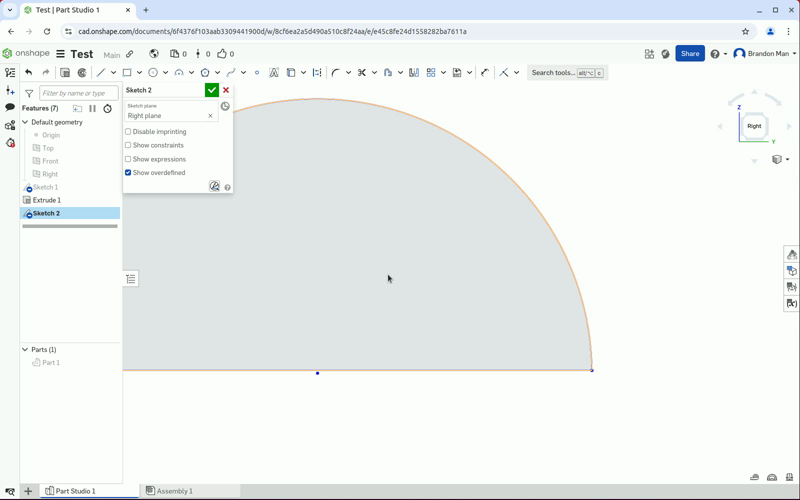
click(388, 274)
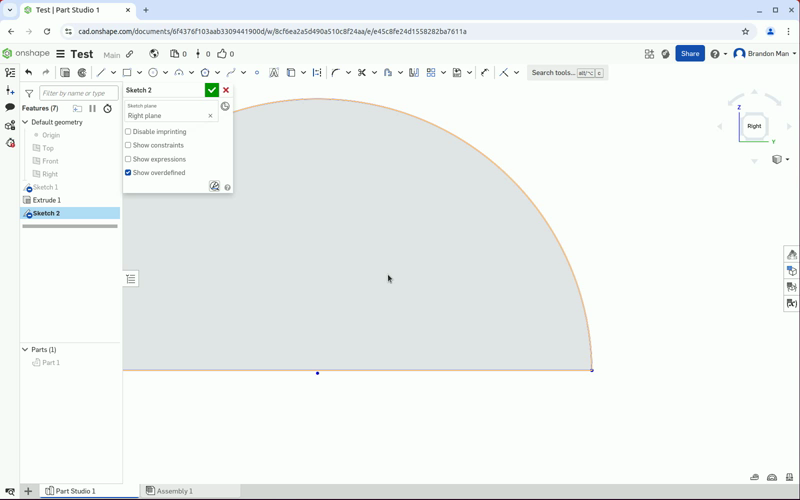
scroll(-6)
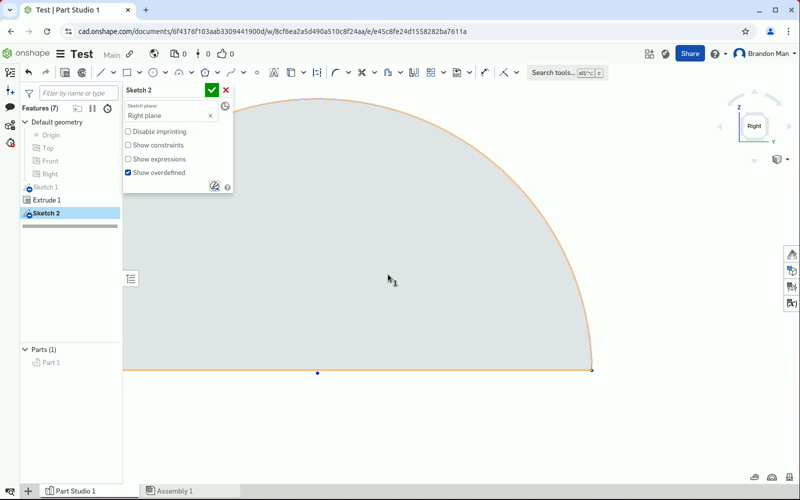
scroll(-6)
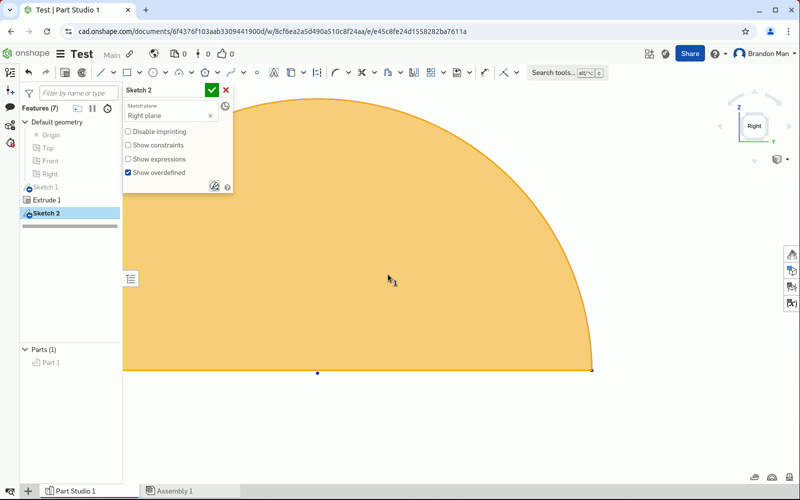
scroll(-6)
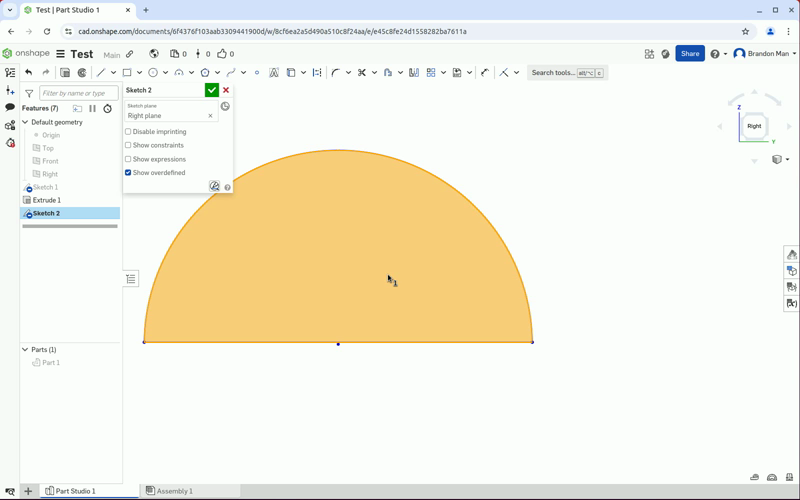
scroll(-6)
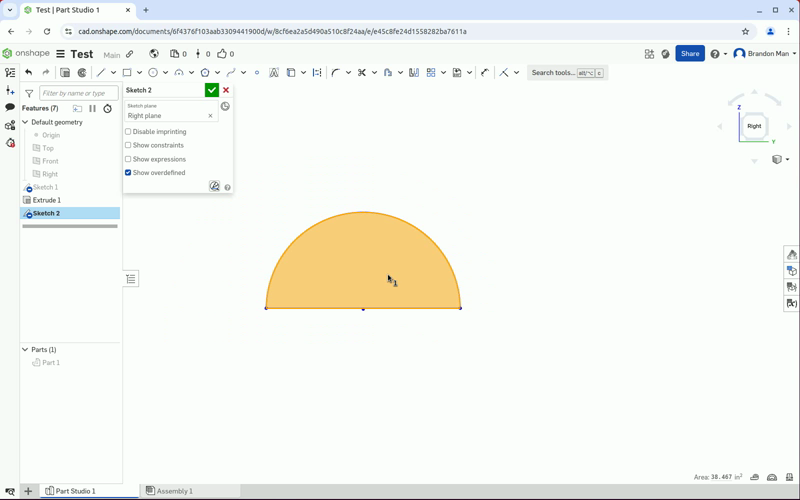
scroll(-6)
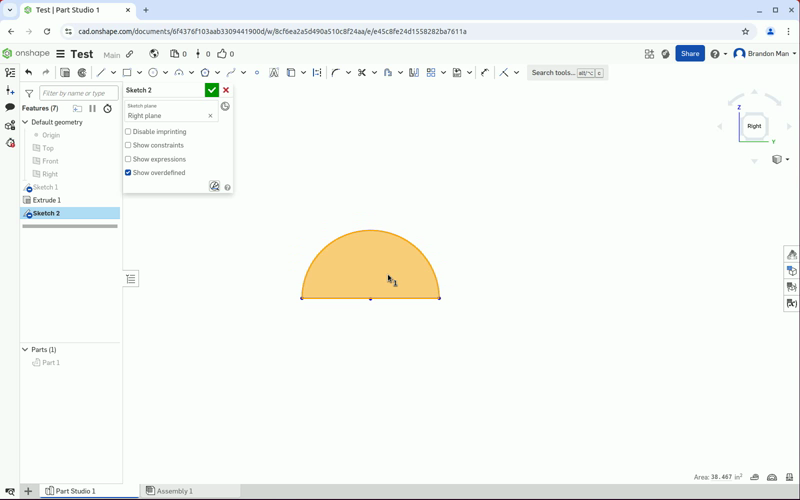
scroll(-6)
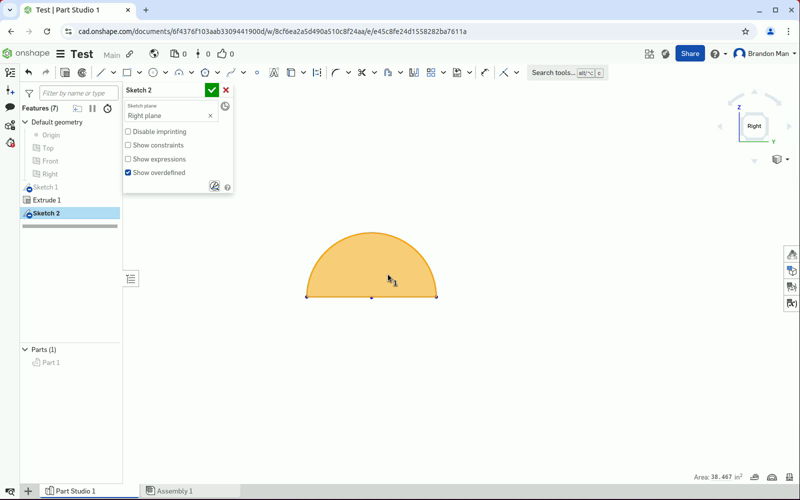
scroll(-6)
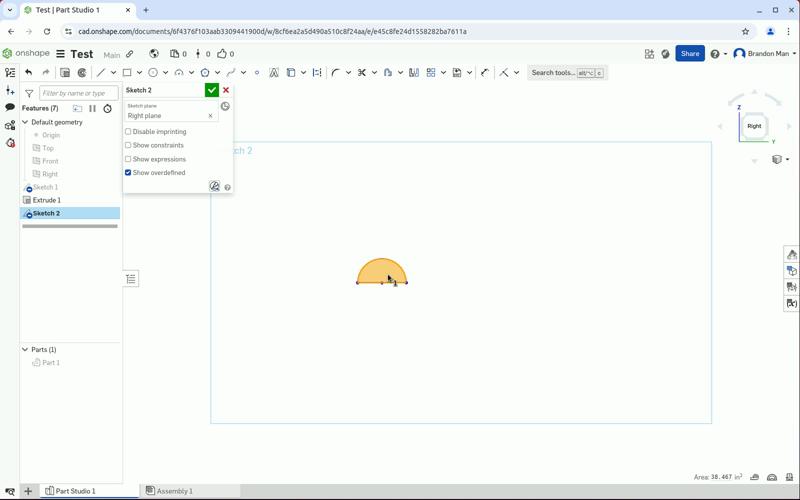
mouse_move(73, 352)
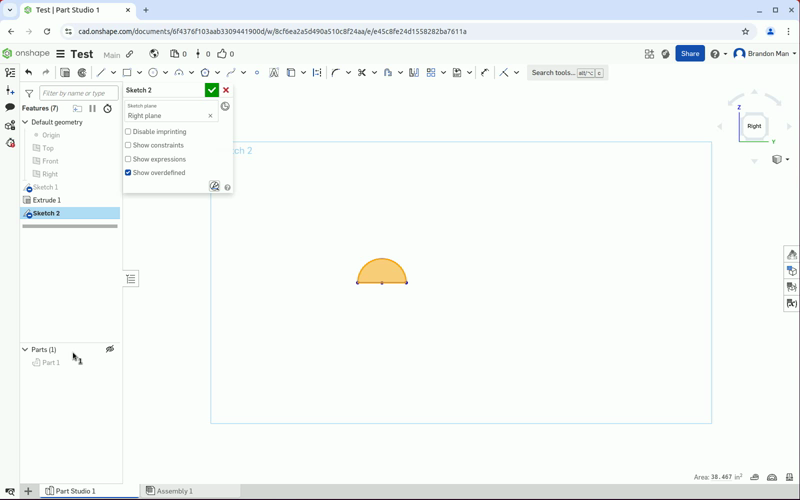
key(shift+y)
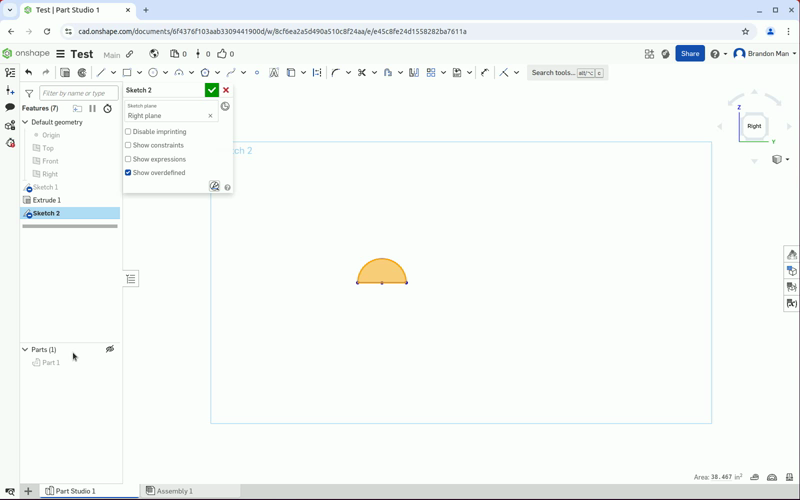
key(shift+e)
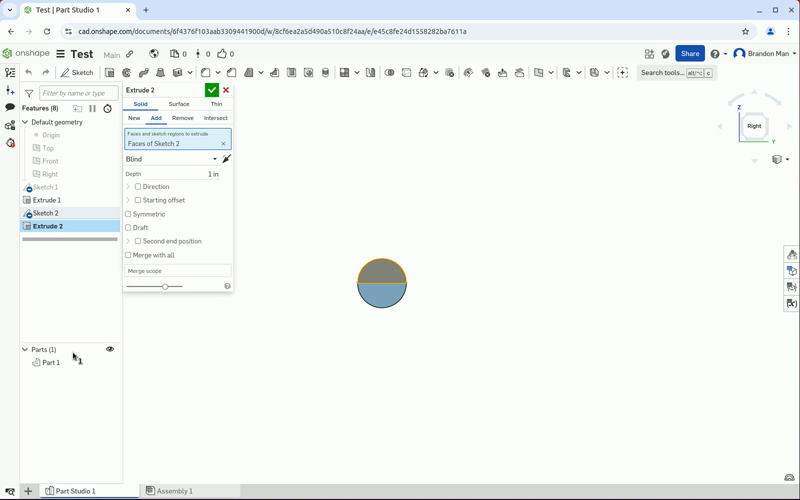
mouse_move(143, 106)
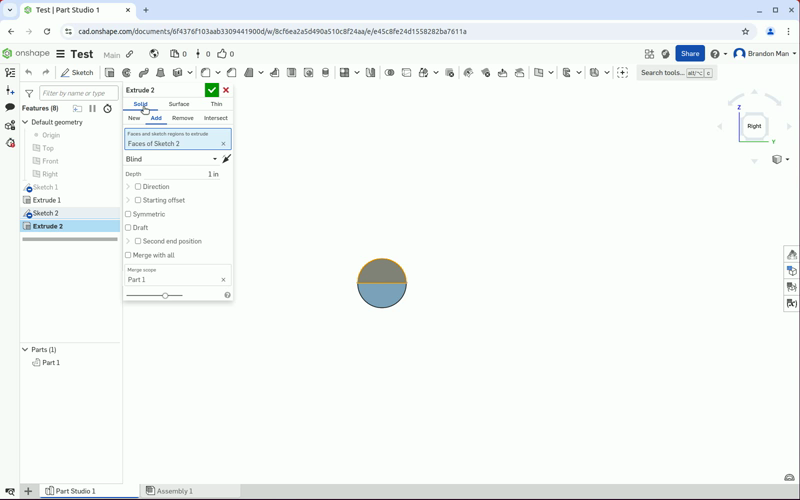
click(143, 106)
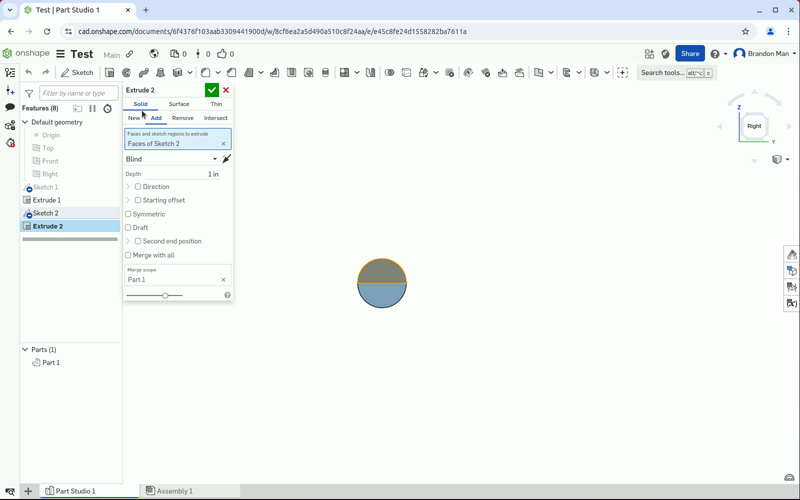
mouse_move(137, 120)
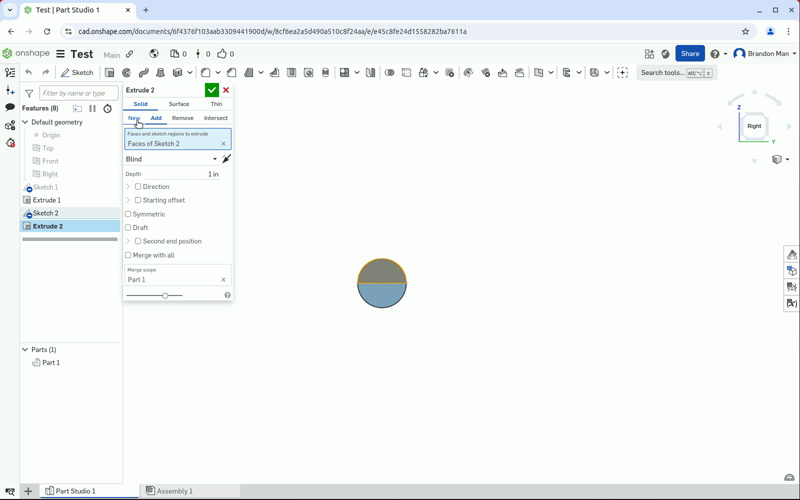
click(137, 120)
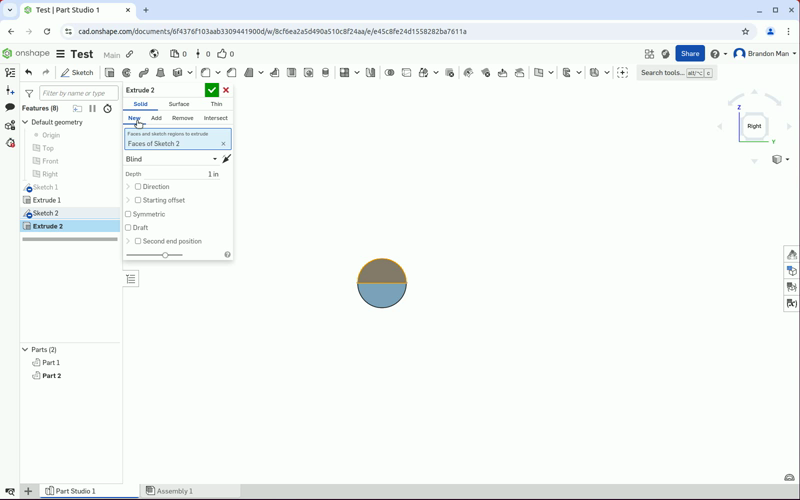
key(tab, 4)
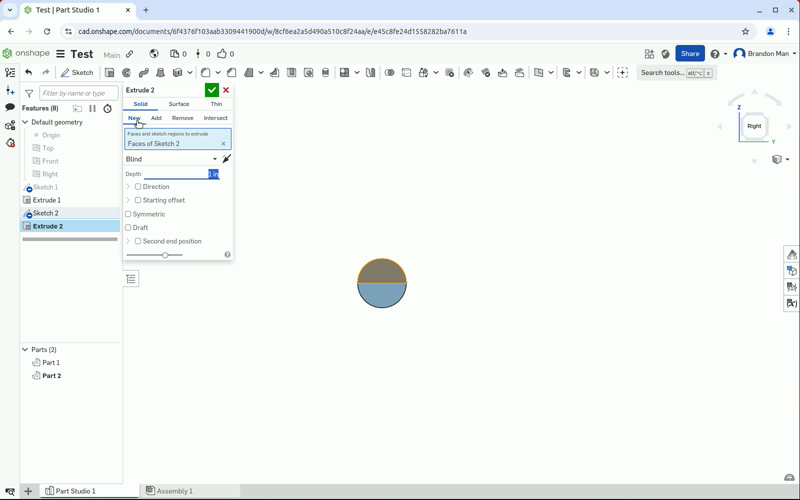
text(4.814)
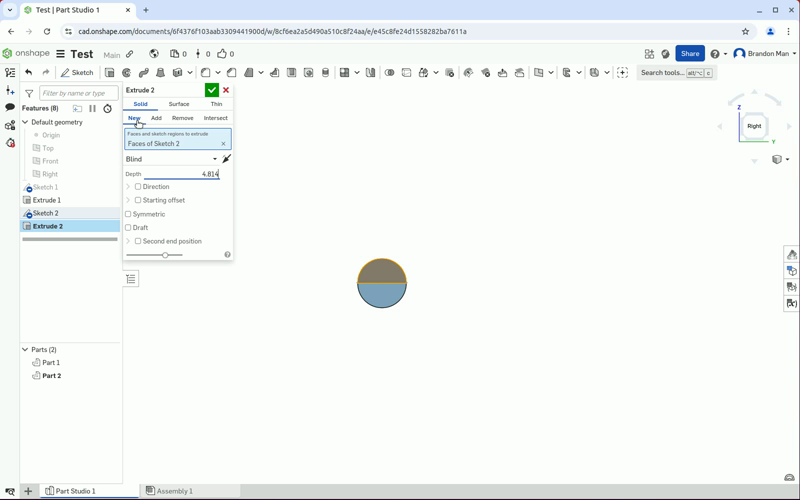
key(enter)
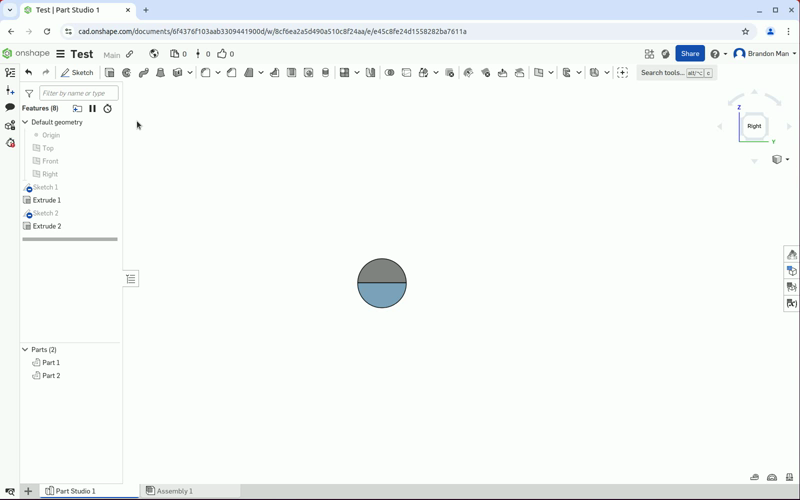
key(shift+h)
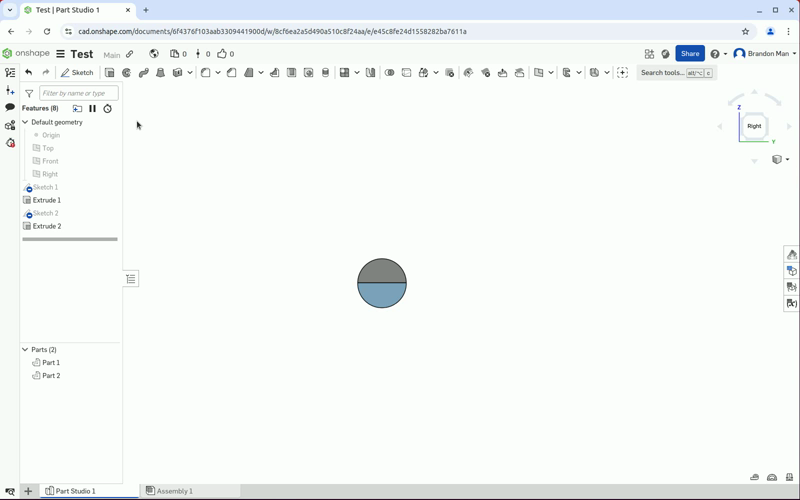
key(shift+h)
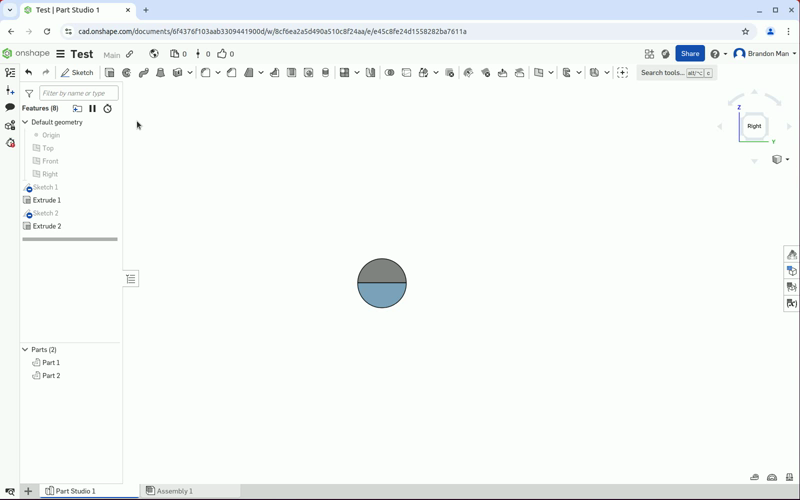
mouse_move(73, 189)
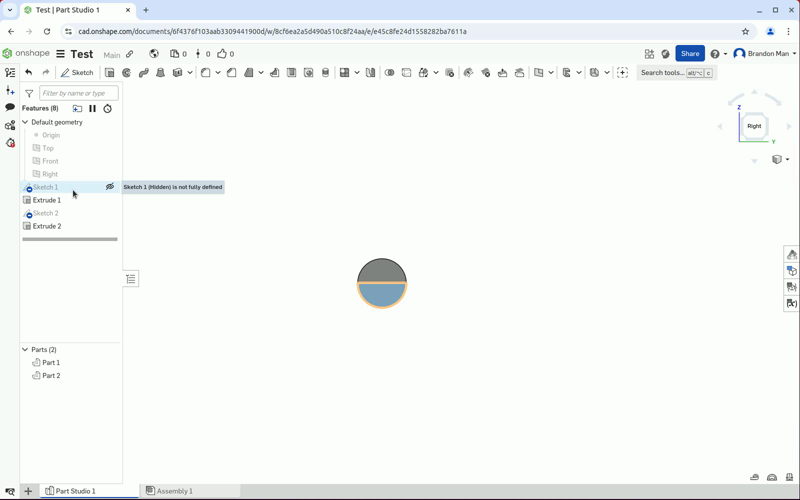
click(73, 189)
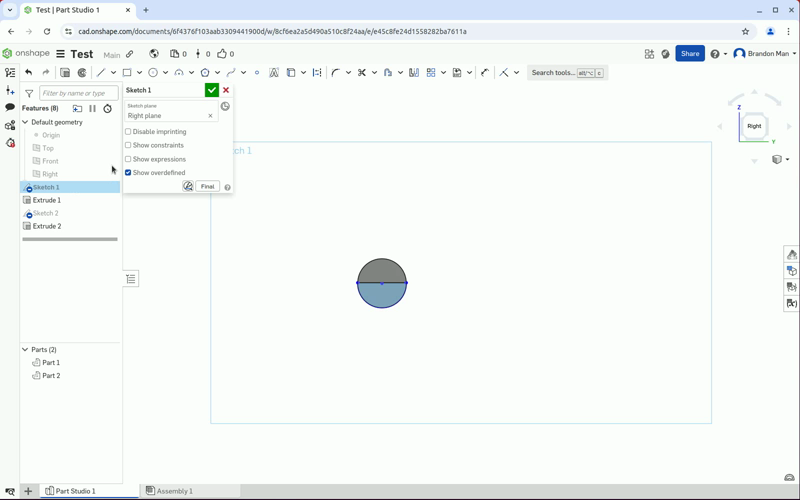
mouse_move(229, 92)
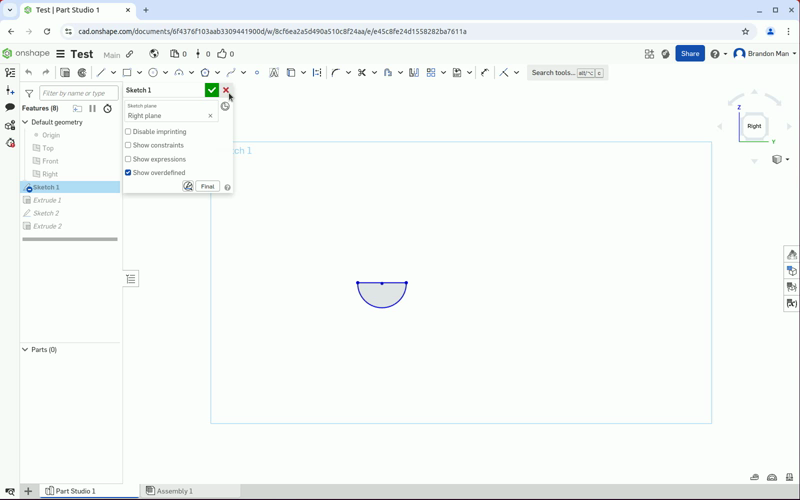
click(229, 92)
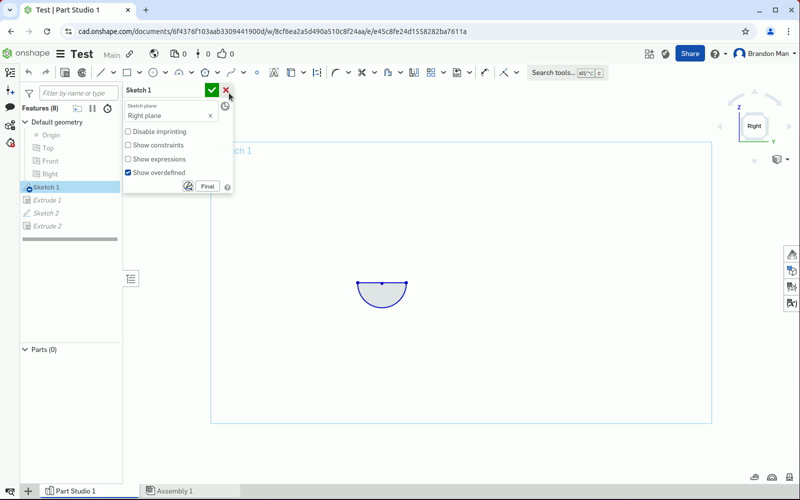
key(shift+s)
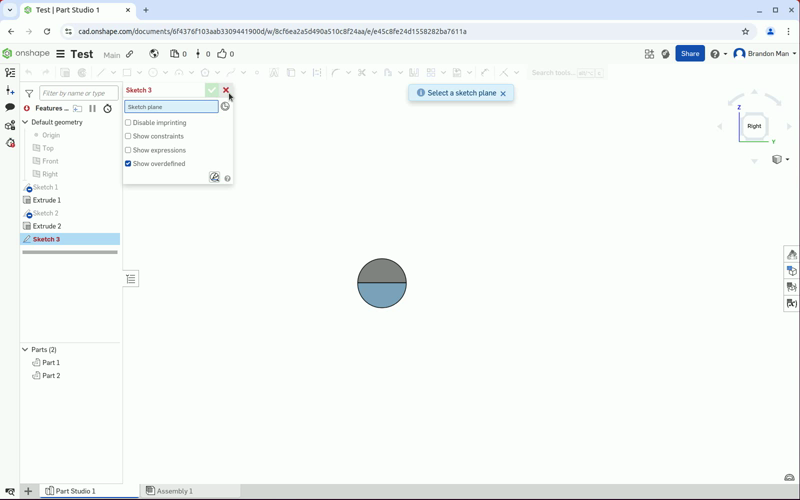
mouse_move(73, 176)
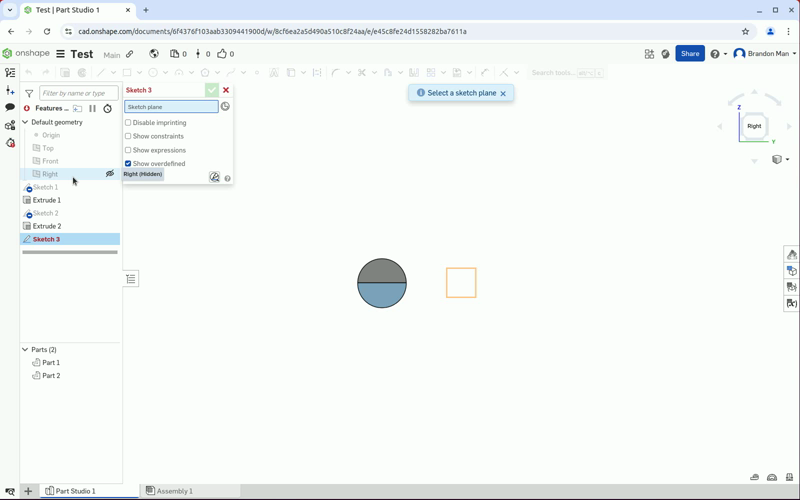
click(73, 176)
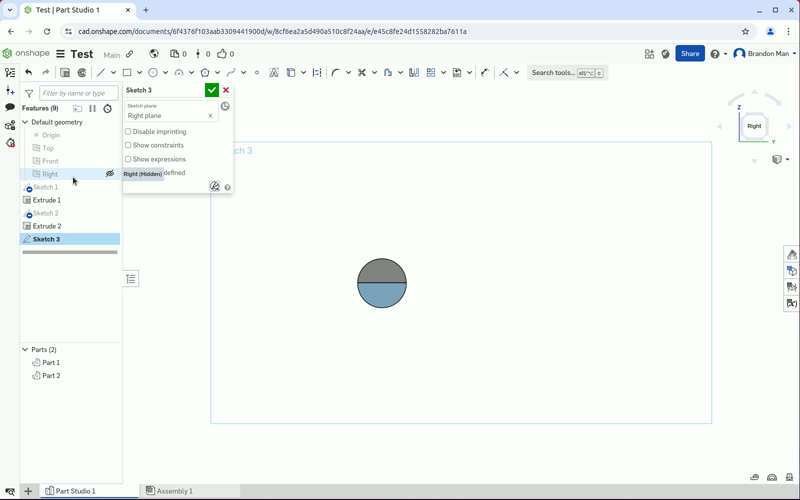
mouse_move(73, 352)
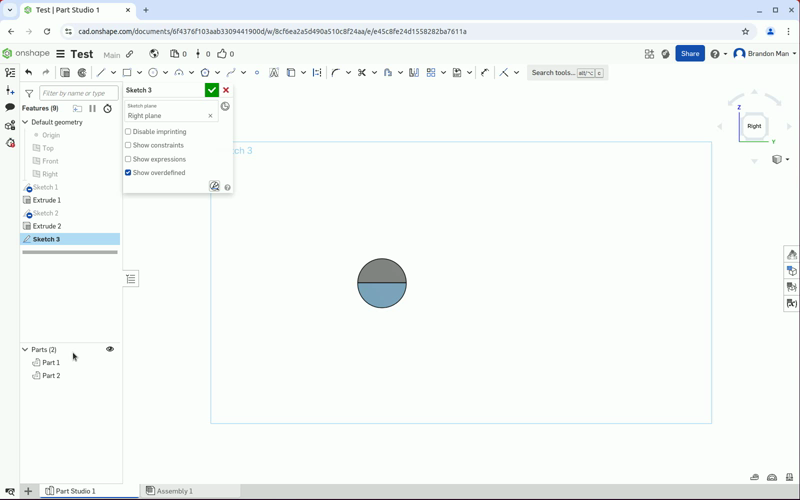
key(y)
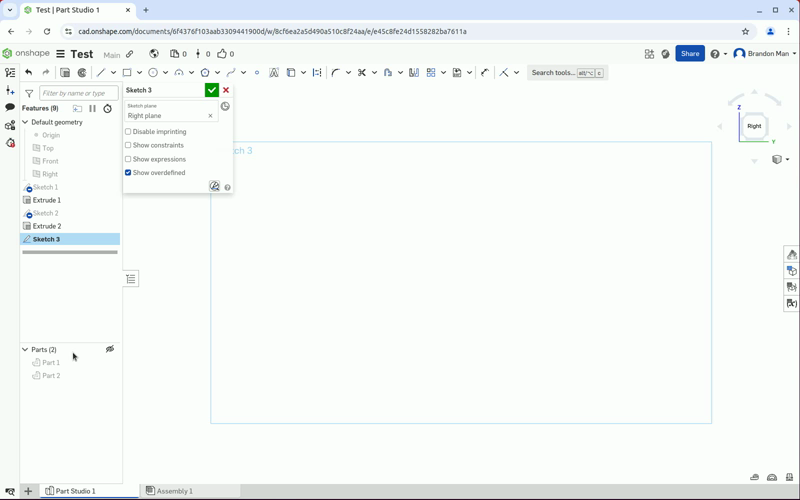
key(l)
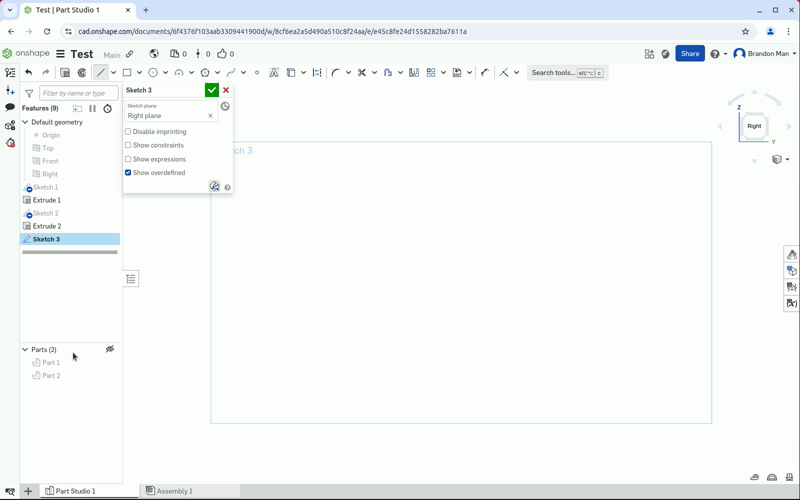
key_down(shift)
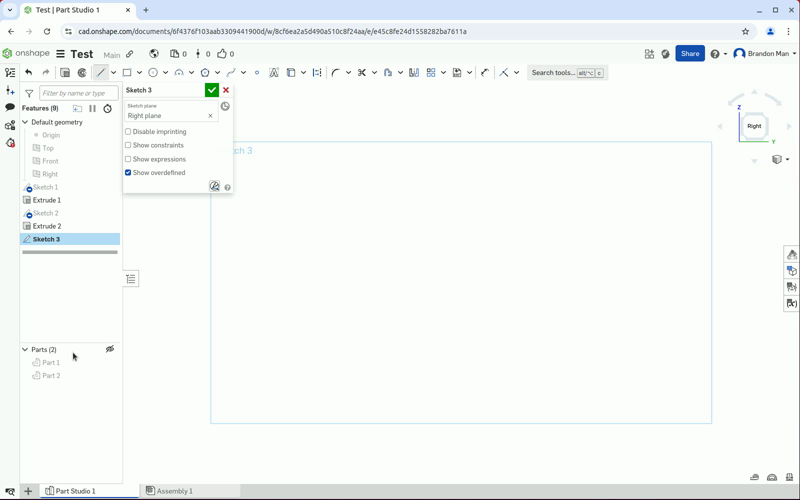
mouse_move(348, 282)
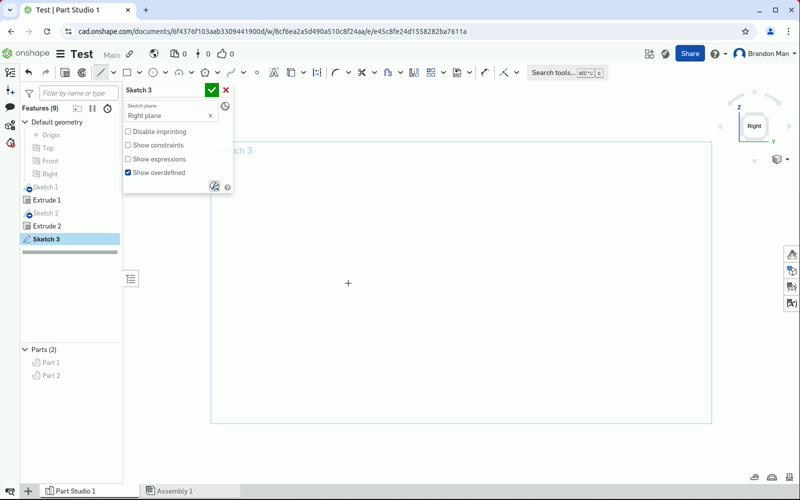
click(348, 282)
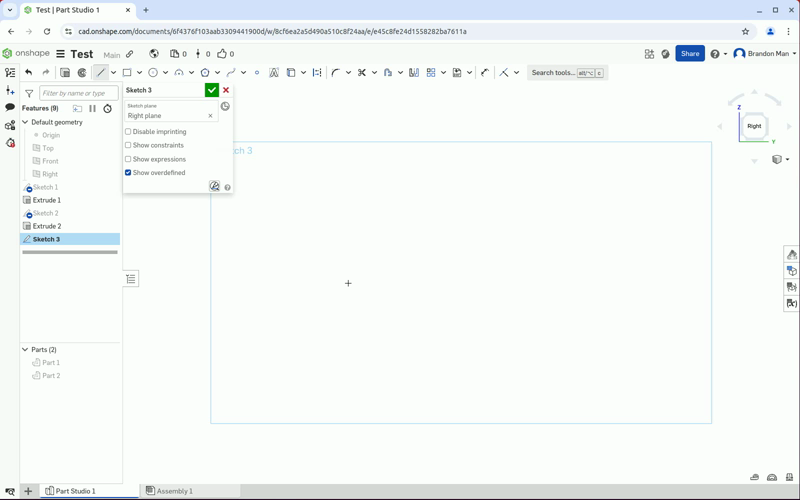
key_up(shift)
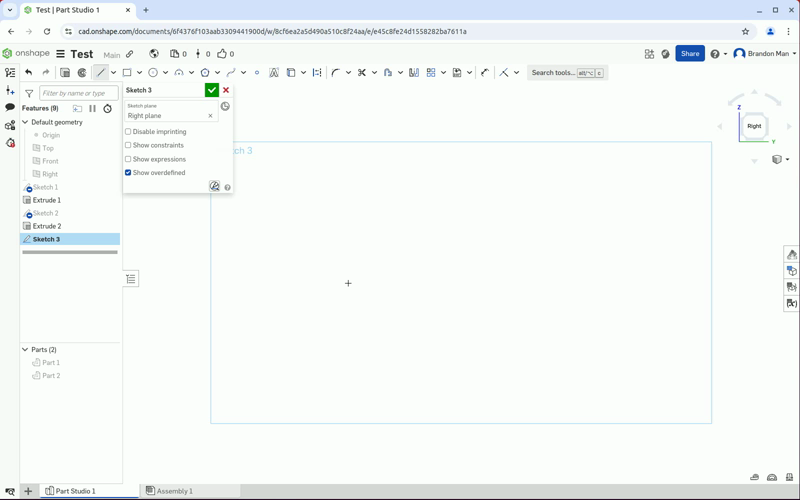
key_down(shift)
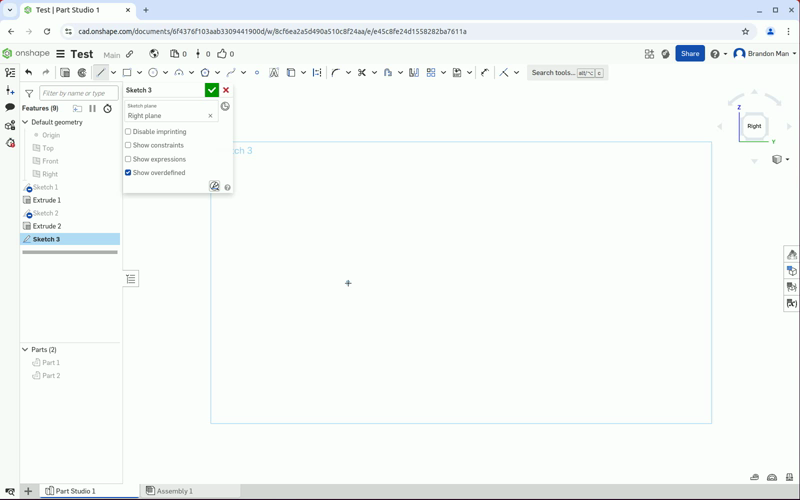
mouse_move(378, 282)
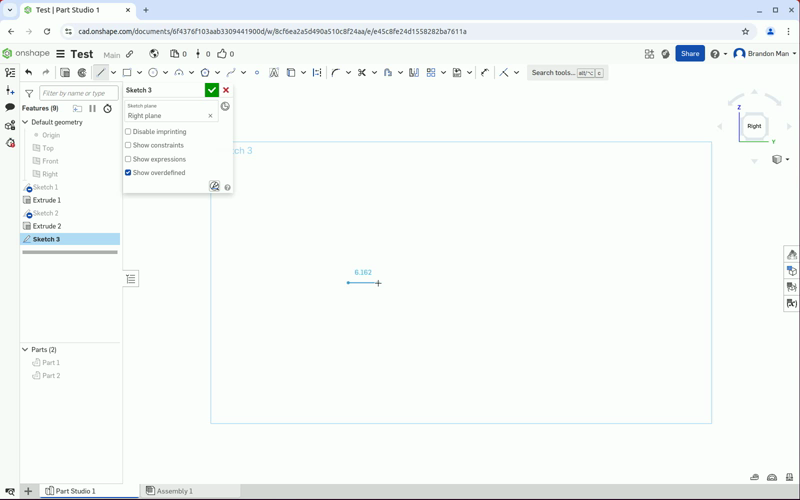
mouse_move(357, 282)
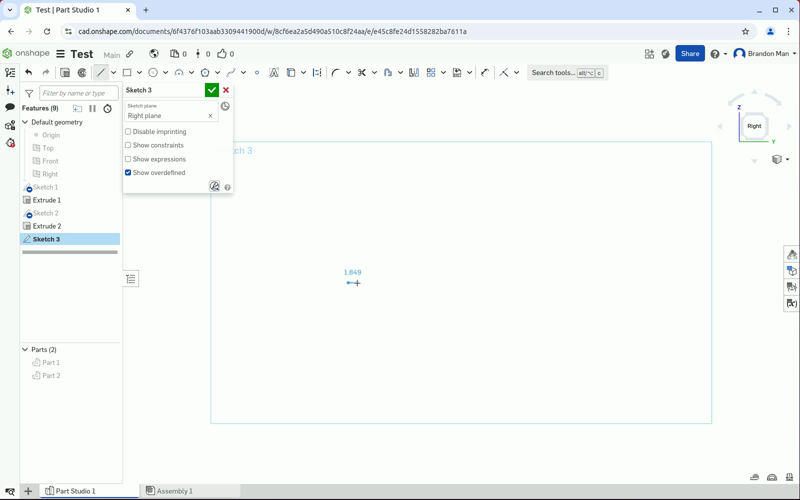
click(357, 282)
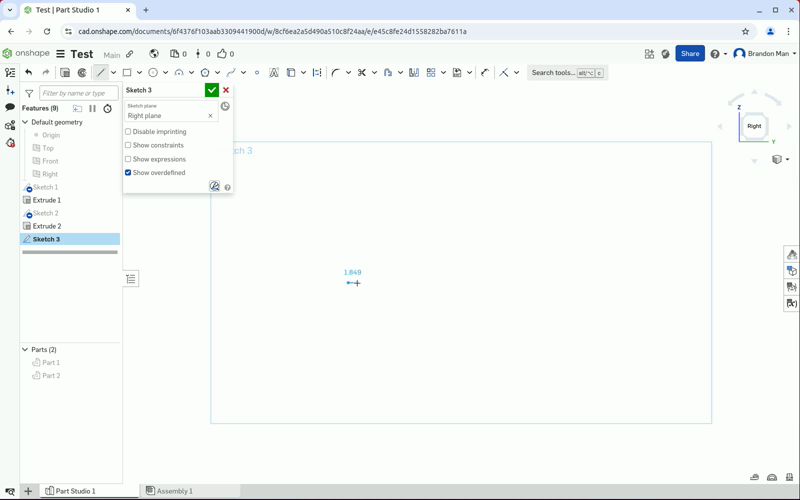
key_up(shift)
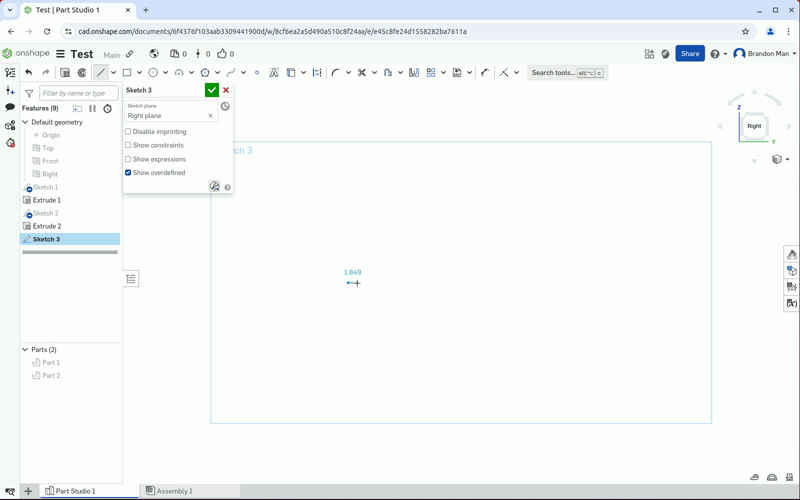
key(esc)
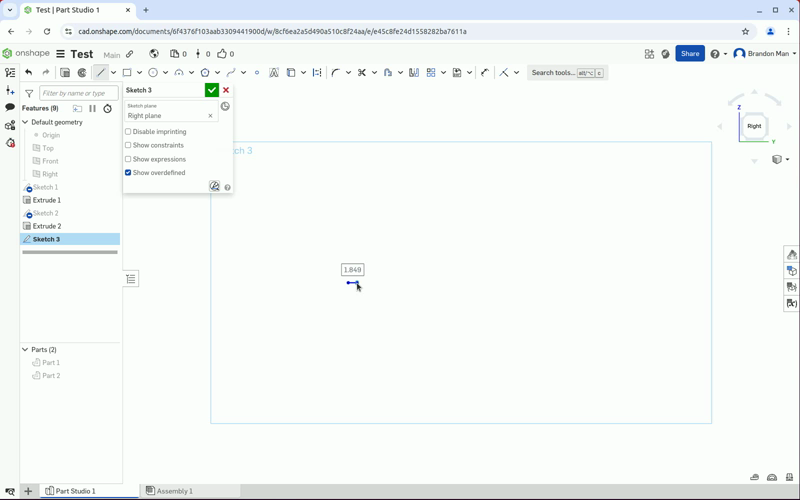
key(a)
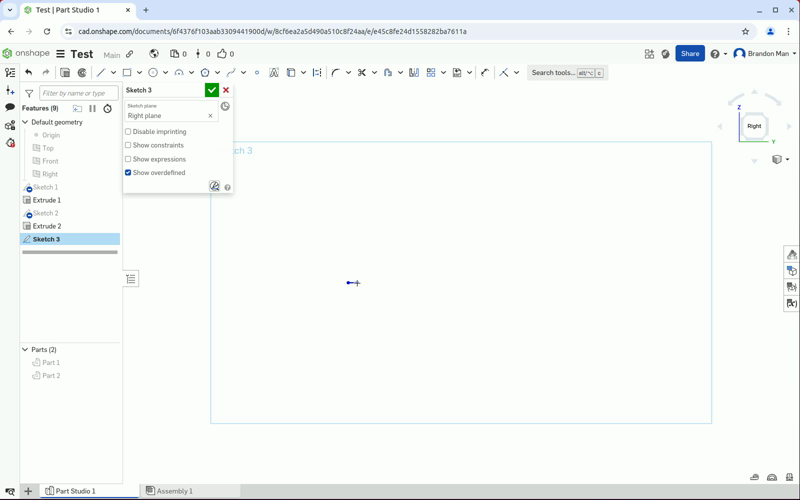
mouse_move(357, 282)
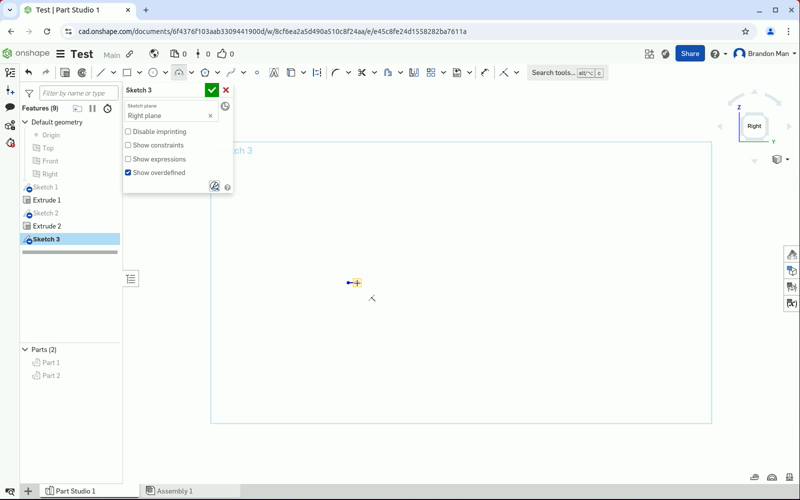
click(357, 282)
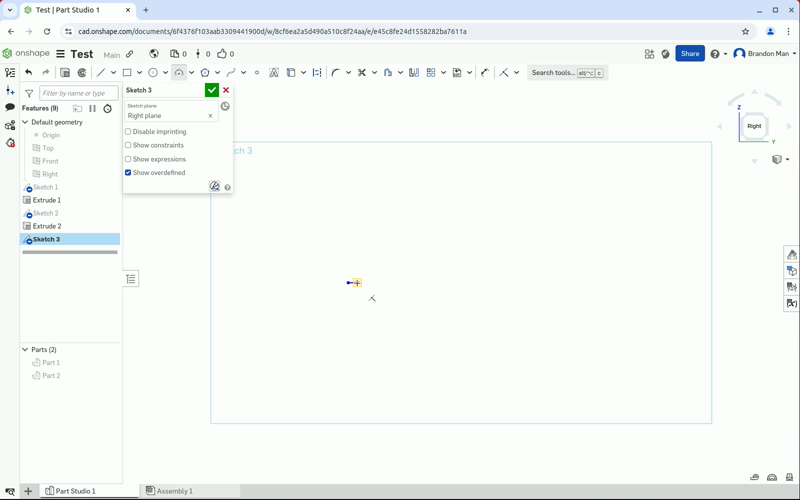
key_down(shift)
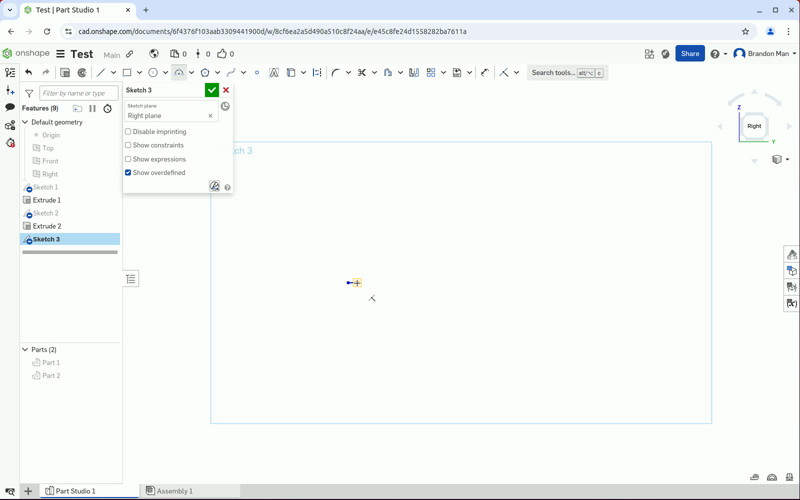
mouse_move(405, 282)
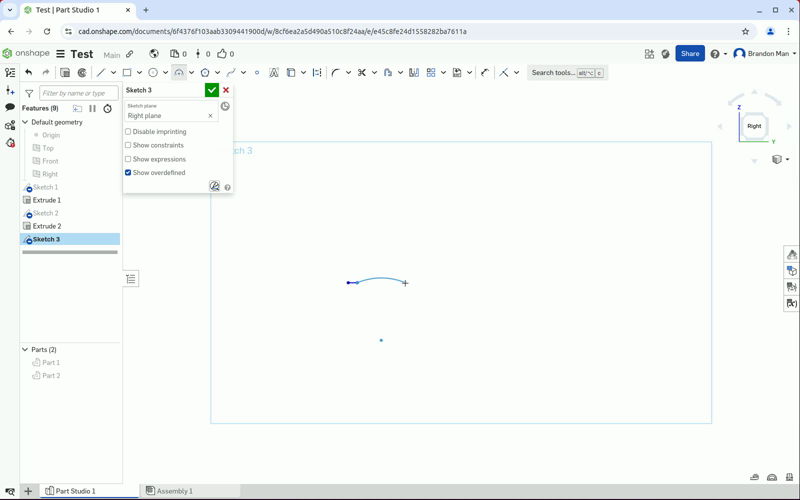
click(405, 282)
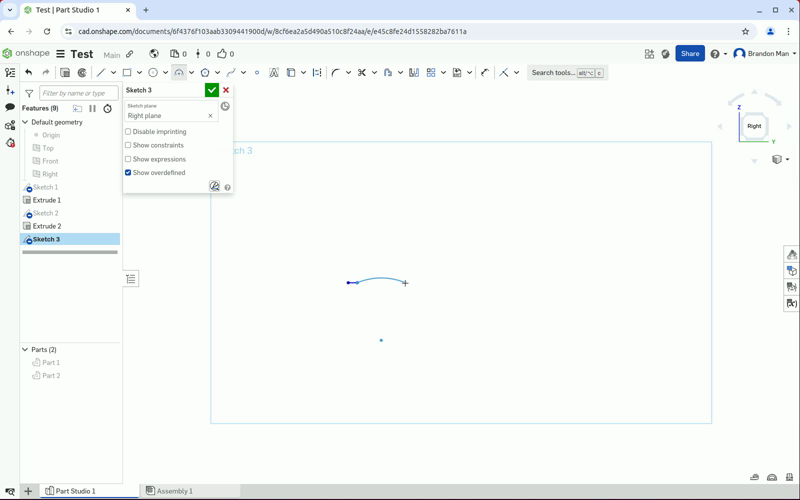
mouse_move(381, 259)
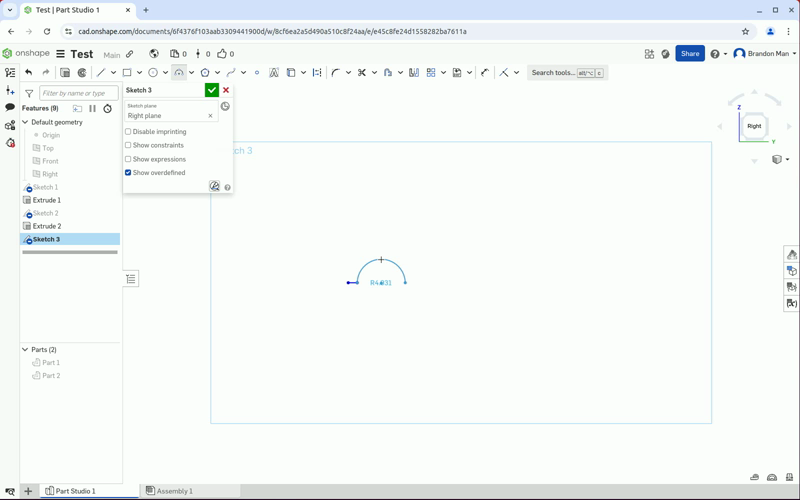
click(381, 259)
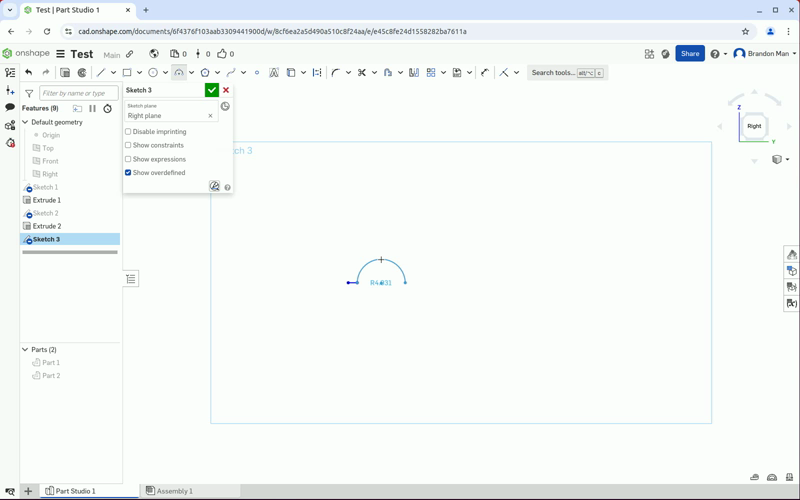
key_up(shift)
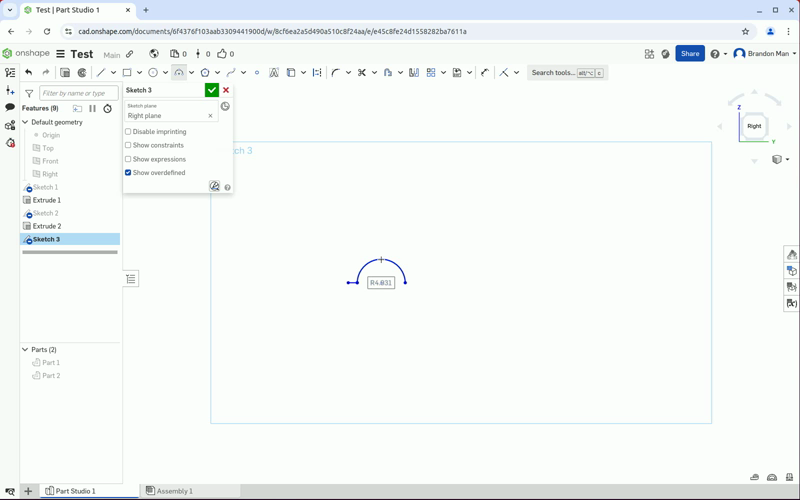
key(esc)
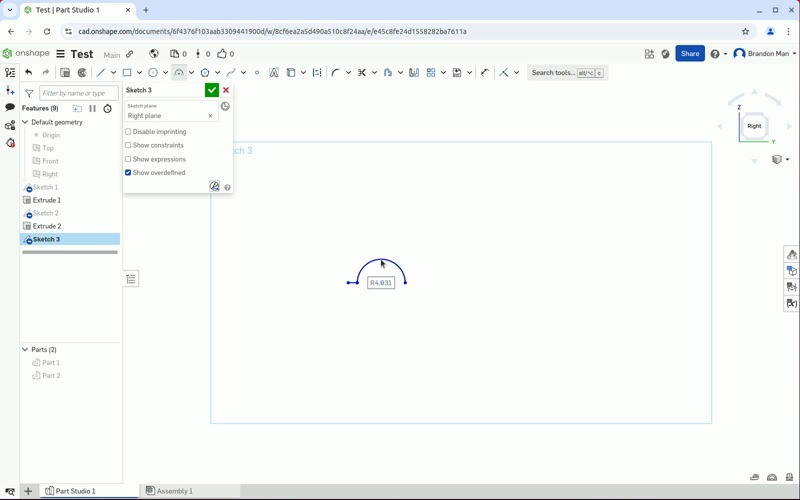
key(l)
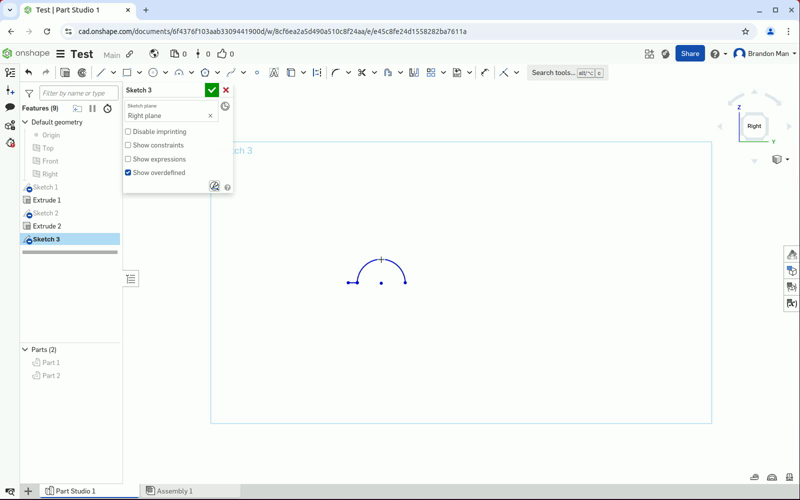
mouse_move(405, 282)
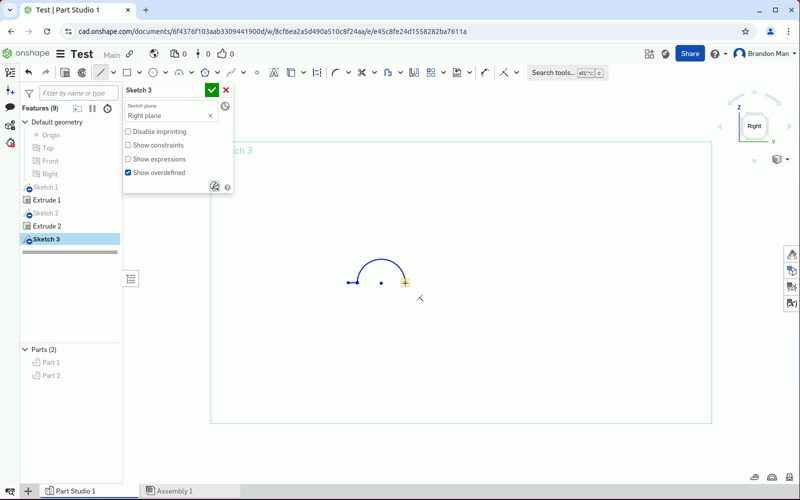
click(405, 282)
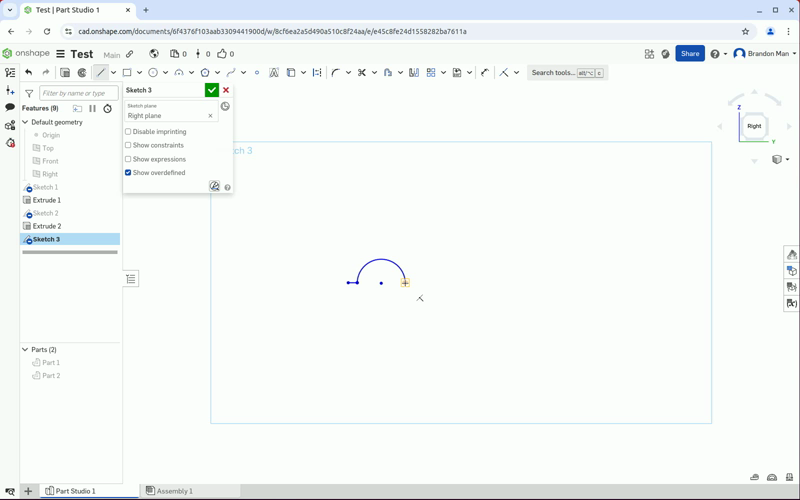
key_down(shift)
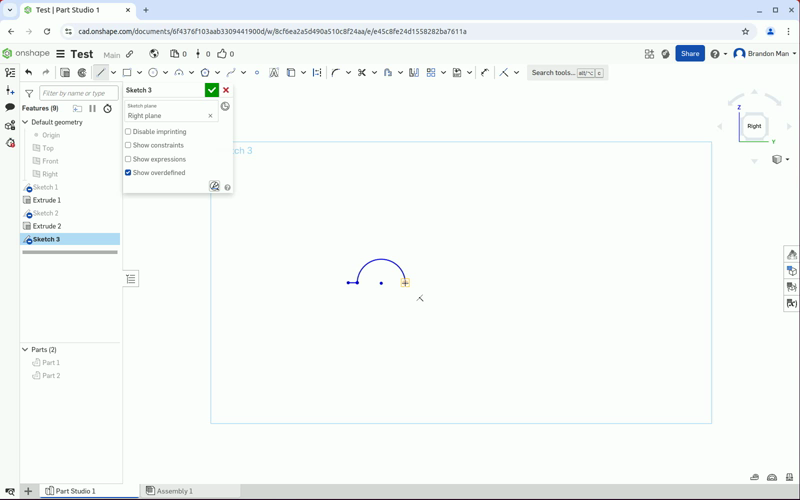
mouse_move(435, 282)
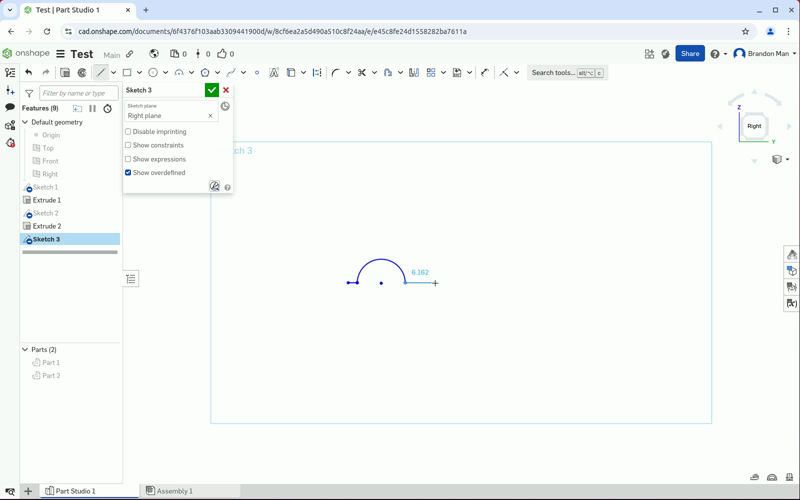
mouse_move(407, 282)
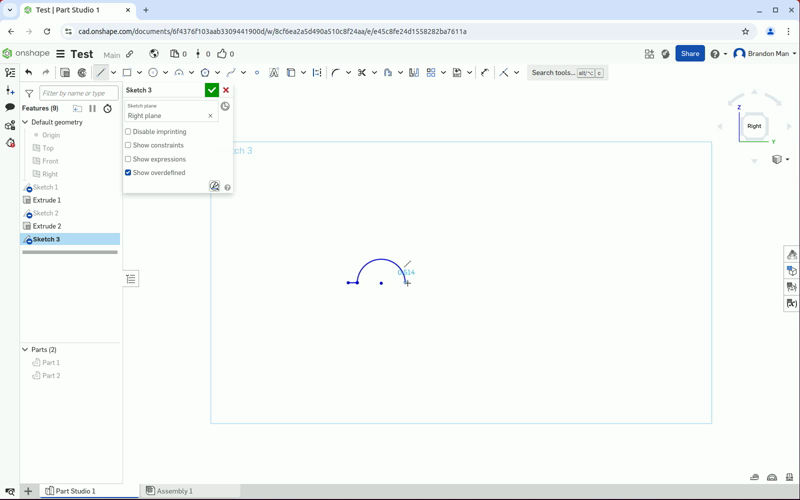
scroll(6)
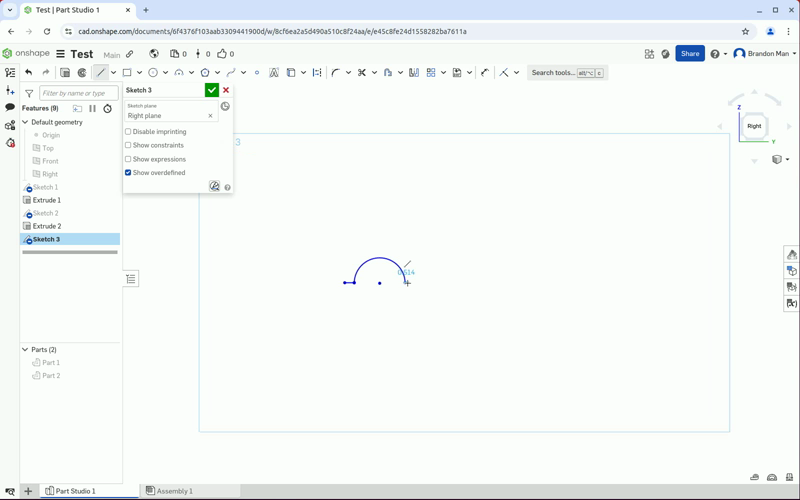
scroll(6)
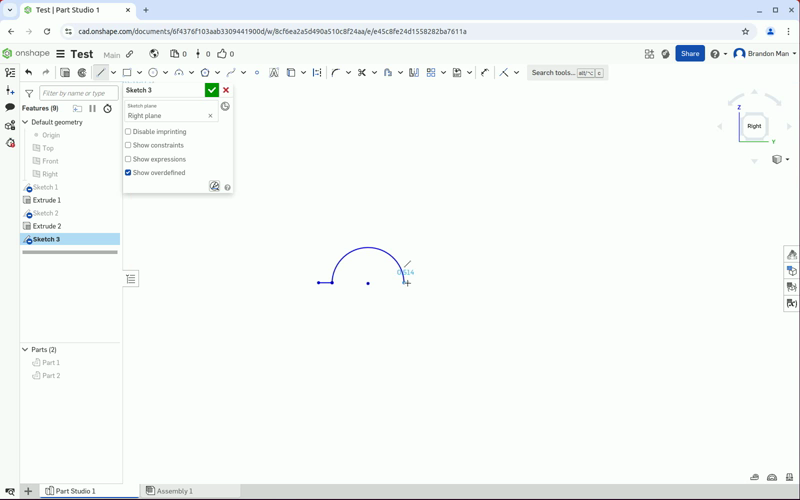
scroll(6)
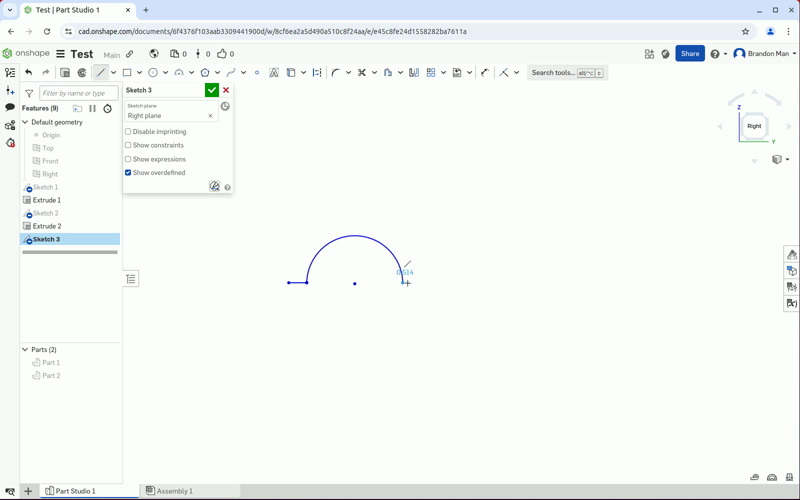
scroll(6)
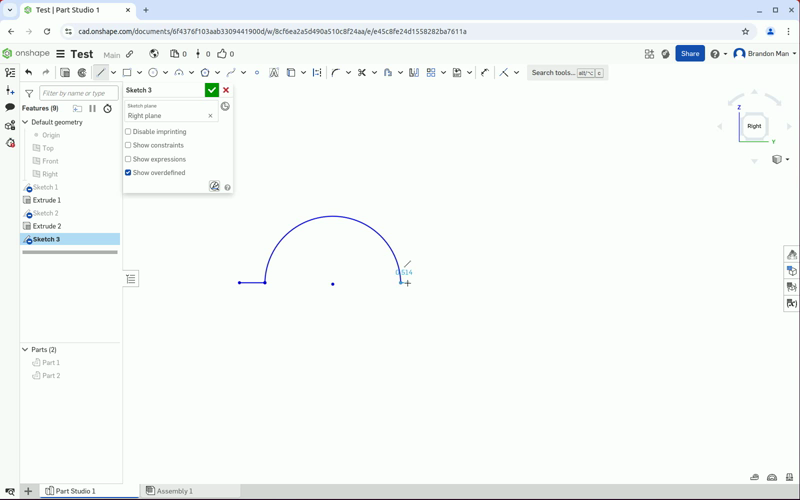
scroll(6)
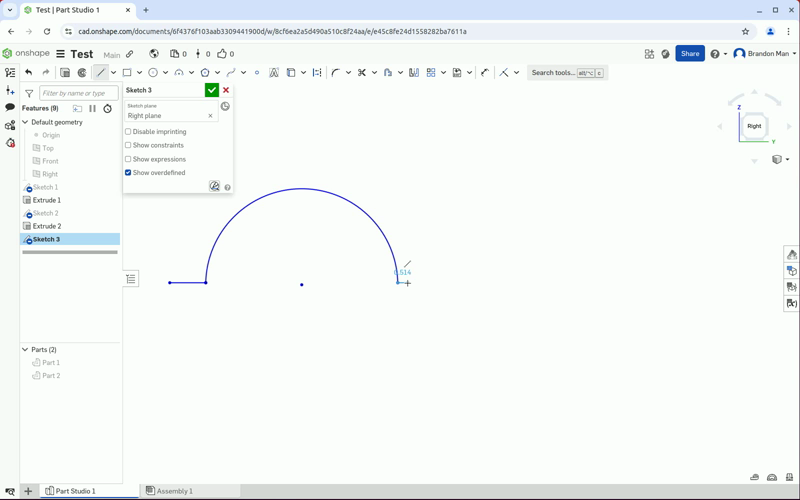
scroll(6)
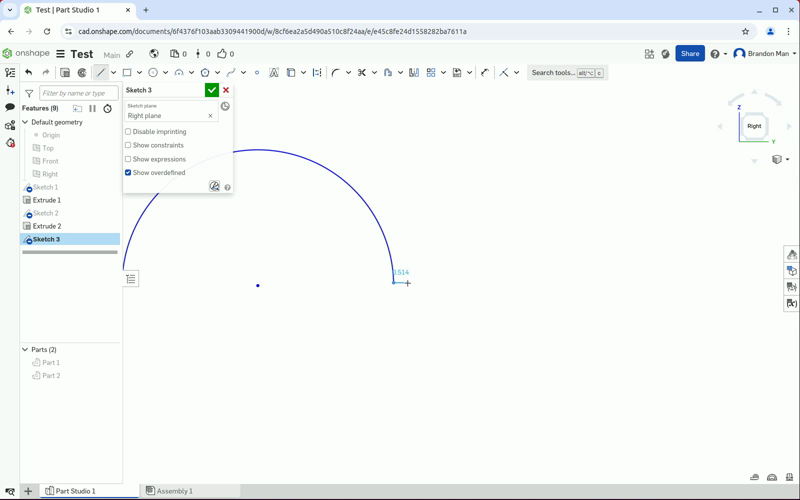
scroll(6)
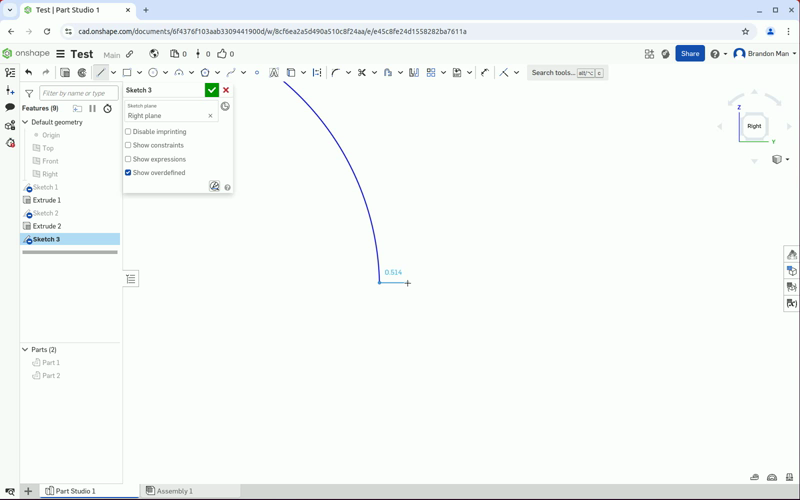
click(407, 282)
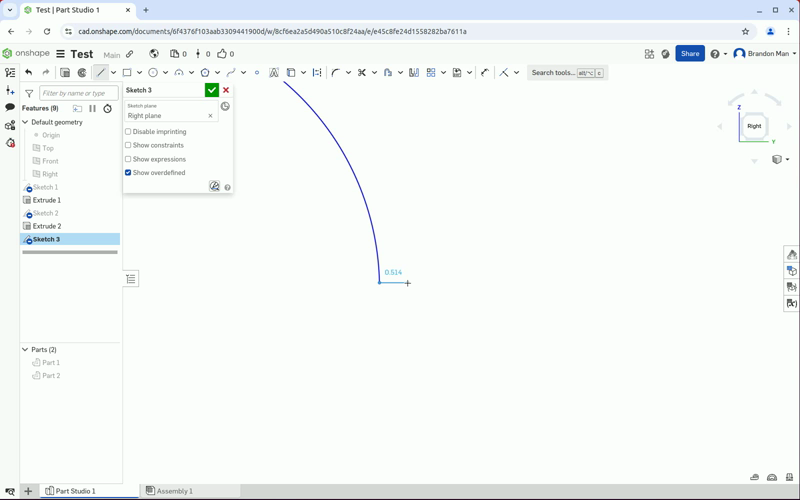
scroll(-6)
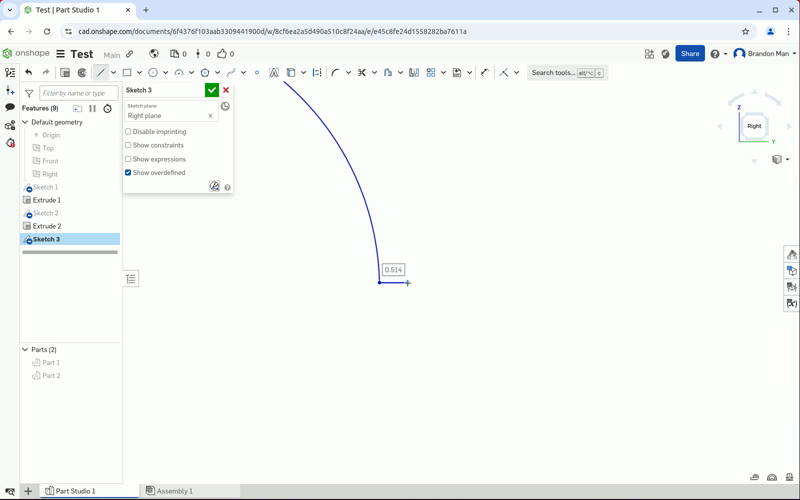
scroll(-6)
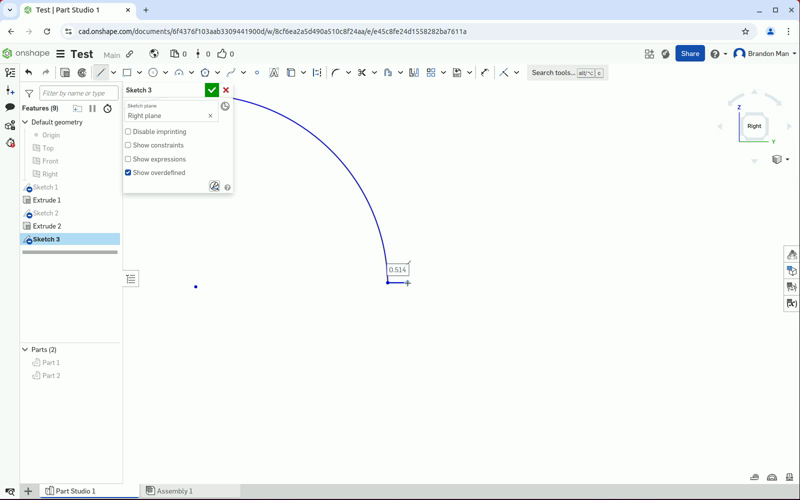
scroll(-6)
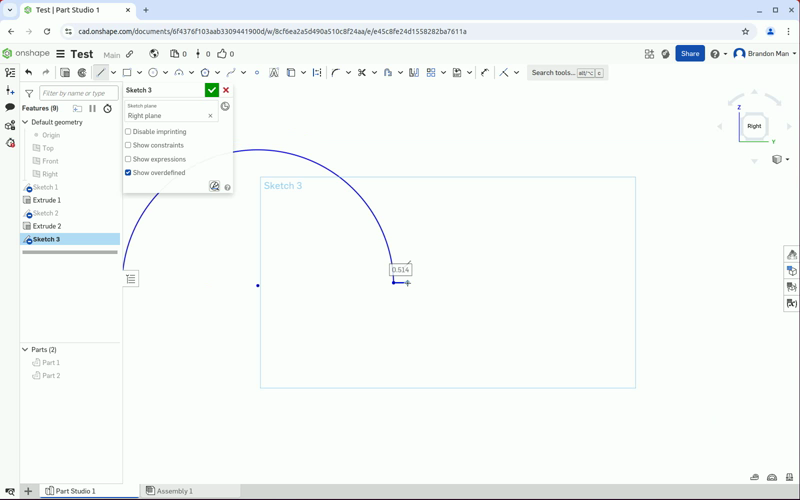
scroll(-6)
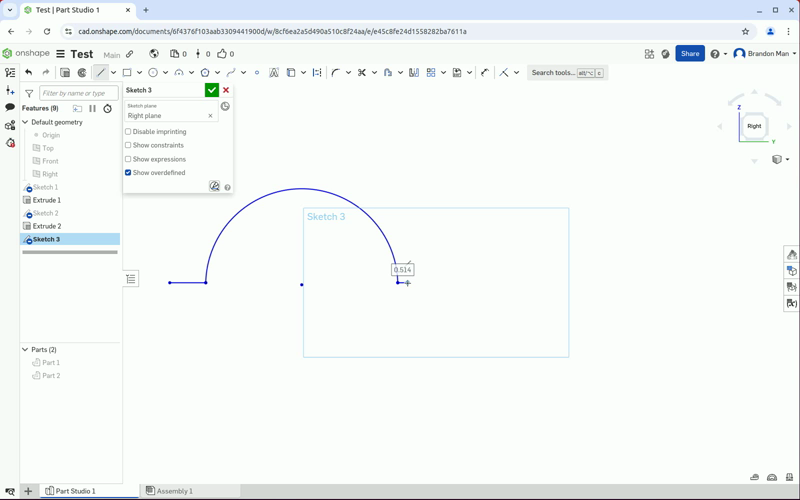
scroll(-6)
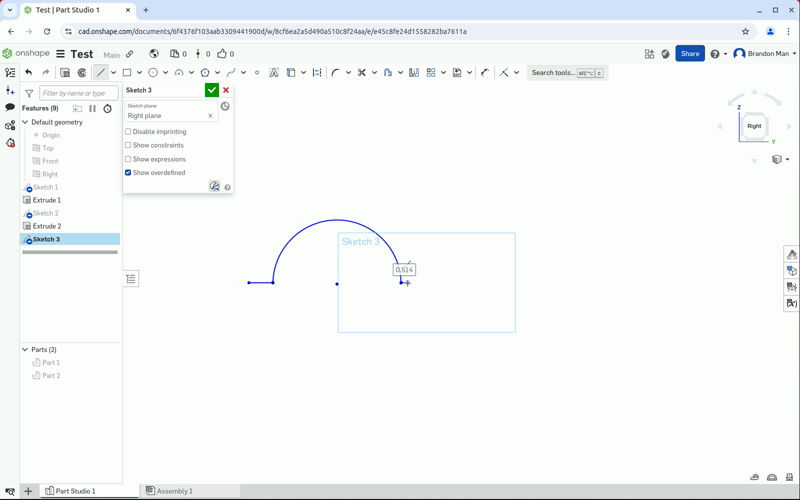
scroll(-6)
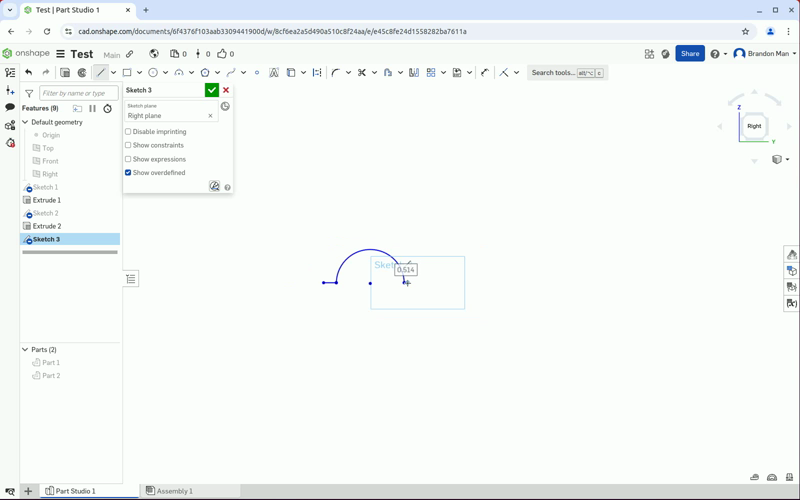
scroll(-6)
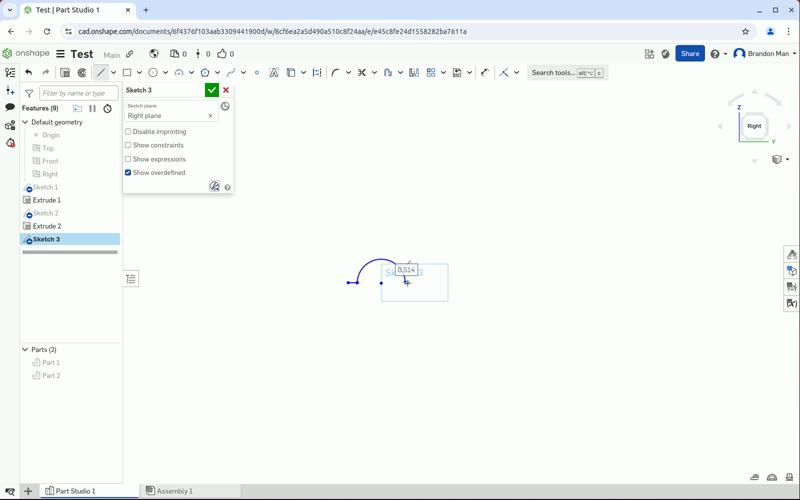
key_up(shift)
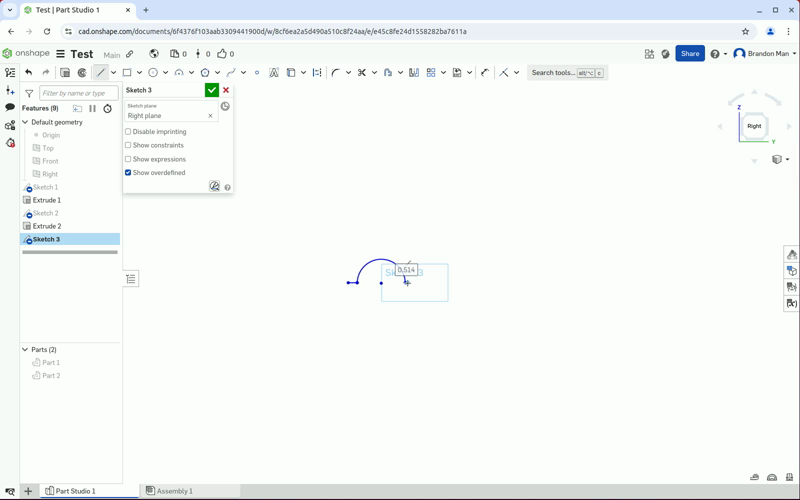
key(esc)
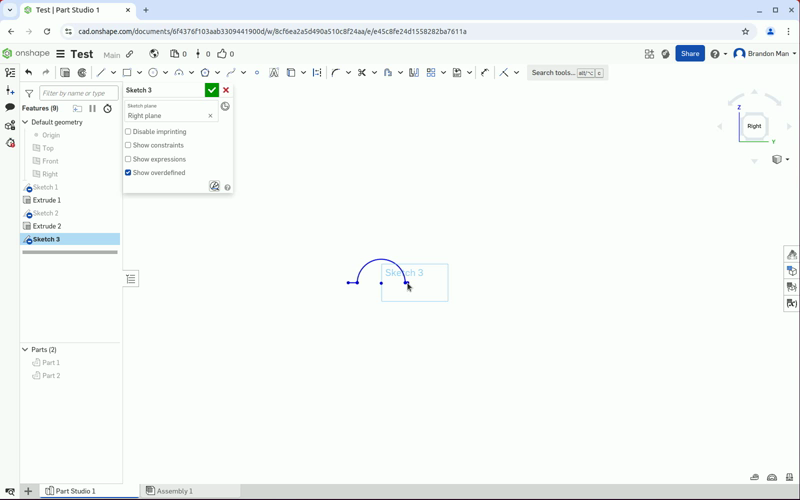
key(a)
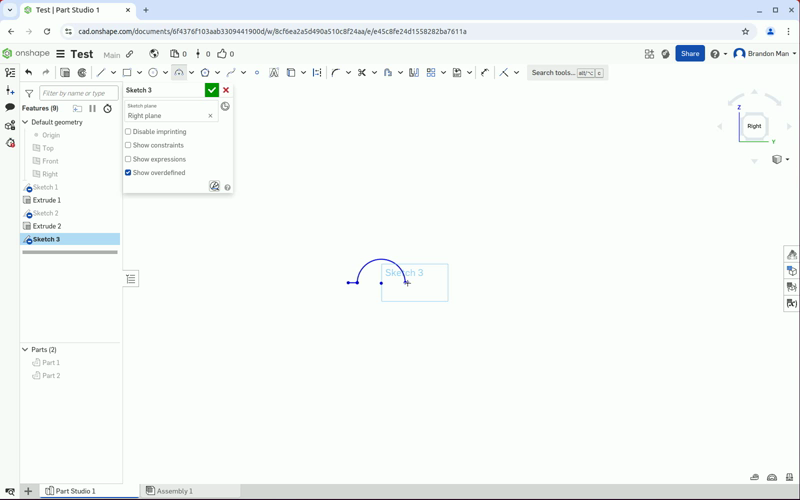
mouse_move(407, 282)
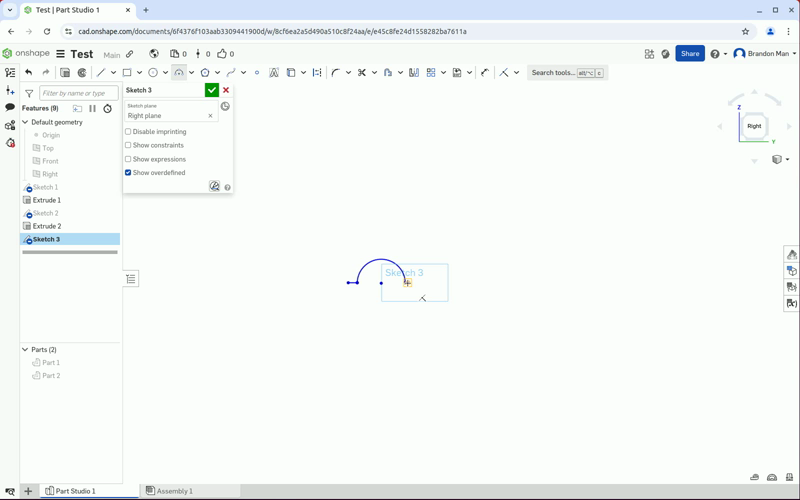
scroll(6)
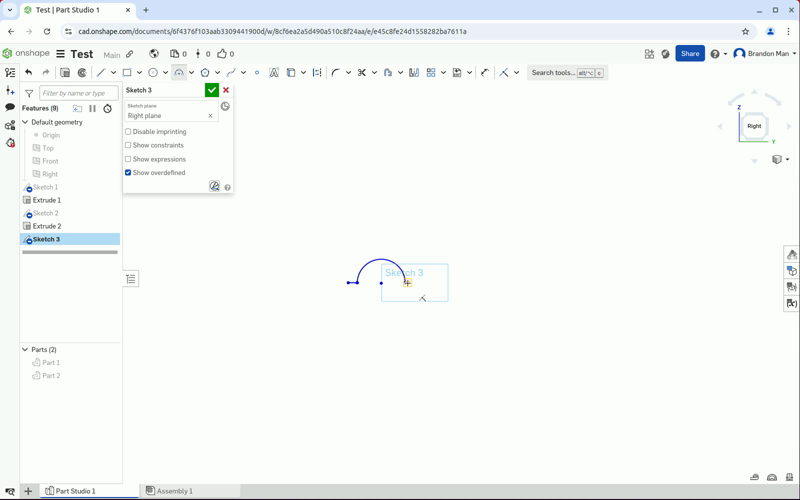
scroll(6)
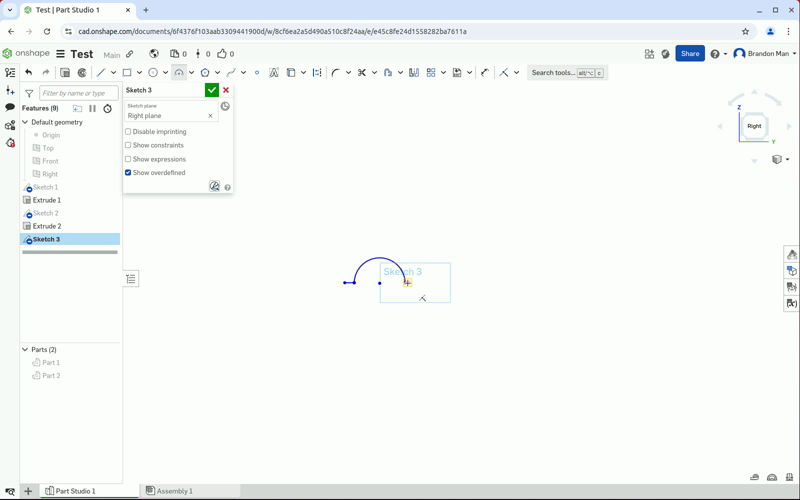
scroll(6)
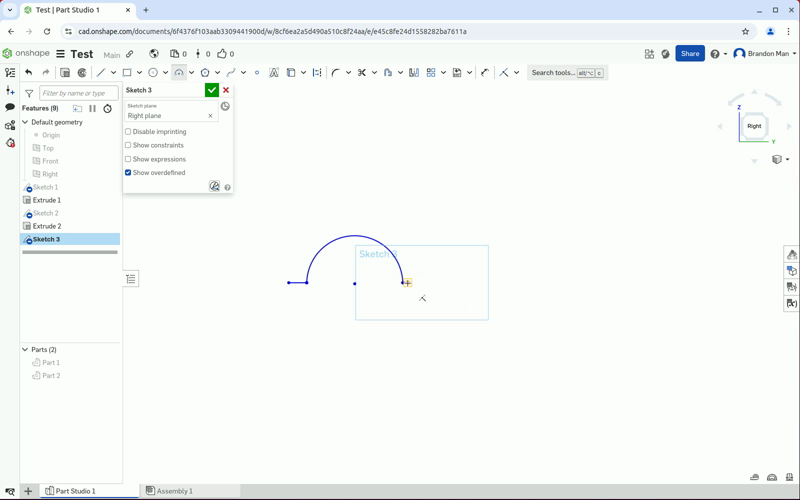
scroll(6)
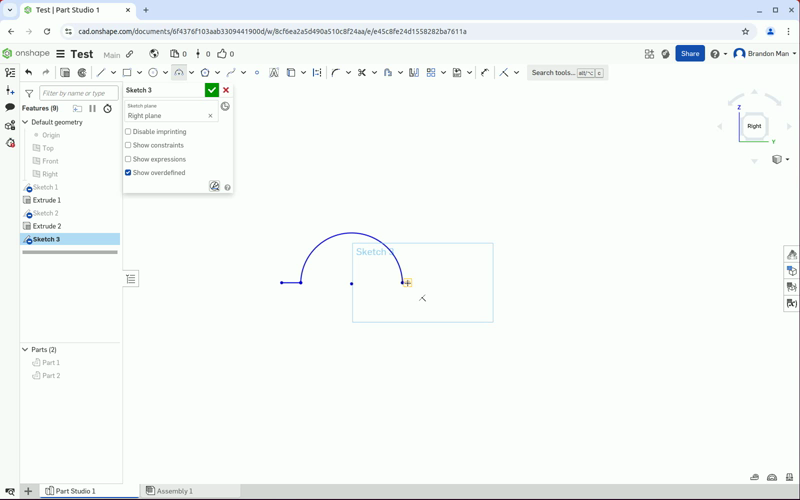
scroll(6)
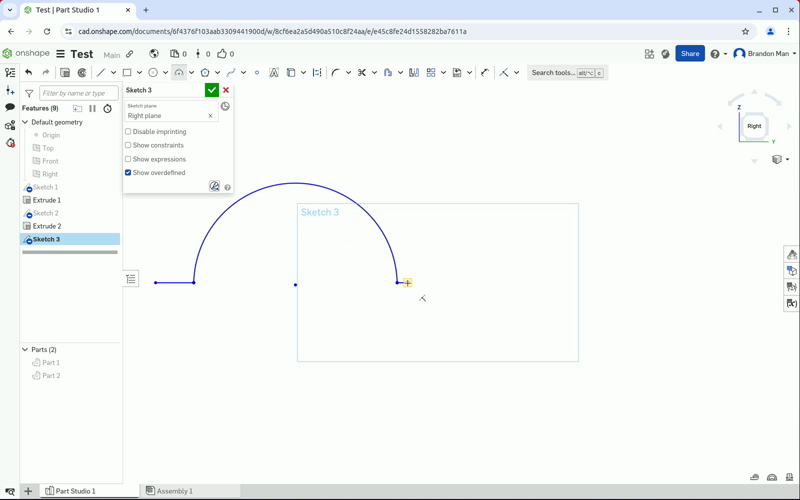
scroll(6)
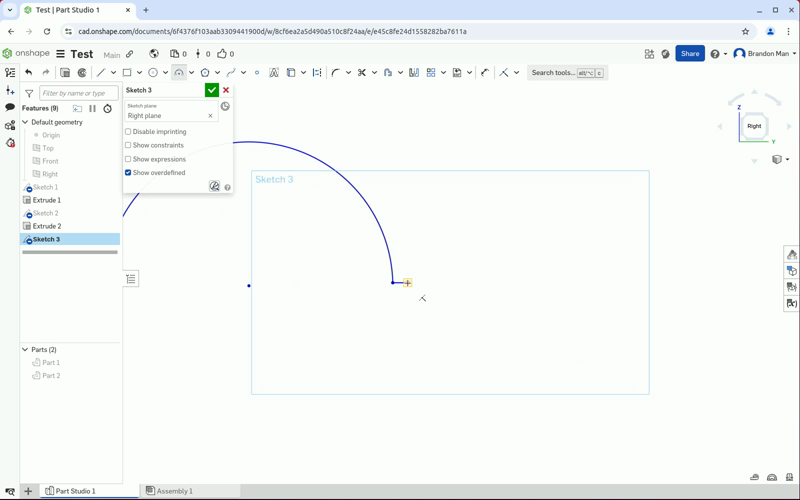
scroll(6)
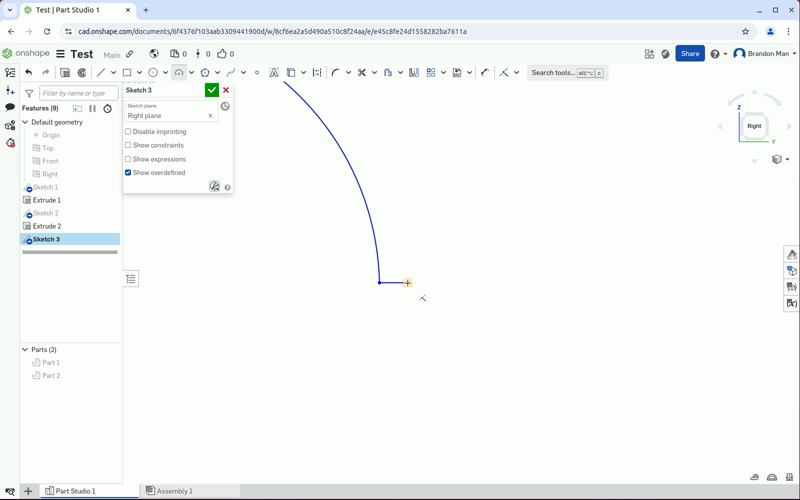
click(407, 282)
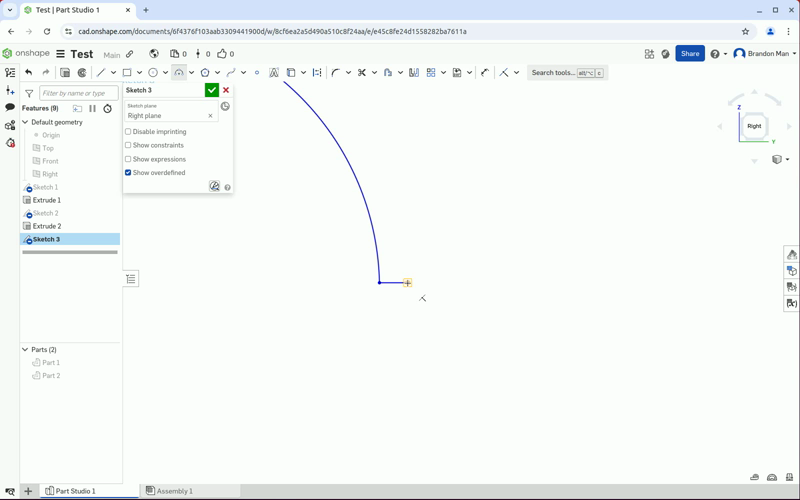
scroll(-6)
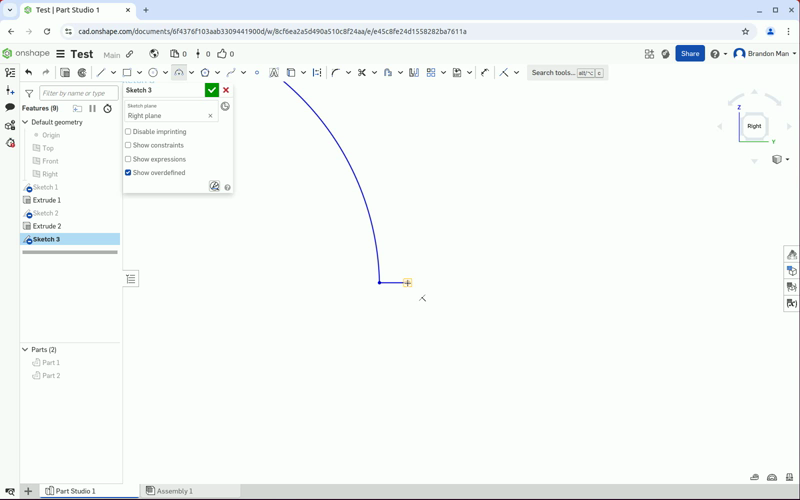
scroll(-6)
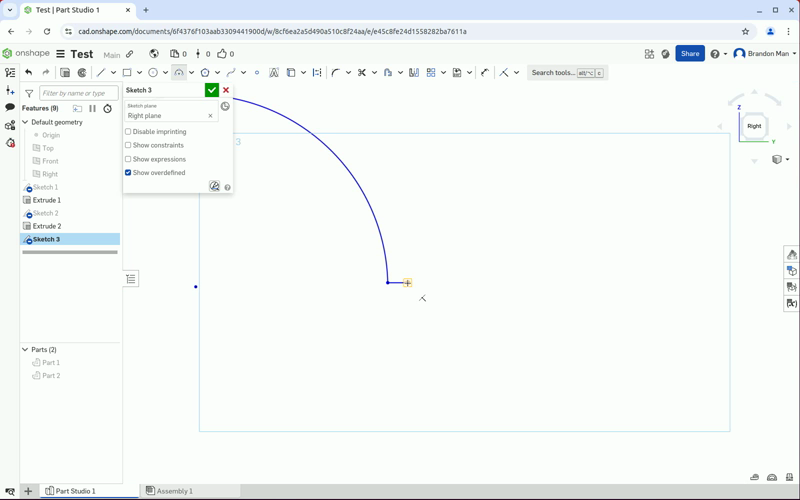
scroll(-6)
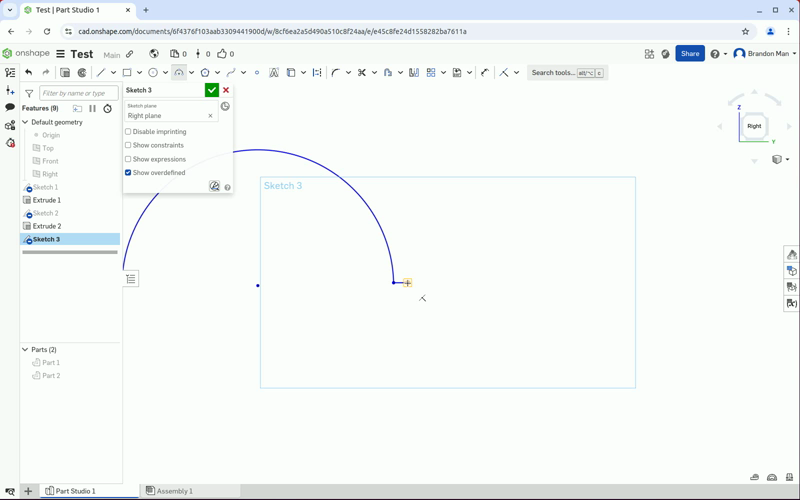
scroll(-6)
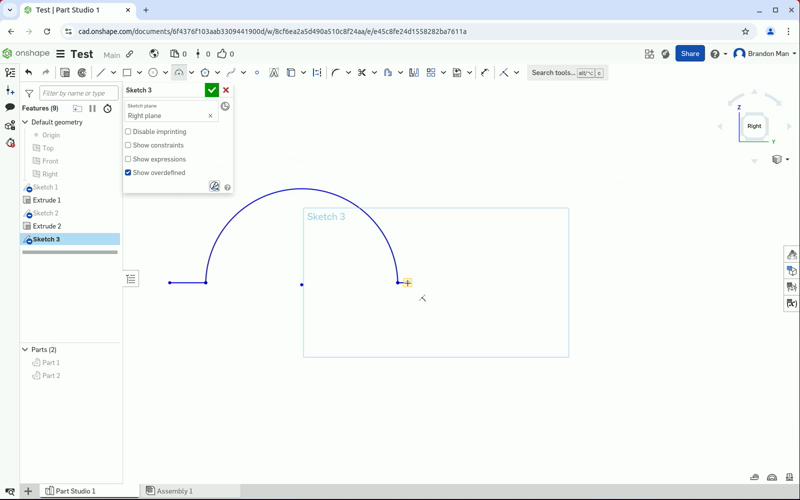
scroll(-6)
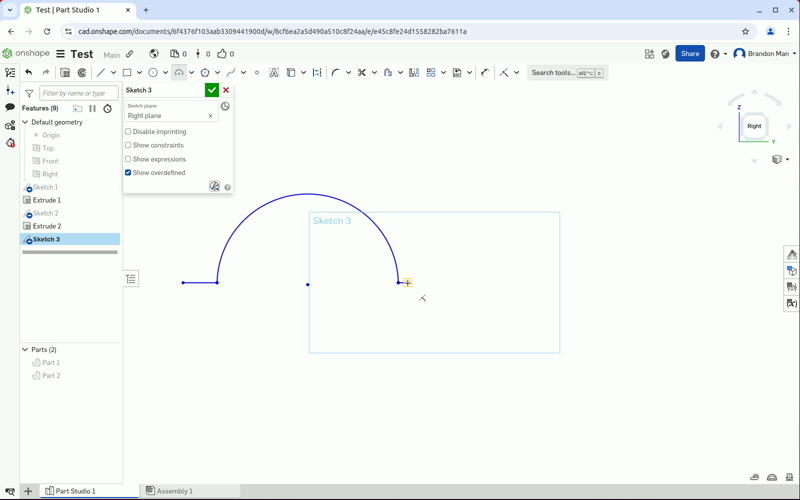
scroll(-6)
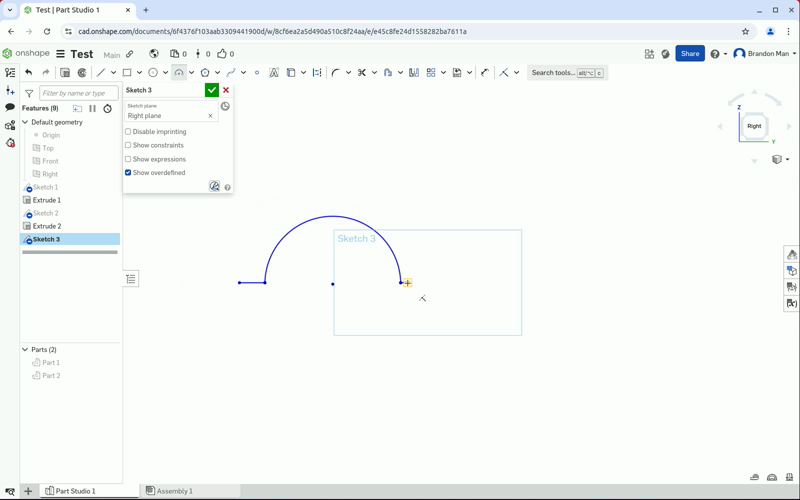
scroll(-6)
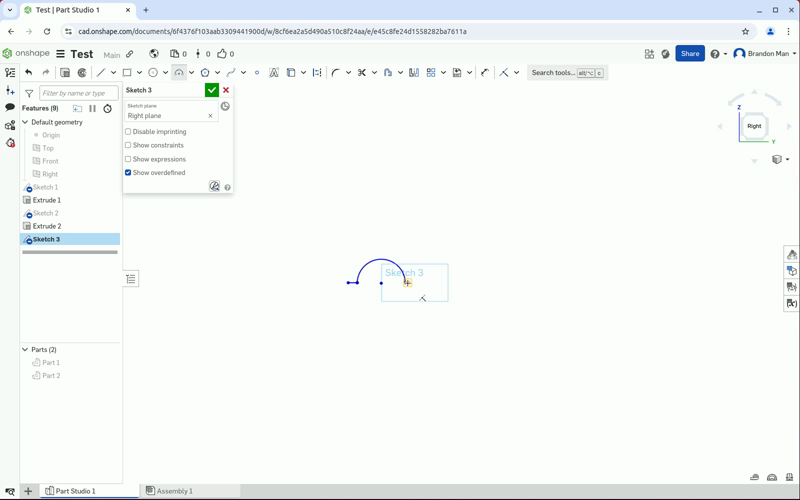
key_down(shift)
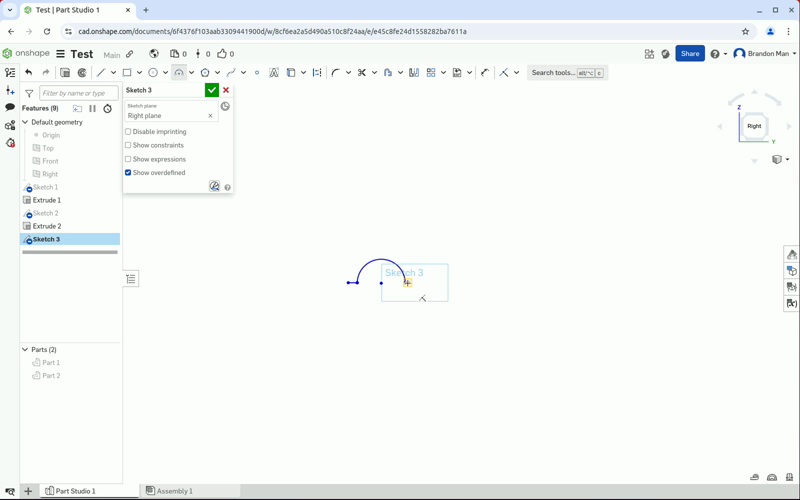
mouse_move(455, 282)
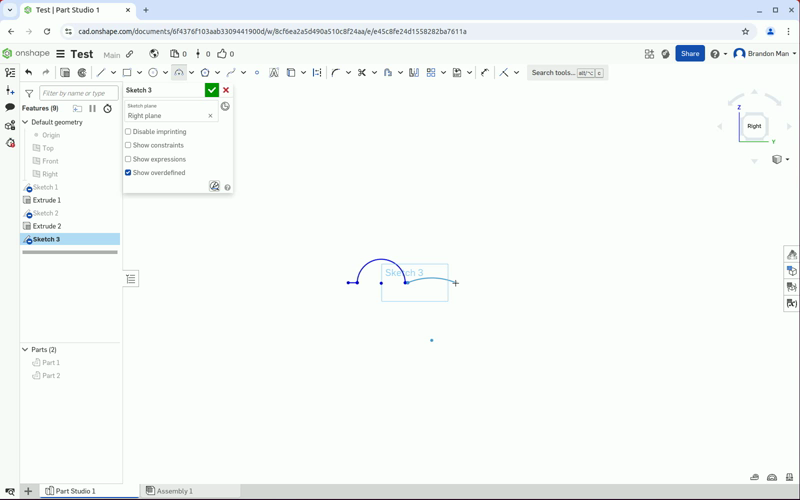
click(455, 282)
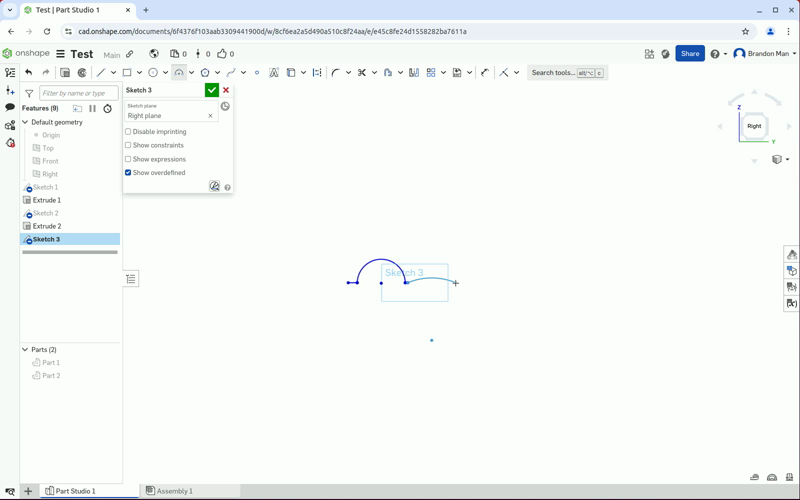
mouse_move(431, 259)
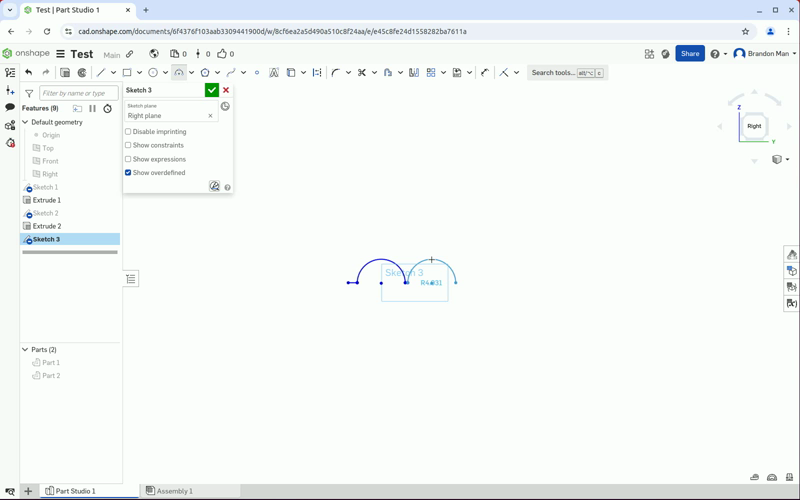
click(431, 259)
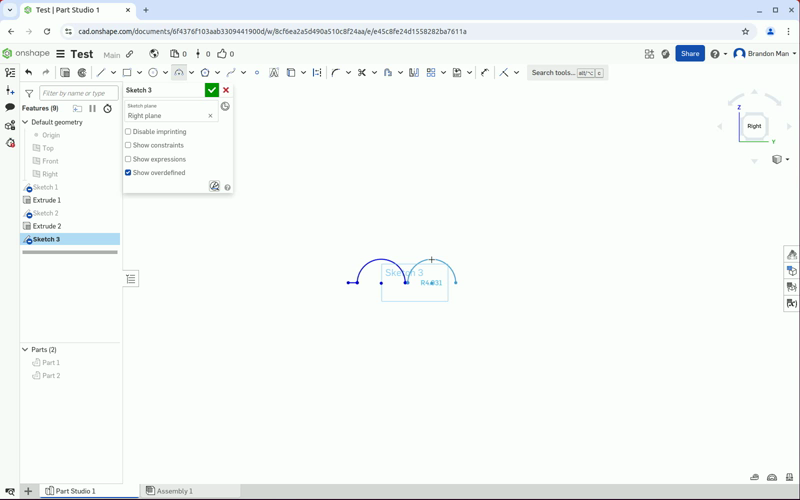
key_up(shift)
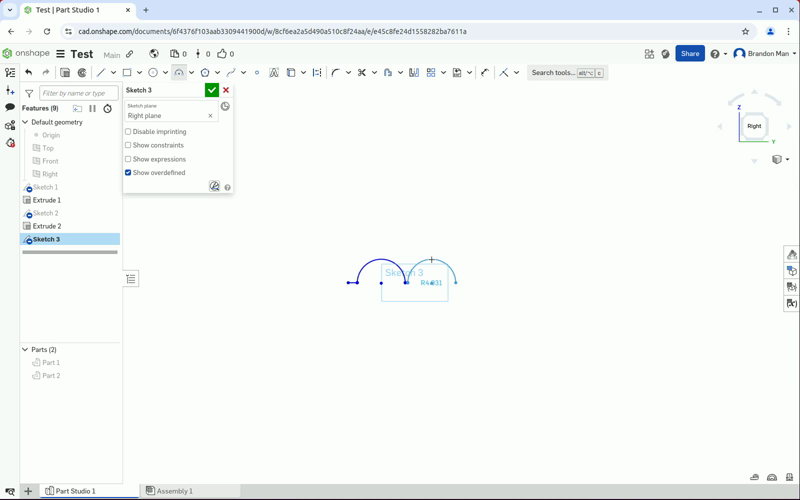
key(esc)
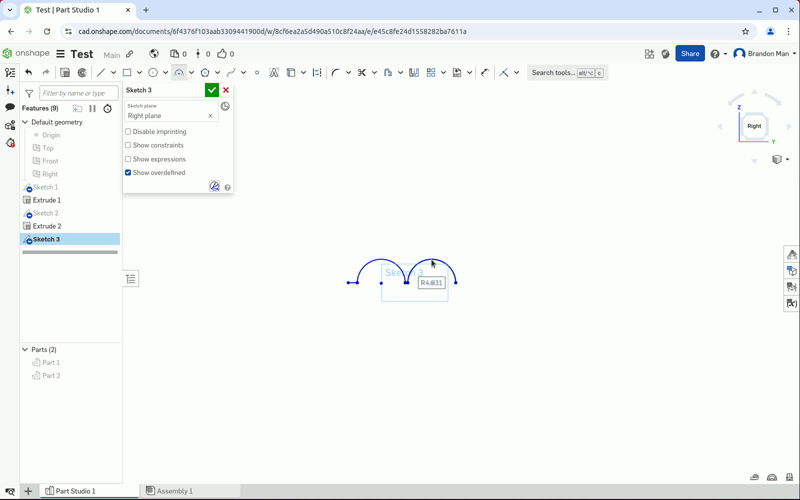
key(l)
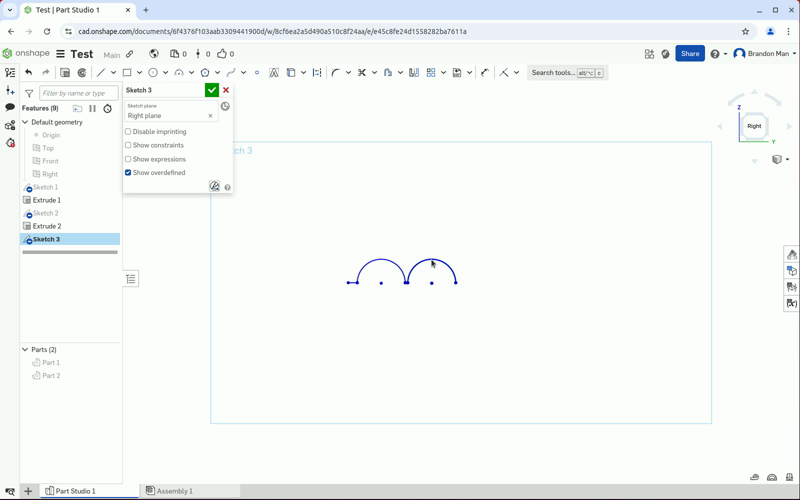
mouse_move(455, 282)
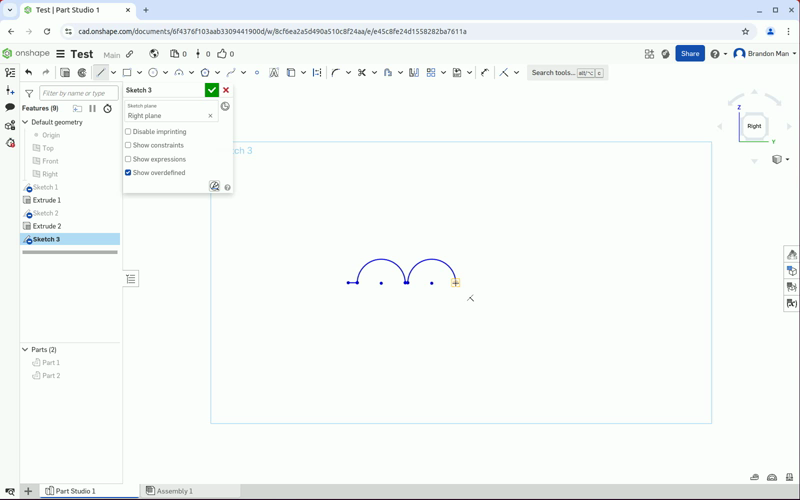
click(455, 282)
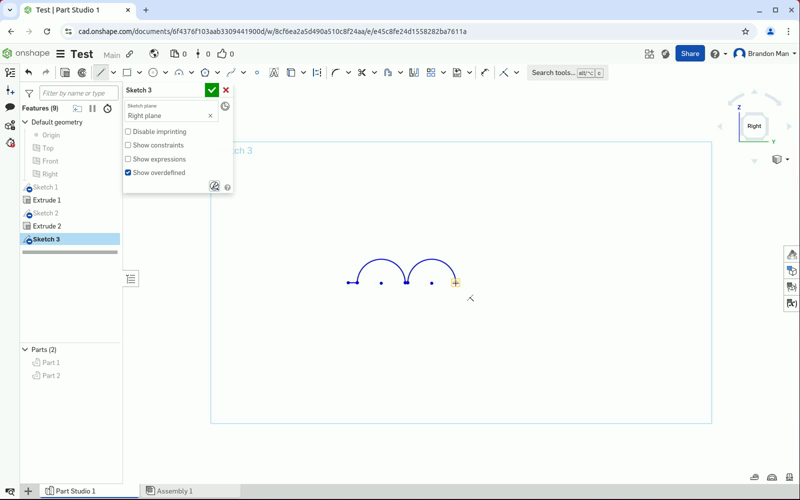
key_down(shift)
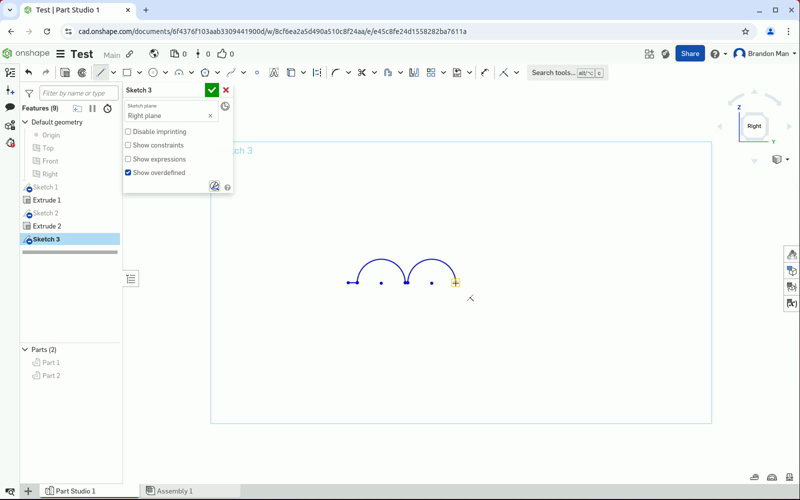
mouse_move(517, 282)
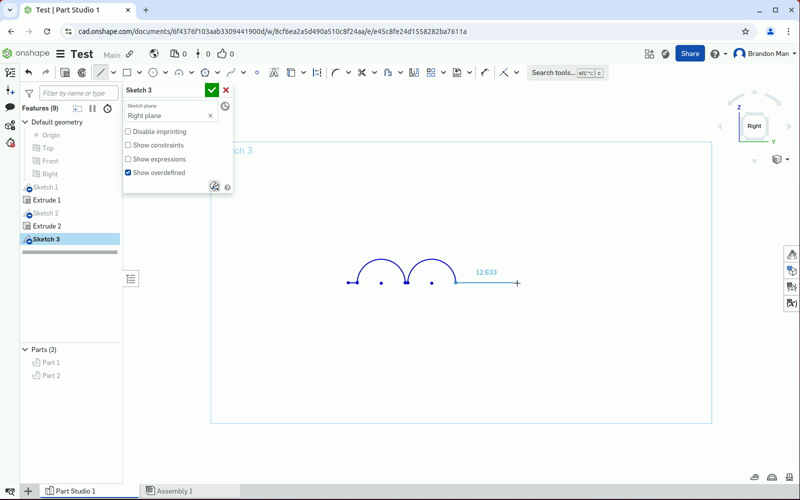
click(517, 282)
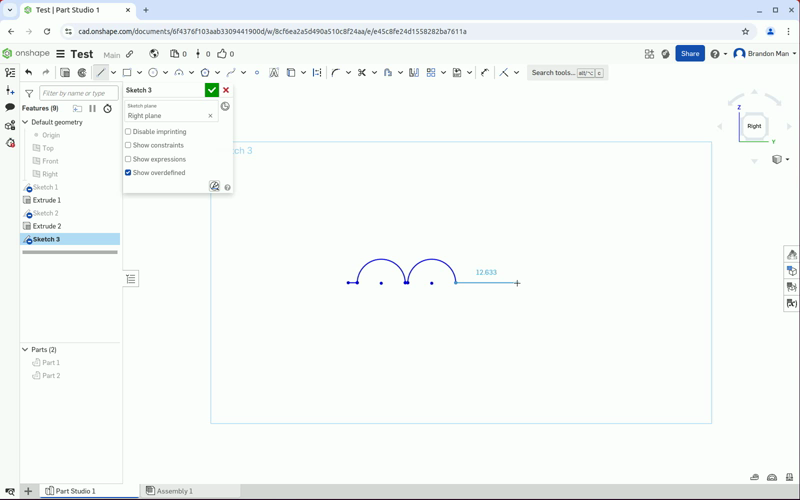
key_up(shift)
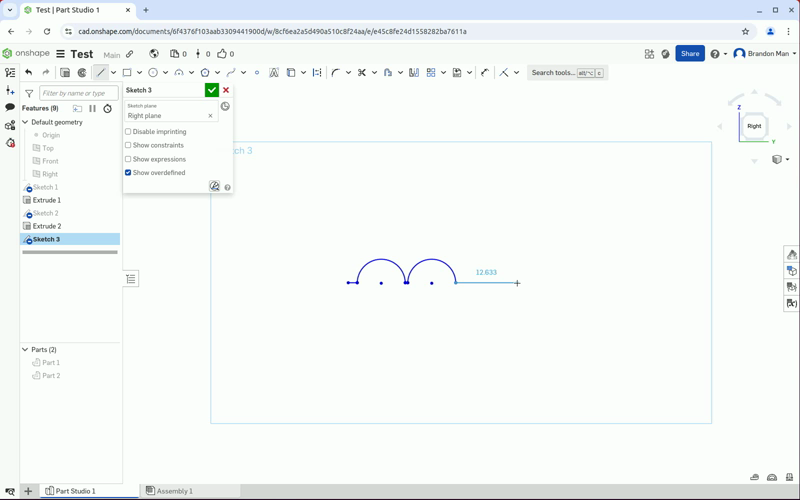
key(esc)
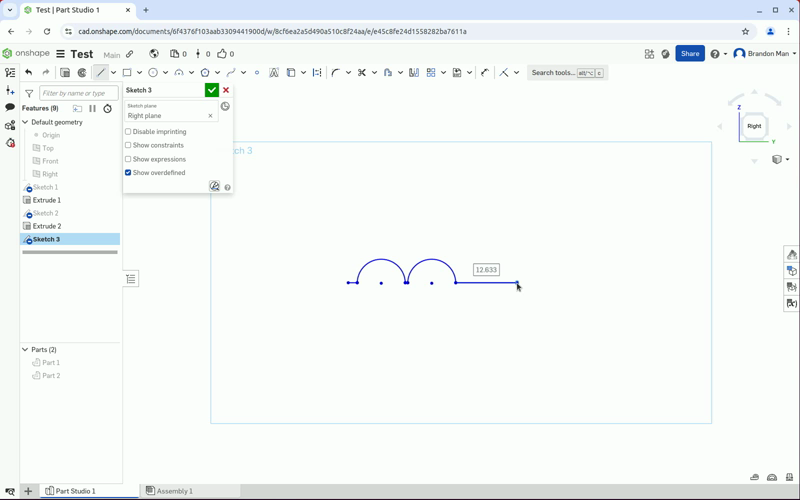
key(a)
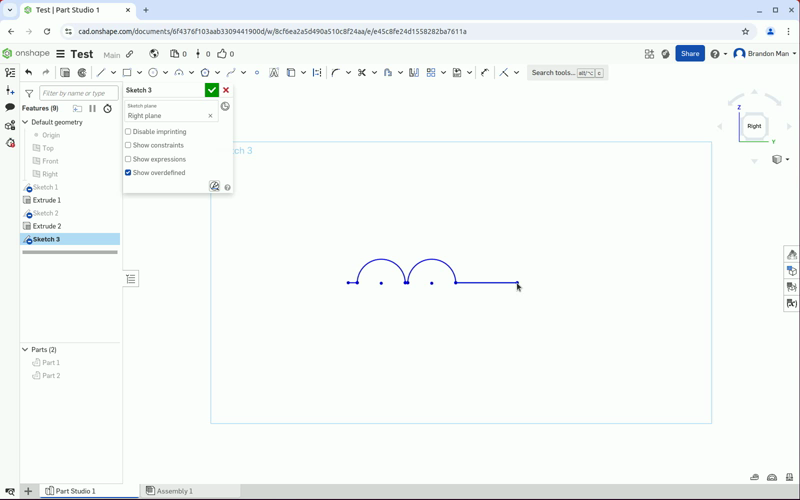
mouse_move(517, 282)
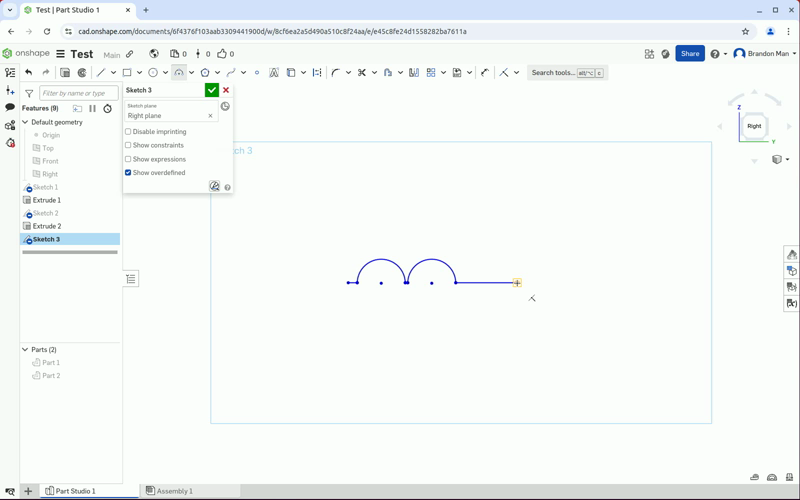
click(517, 282)
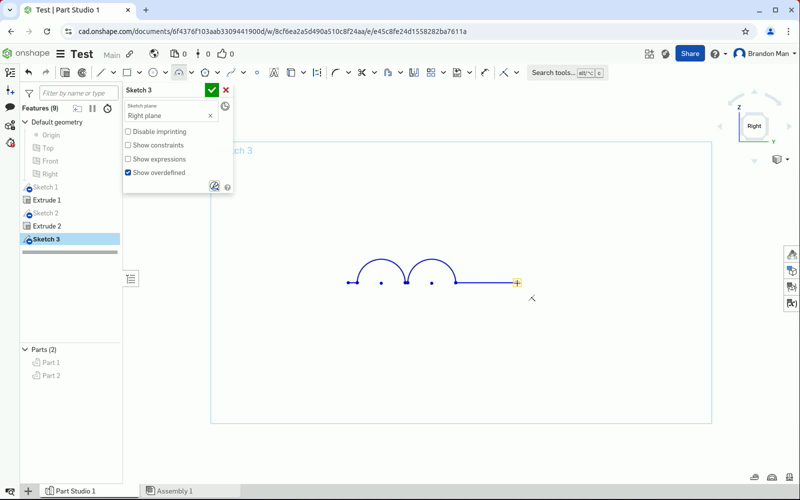
key_down(shift)
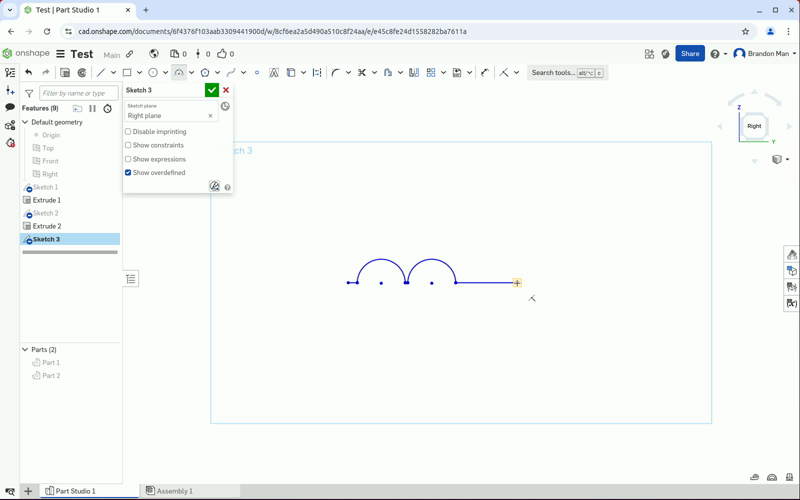
mouse_move(565, 282)
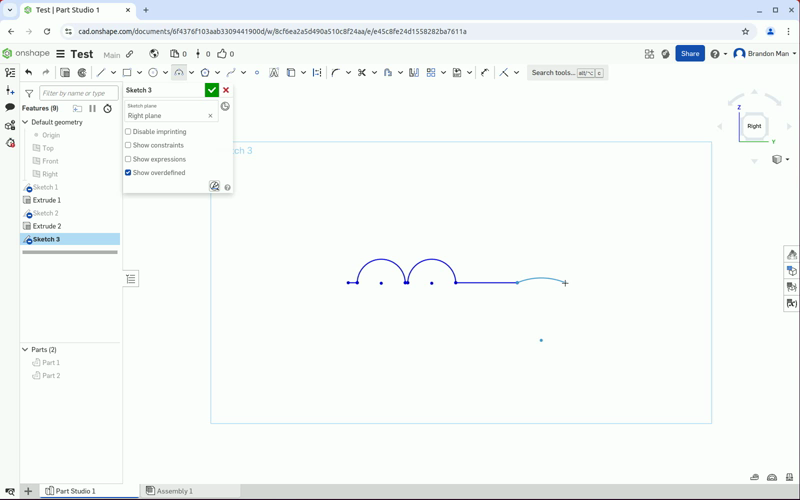
click(565, 282)
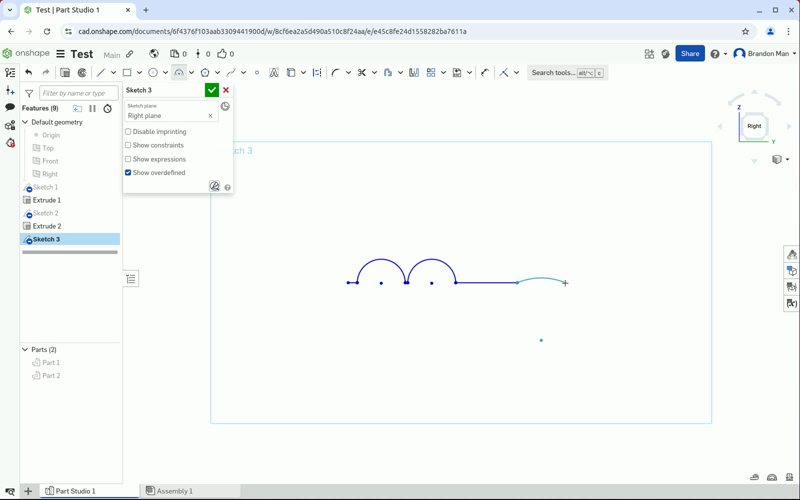
mouse_move(541, 259)
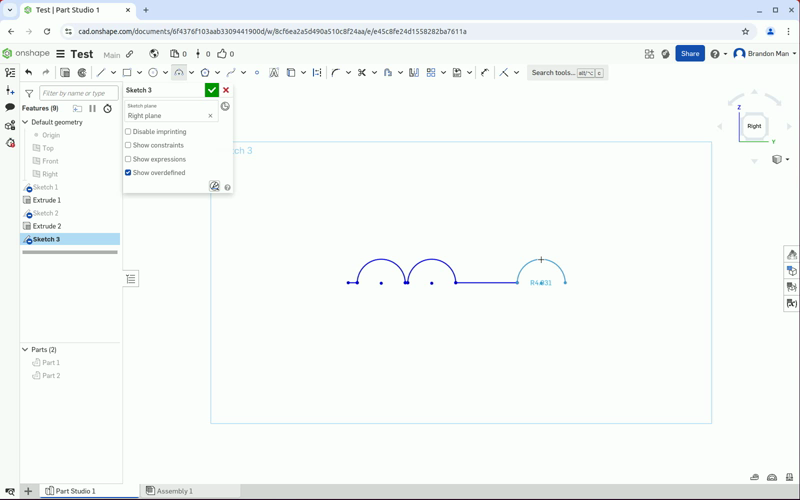
click(541, 259)
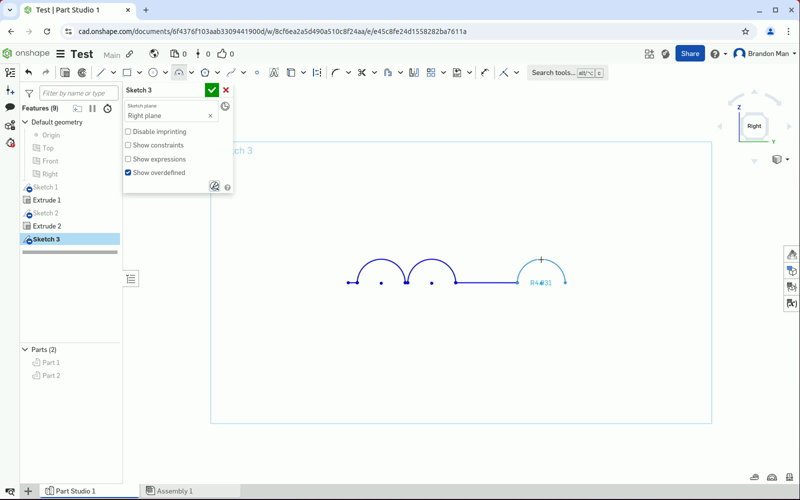
key_up(shift)
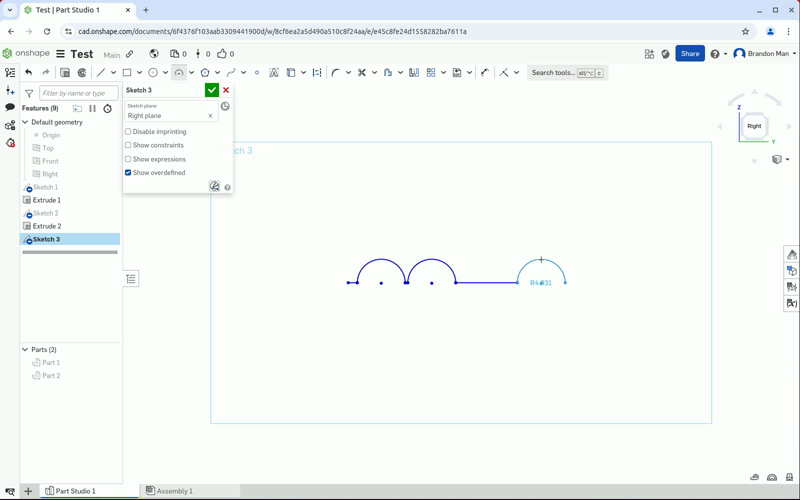
key(esc)
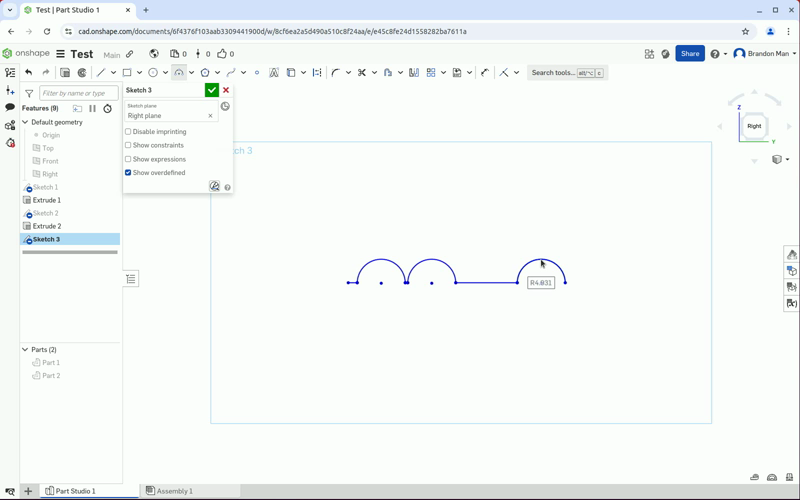
key(l)
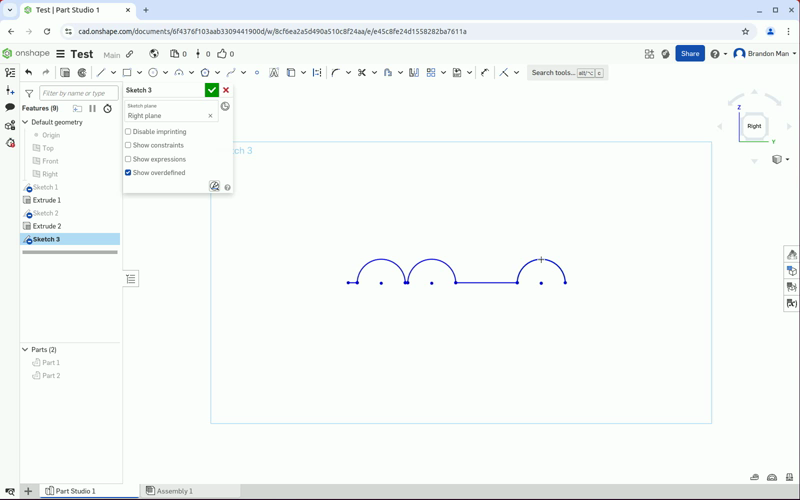
mouse_move(565, 282)
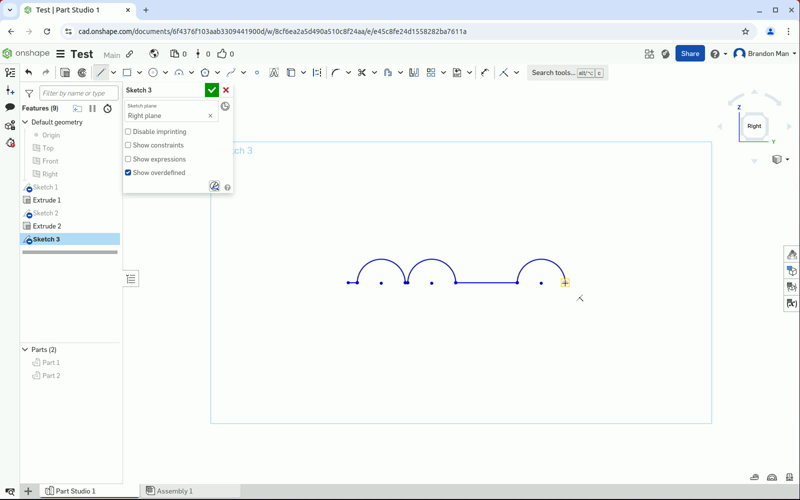
click(565, 282)
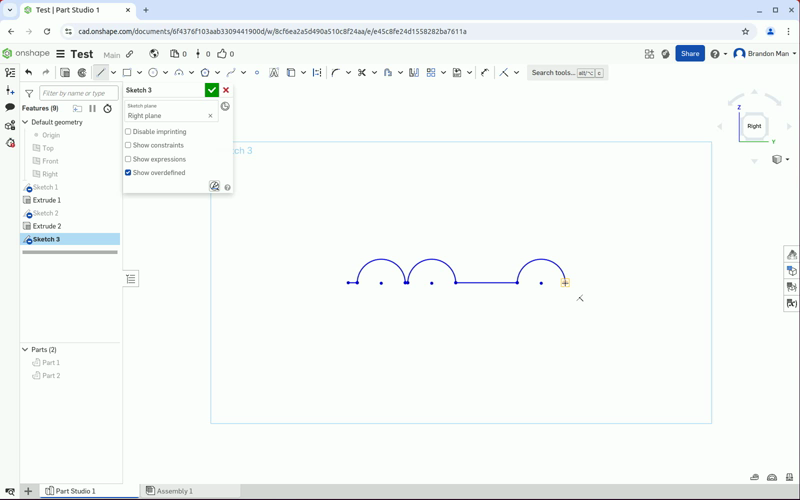
key_down(shift)
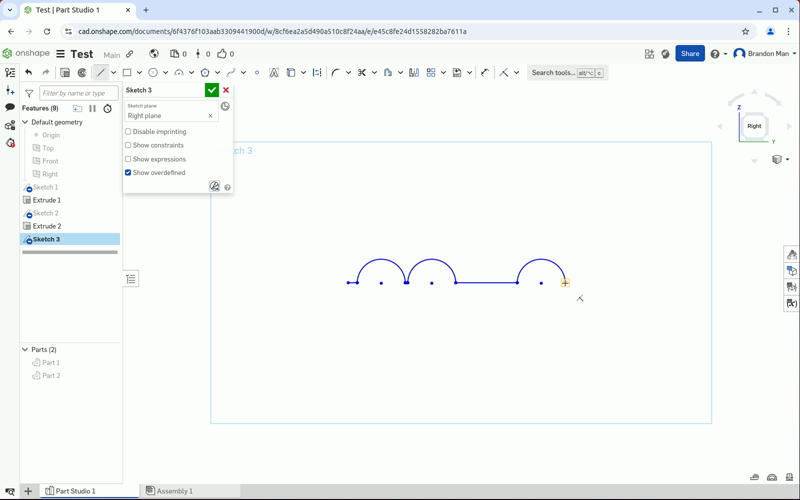
mouse_move(589, 282)
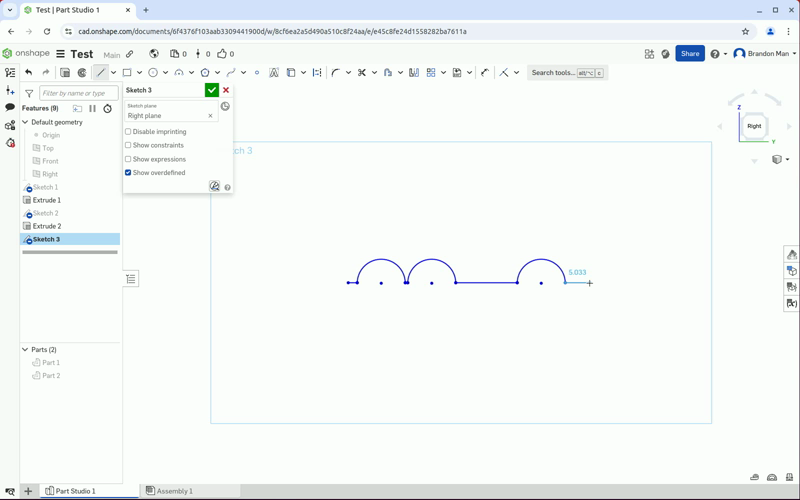
mouse_move(565, 260)
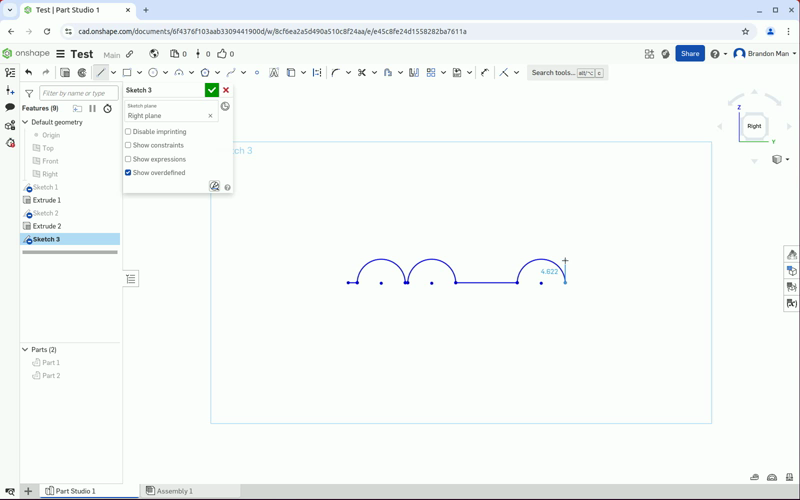
click(565, 260)
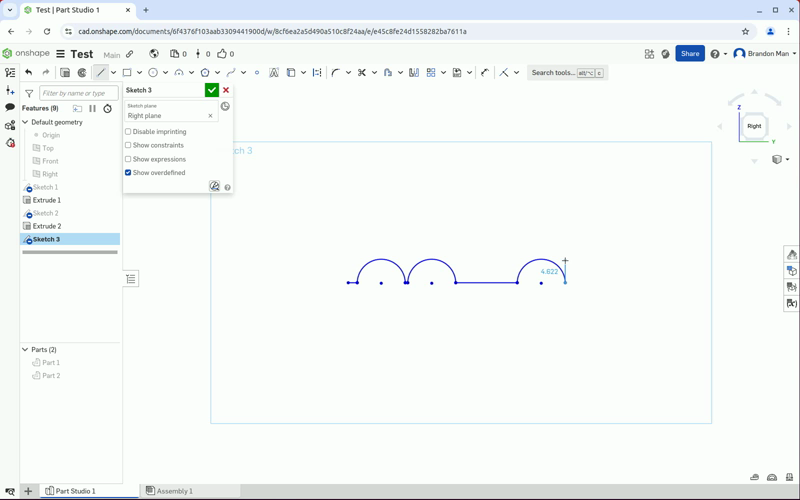
key_up(shift)
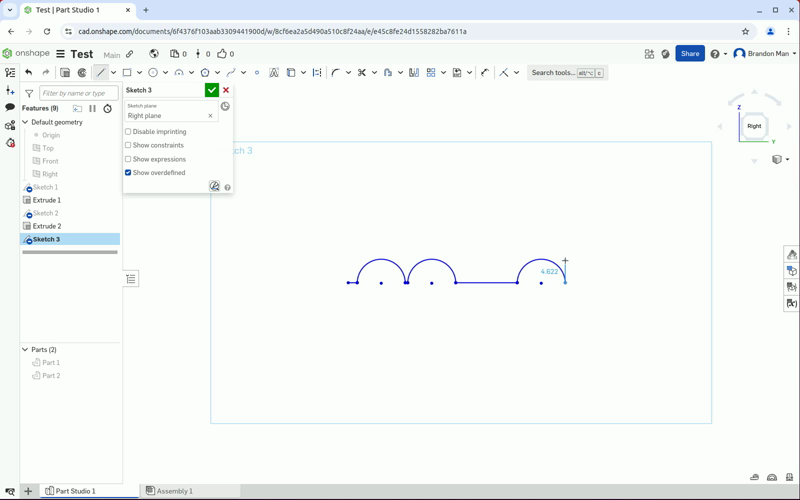
key_down(shift)
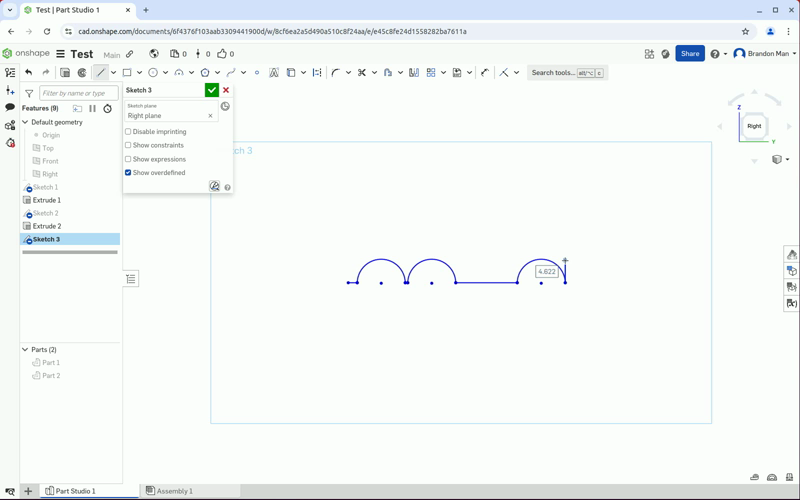
mouse_move(348, 260)
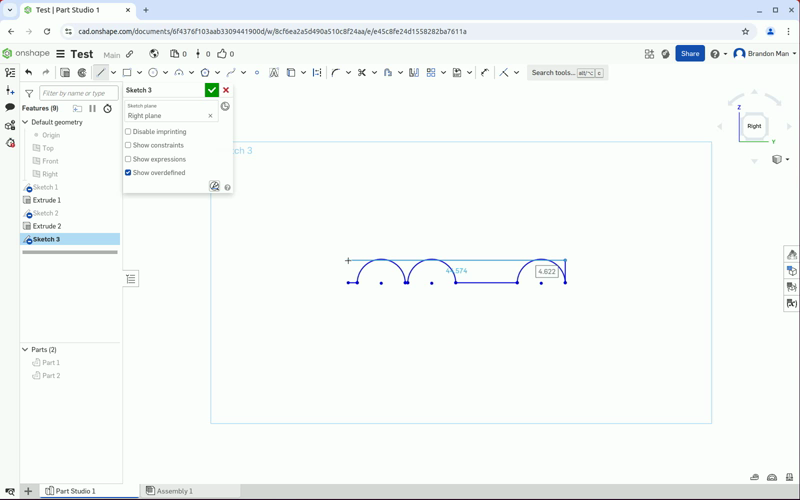
click(348, 260)
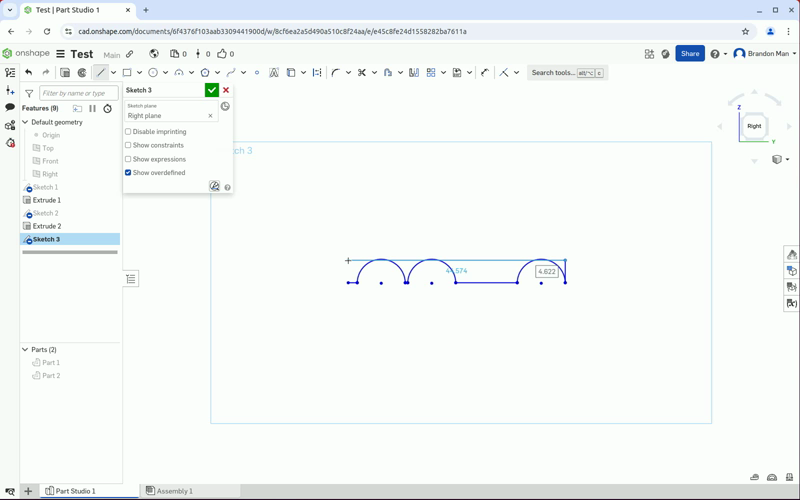
key_up(shift)
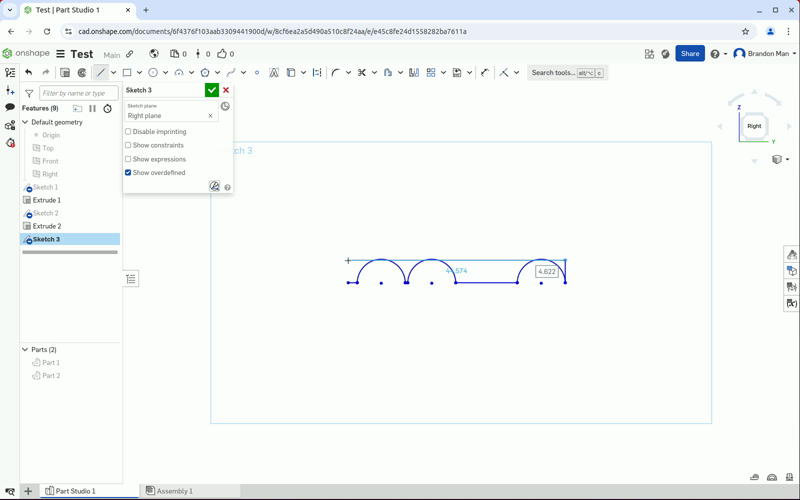
mouse_move(378, 260)
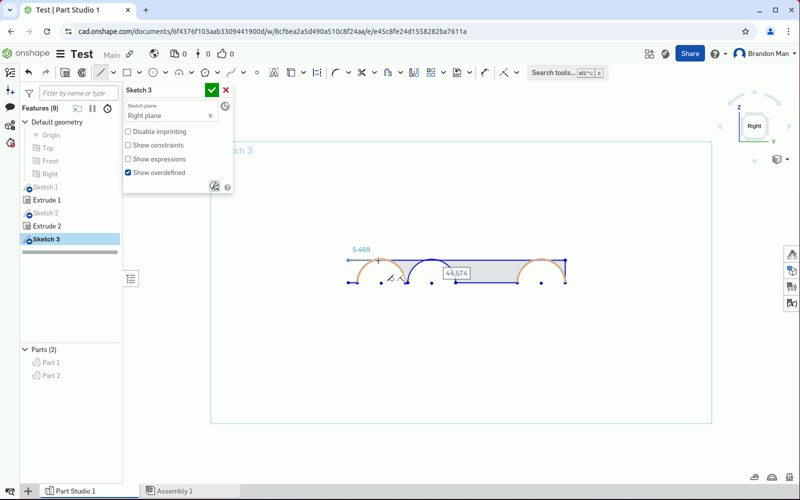
key_down(shift)
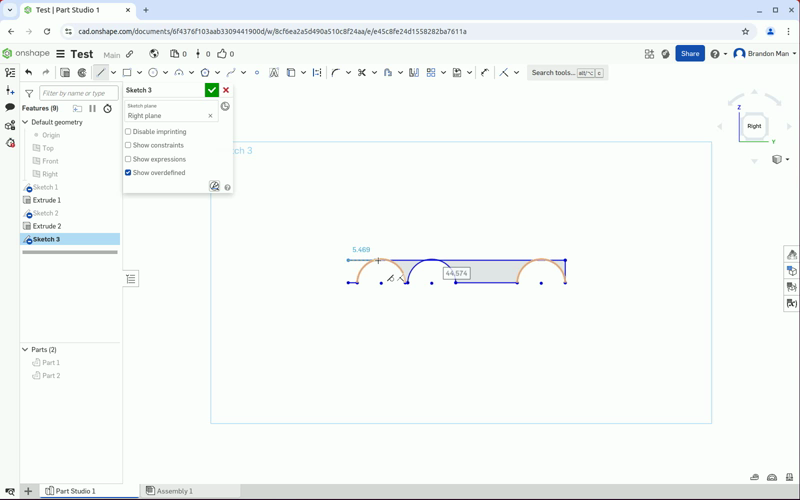
mouse_move(348, 282)
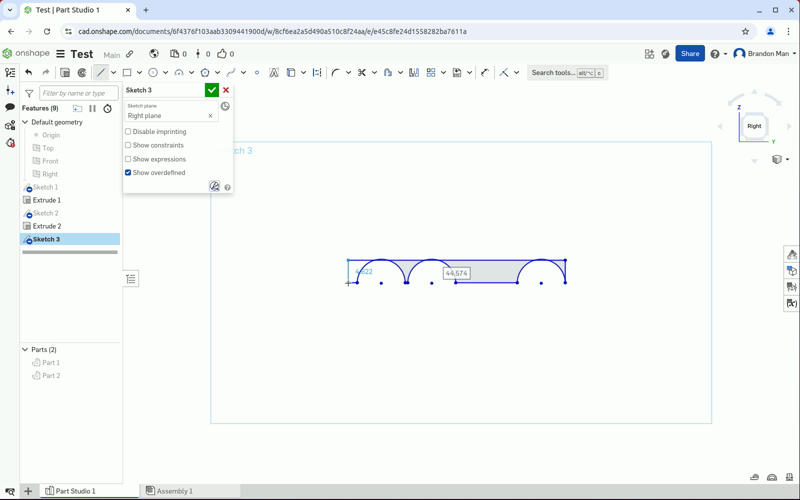
key_up(shift)
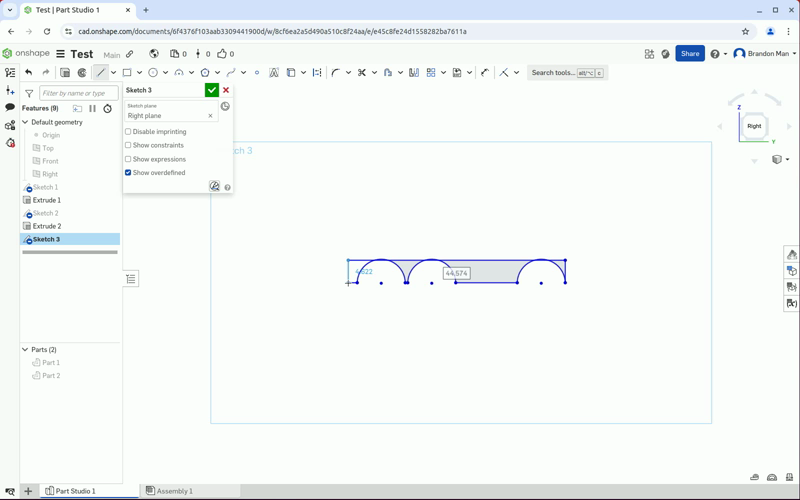
click(348, 282)
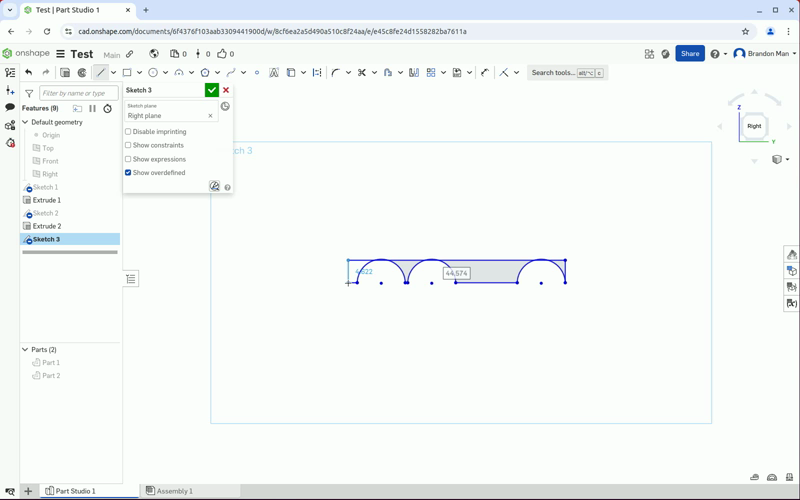
key(esc)
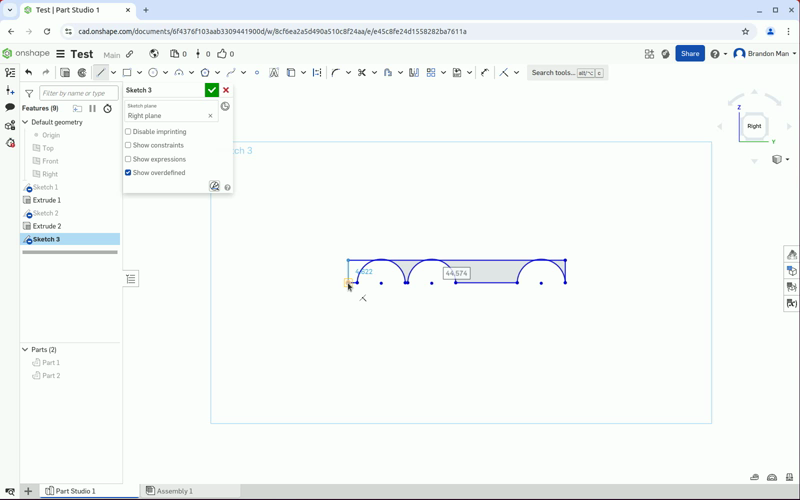
mouse_move(507, 270)
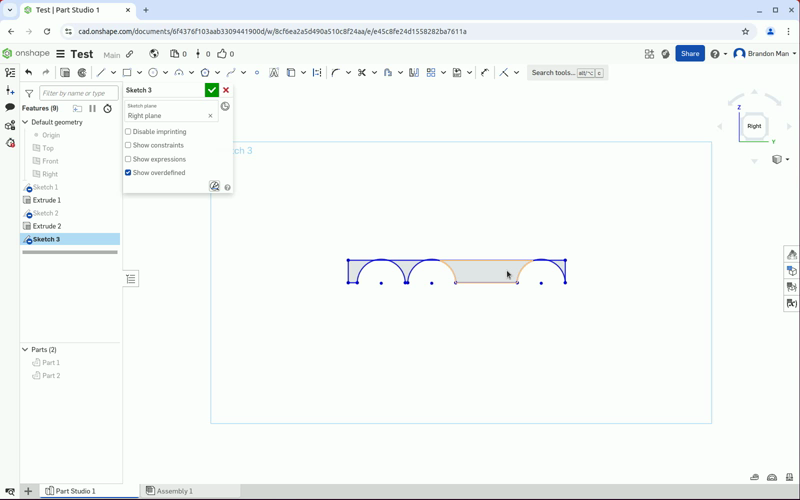
click(507, 270)
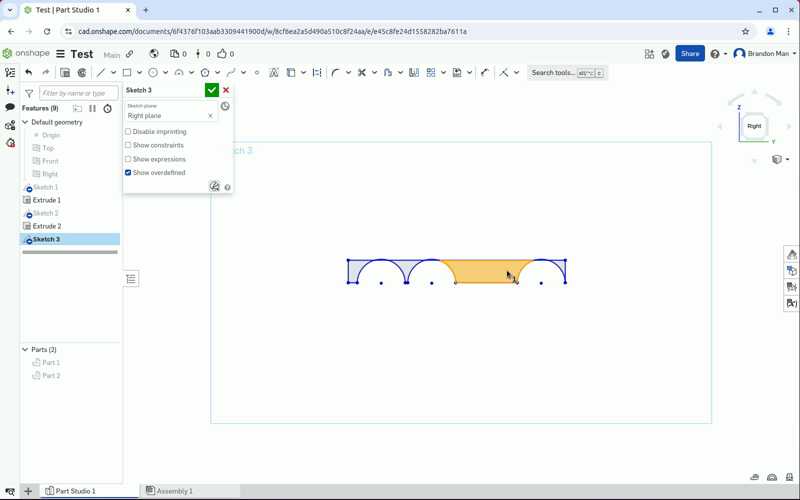
mouse_move(73, 352)
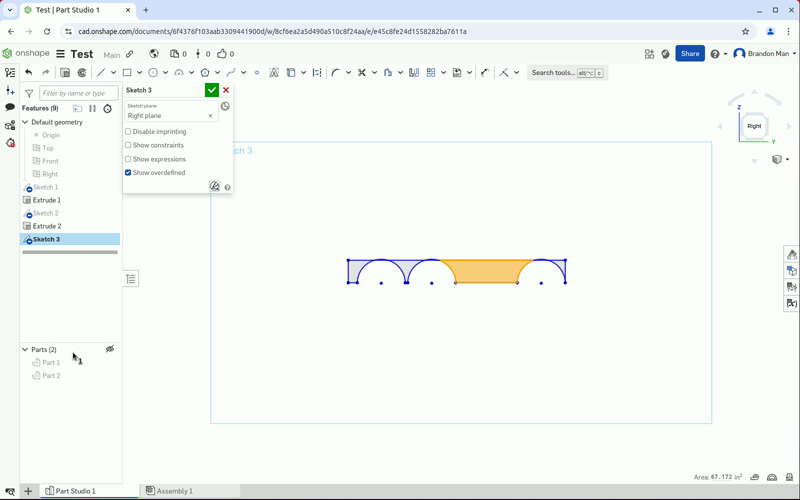
key(shift+y)
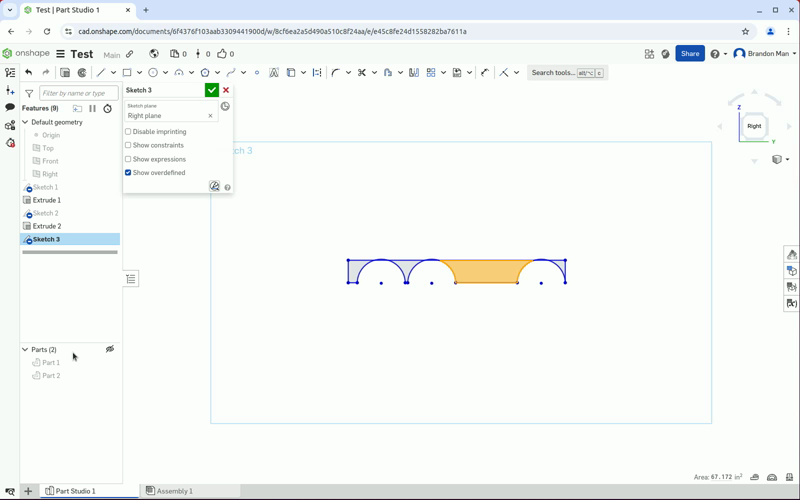
key(shift+e)
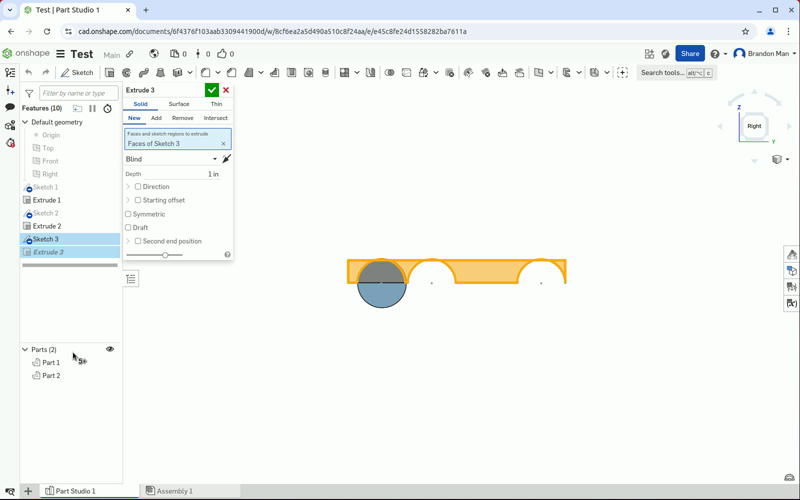
mouse_move(143, 106)
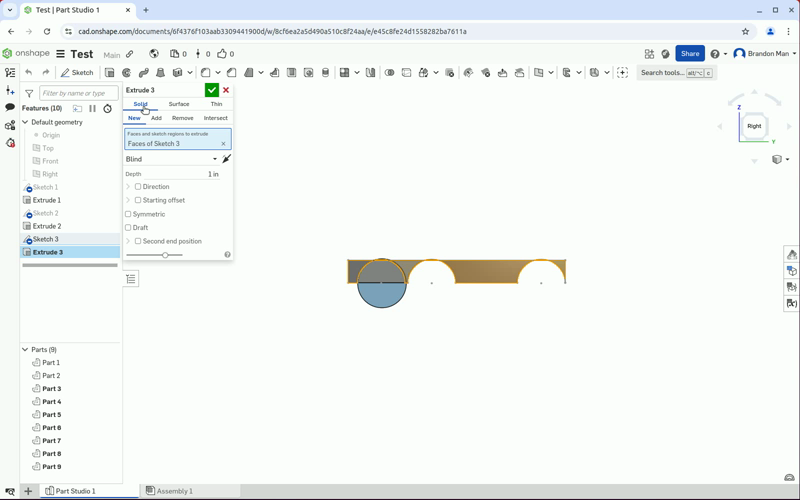
click(143, 106)
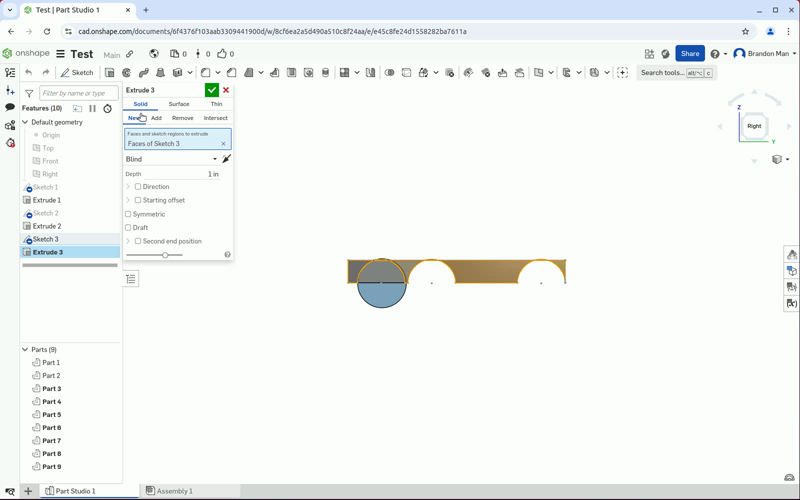
mouse_move(137, 120)
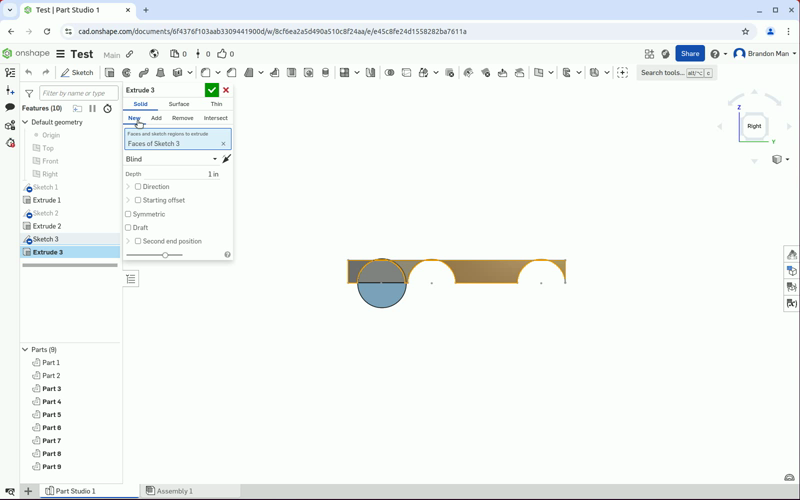
click(137, 120)
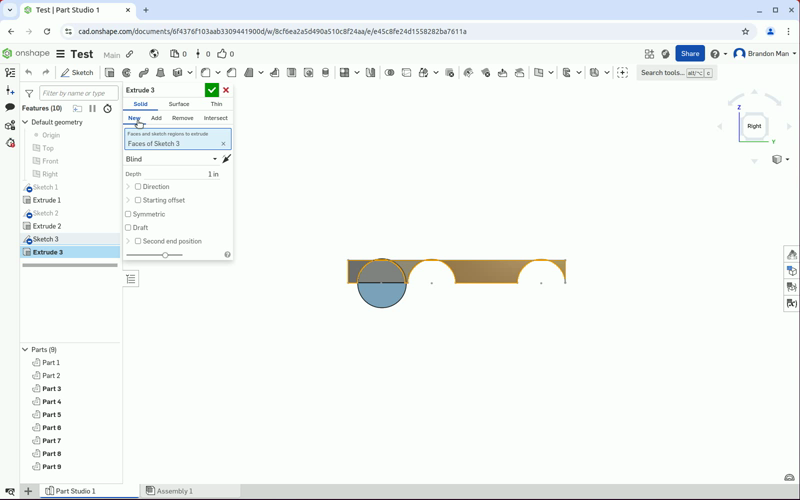
key(tab, 4)
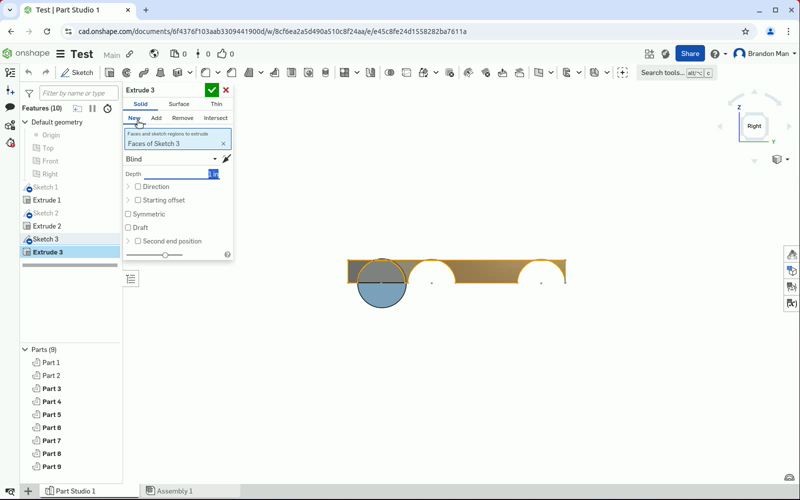
text(4.814)
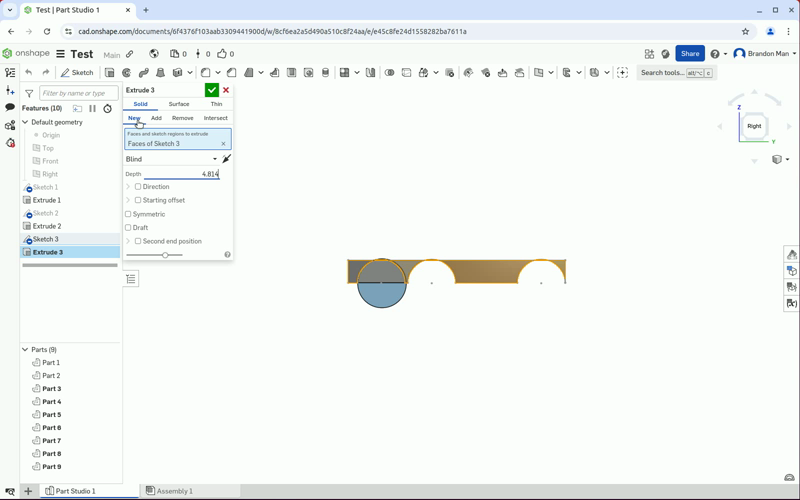
key(enter)
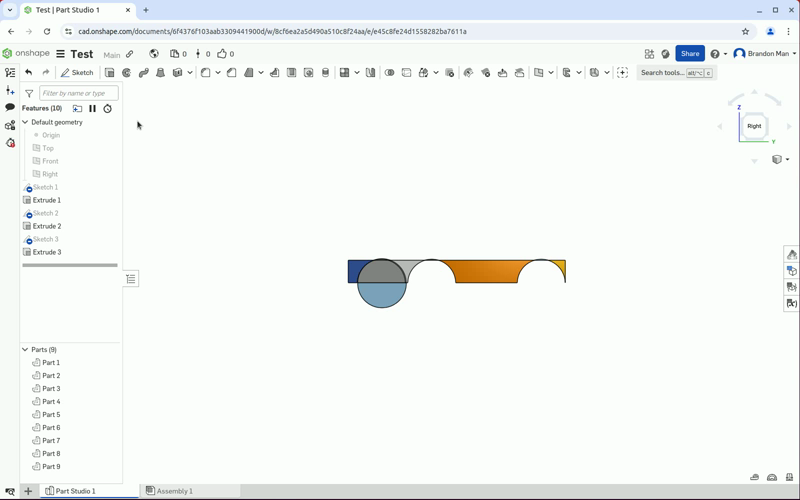
key(shift+h)
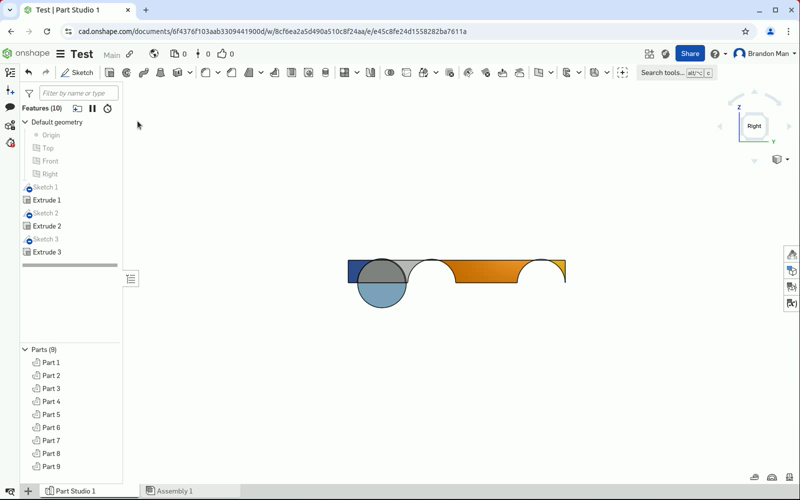
key(shift+h)
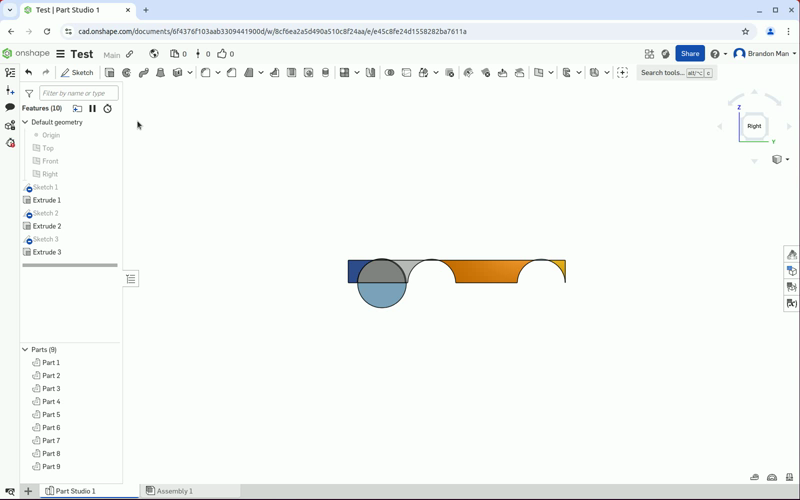
mouse_move(73, 189)
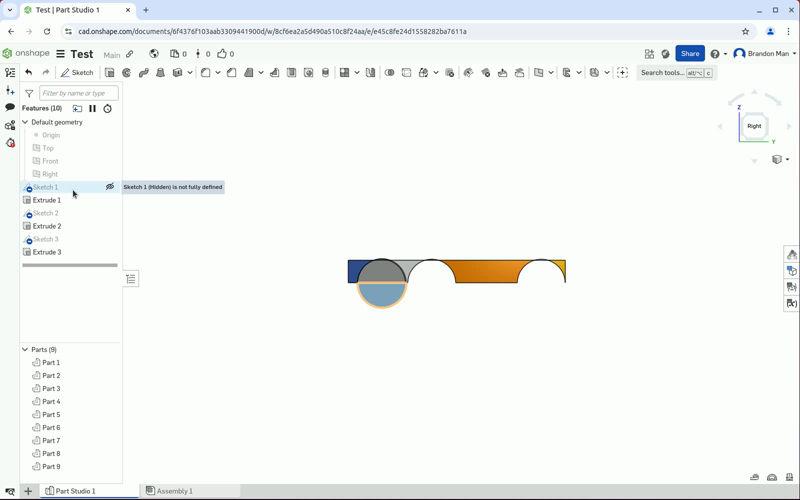
click(73, 189)
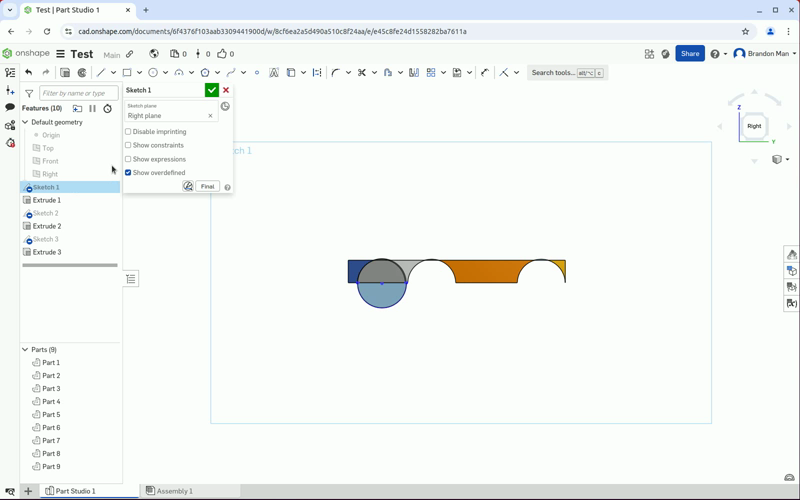
mouse_move(229, 92)
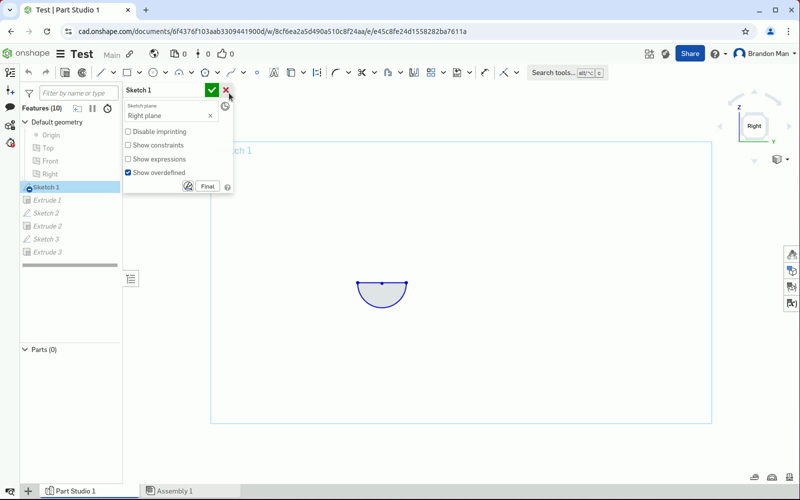
click(229, 92)
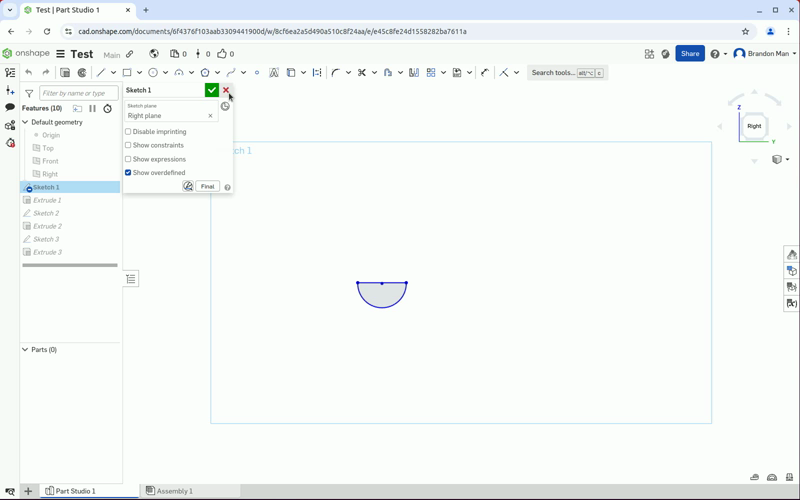
key(shift+s)
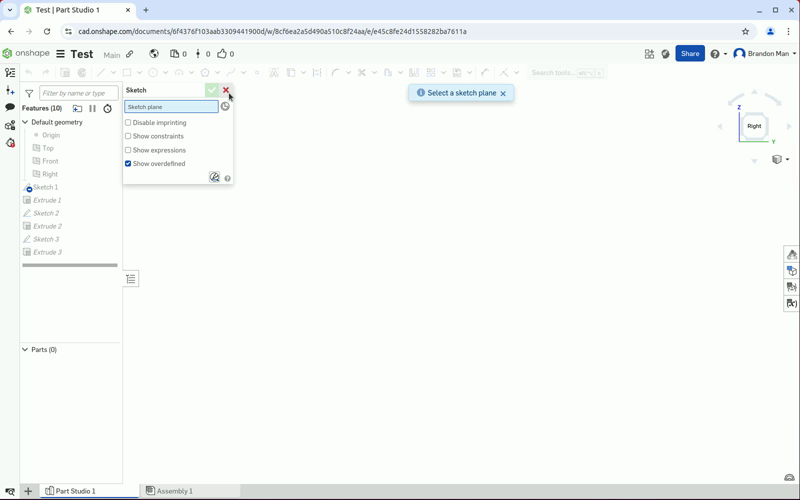
mouse_move(73, 176)
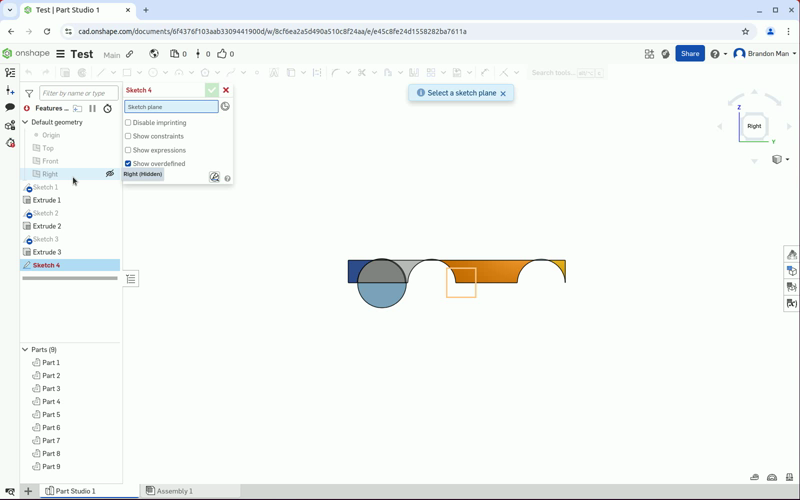
click(73, 176)
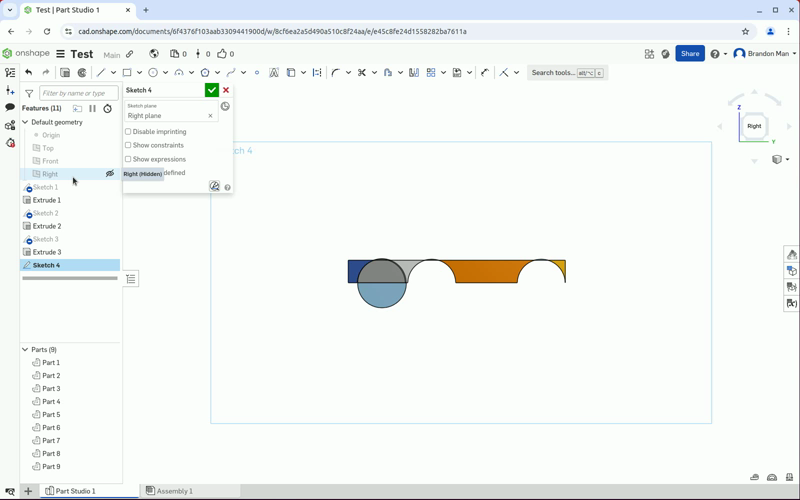
mouse_move(73, 352)
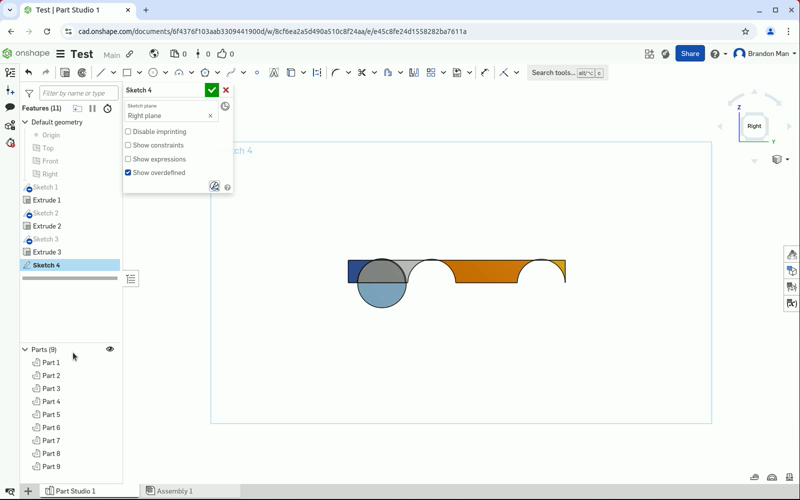
key(y)
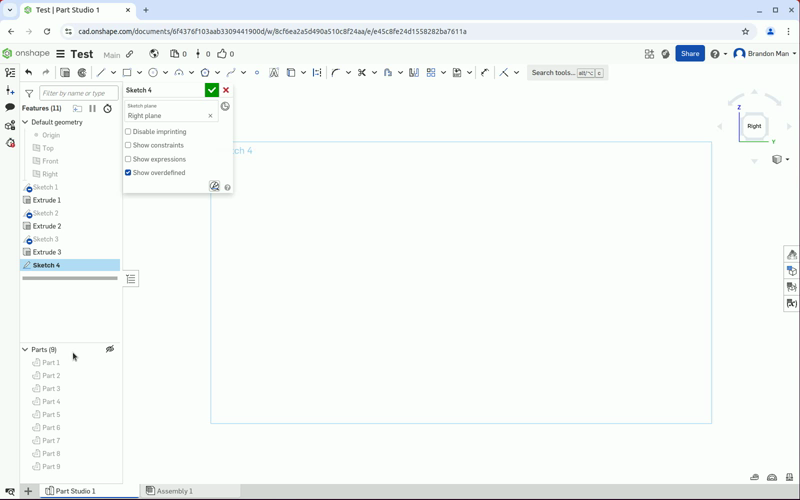
key(a)
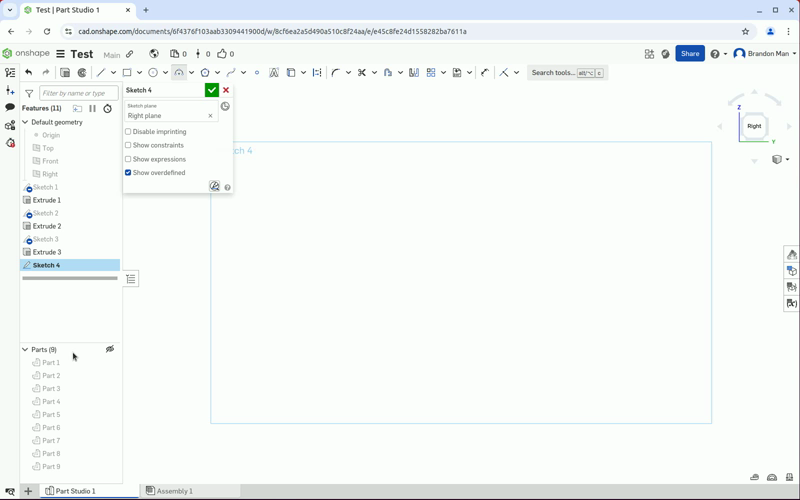
key_down(shift)
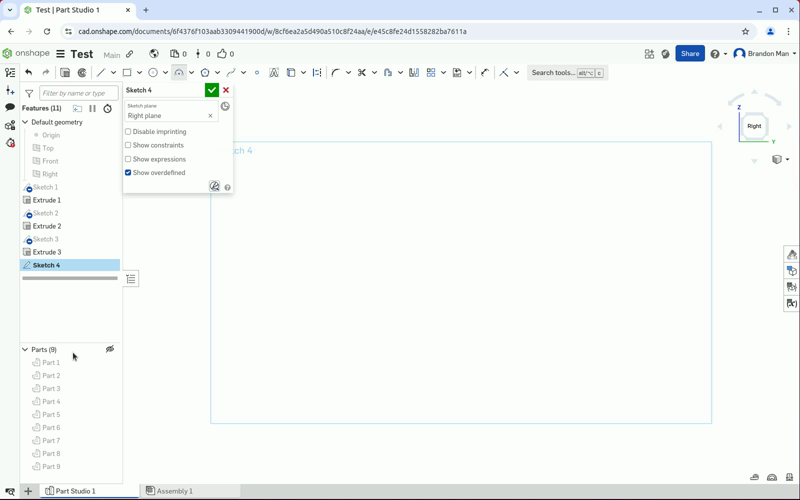
mouse_move(407, 282)
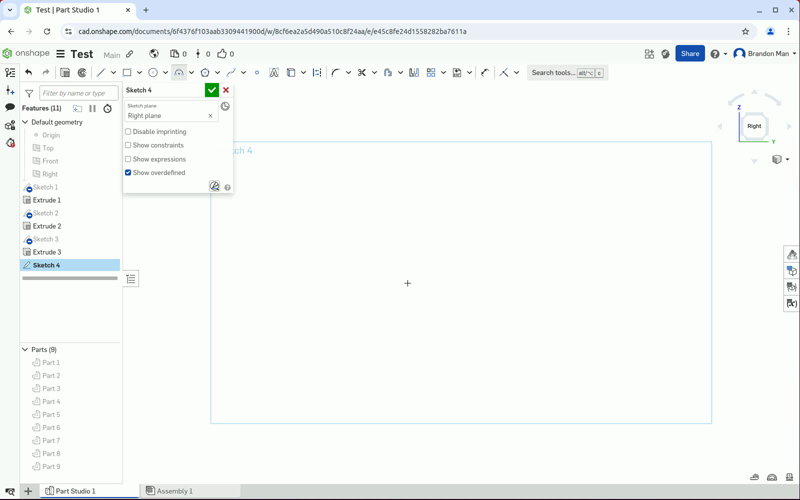
click(407, 282)
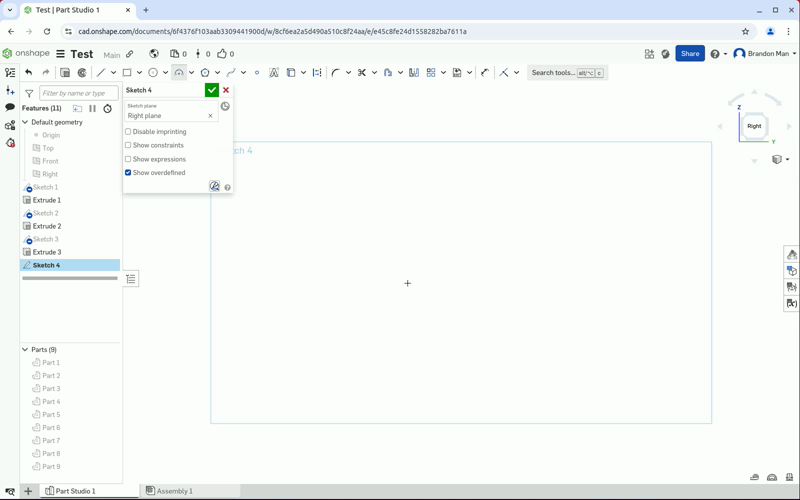
key_up(shift)
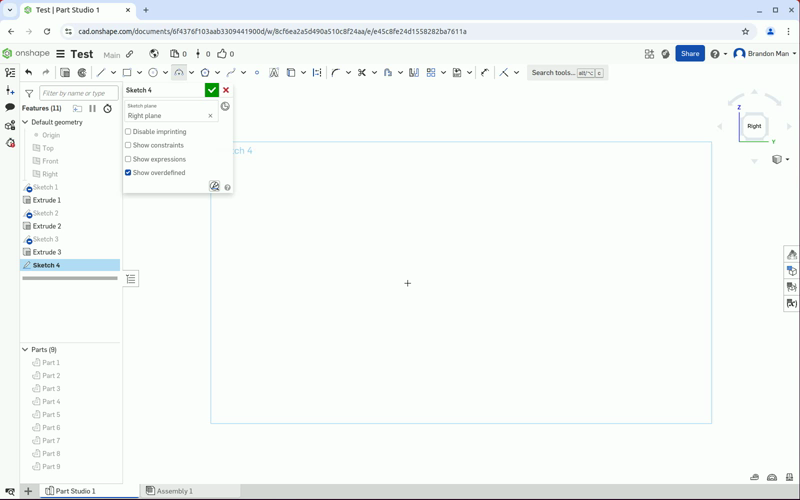
key_down(shift)
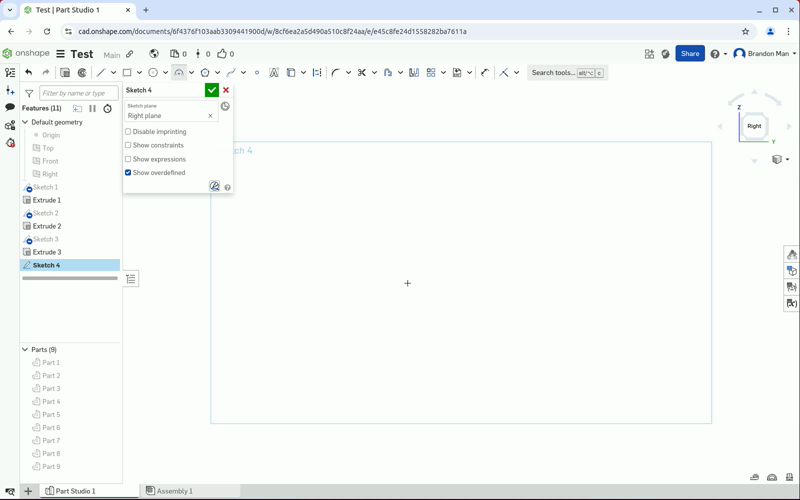
mouse_move(456, 282)
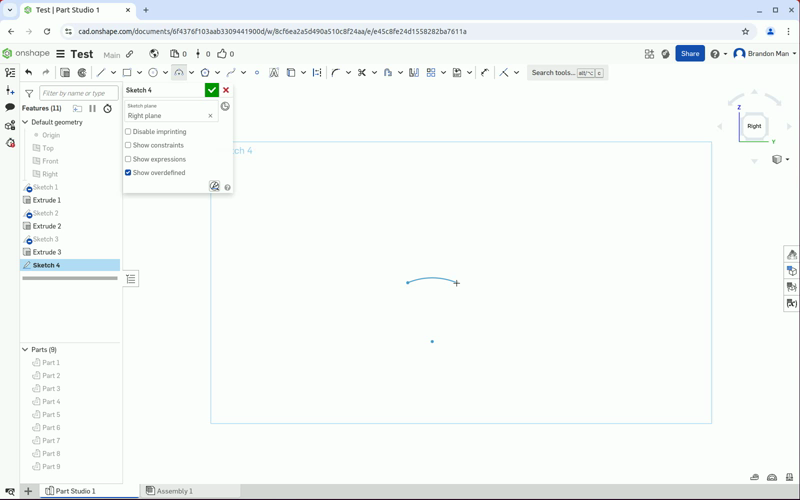
click(456, 282)
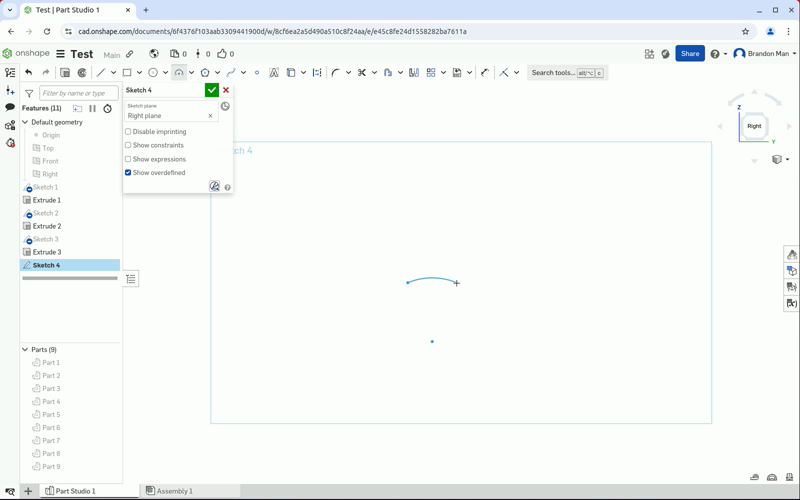
mouse_move(432, 307)
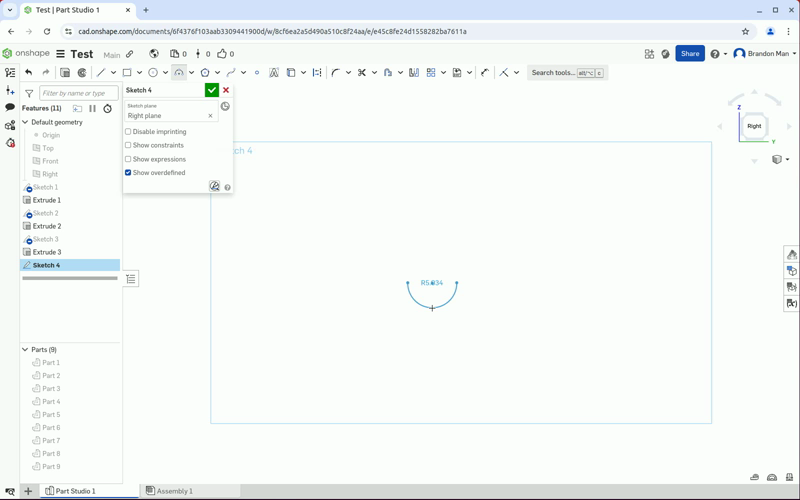
click(432, 307)
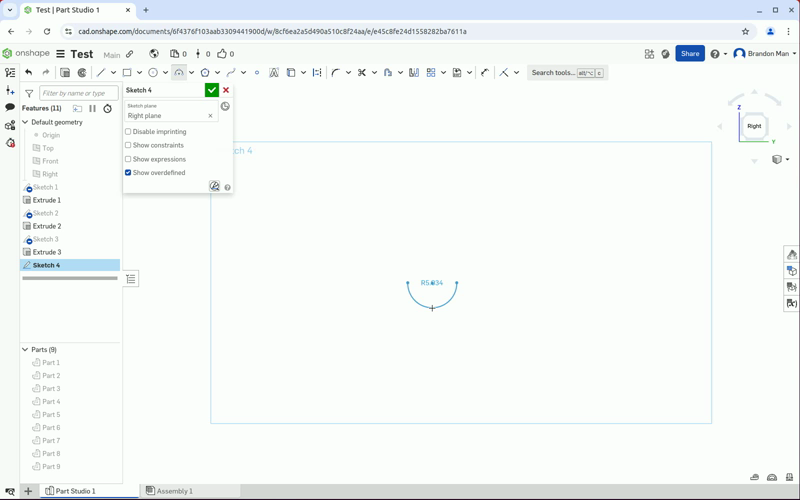
key_up(shift)
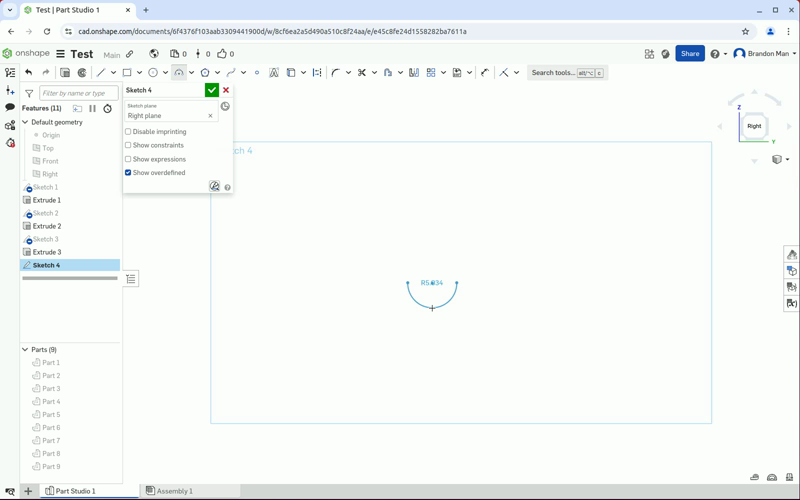
key(esc)
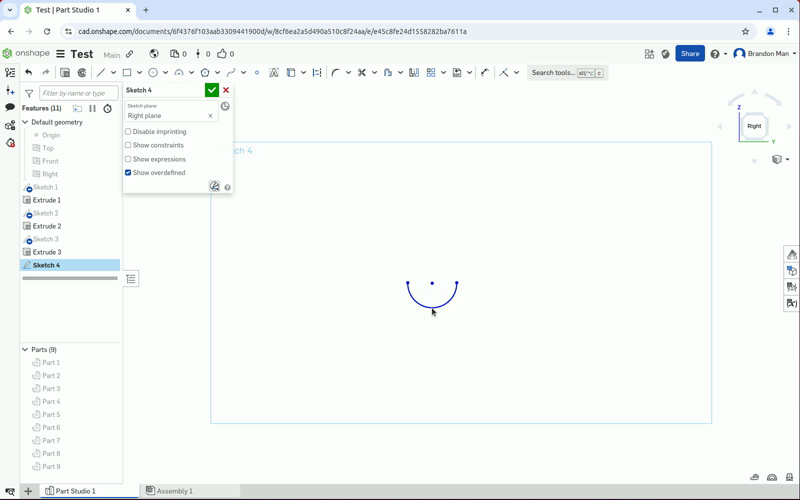
key(l)
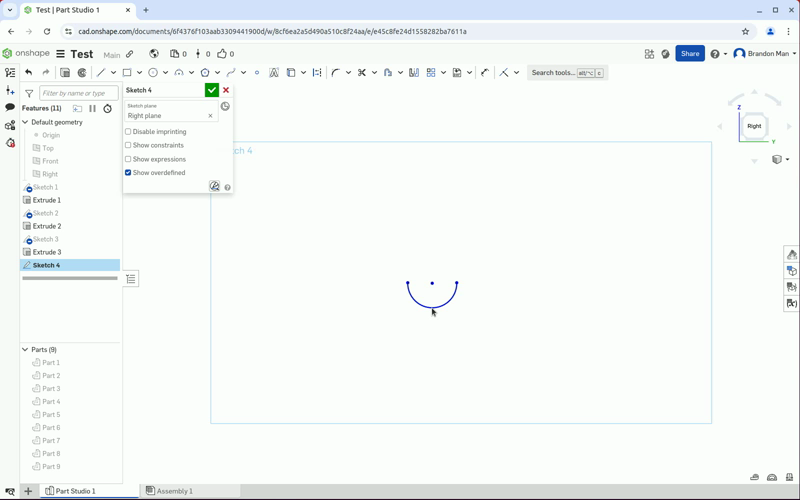
mouse_move(456, 282)
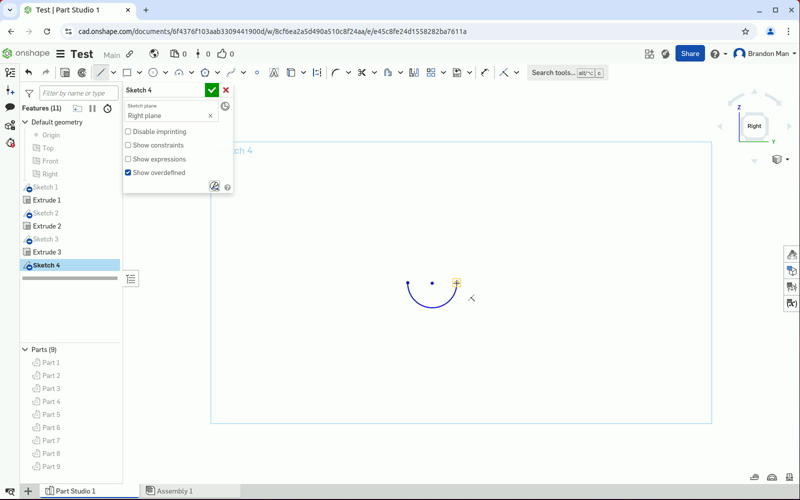
click(456, 282)
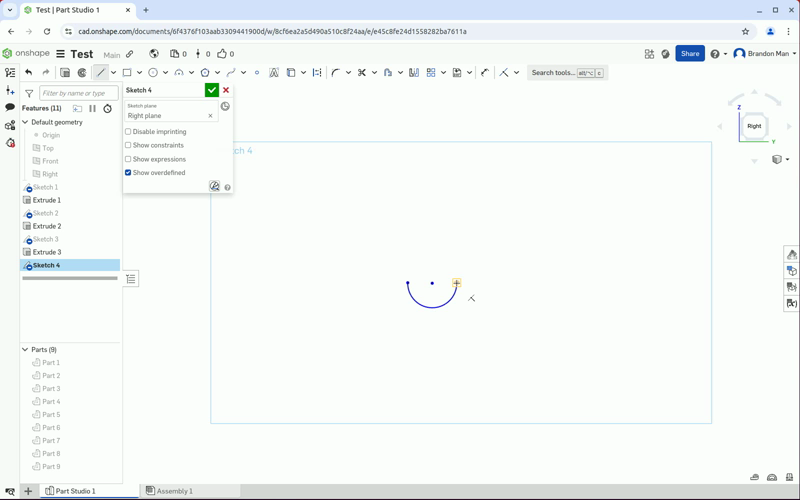
mouse_move(486, 282)
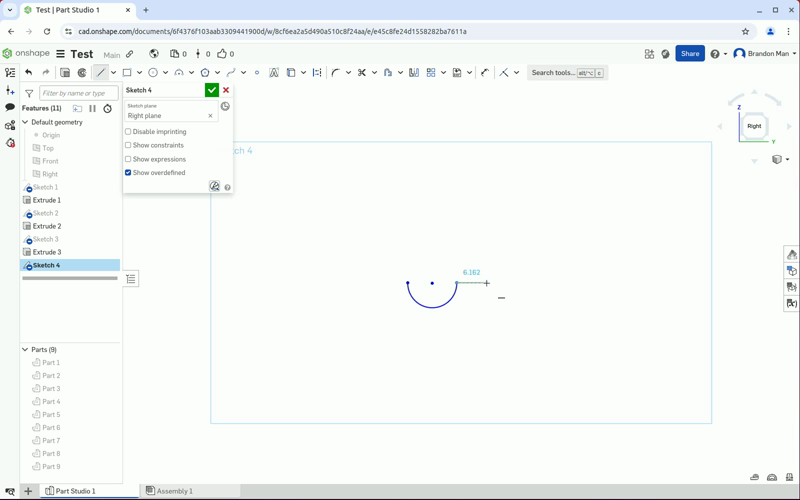
key_down(shift)
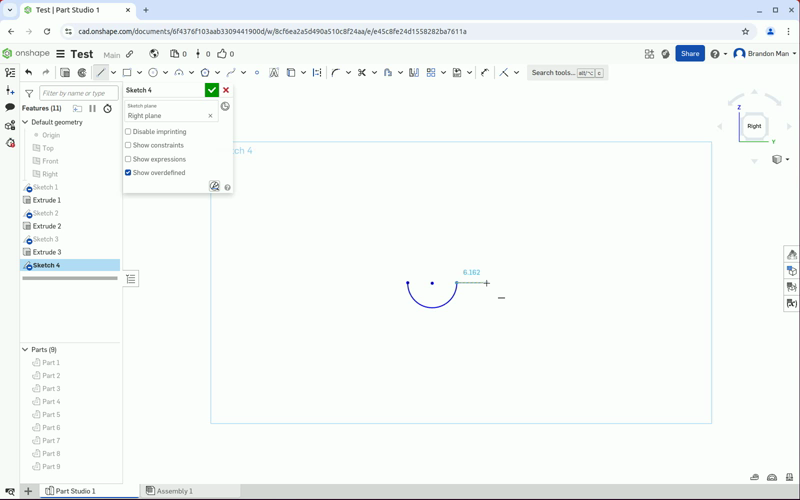
mouse_move(407, 282)
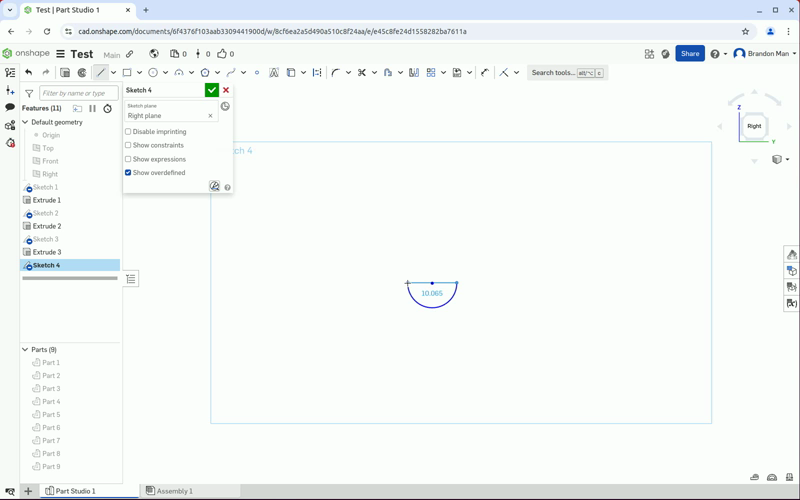
key_up(shift)
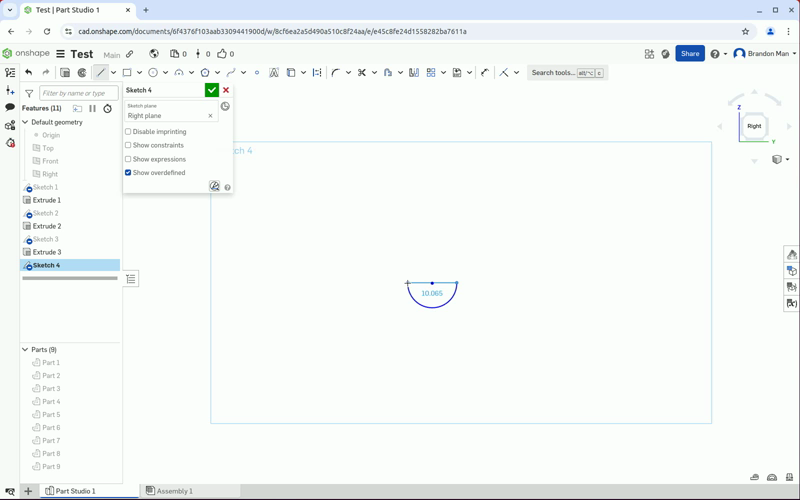
click(407, 282)
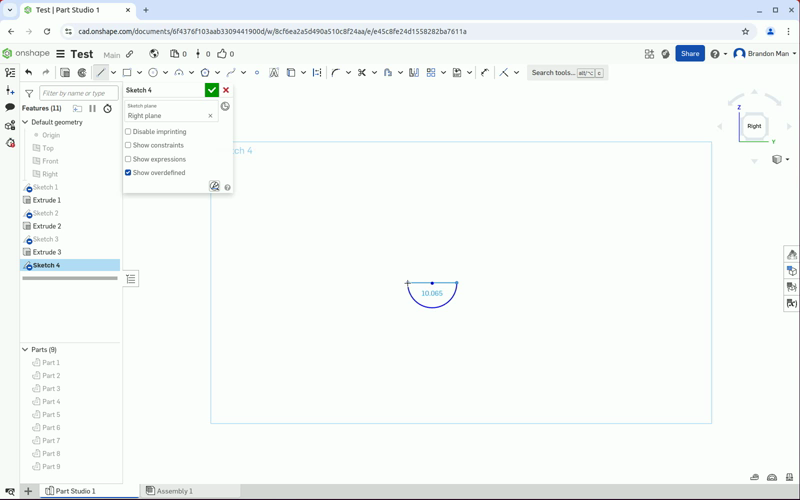
key(esc)
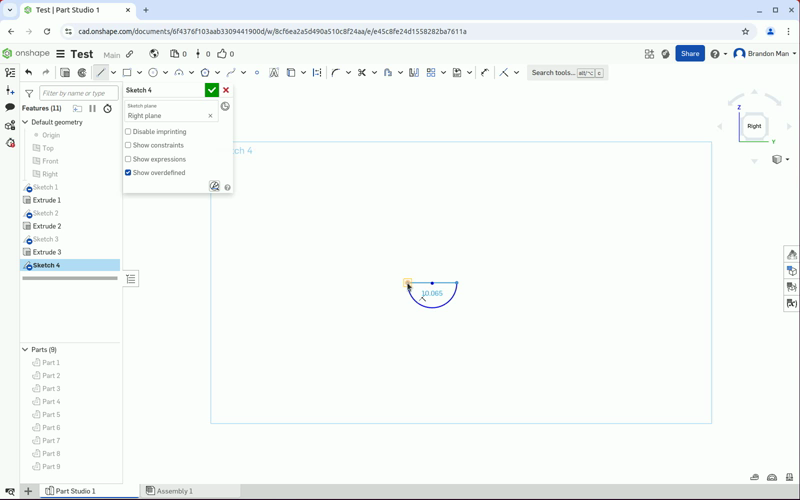
mouse_move(429, 301)
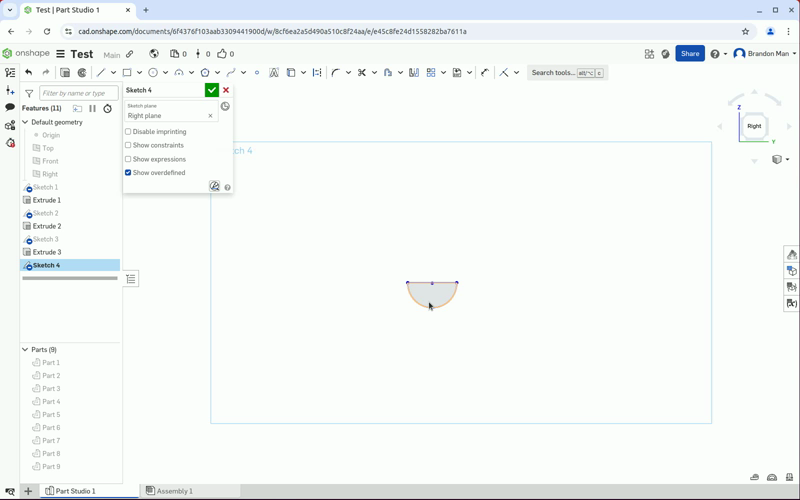
scroll(6)
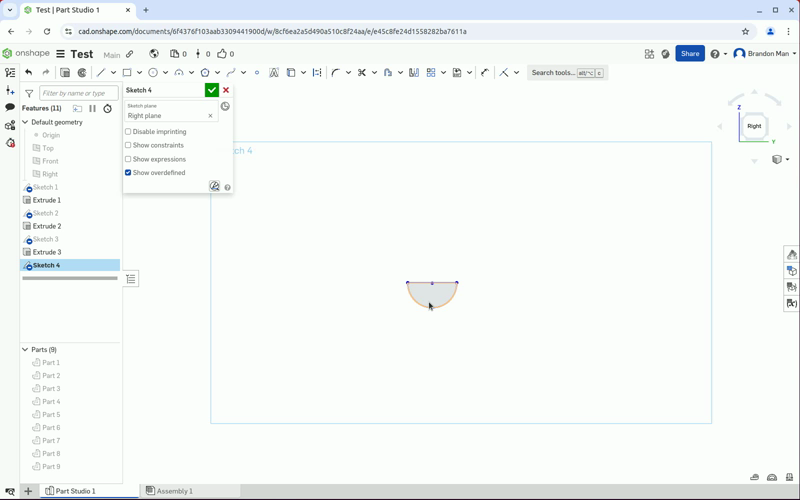
scroll(6)
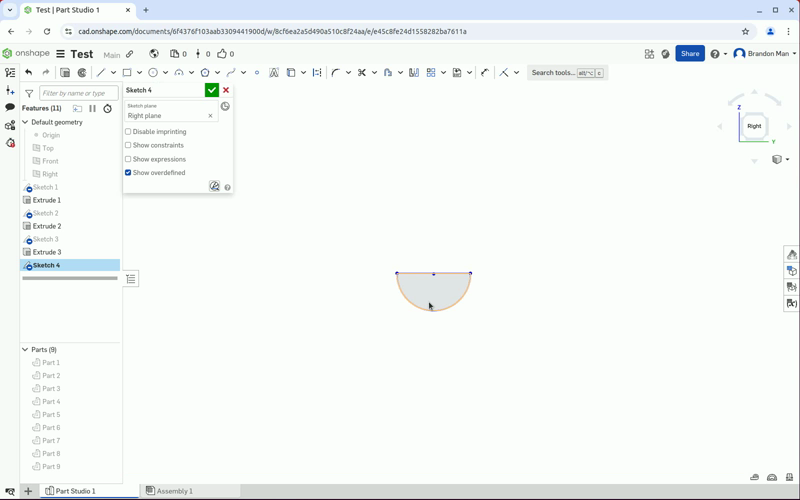
scroll(6)
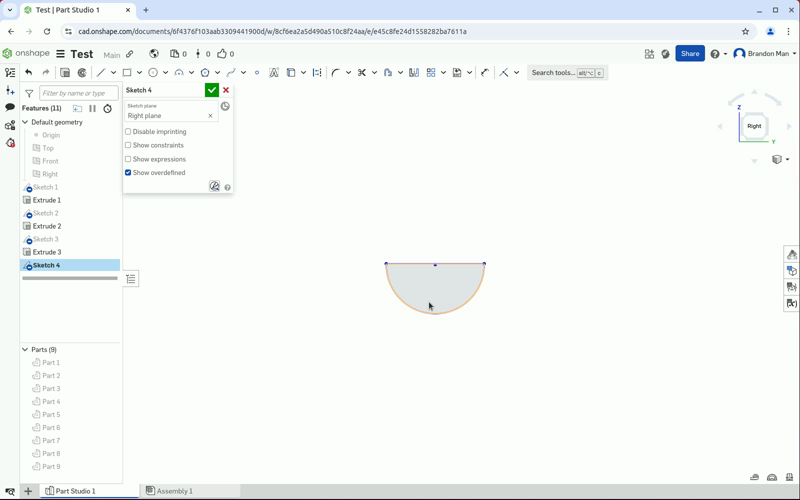
scroll(6)
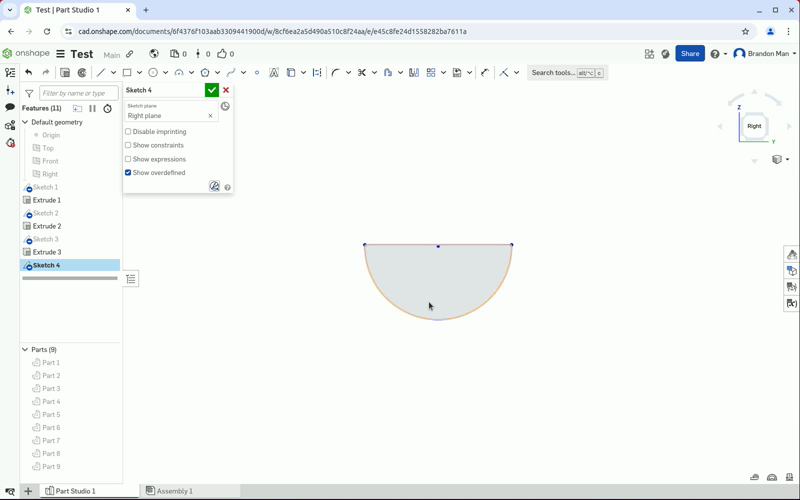
scroll(6)
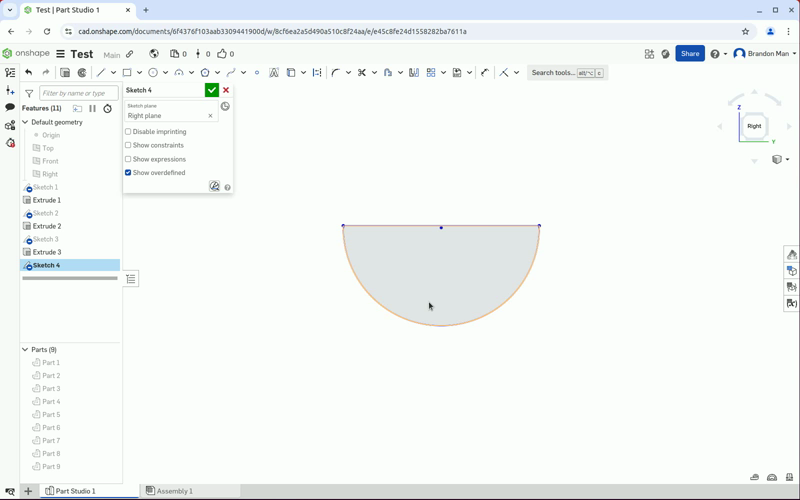
scroll(6)
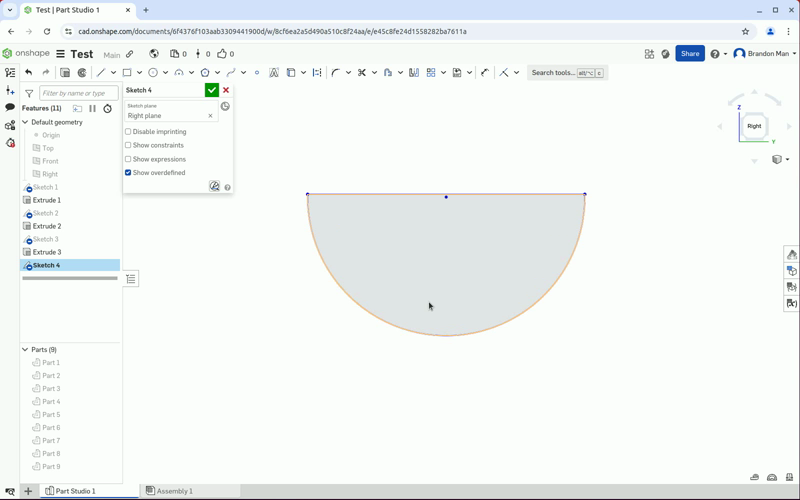
scroll(6)
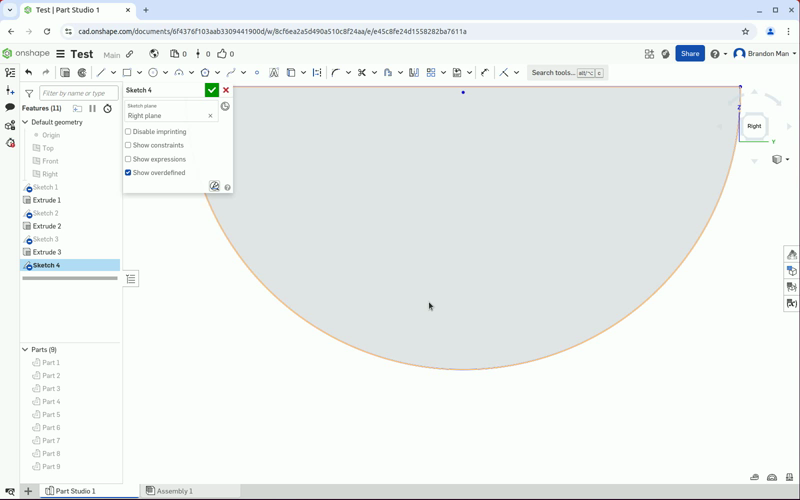
click(429, 301)
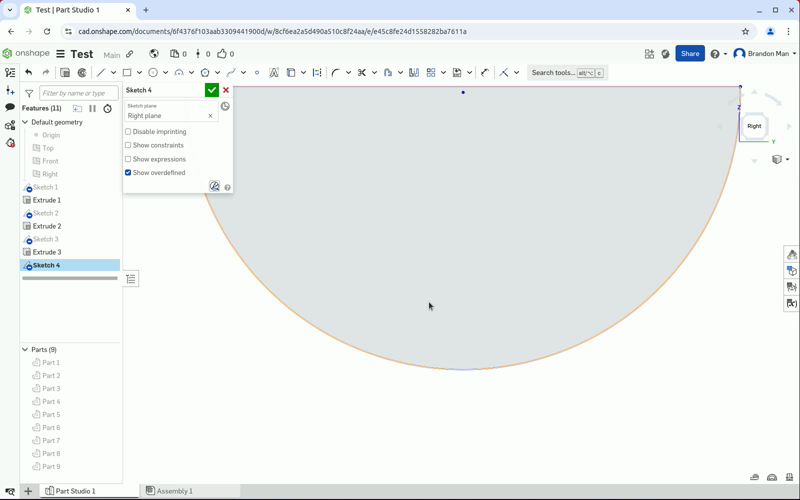
scroll(-6)
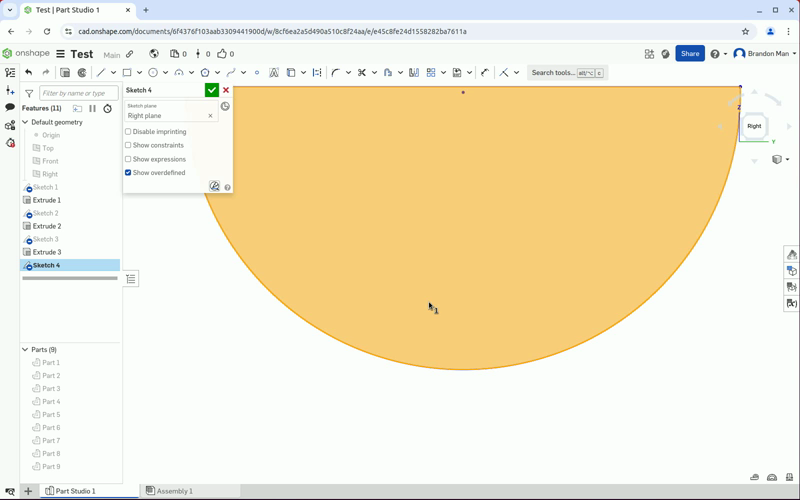
scroll(-6)
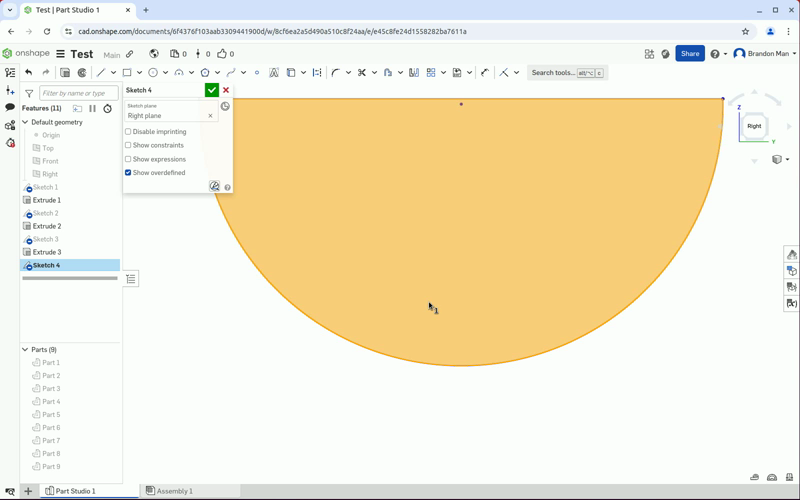
scroll(-6)
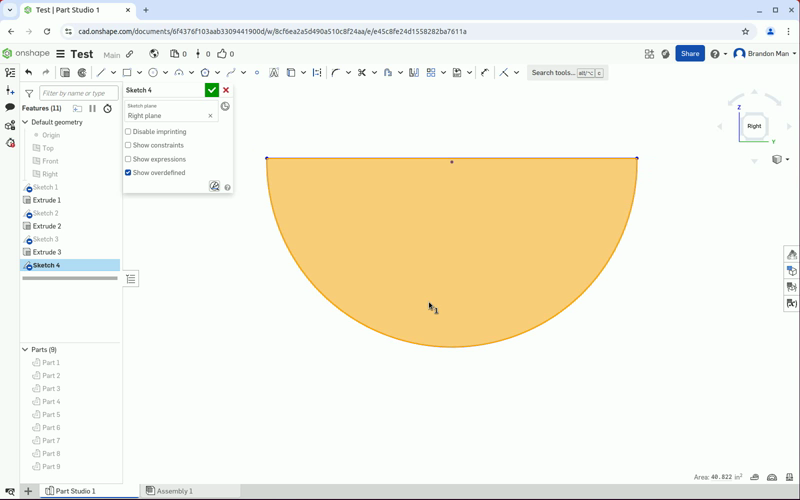
scroll(-6)
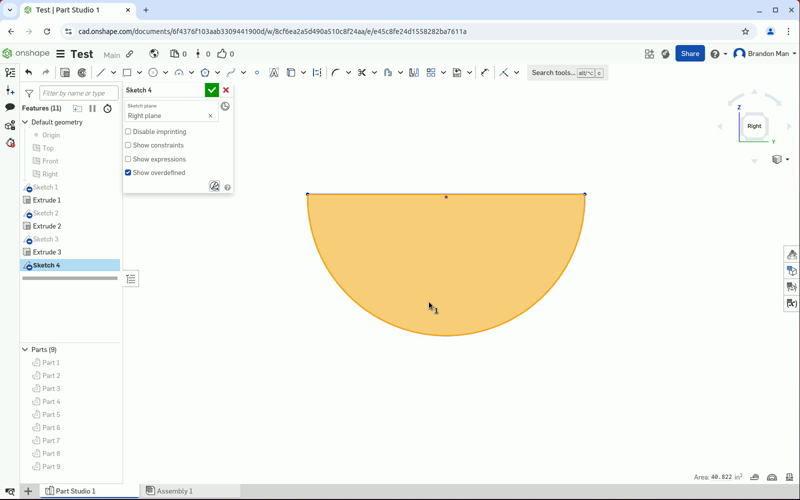
scroll(-6)
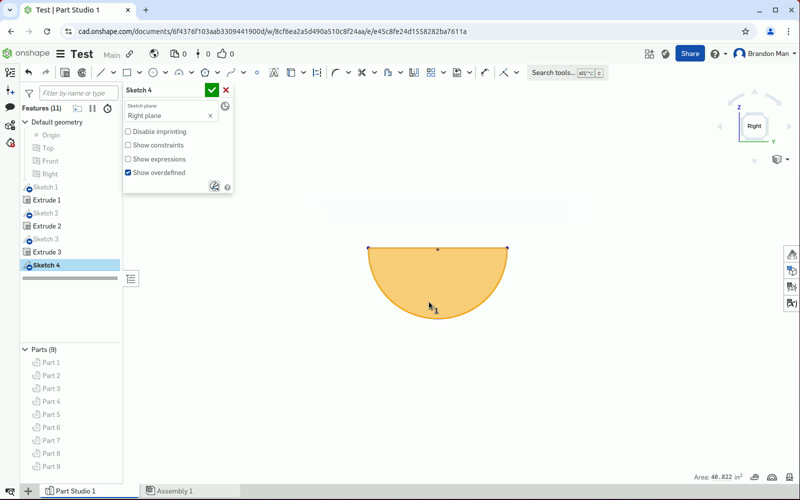
scroll(-6)
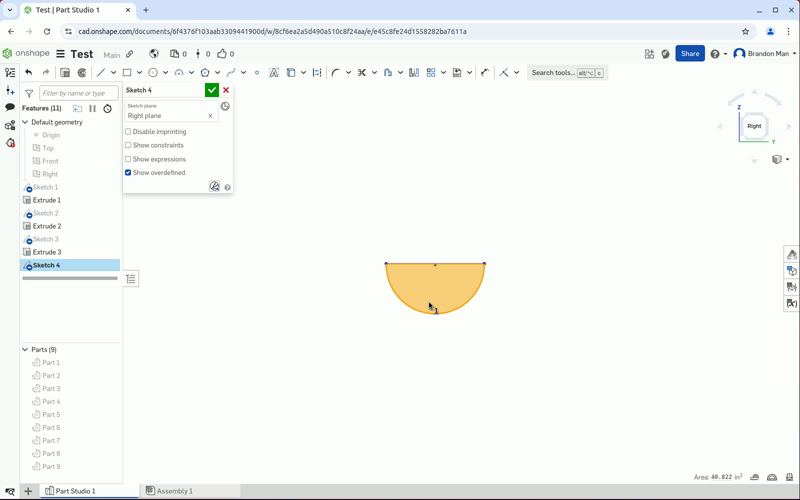
scroll(-6)
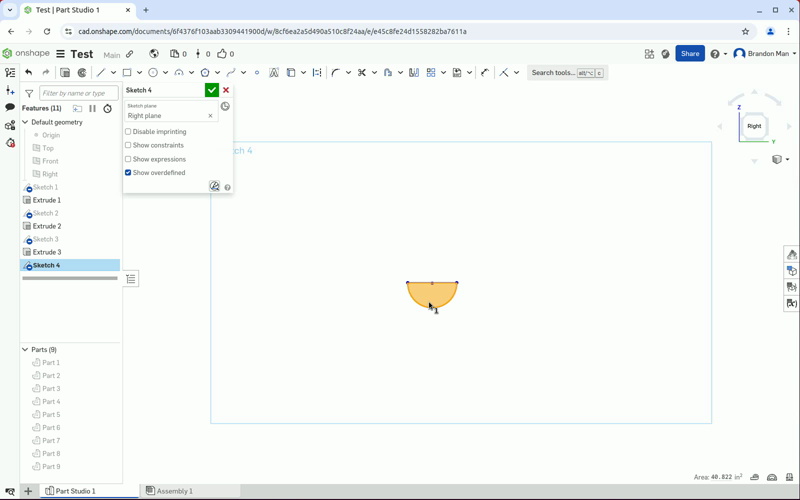
mouse_move(73, 352)
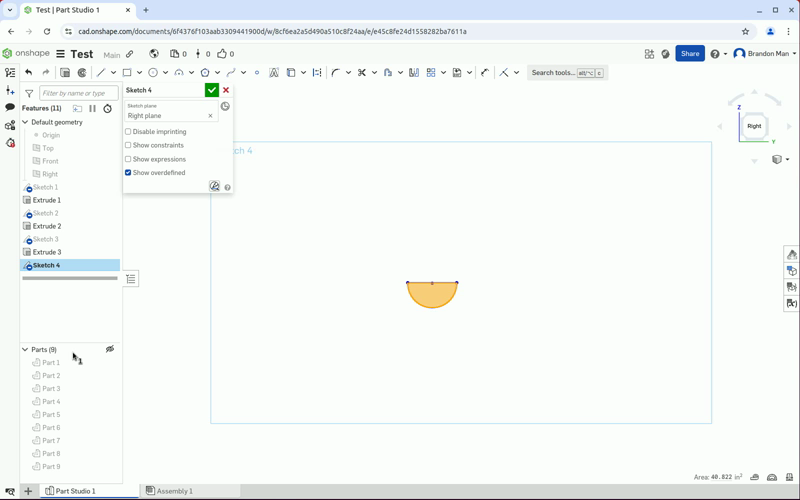
key(shift+y)
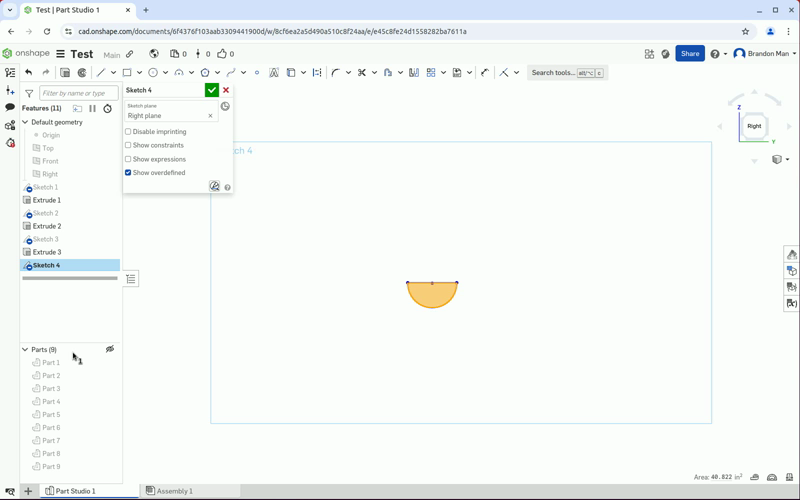
key(shift+e)
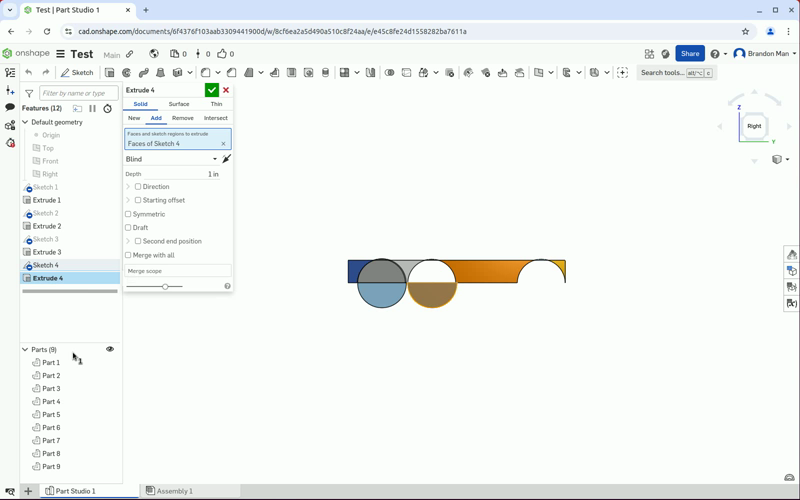
mouse_move(143, 106)
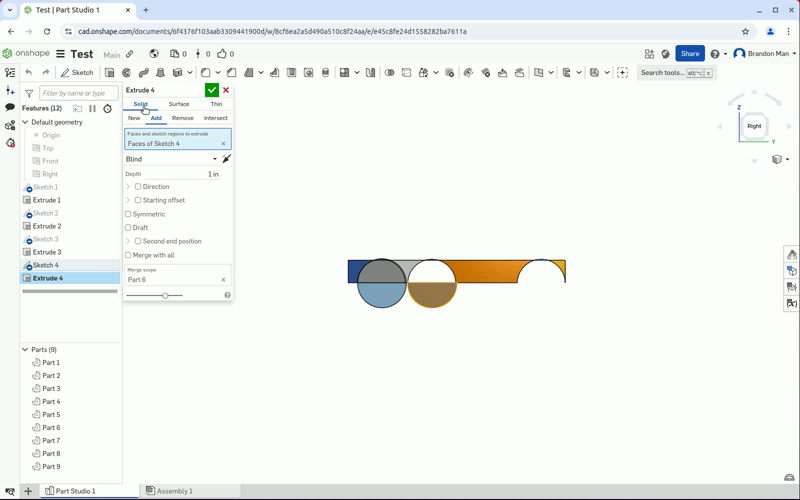
click(143, 106)
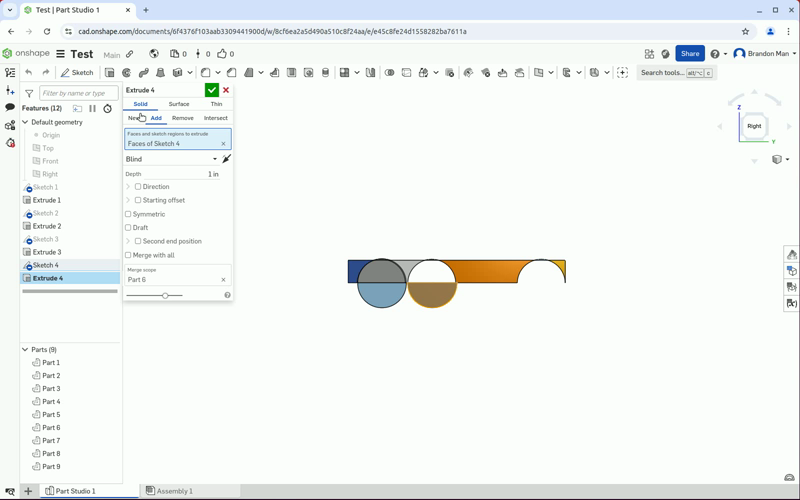
mouse_move(137, 120)
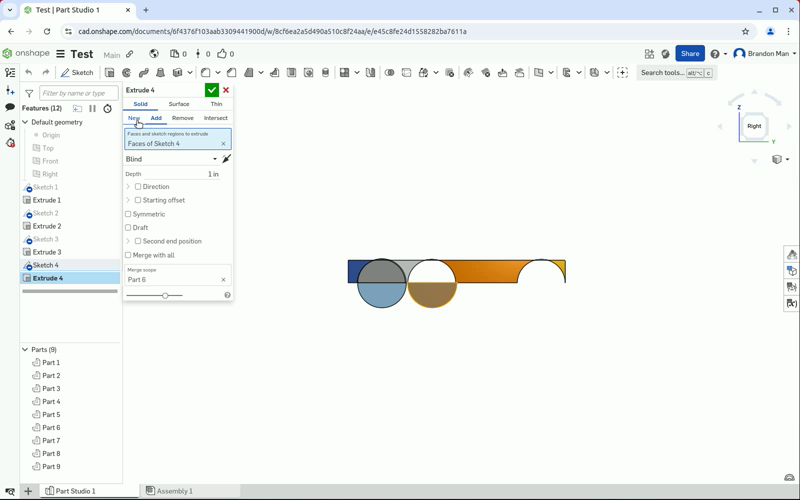
click(137, 120)
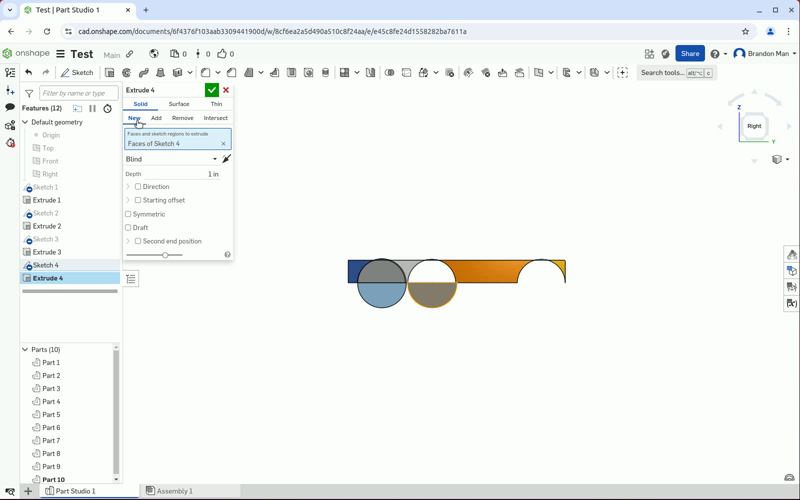
key(tab, 4)
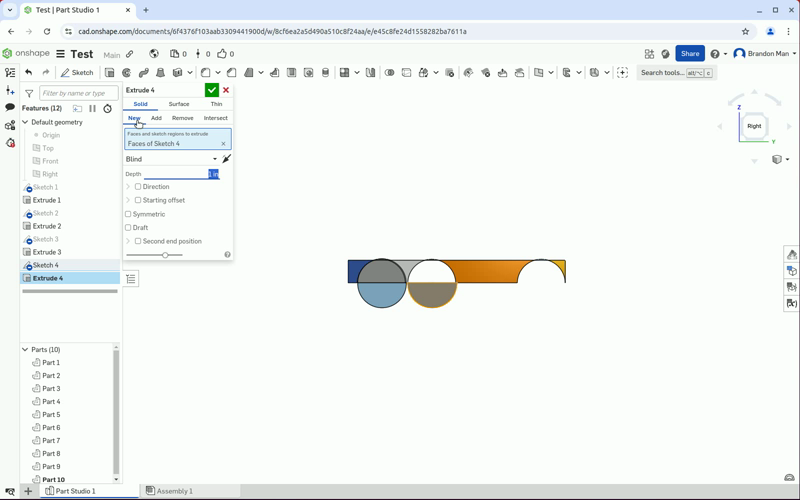
text(4.814)
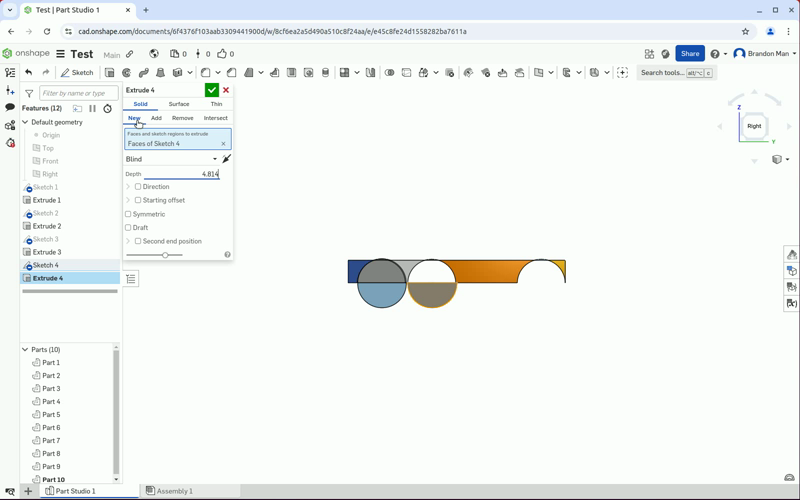
key(enter)
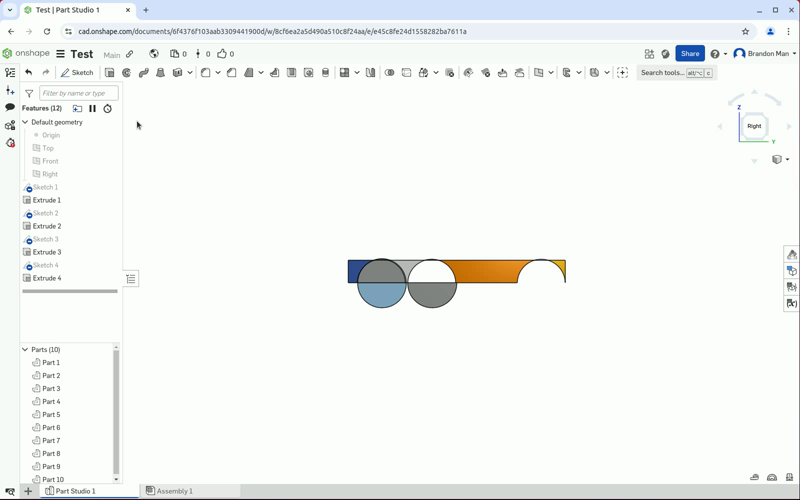
key(shift+h)
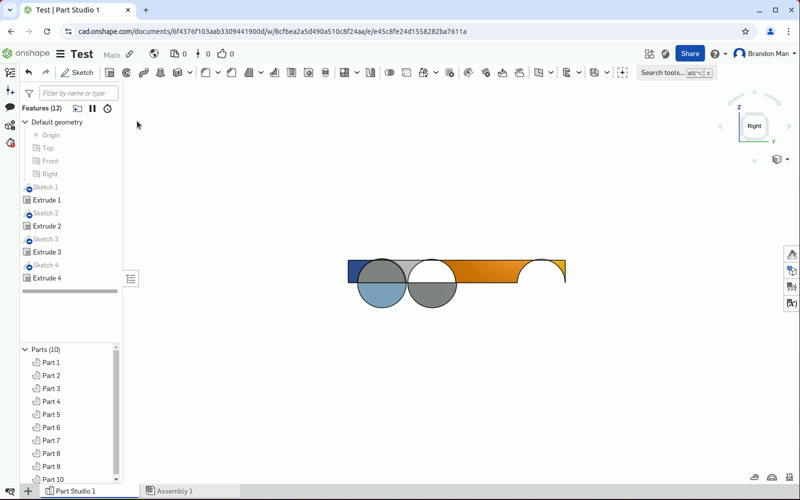
key(shift+h)
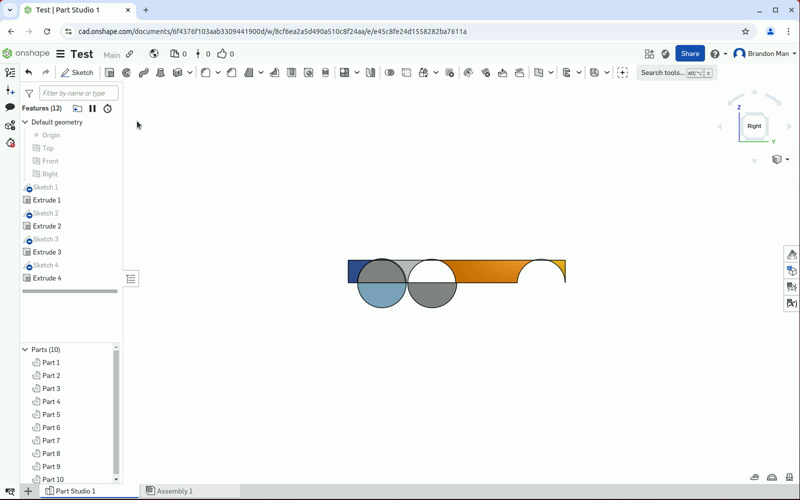
mouse_move(73, 189)
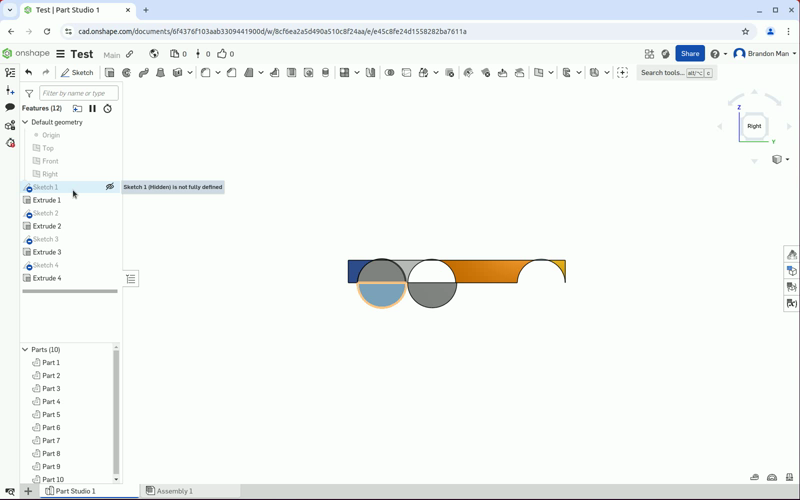
click(73, 189)
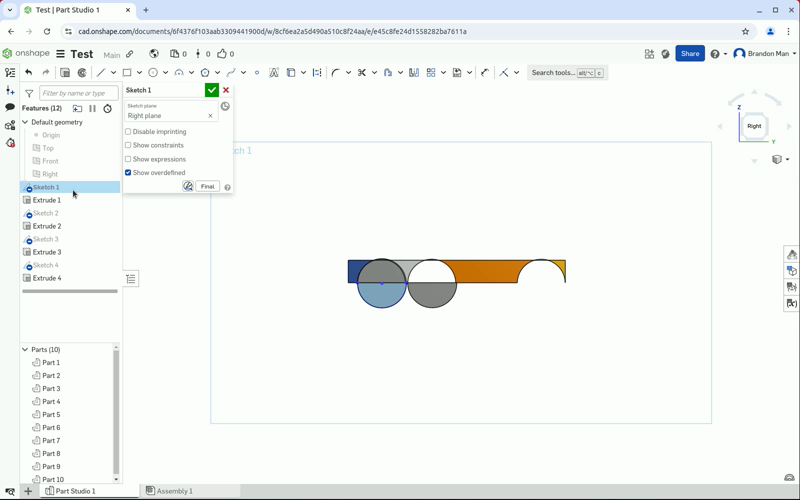
mouse_move(229, 92)
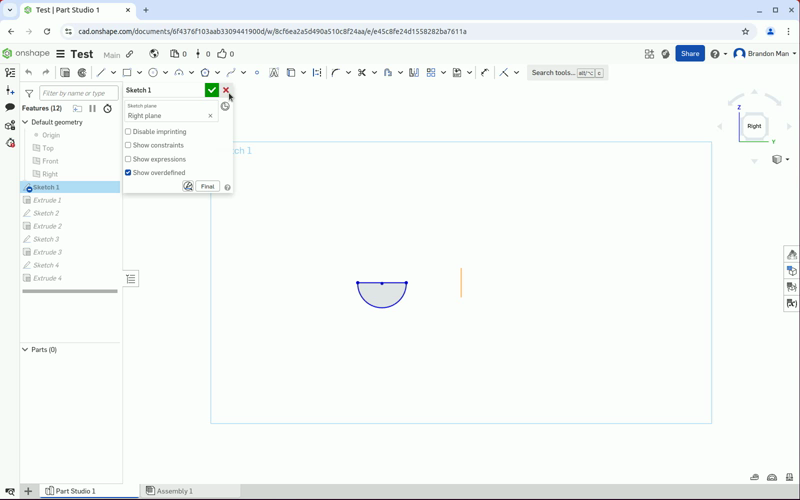
click(229, 92)
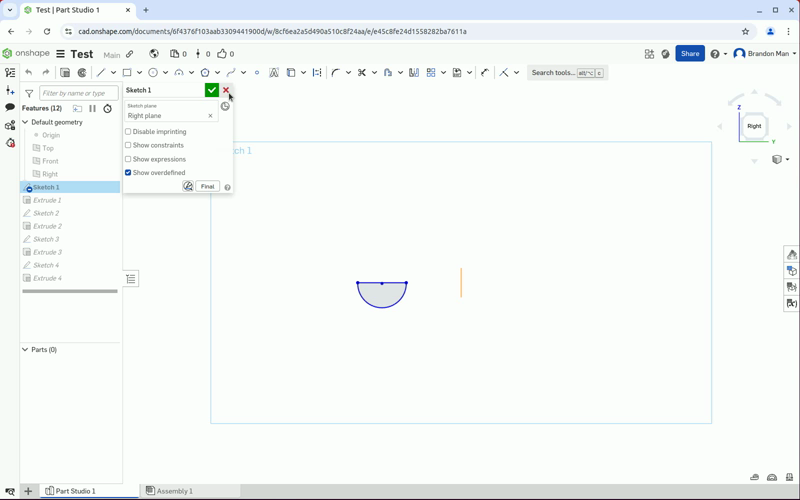
key(shift+s)
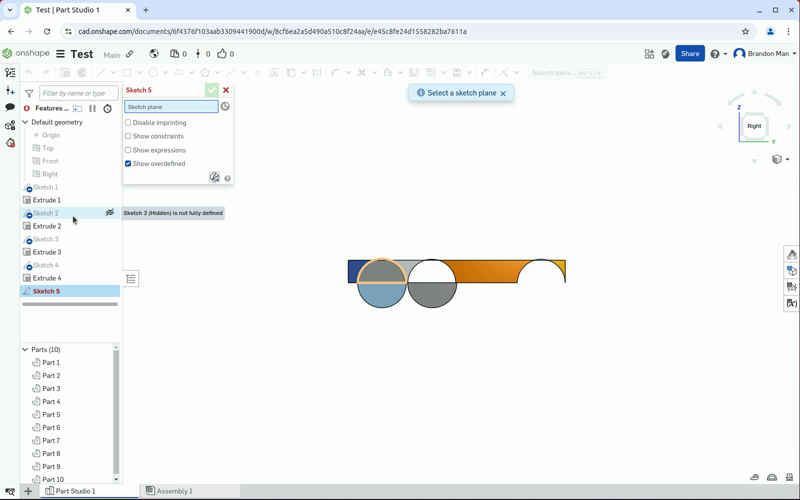
scroll(3)
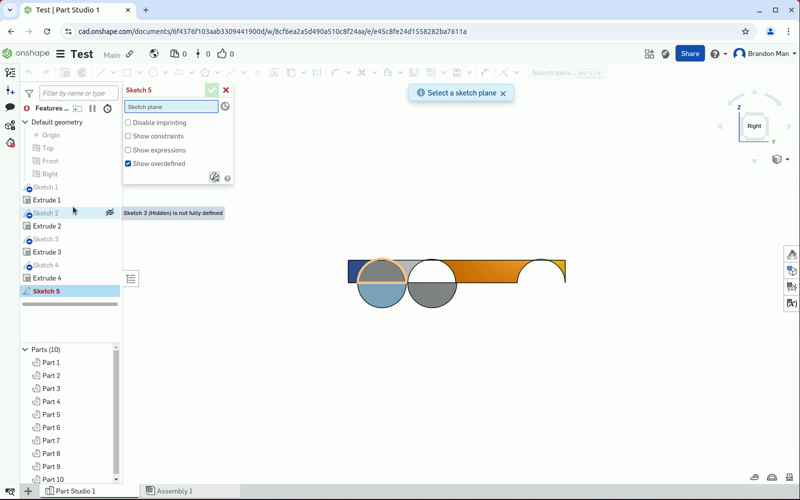
mouse_move(73, 176)
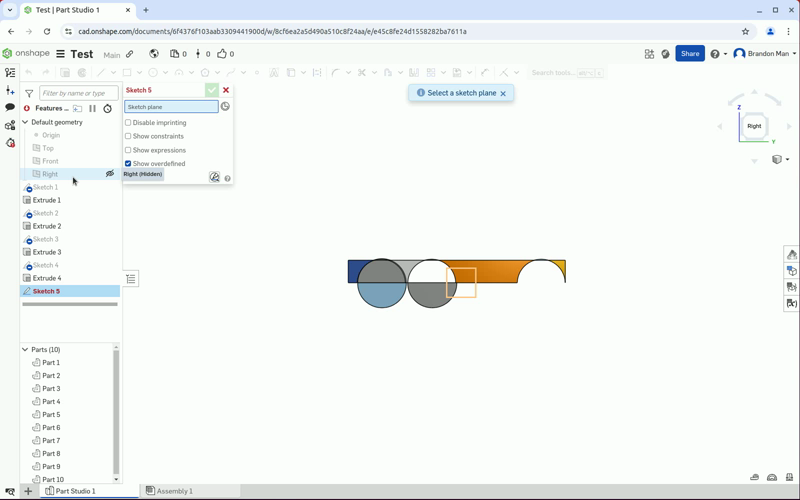
click(73, 176)
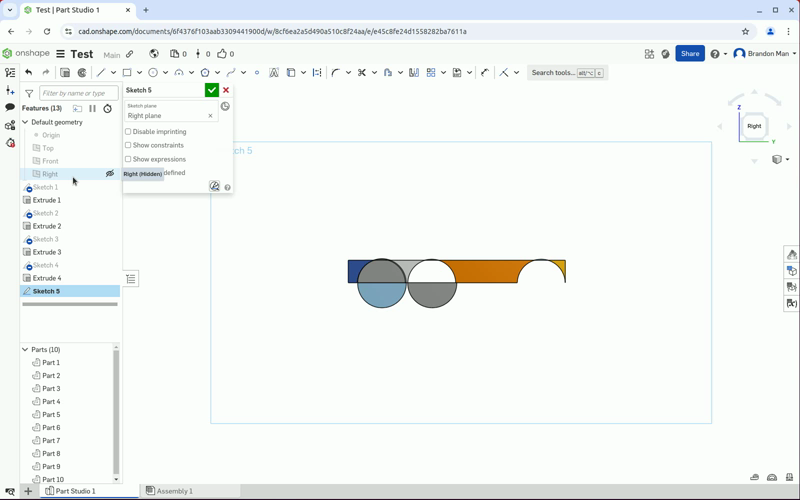
mouse_move(69, 352)
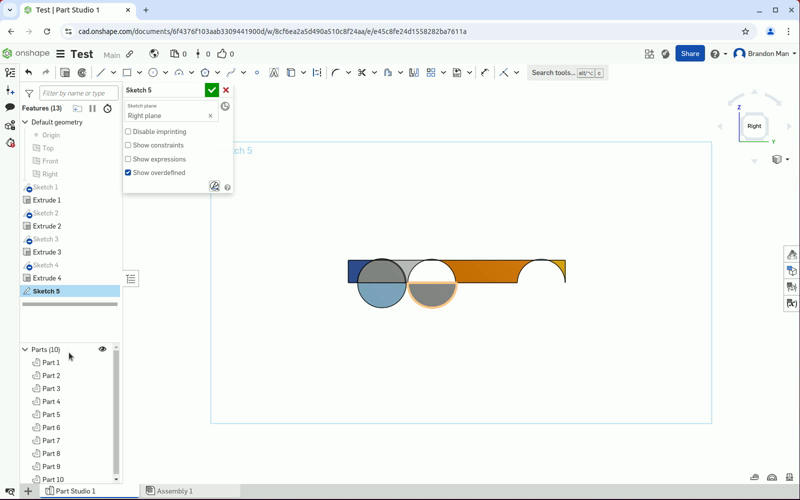
key(y)
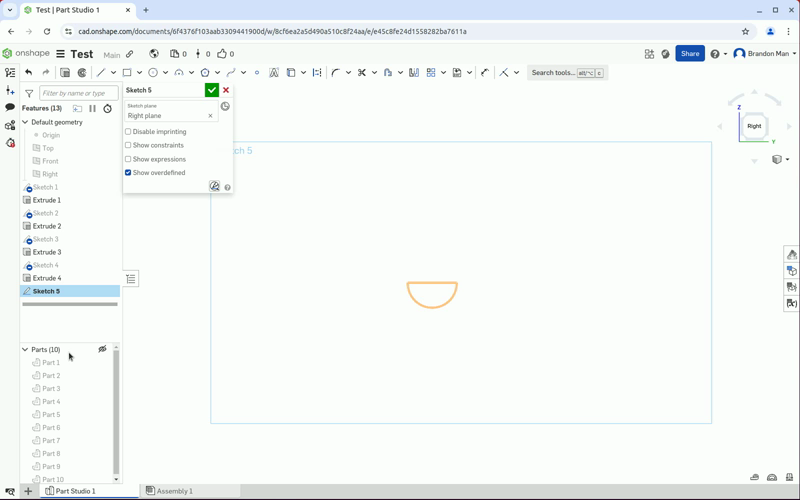
key(l)
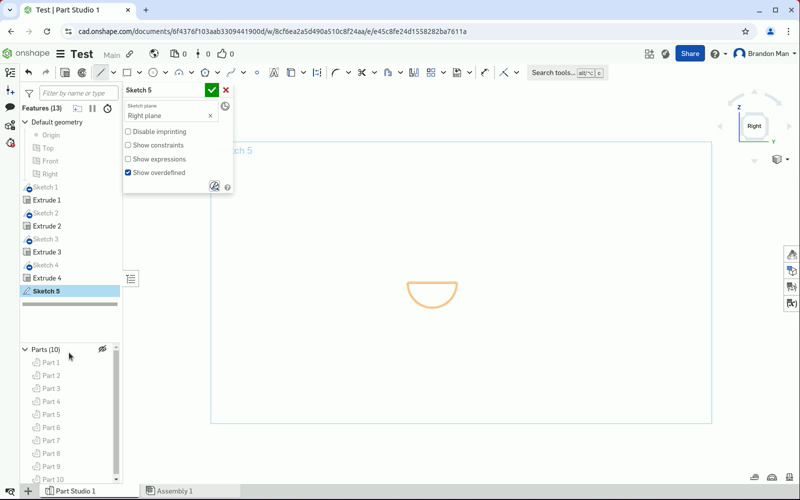
key_down(shift)
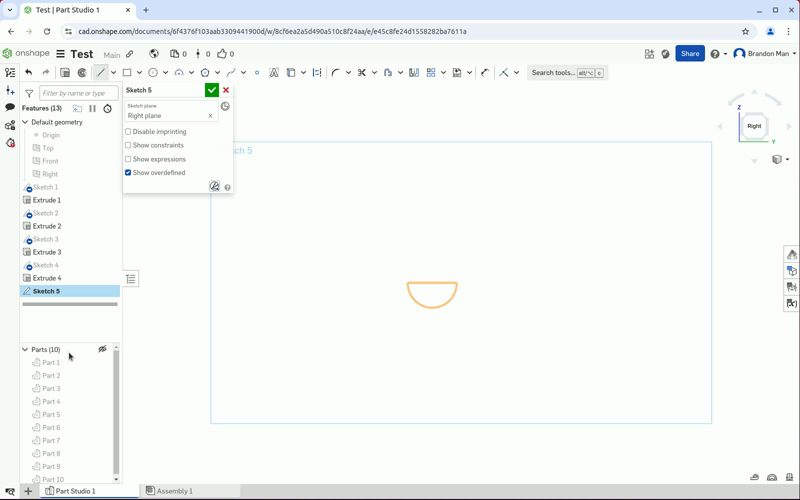
mouse_move(407, 282)
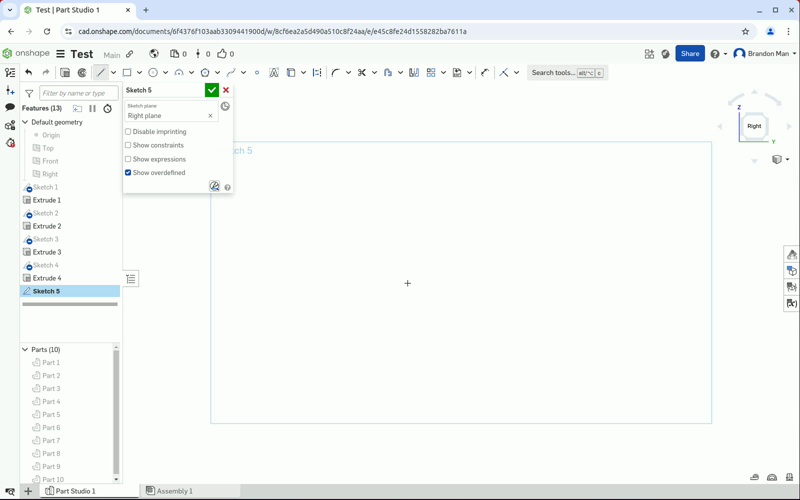
click(407, 282)
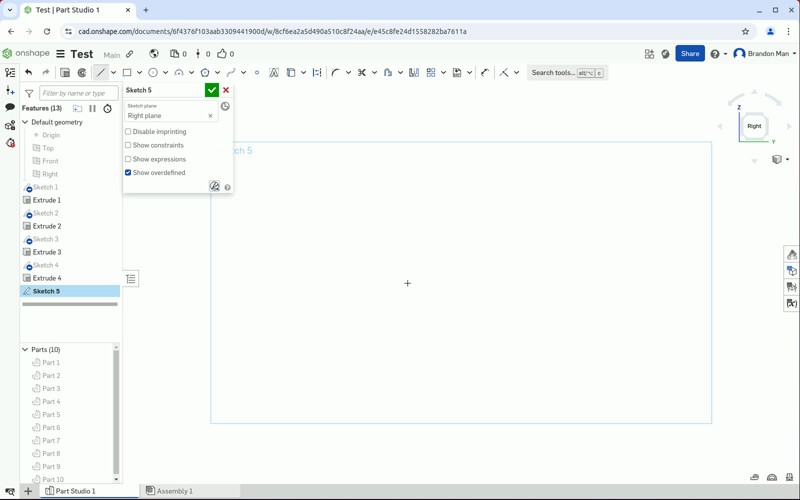
key_up(shift)
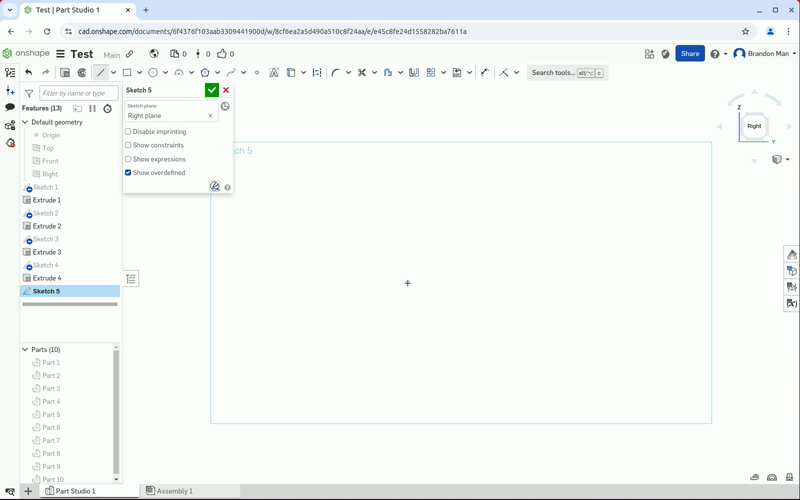
key_down(shift)
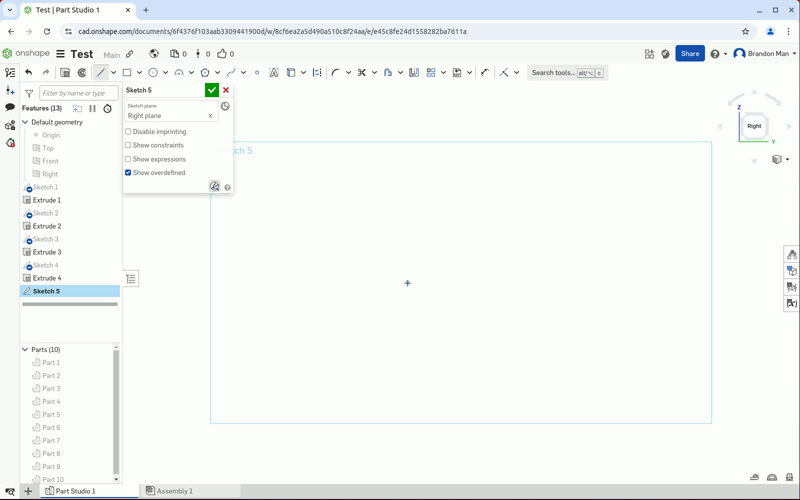
mouse_move(437, 282)
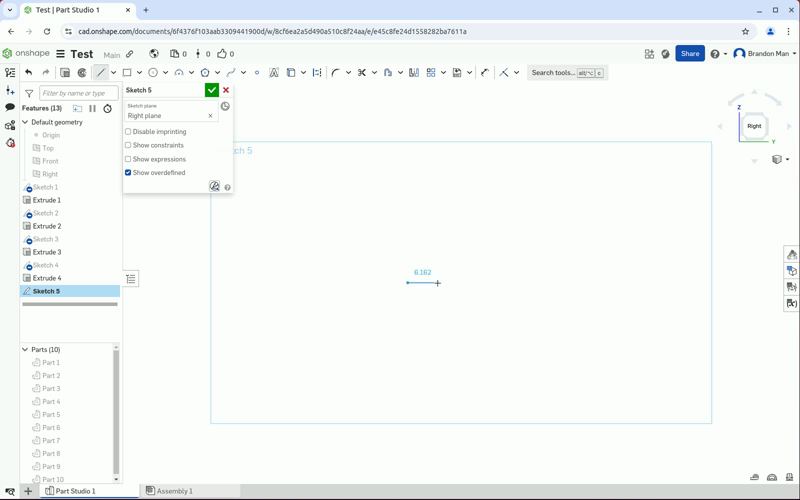
mouse_move(456, 282)
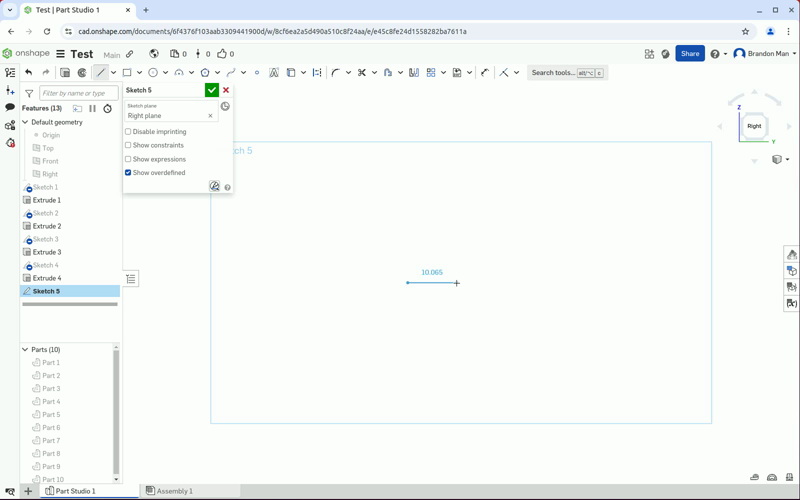
click(456, 282)
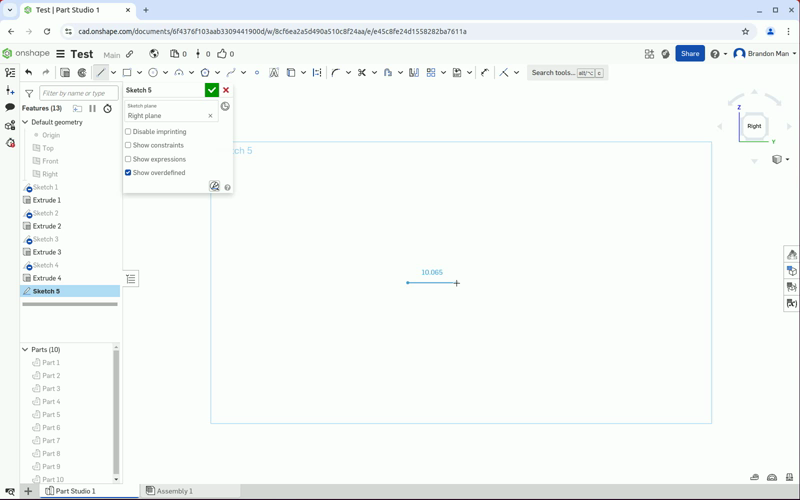
key_up(shift)
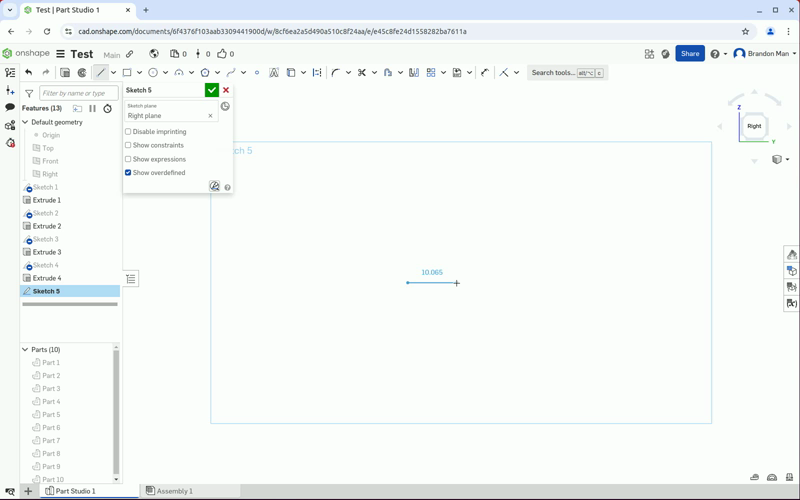
key(esc)
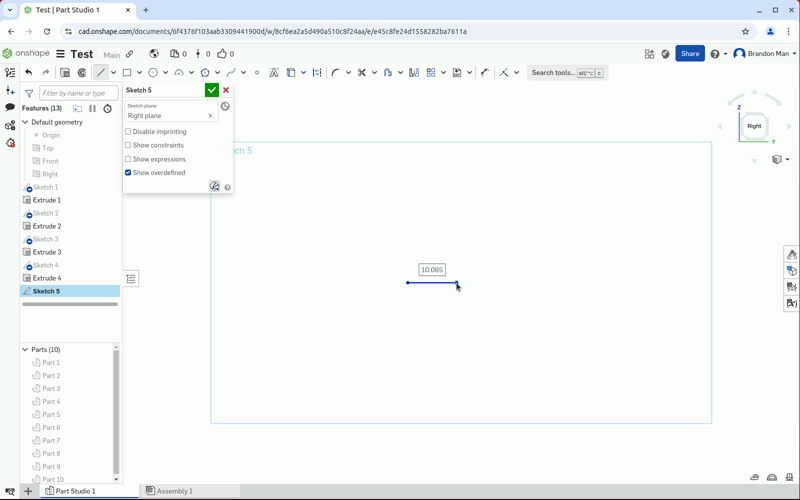
key(a)
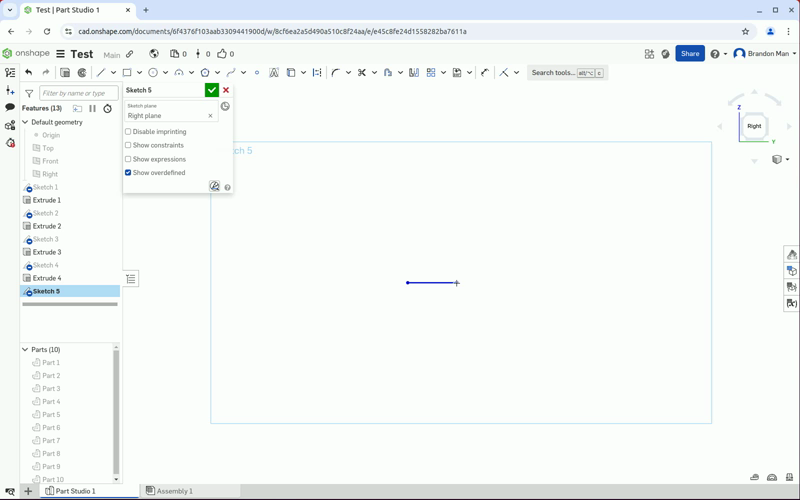
mouse_move(456, 282)
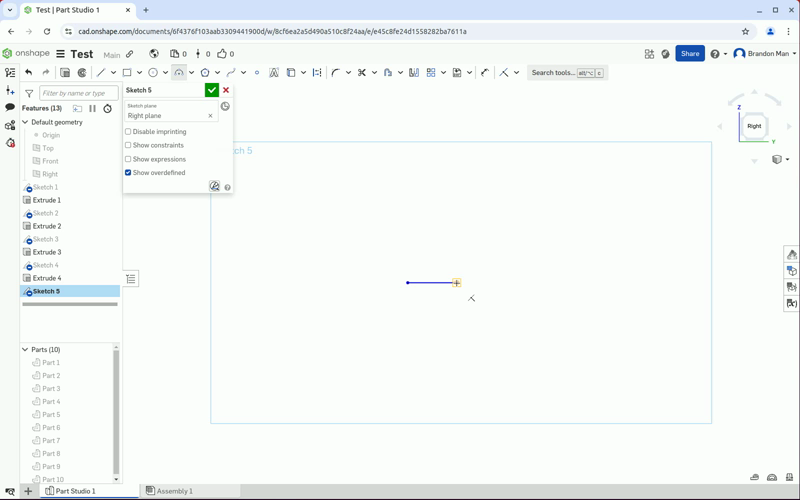
click(456, 282)
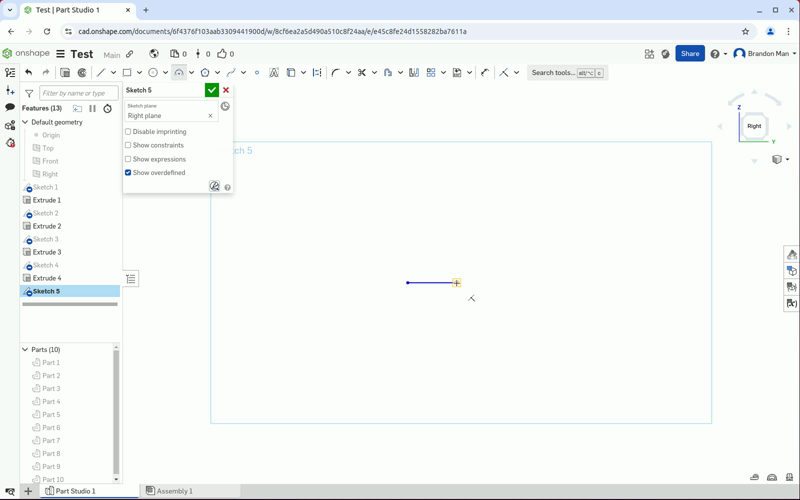
mouse_move(407, 282)
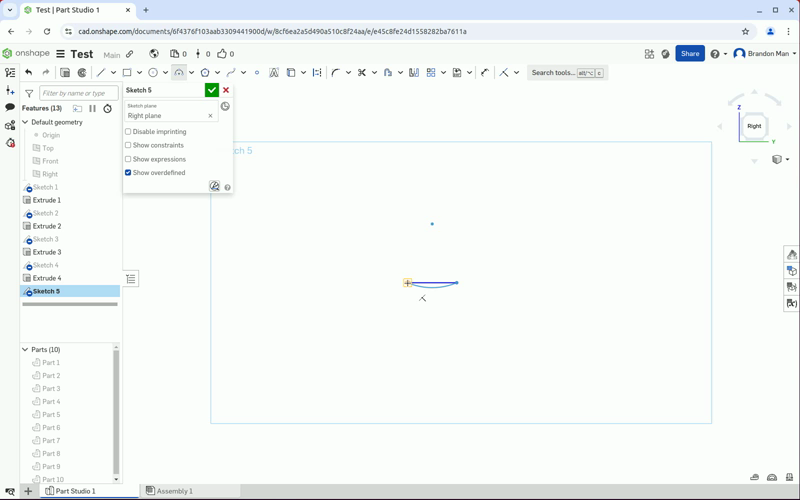
click(407, 282)
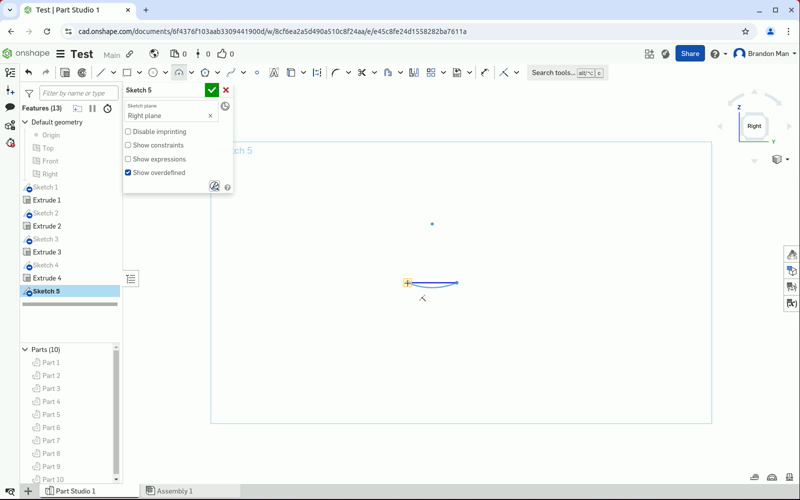
key_down(shift)
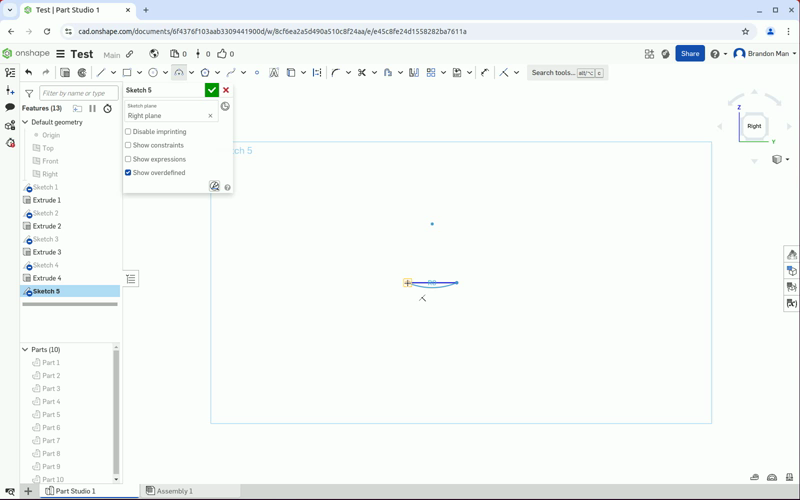
mouse_move(432, 258)
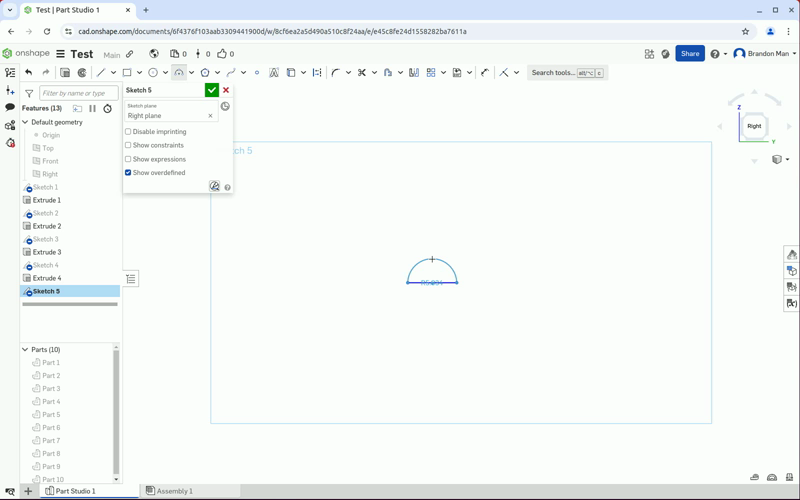
click(432, 258)
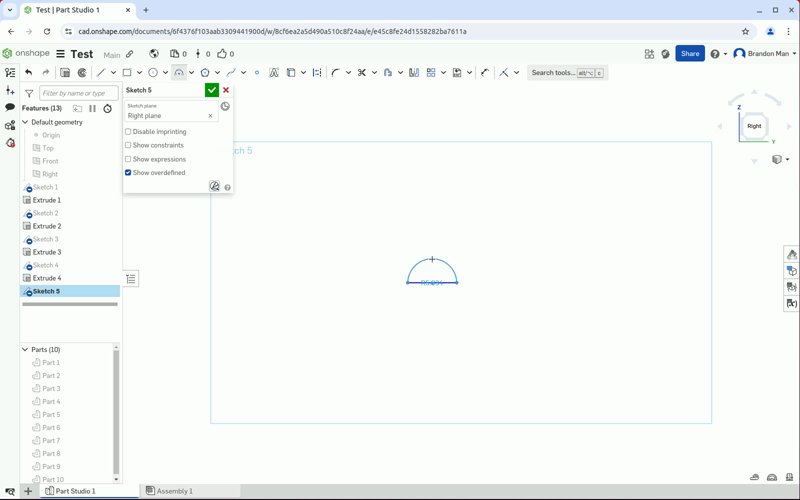
key_up(shift)
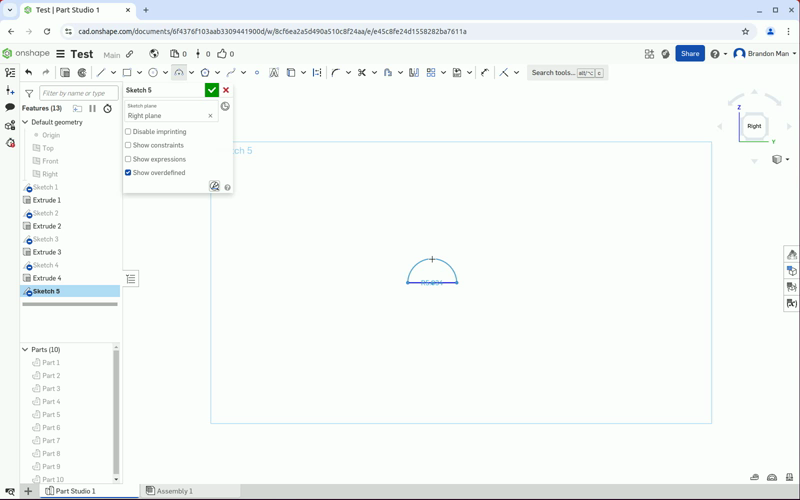
key(esc)
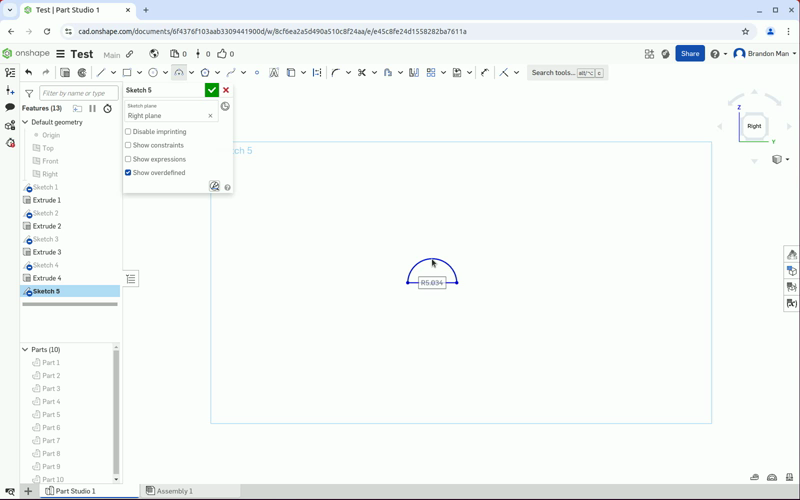
mouse_move(424, 263)
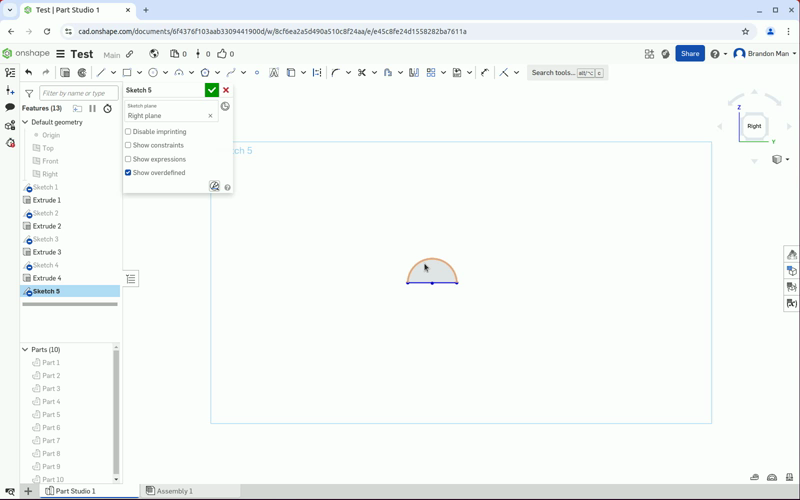
scroll(6)
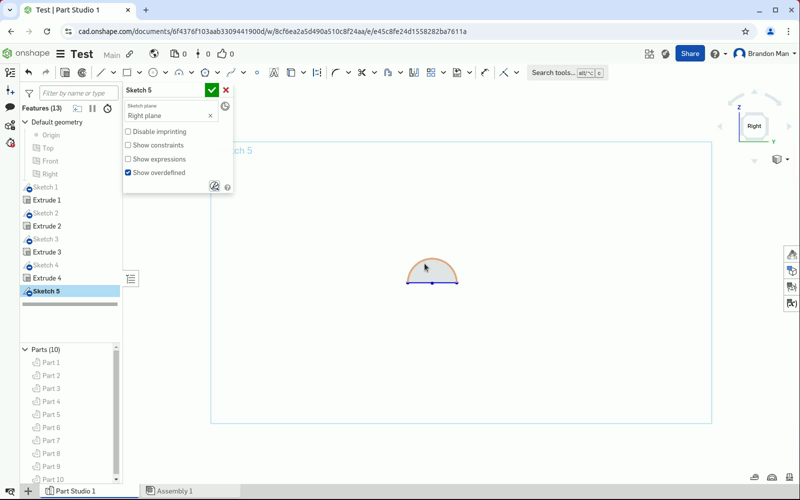
scroll(6)
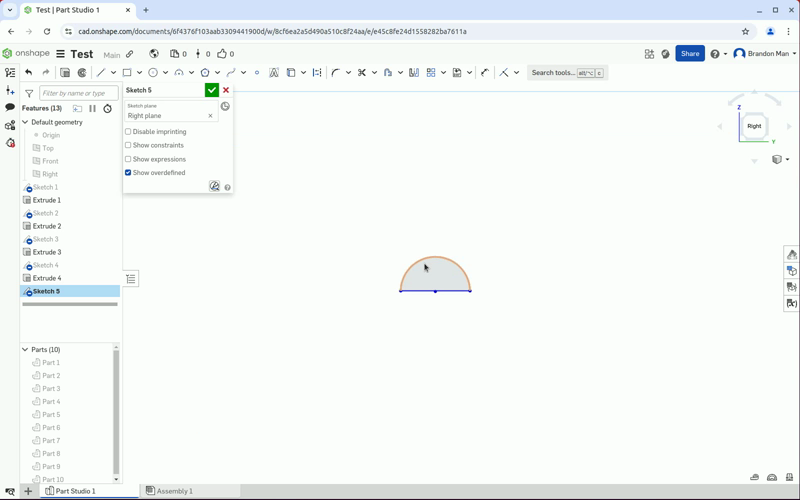
scroll(6)
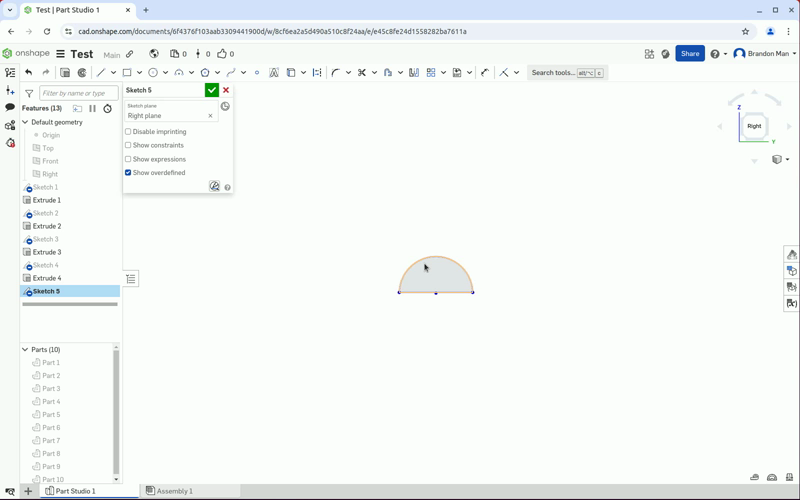
scroll(6)
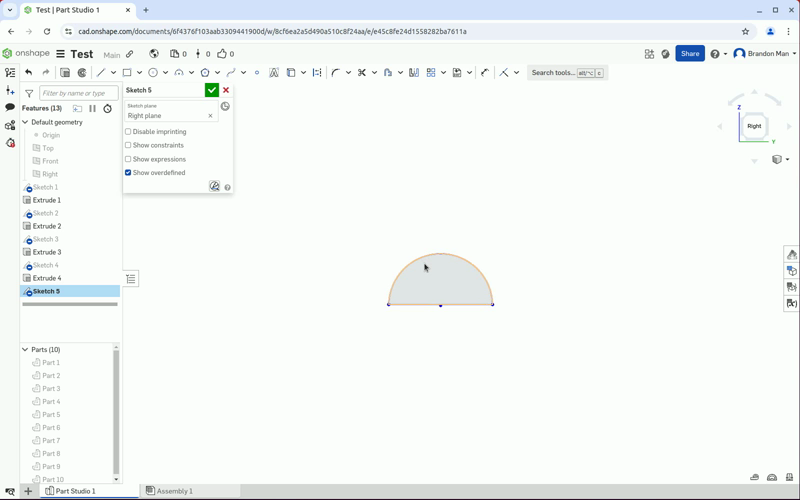
scroll(6)
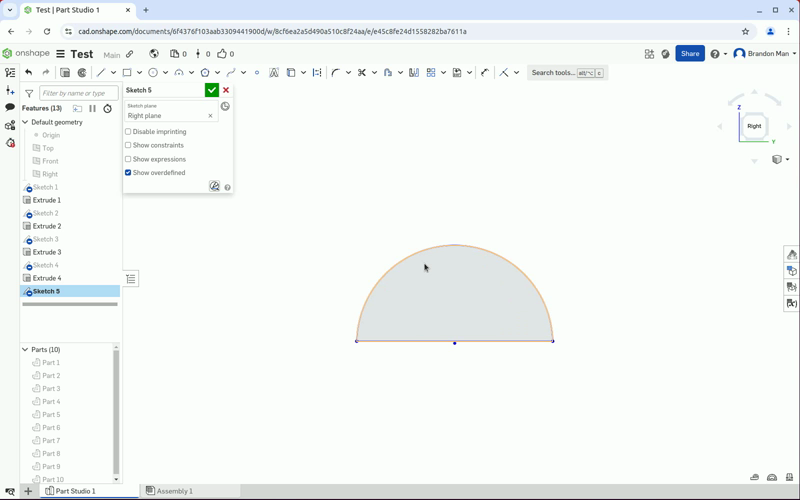
scroll(6)
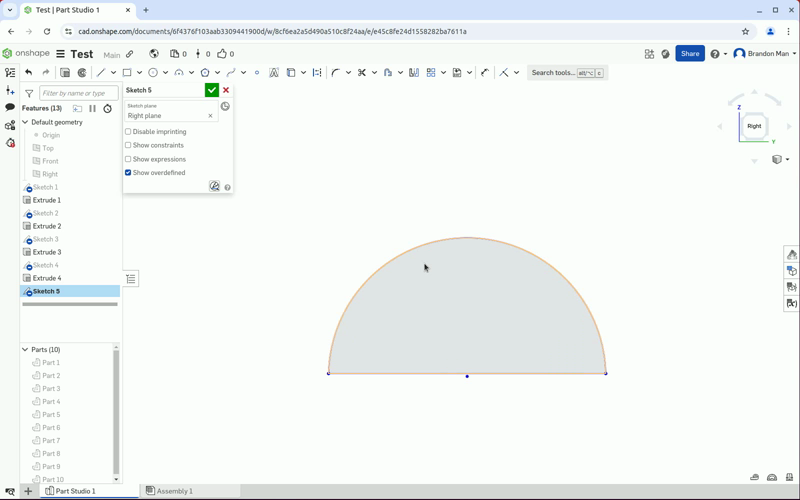
scroll(6)
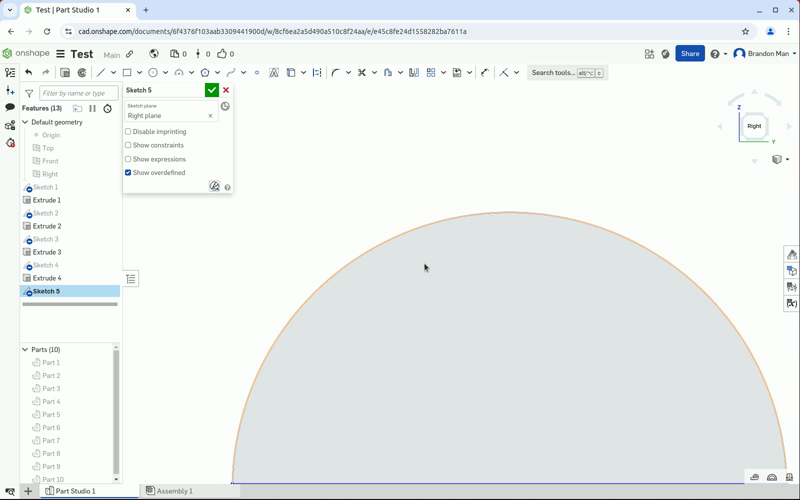
click(424, 263)
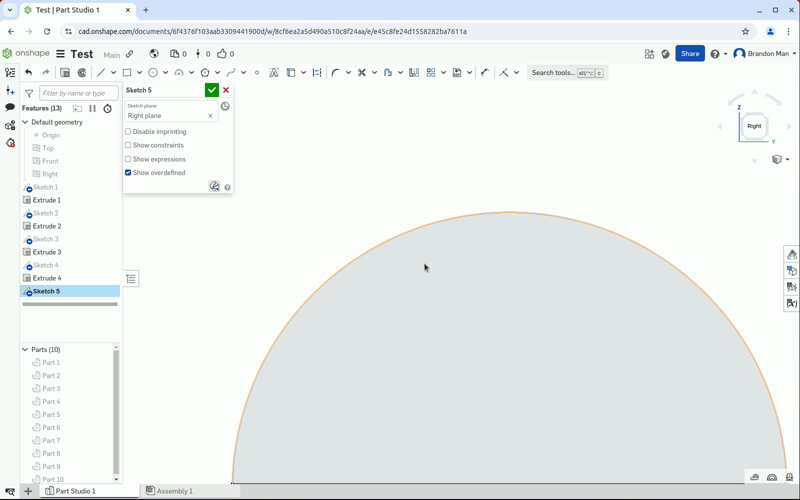
scroll(-6)
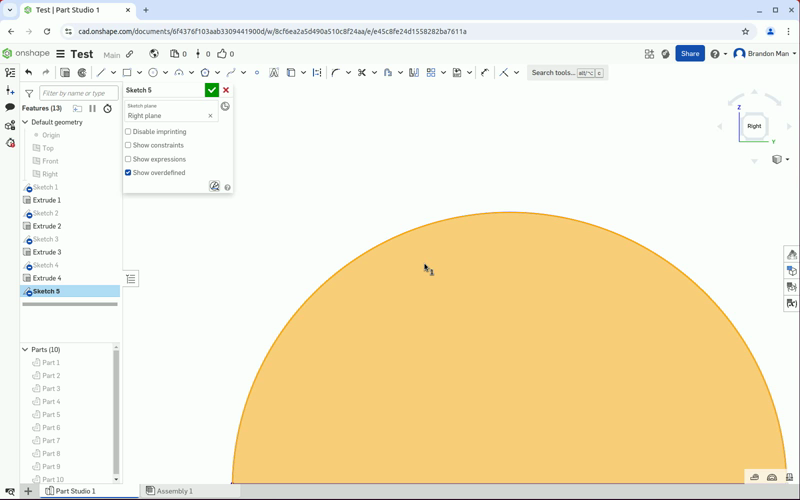
scroll(-6)
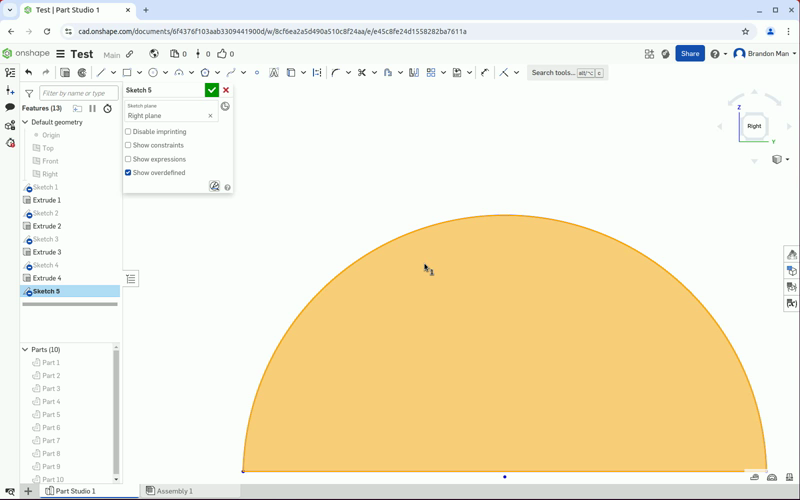
scroll(-6)
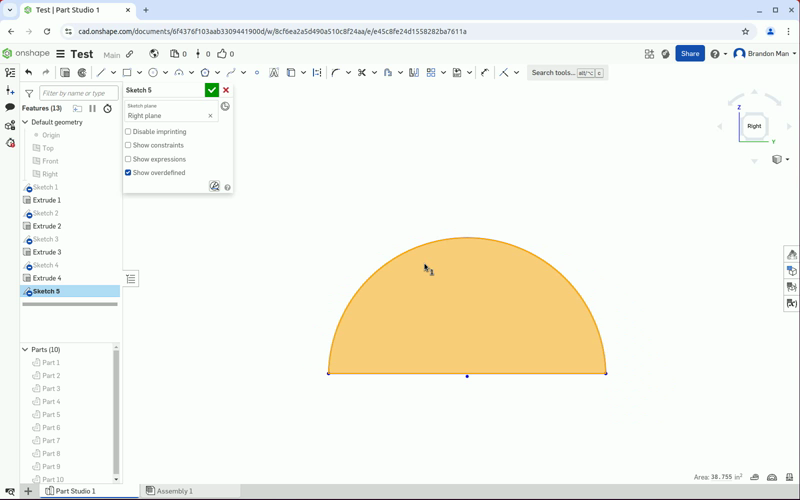
scroll(-6)
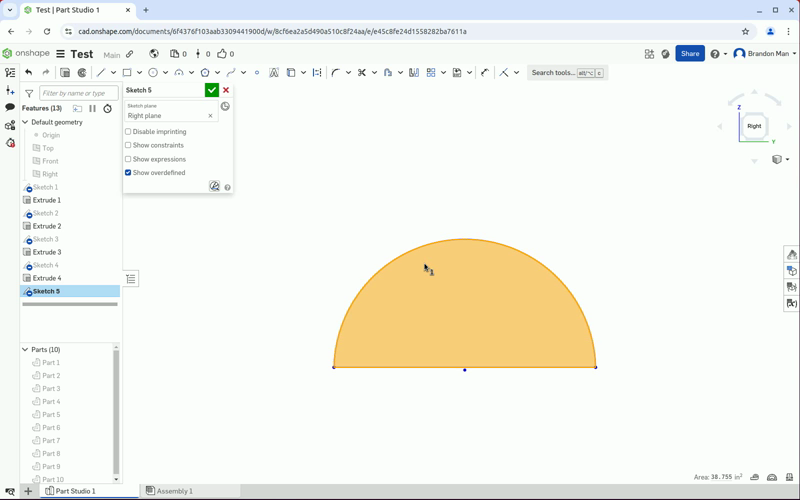
scroll(-6)
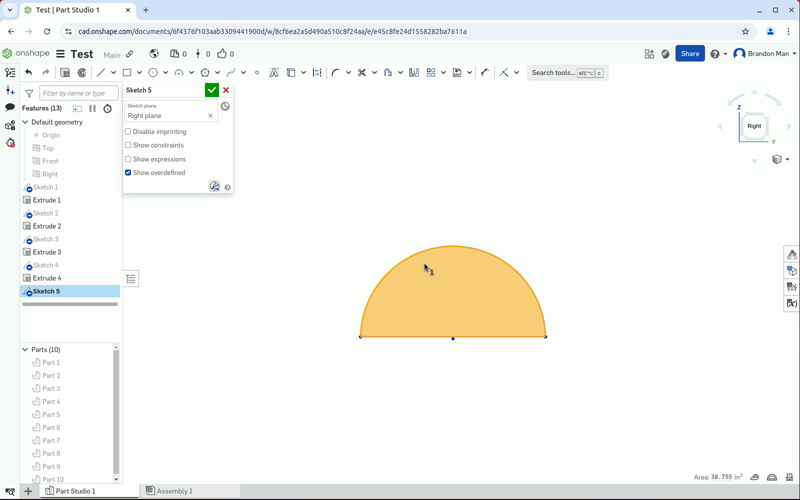
scroll(-6)
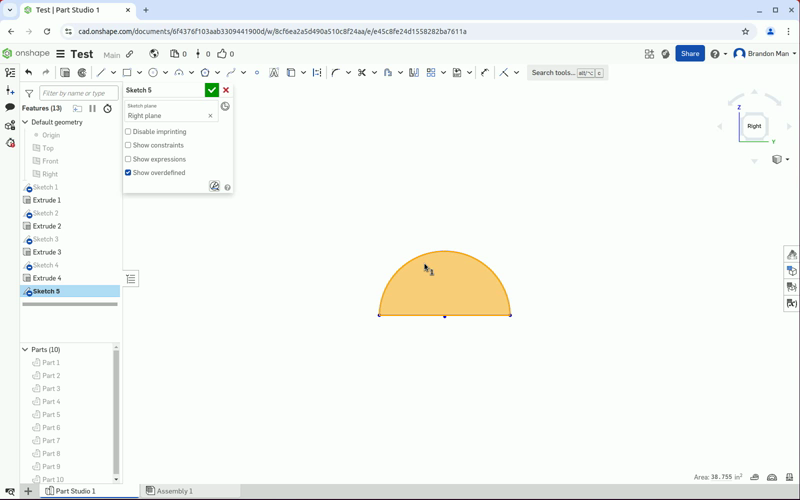
scroll(-6)
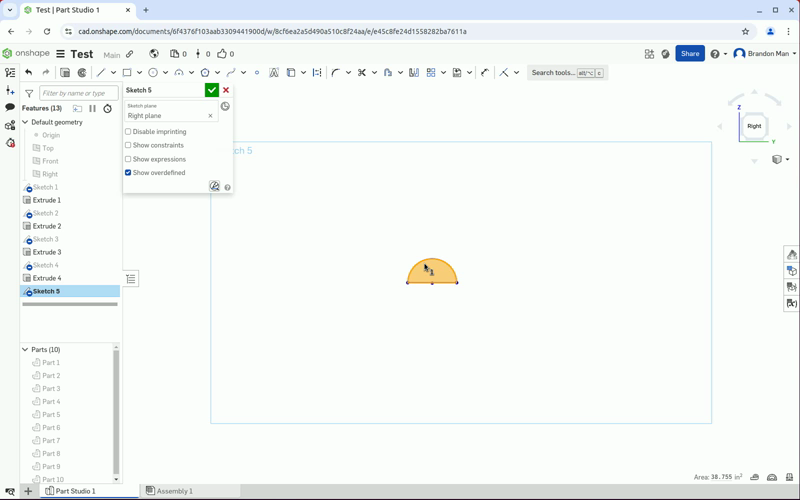
mouse_move(69, 352)
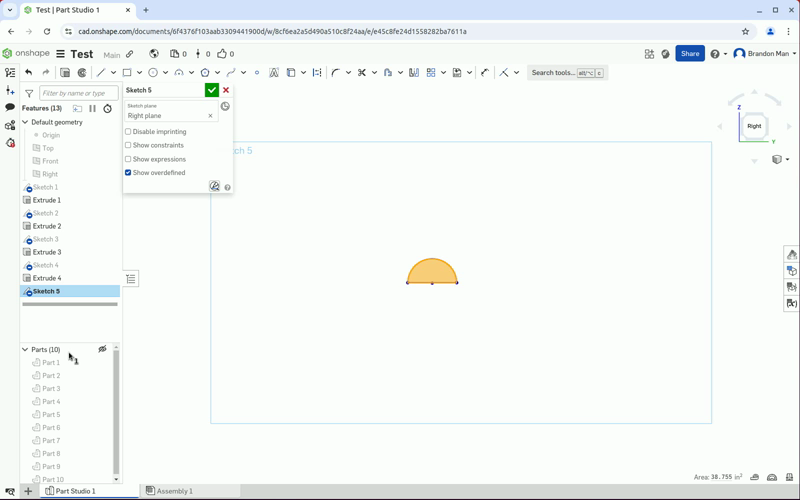
key(shift+y)
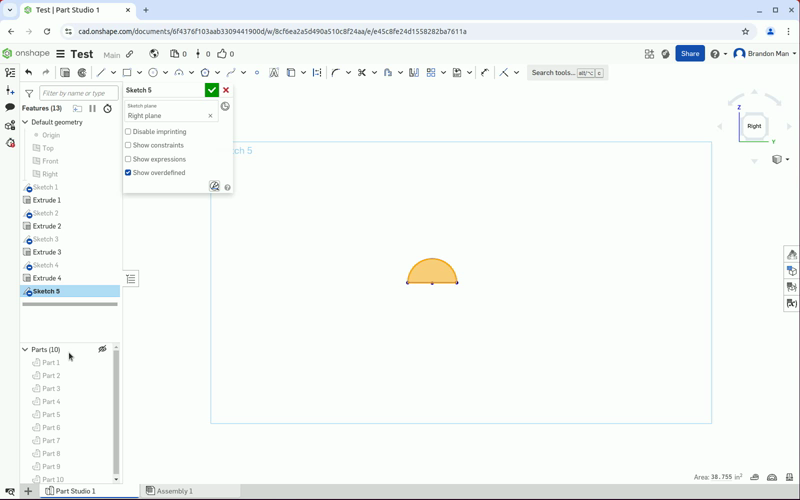
key(shift+e)
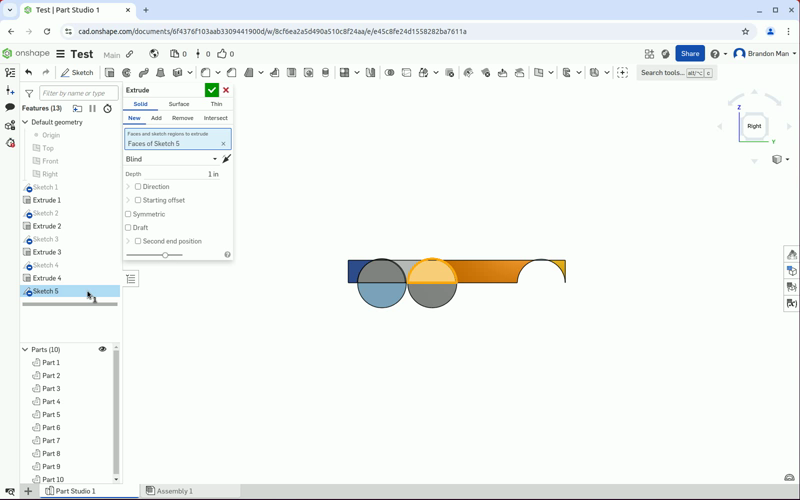
mouse_move(143, 106)
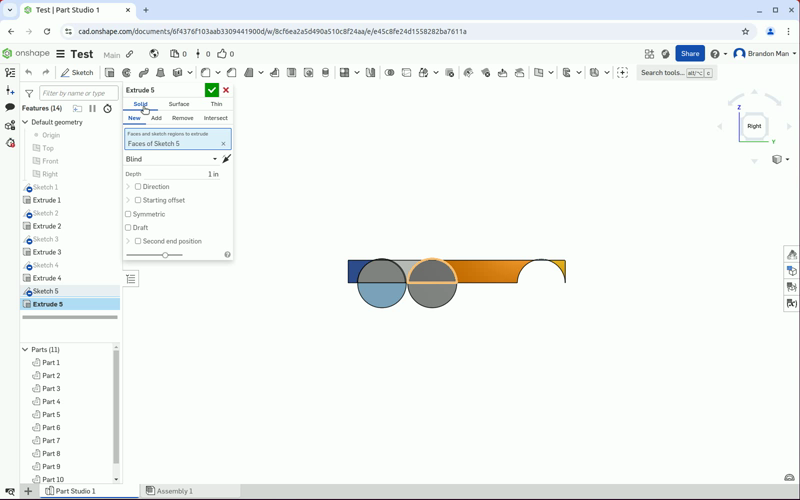
click(143, 106)
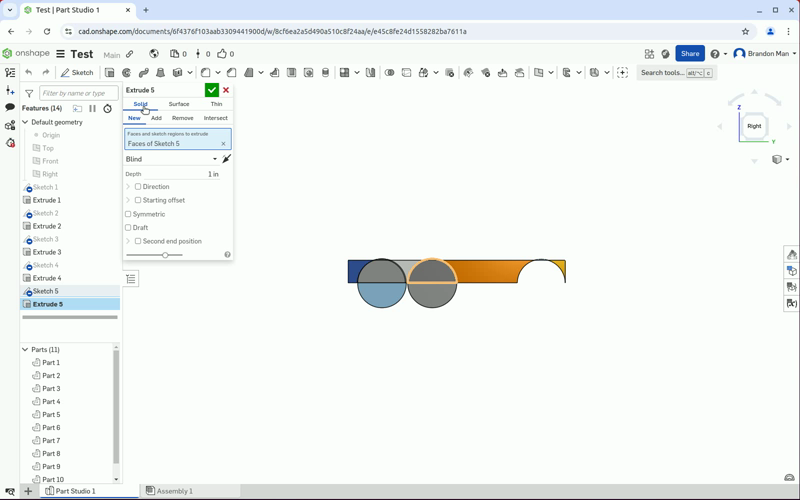
mouse_move(137, 120)
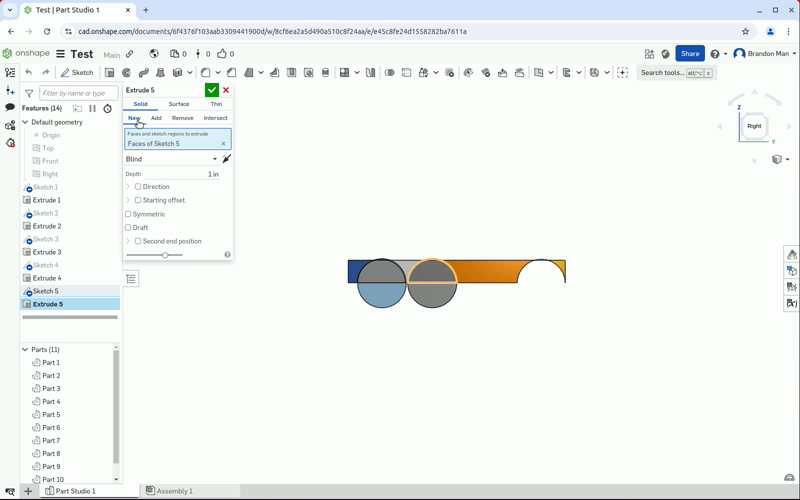
click(137, 120)
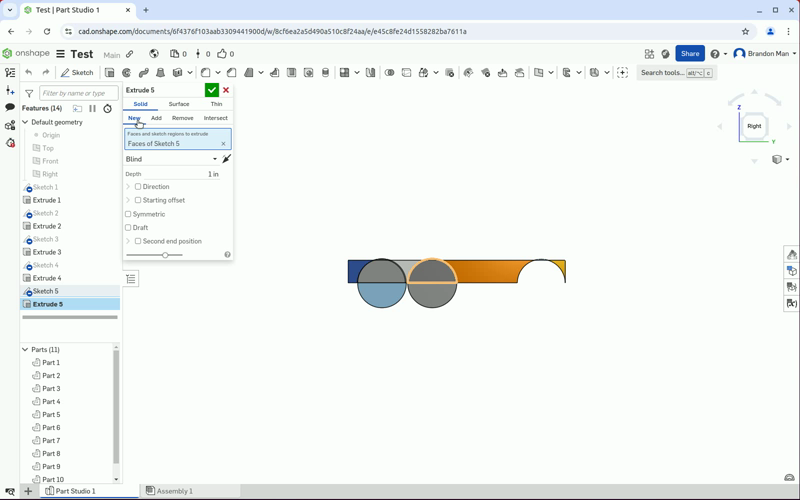
key(tab, 4)
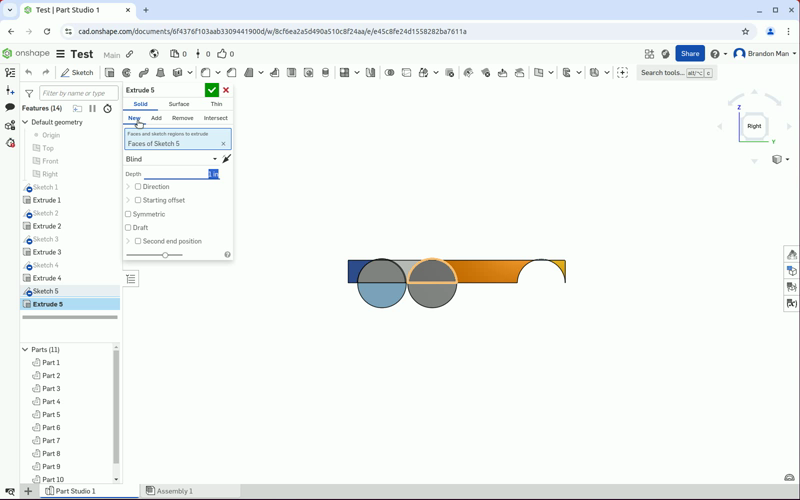
text(4.814)
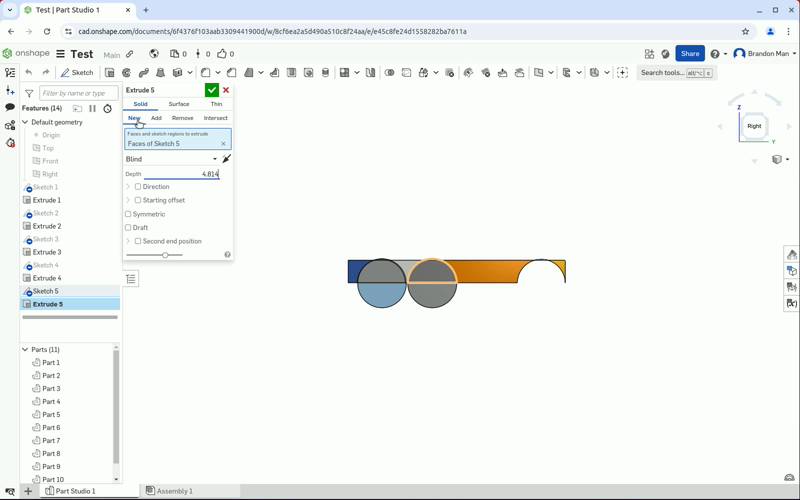
key(enter)
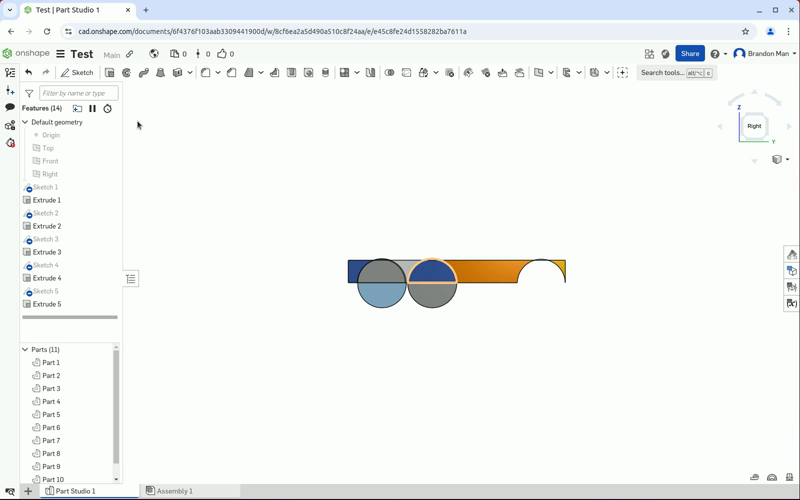
key(shift+h)
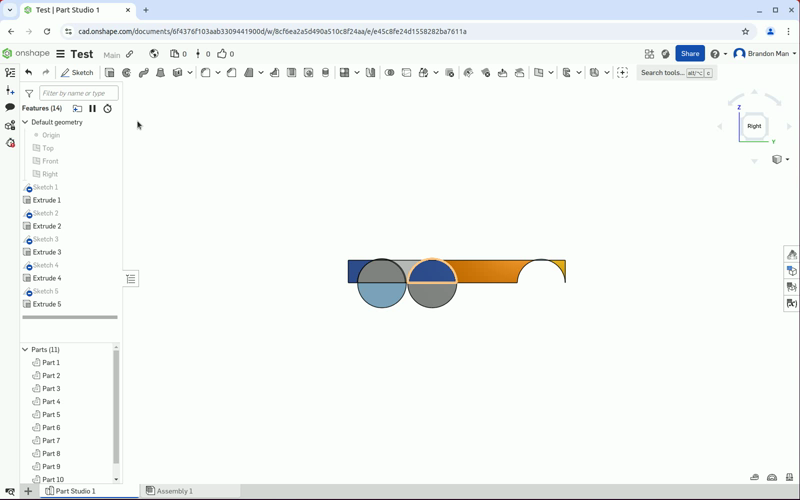
key(shift+h)
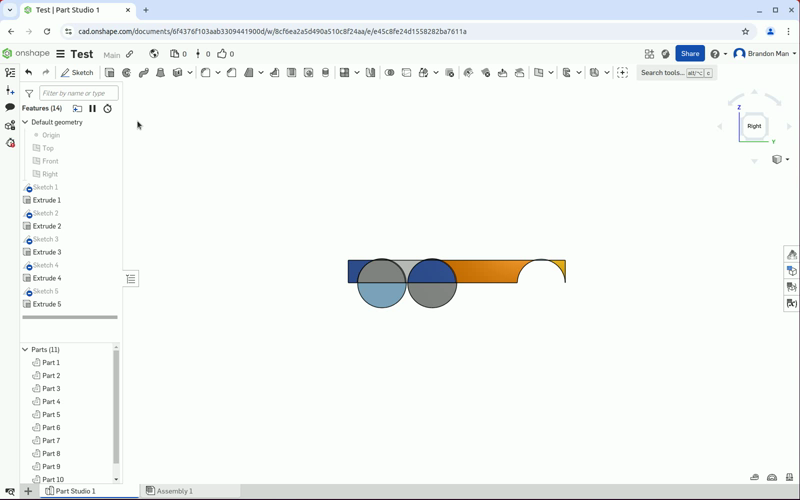
mouse_move(73, 189)
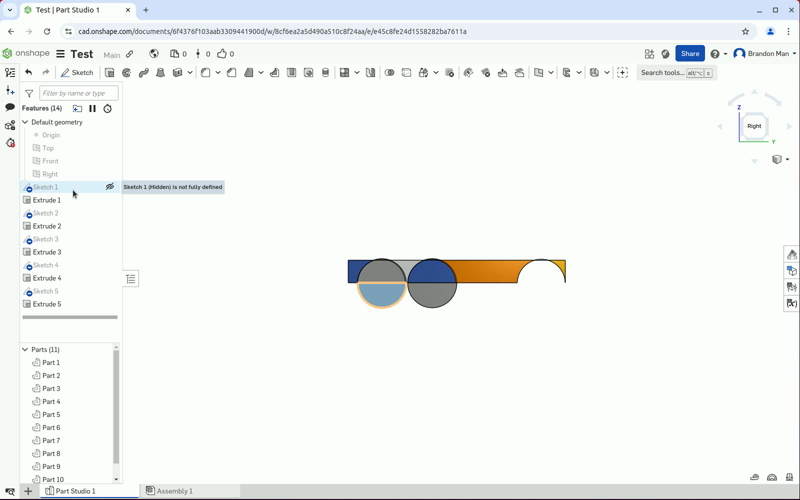
click(73, 189)
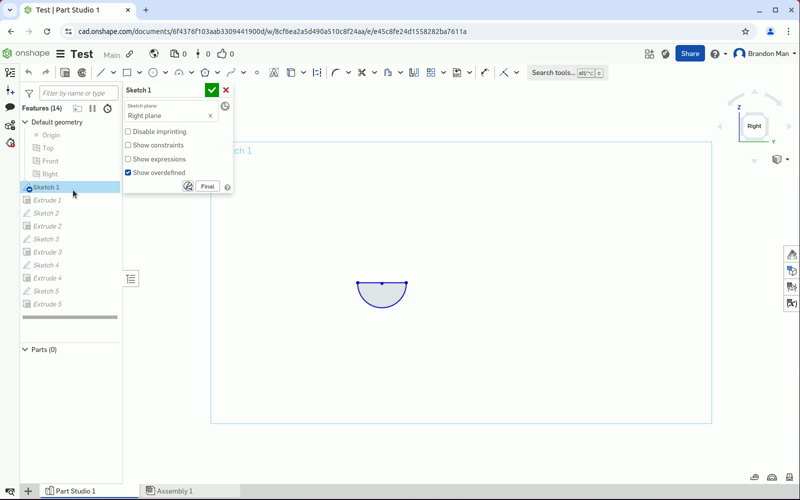
mouse_move(229, 92)
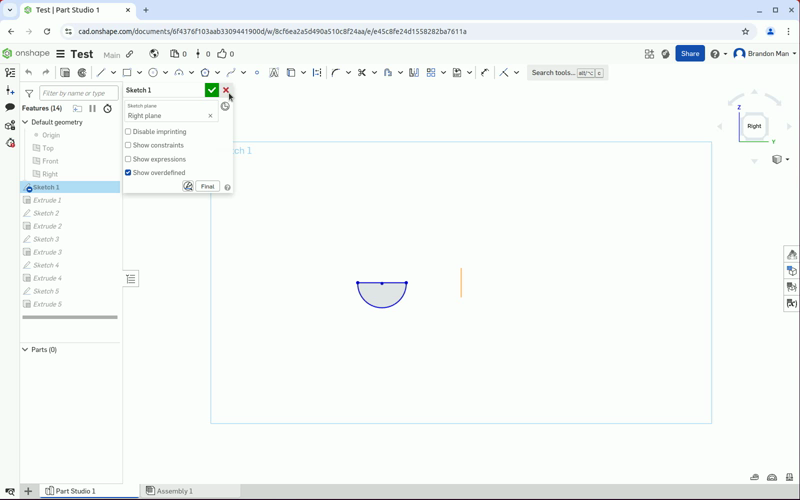
click(229, 92)
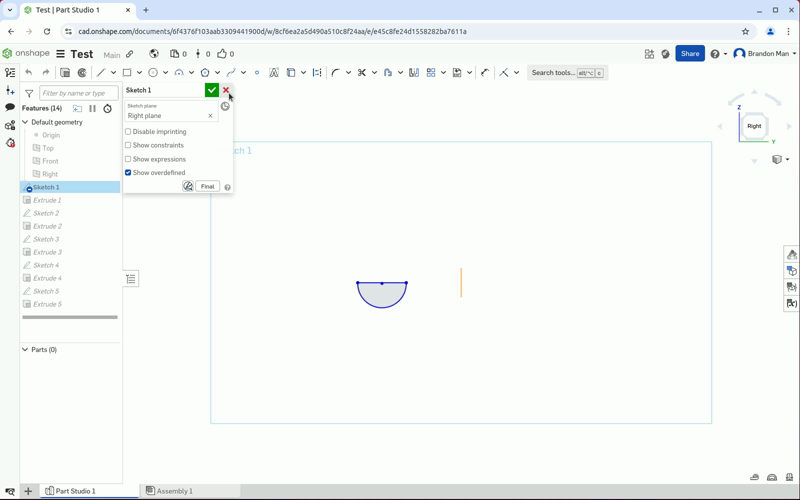
key(shift+s)
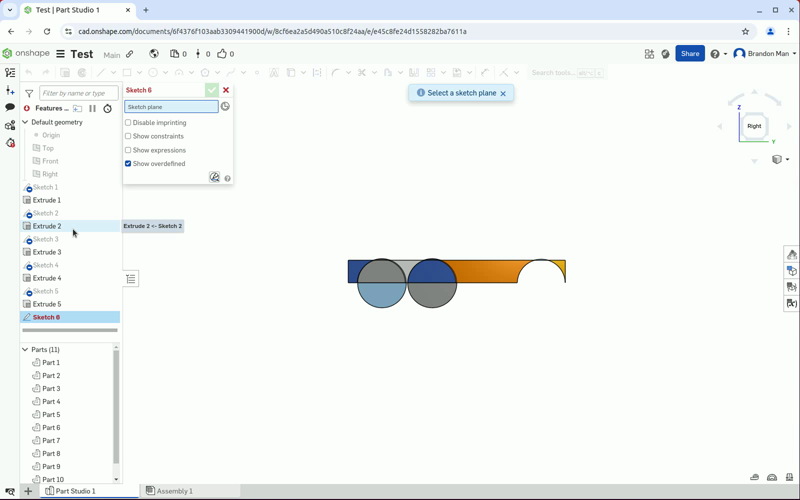
scroll(3)
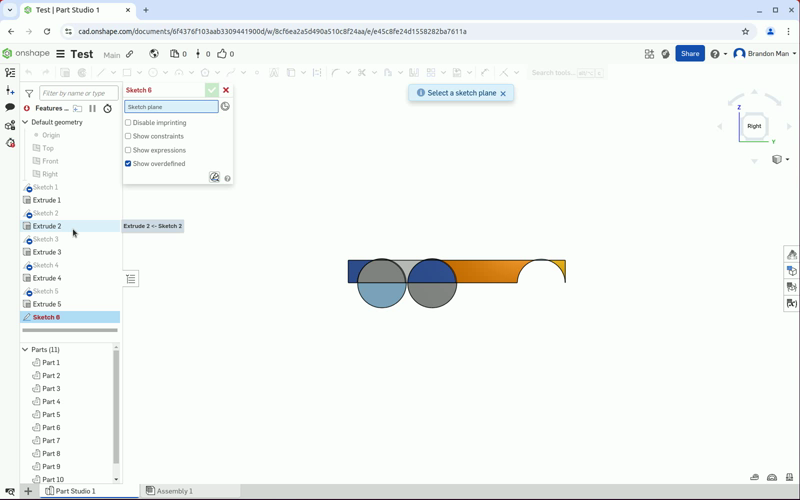
mouse_move(73, 176)
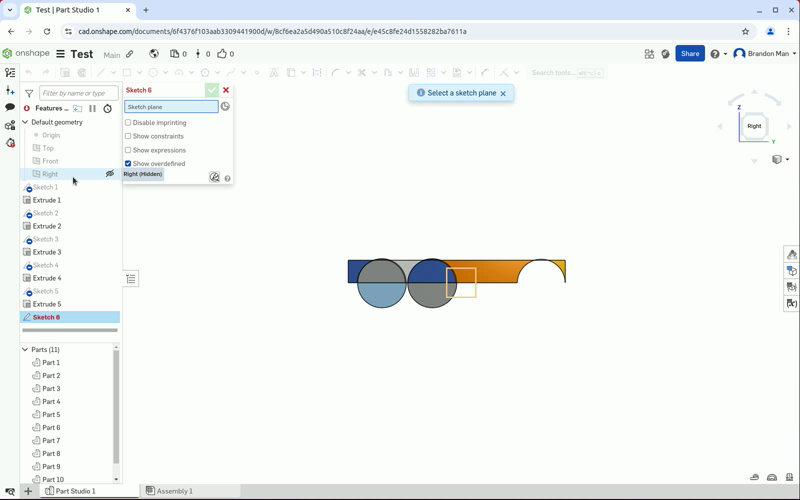
click(73, 176)
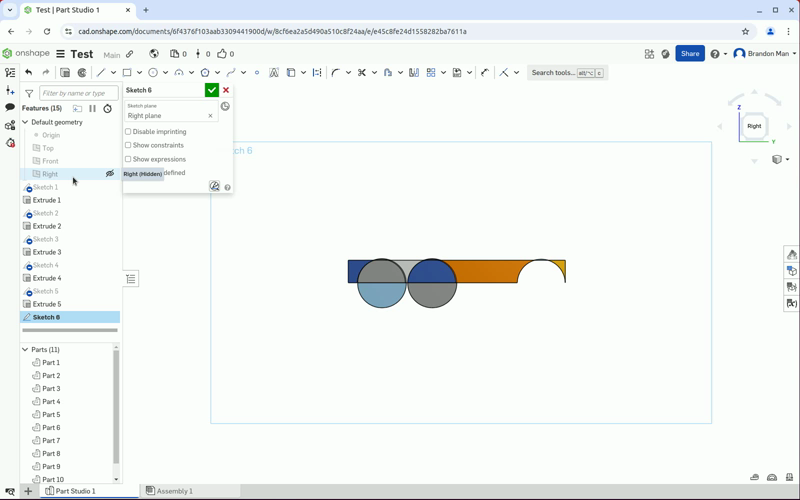
mouse_move(69, 352)
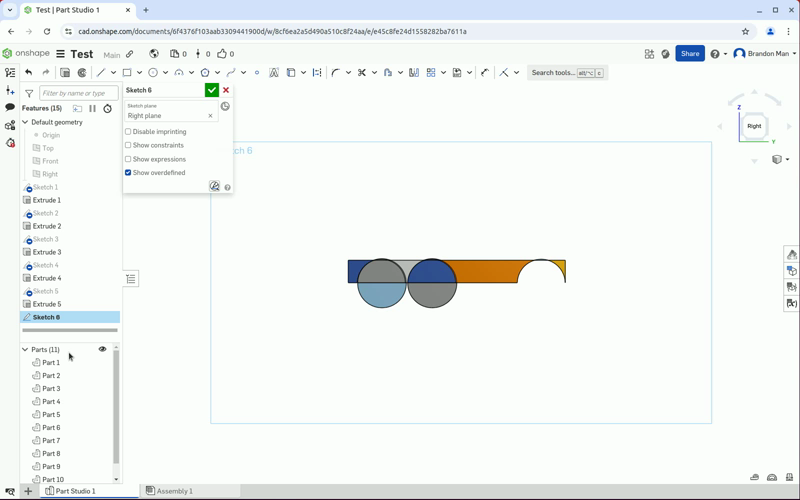
key(y)
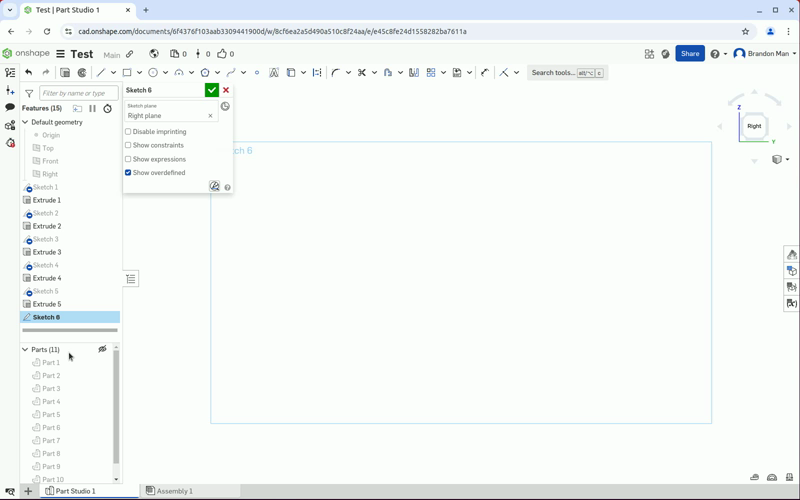
key(a)
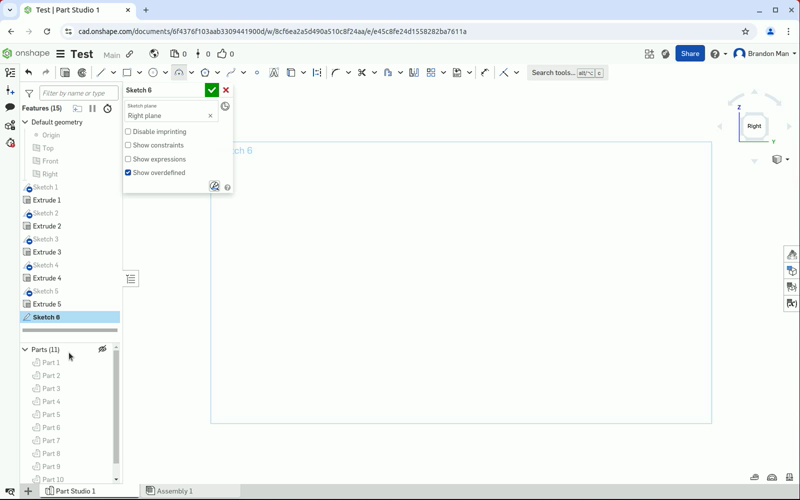
key_down(shift)
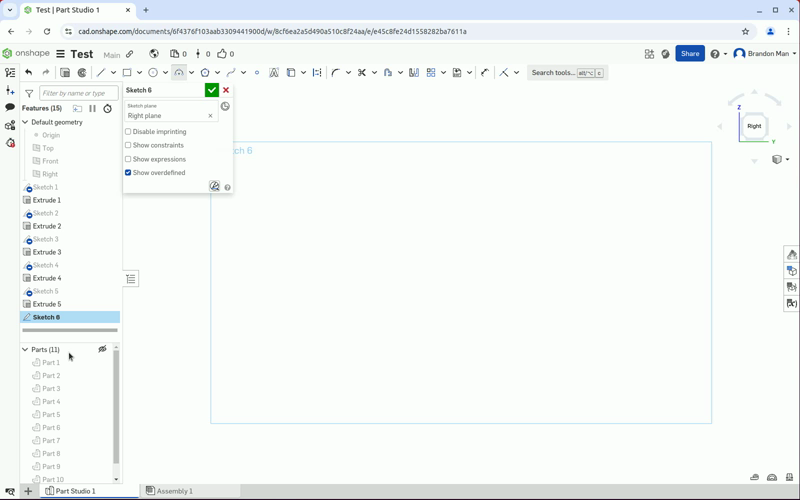
mouse_move(518, 282)
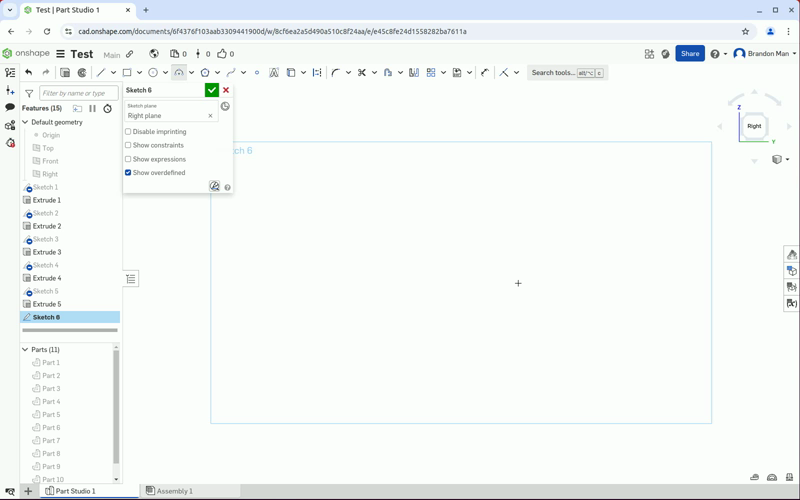
click(518, 282)
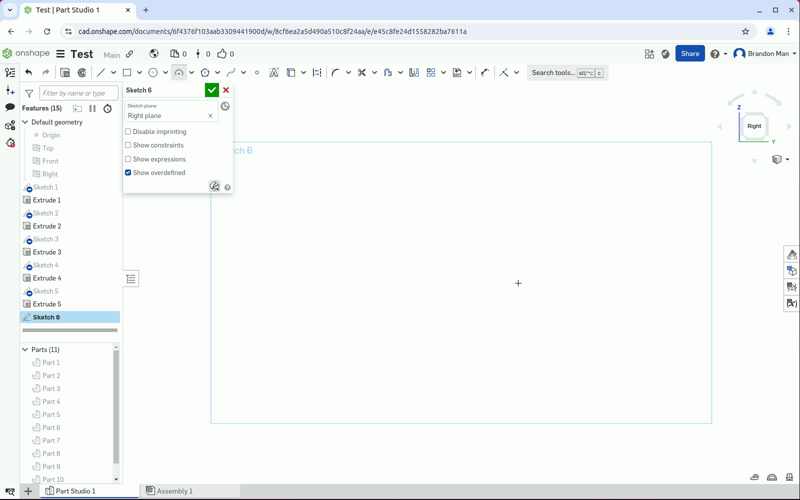
key_up(shift)
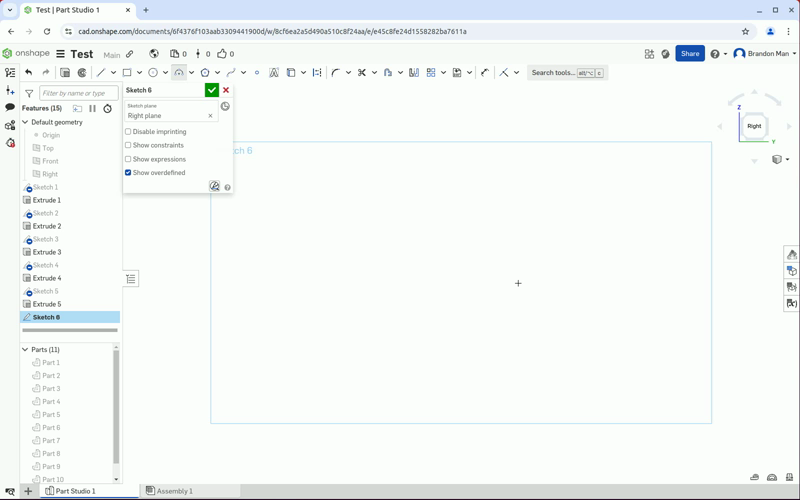
key_down(shift)
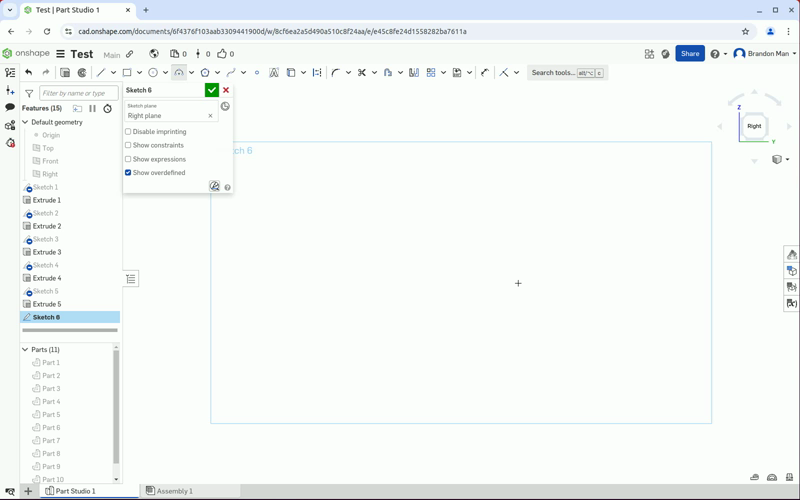
mouse_move(567, 282)
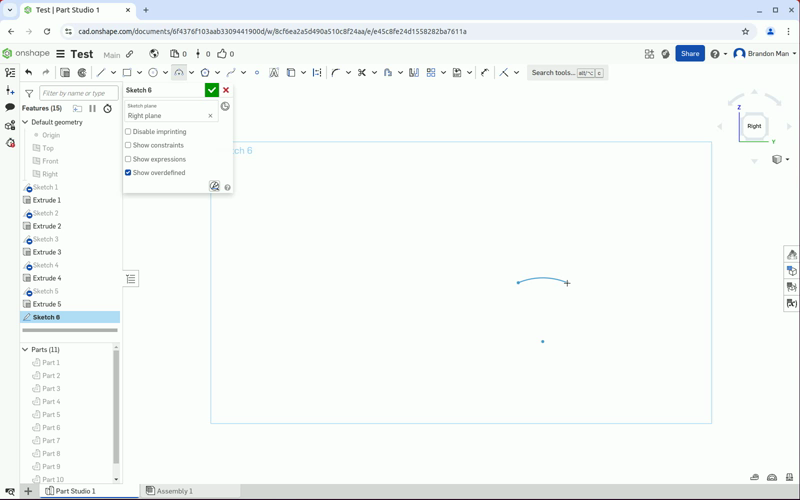
click(567, 282)
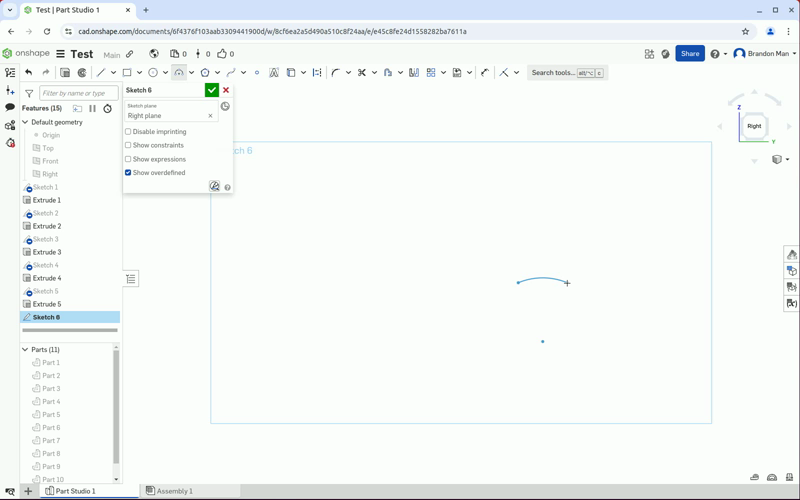
mouse_move(542, 307)
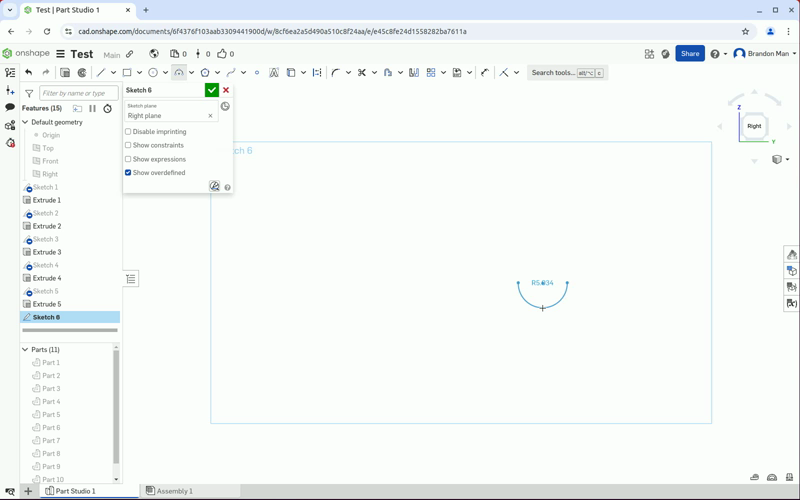
click(542, 307)
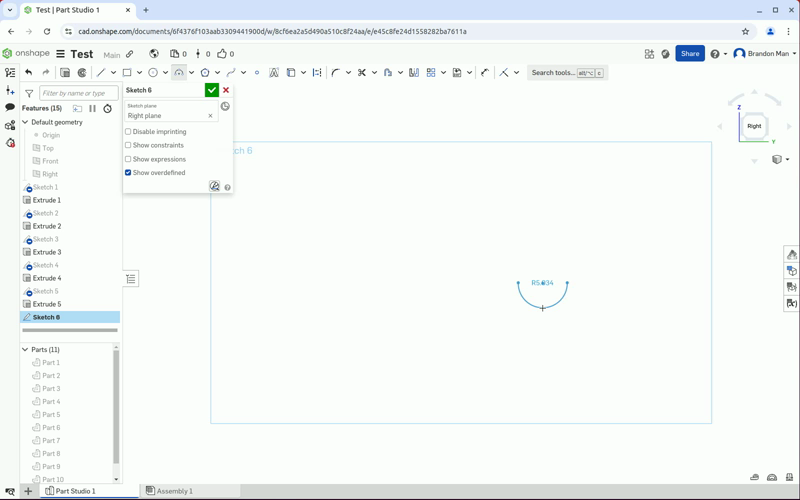
key_up(shift)
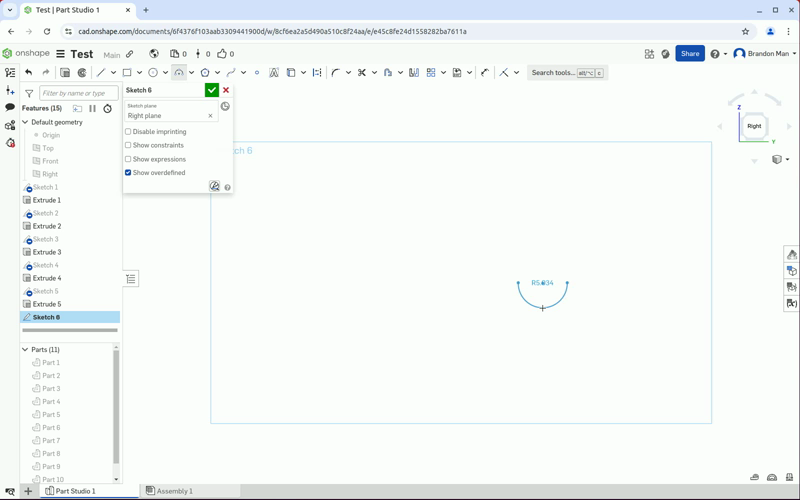
key(esc)
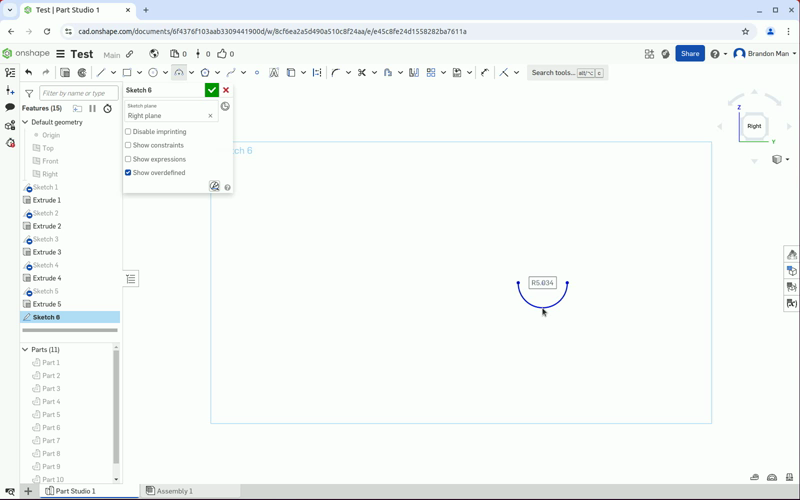
key(l)
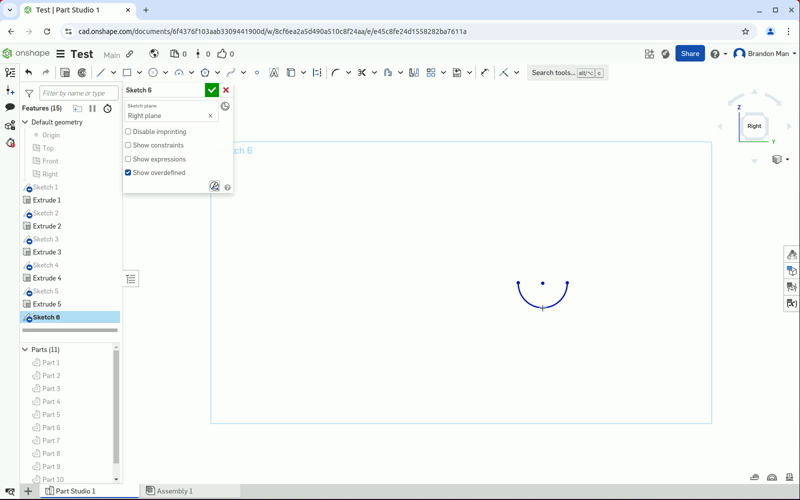
mouse_move(567, 282)
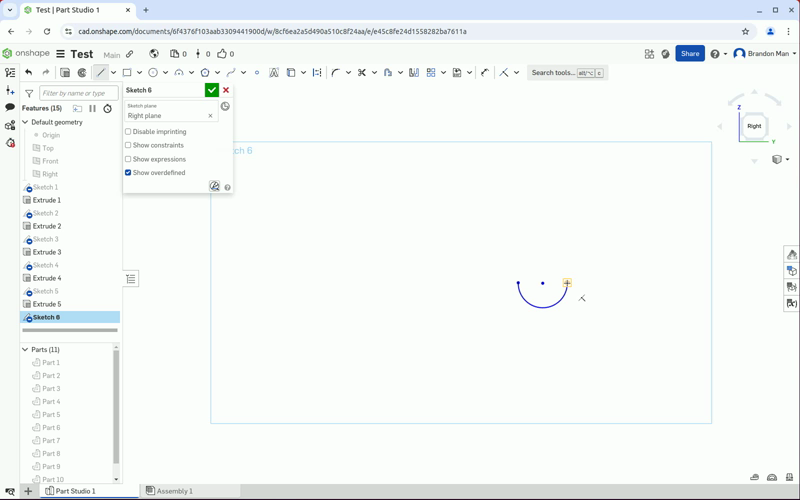
click(567, 282)
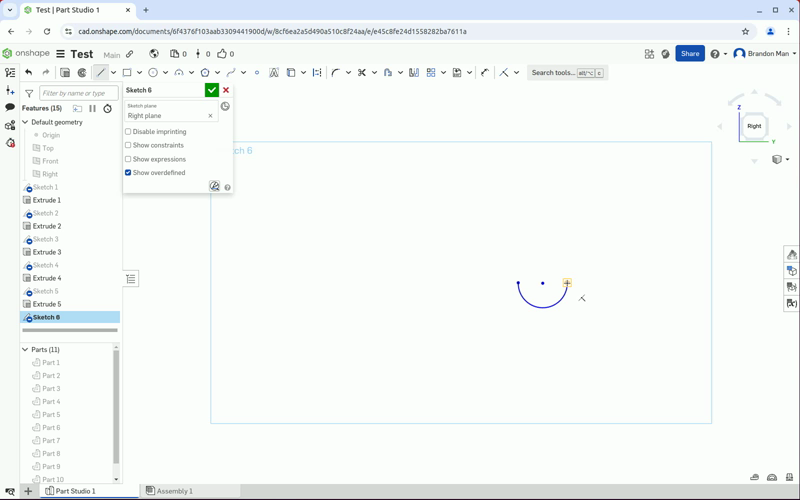
mouse_move(589, 282)
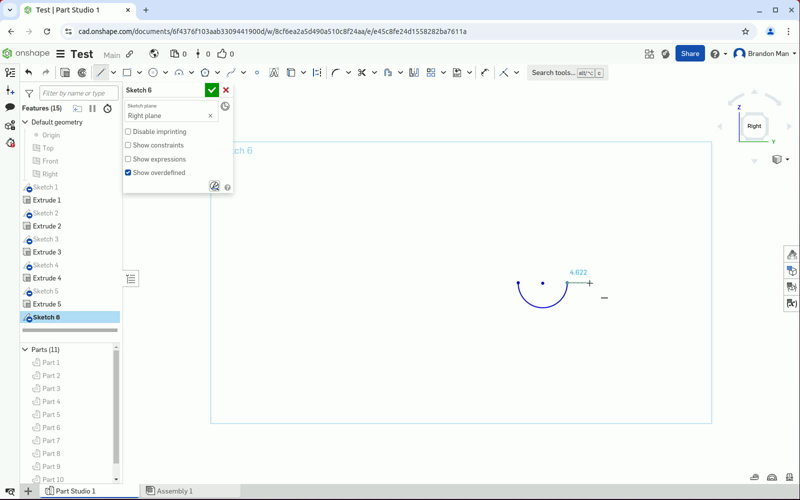
key_down(shift)
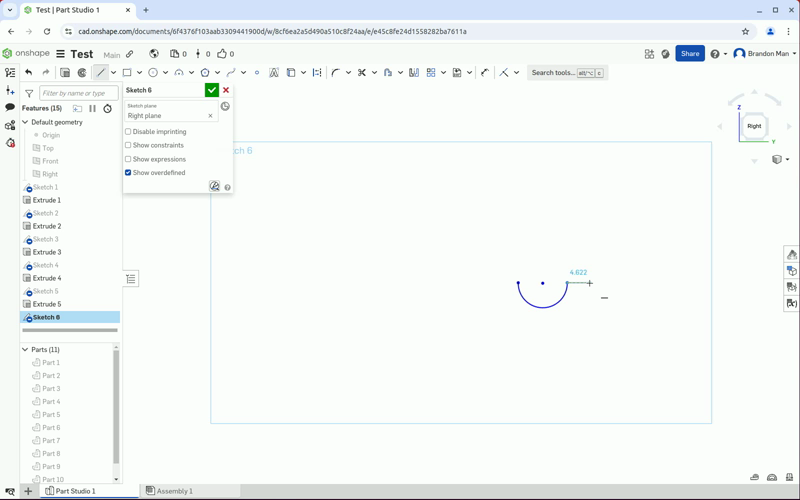
mouse_move(518, 282)
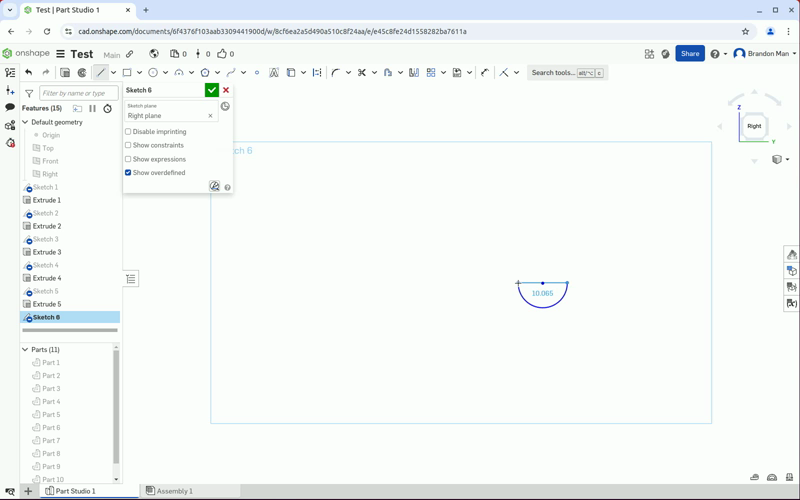
key_up(shift)
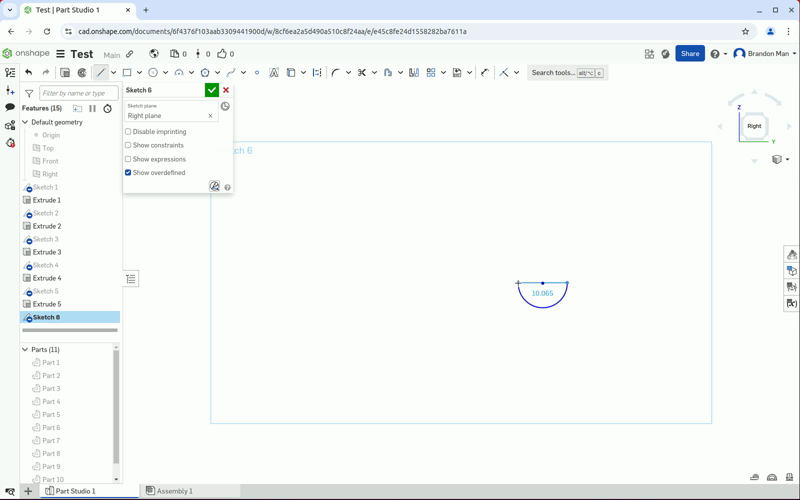
click(518, 282)
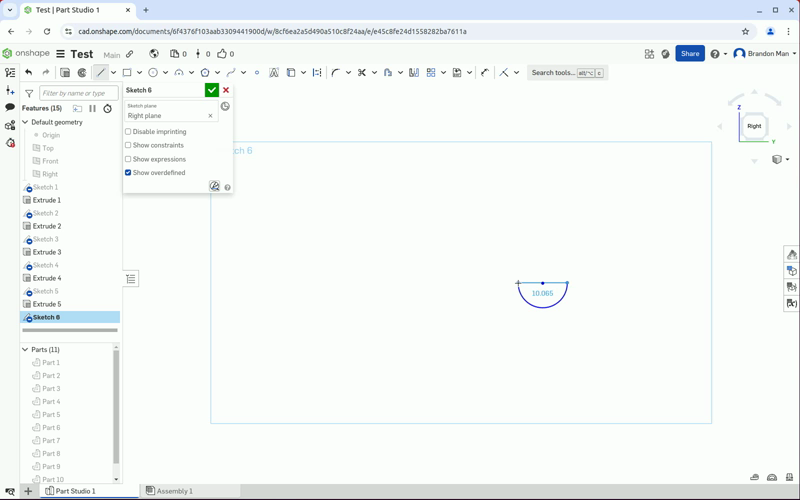
key(esc)
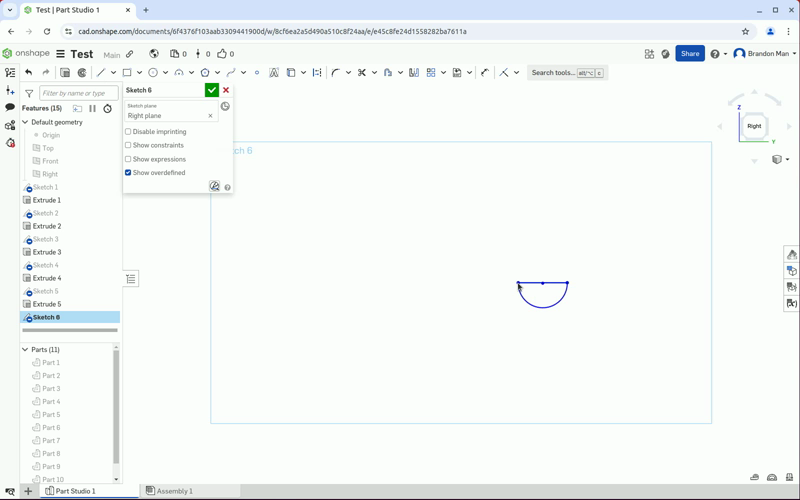
mouse_move(525, 294)
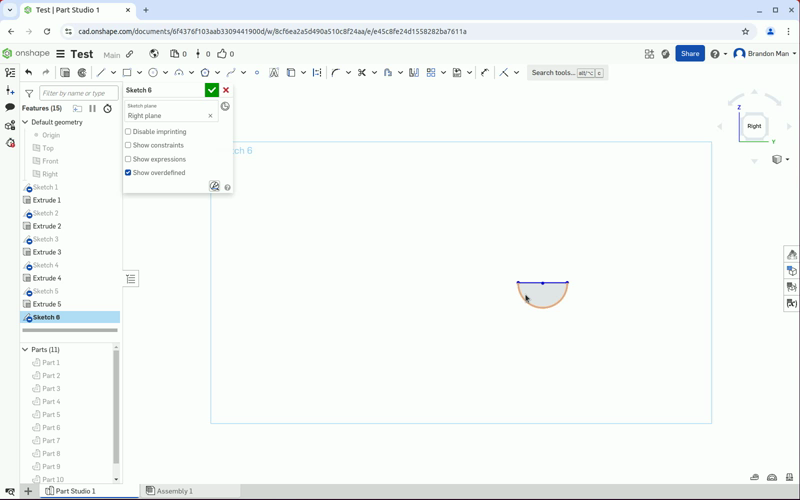
scroll(6)
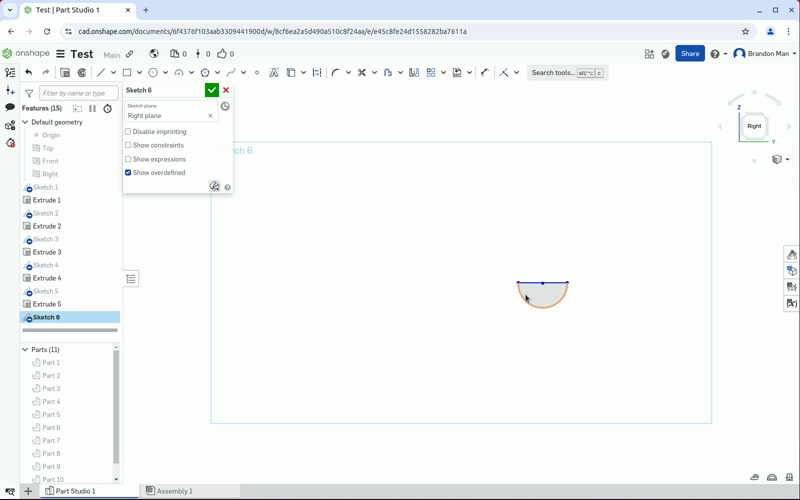
scroll(6)
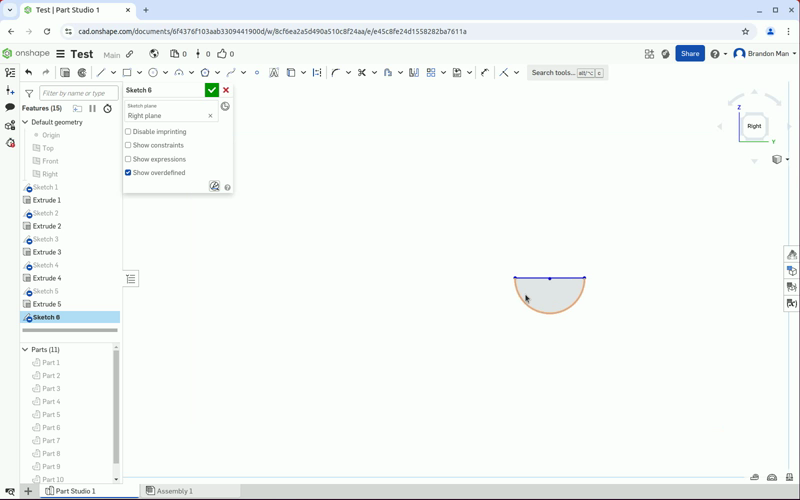
scroll(6)
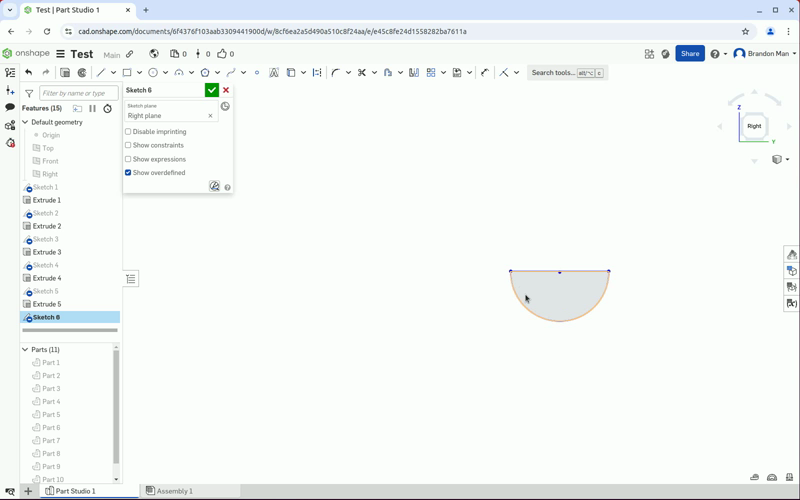
scroll(6)
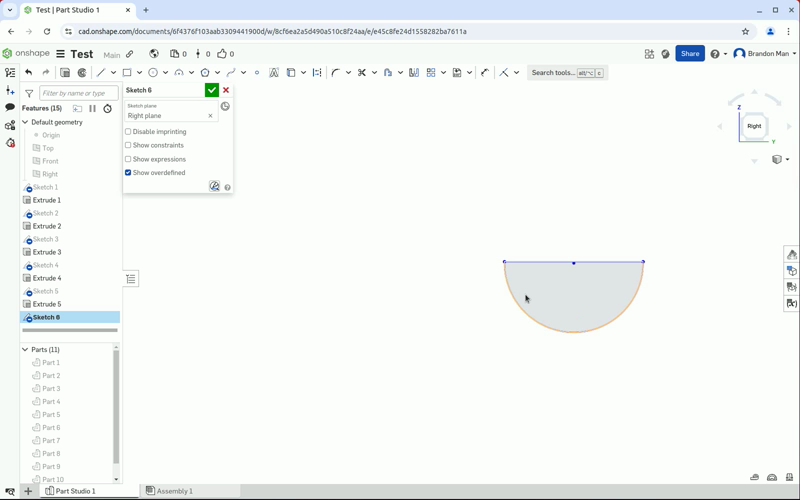
scroll(6)
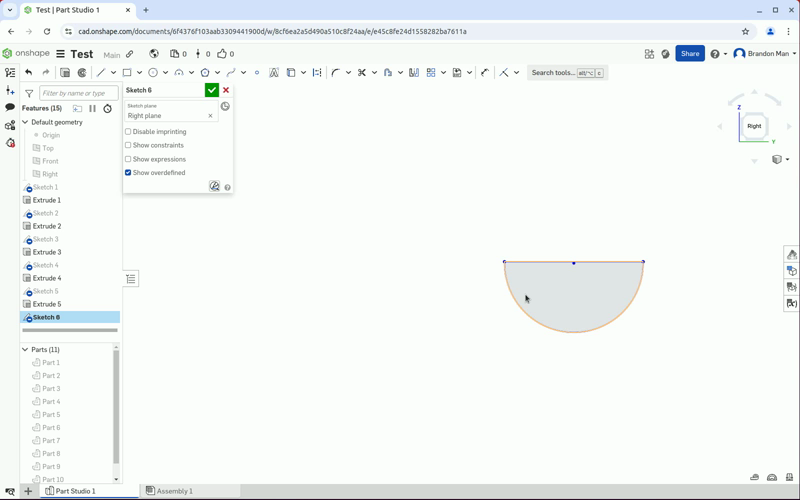
scroll(6)
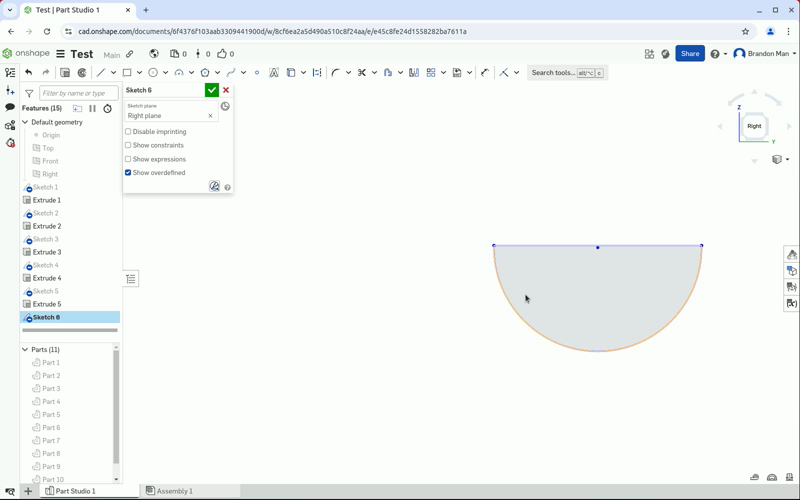
scroll(6)
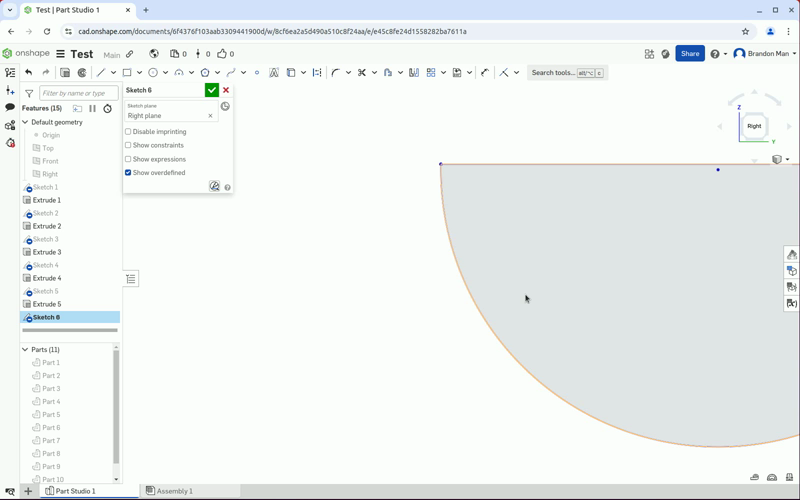
click(525, 294)
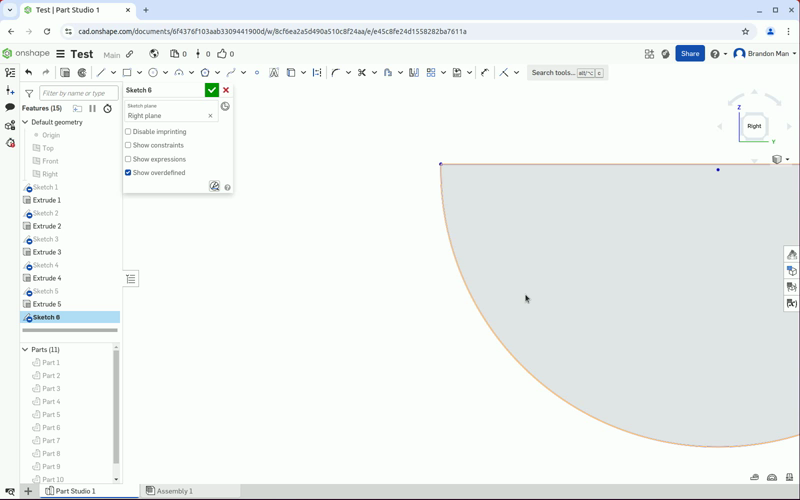
scroll(-6)
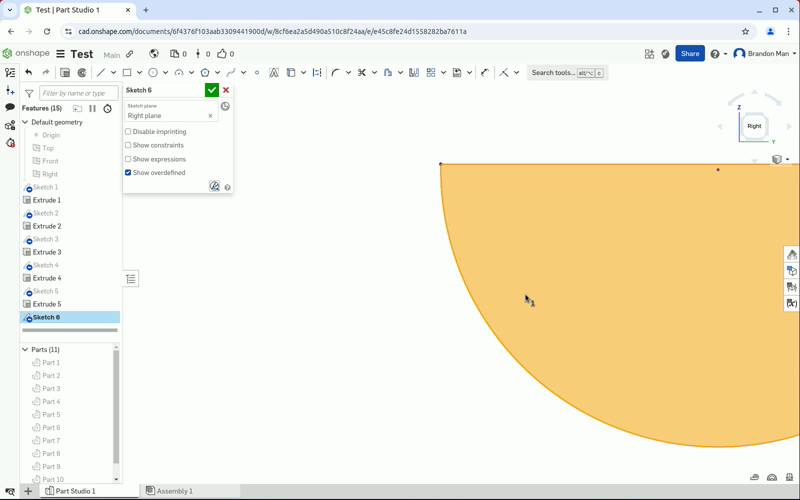
scroll(-6)
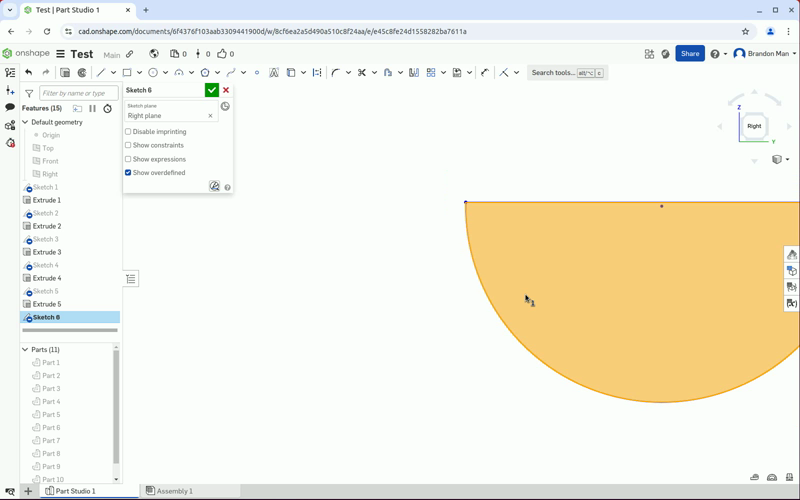
scroll(-6)
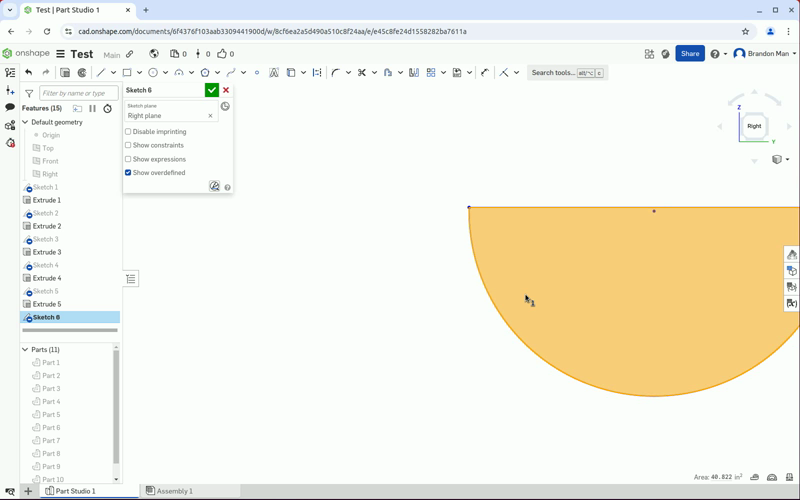
scroll(-6)
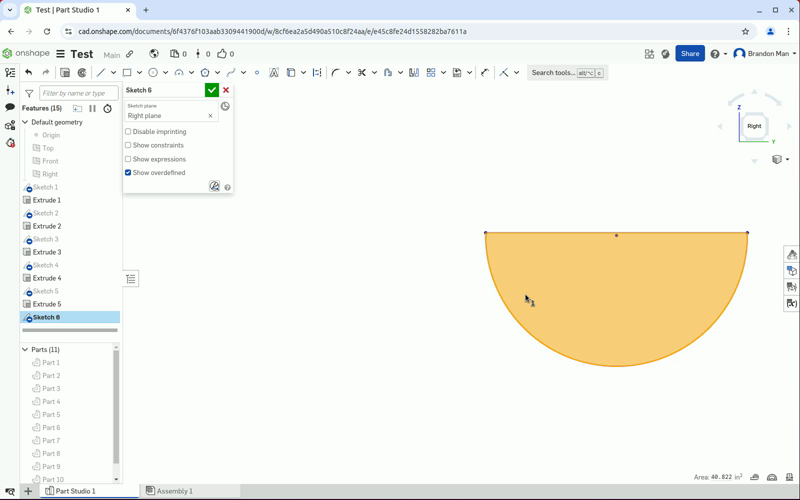
scroll(-6)
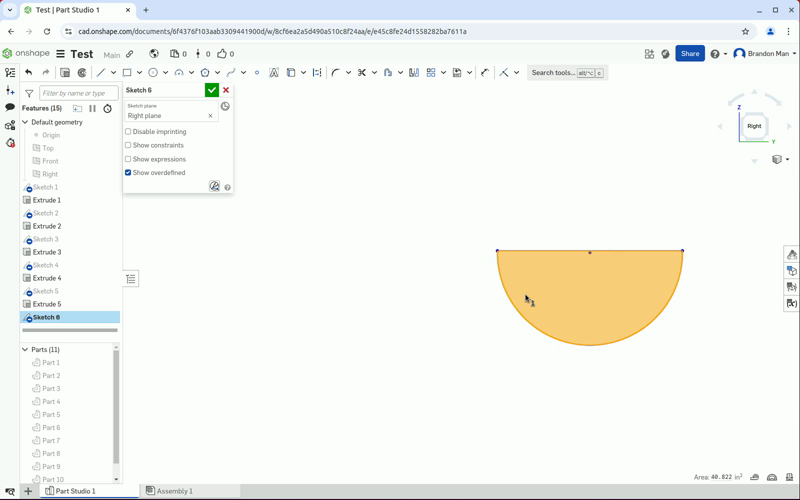
scroll(-6)
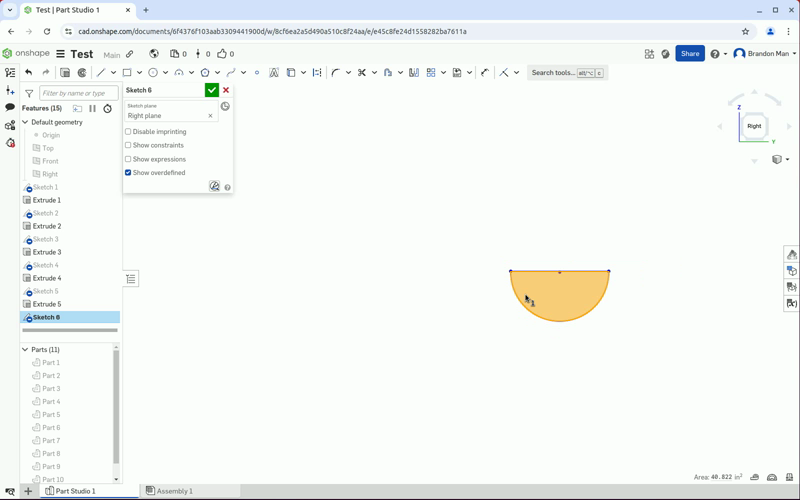
scroll(-6)
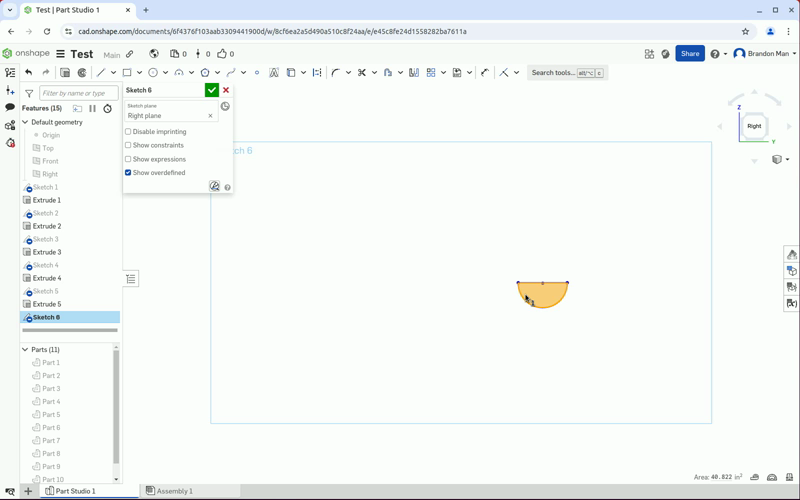
mouse_move(69, 352)
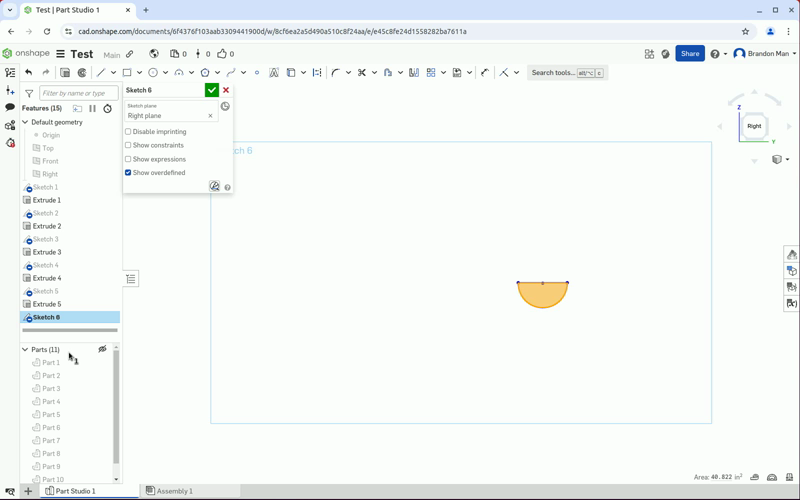
key(shift+y)
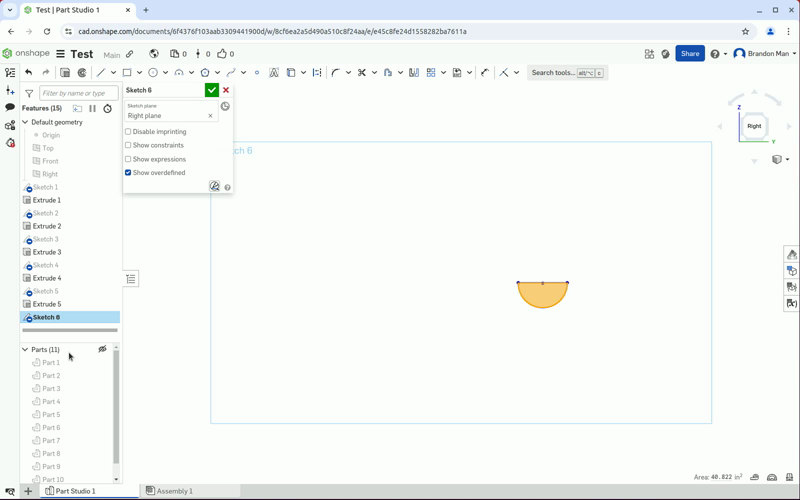
key(shift+e)
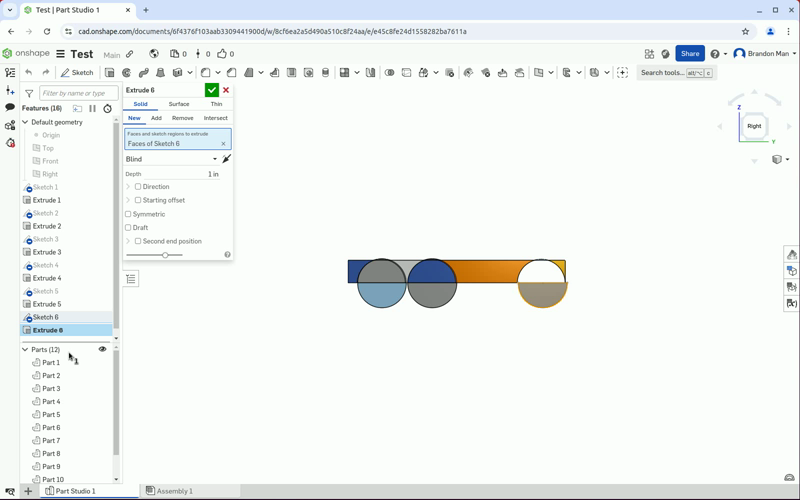
mouse_move(143, 106)
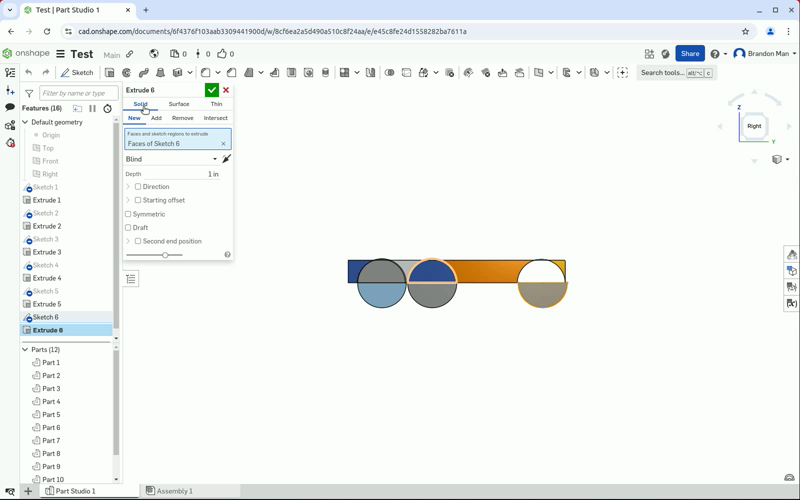
click(143, 106)
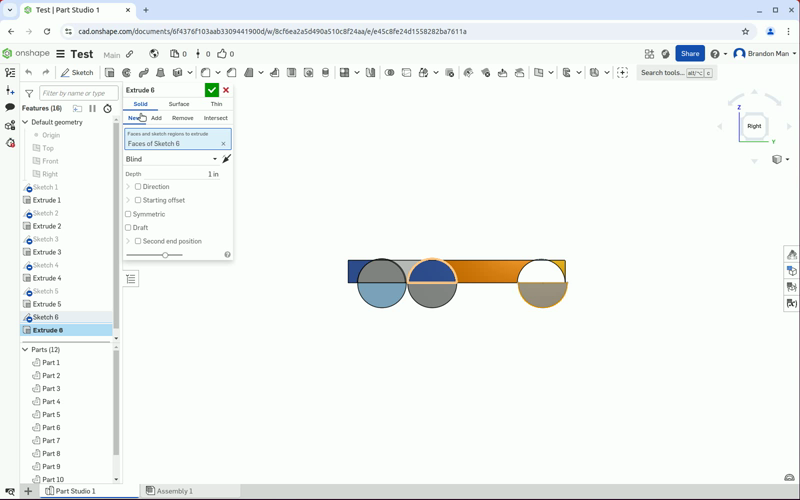
mouse_move(137, 120)
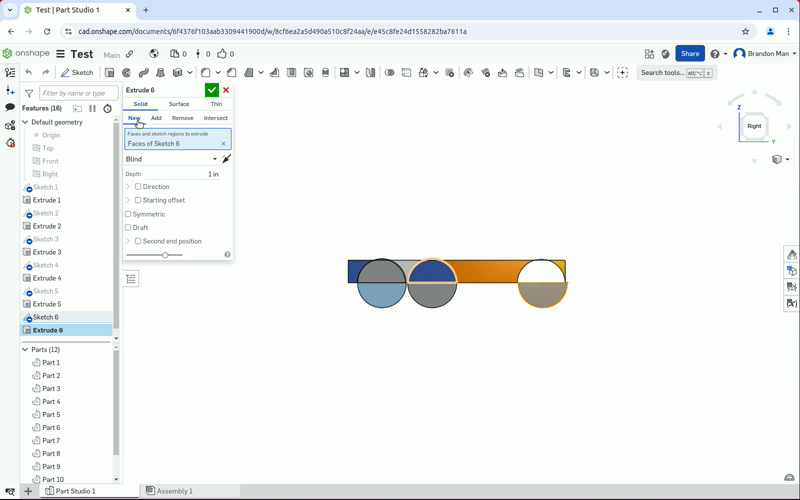
click(137, 120)
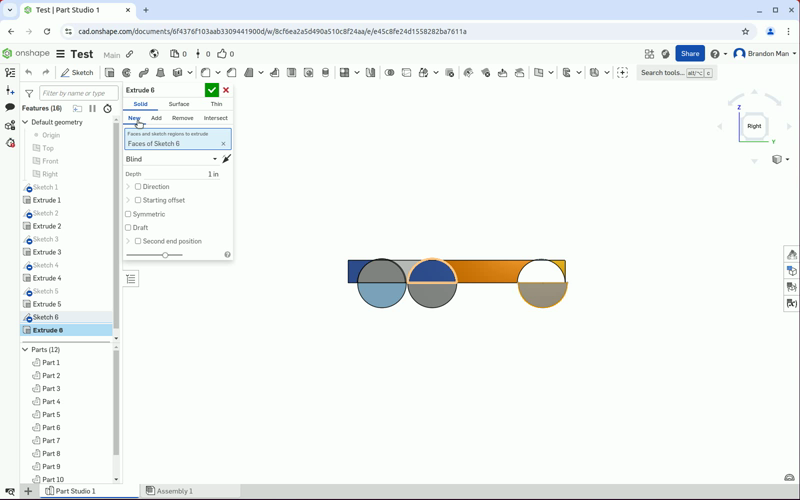
key(tab, 4)
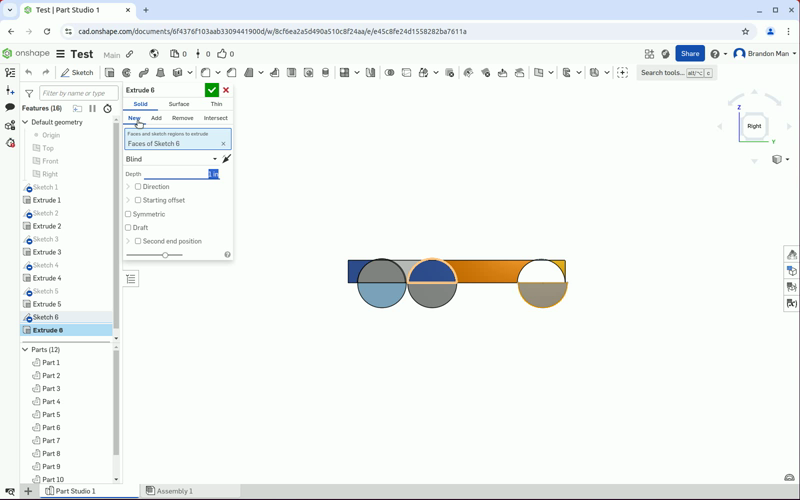
text(4.814)
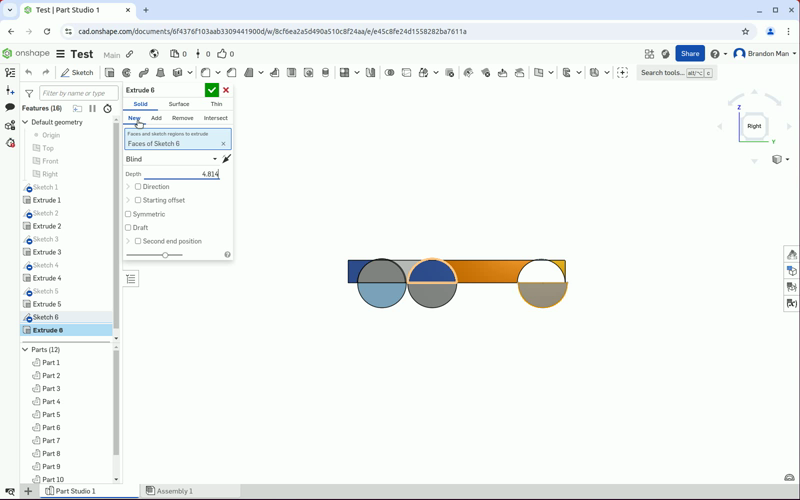
key(enter)
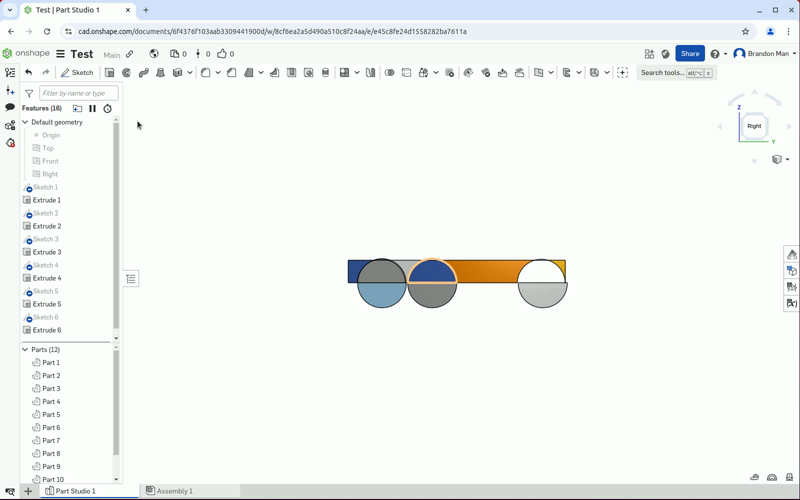
key(shift+h)
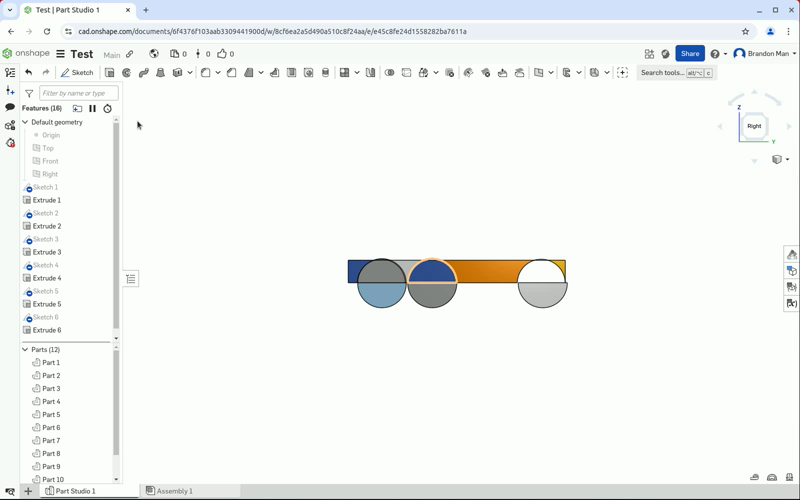
key(shift+h)
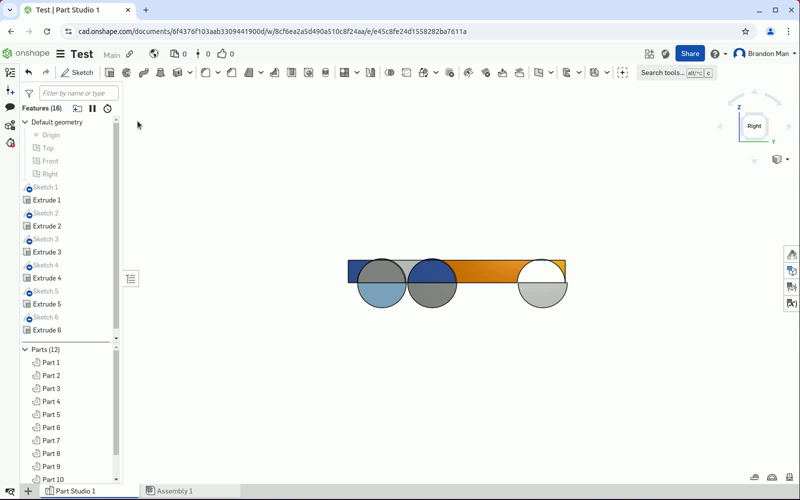
mouse_move(69, 189)
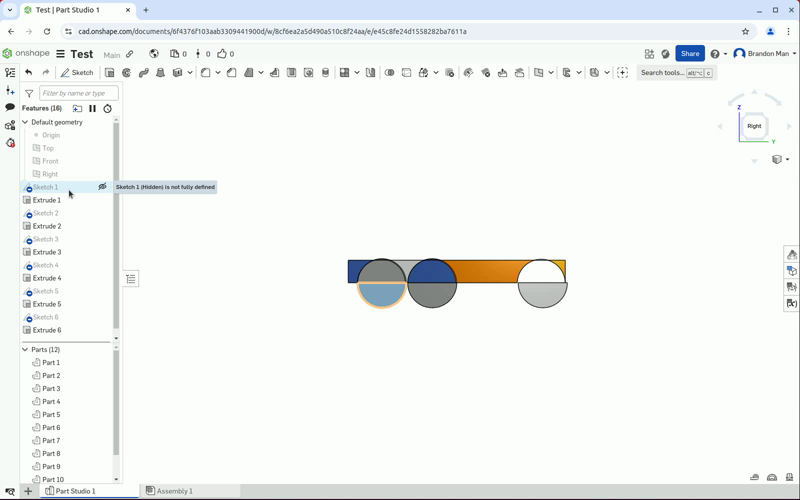
click(69, 189)
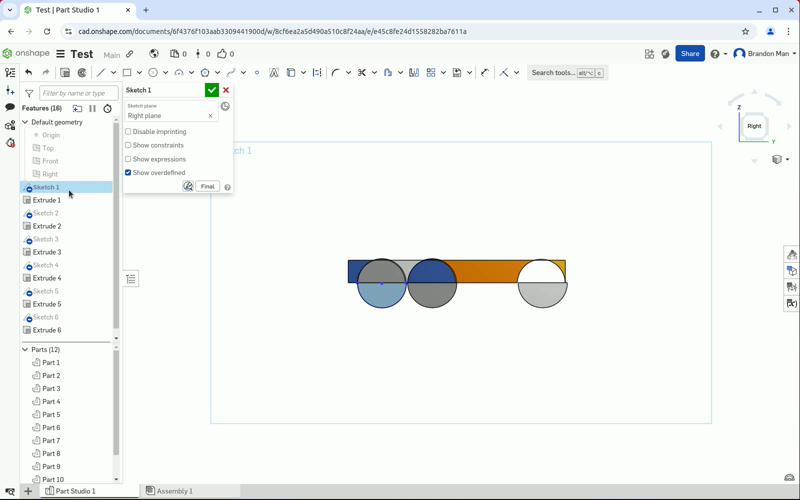
mouse_move(229, 92)
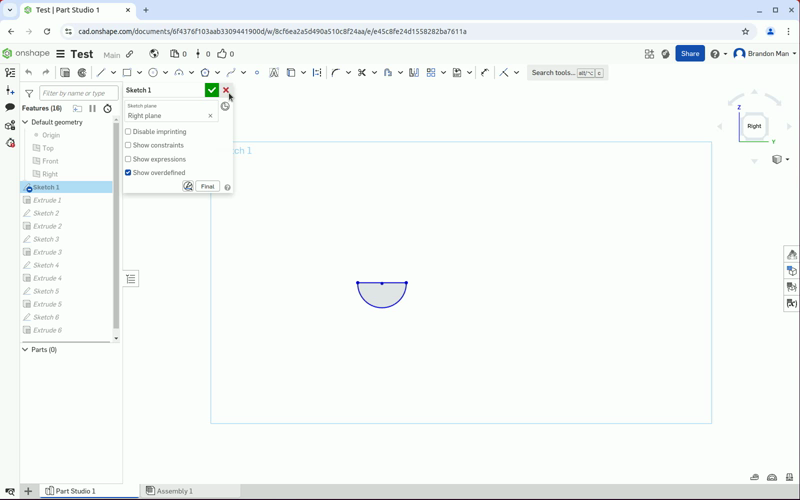
click(229, 92)
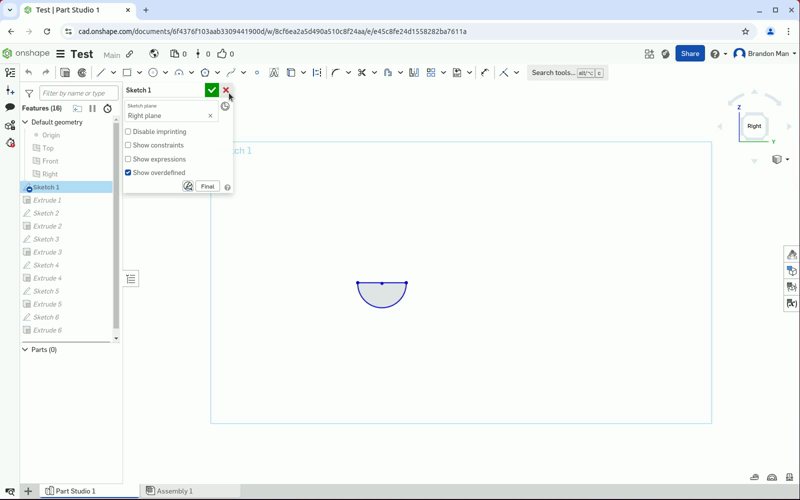
key(shift+s)
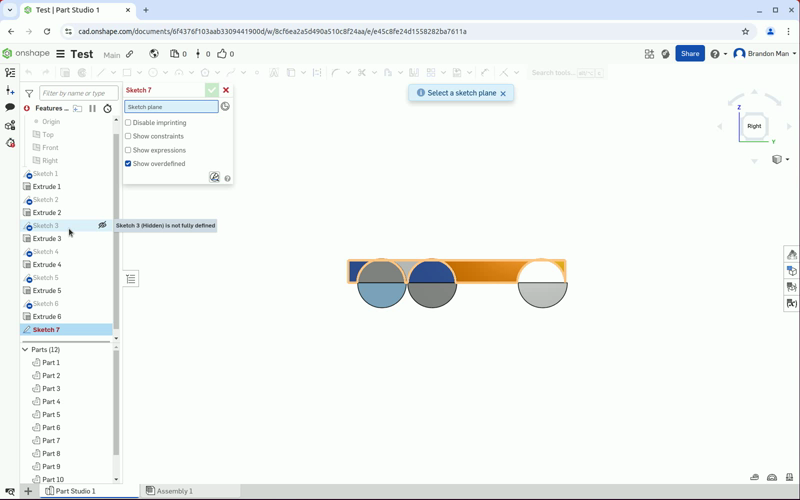
scroll(3)
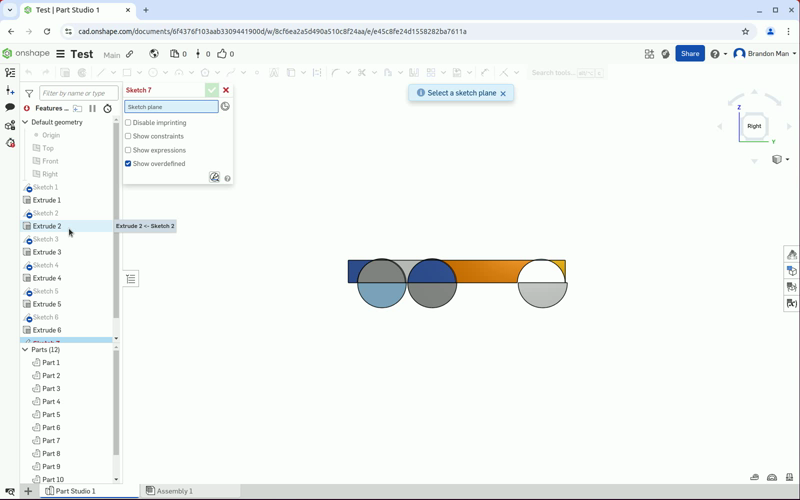
mouse_move(69, 176)
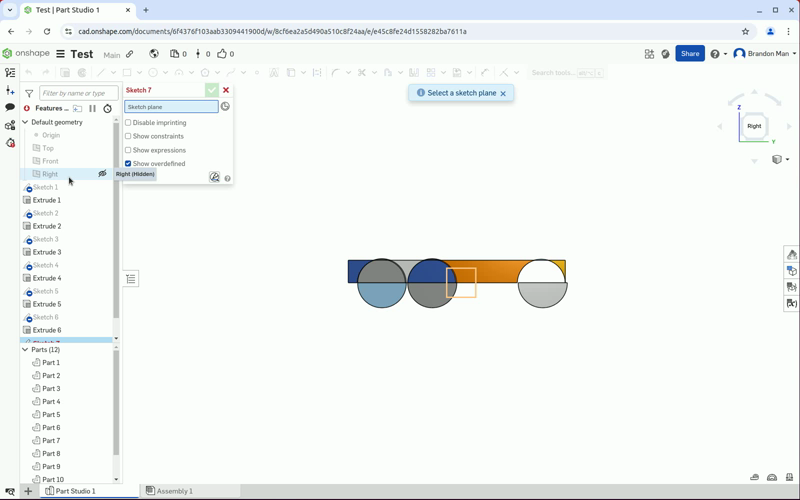
click(69, 176)
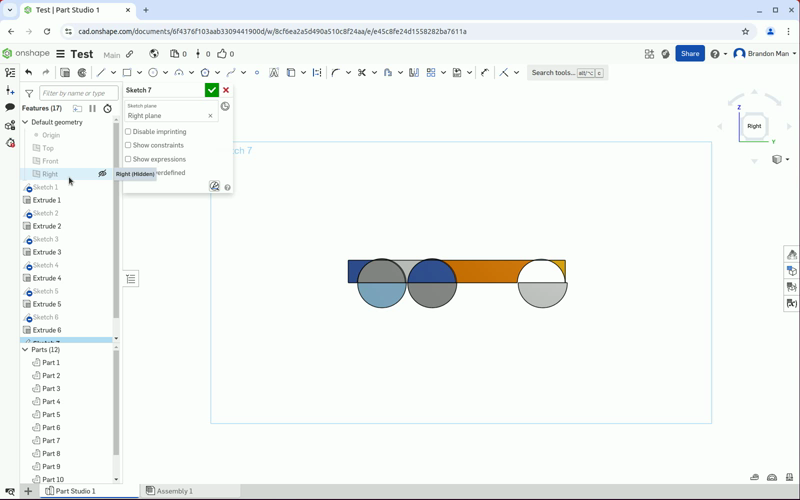
mouse_move(69, 352)
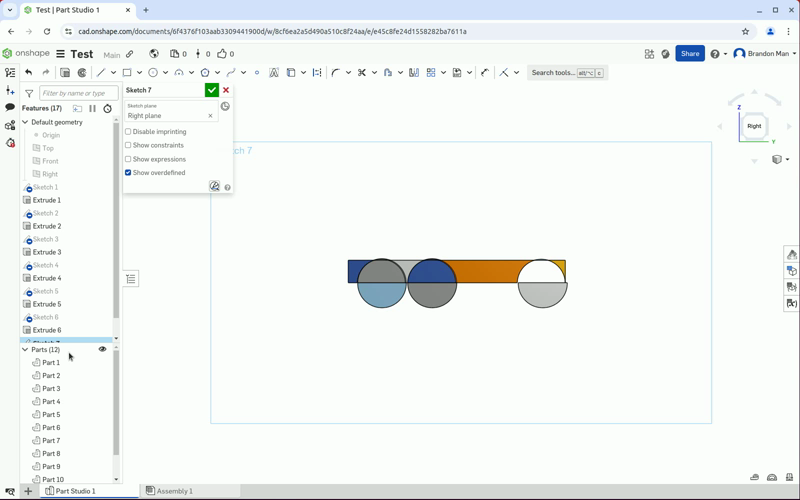
key(y)
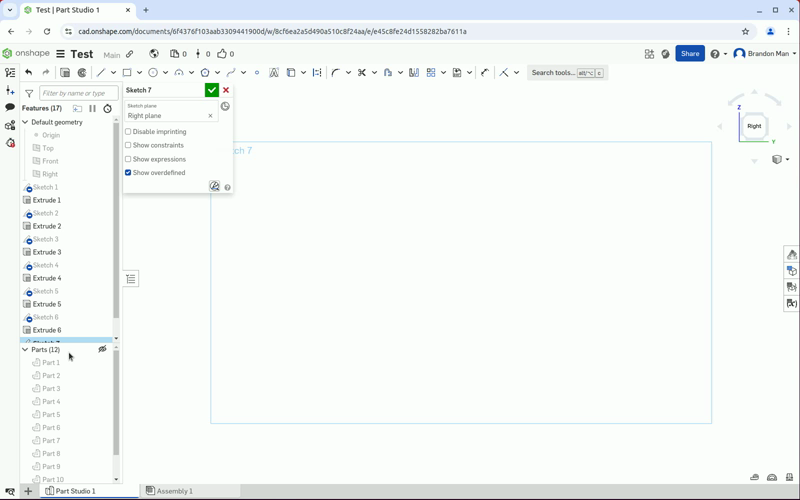
key(l)
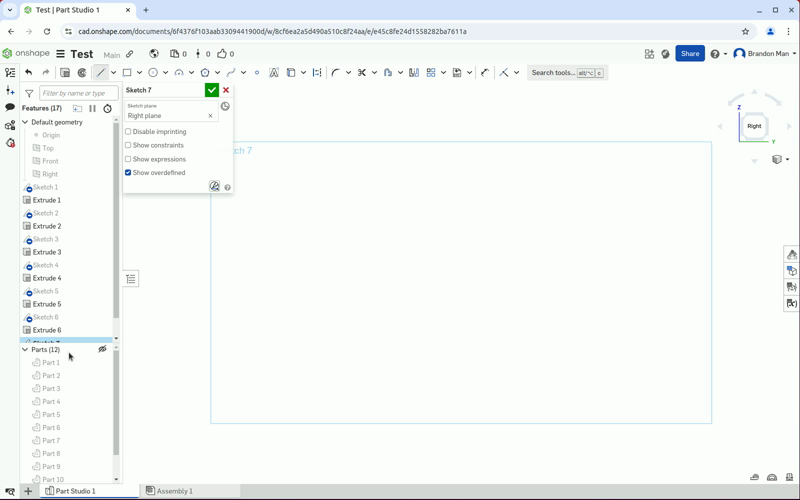
key_down(shift)
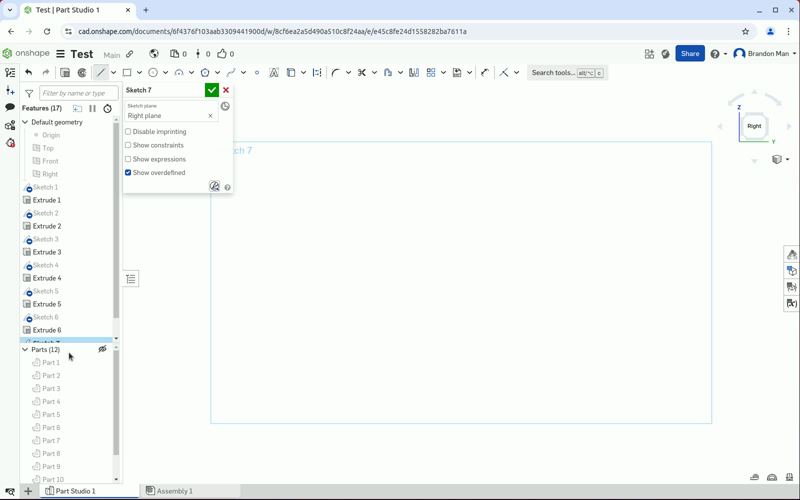
mouse_move(518, 282)
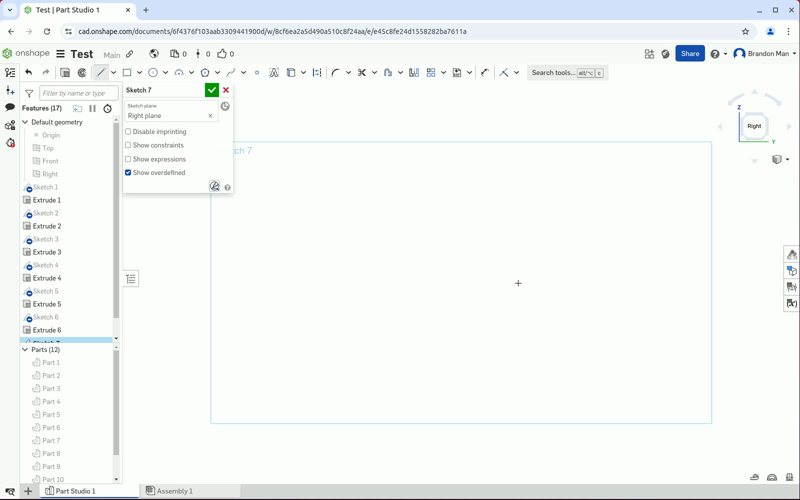
click(518, 282)
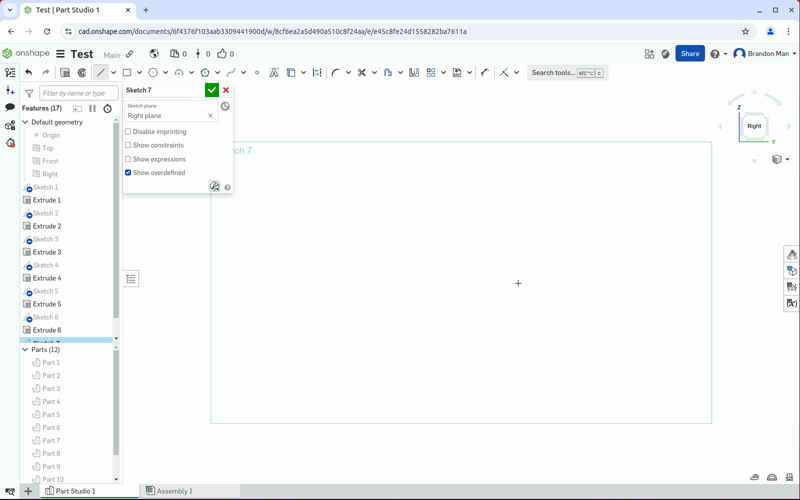
key_up(shift)
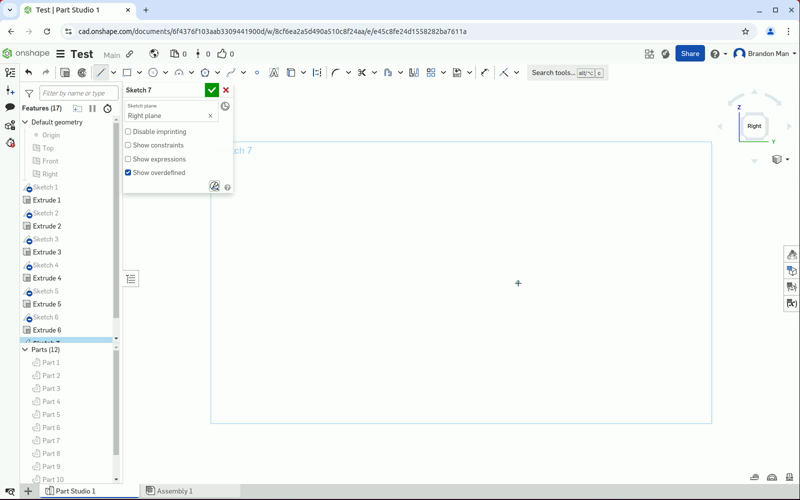
key_down(shift)
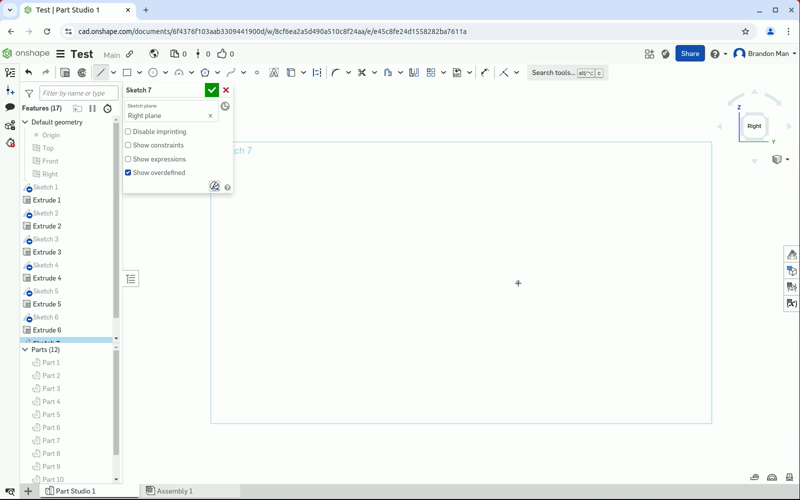
mouse_move(548, 282)
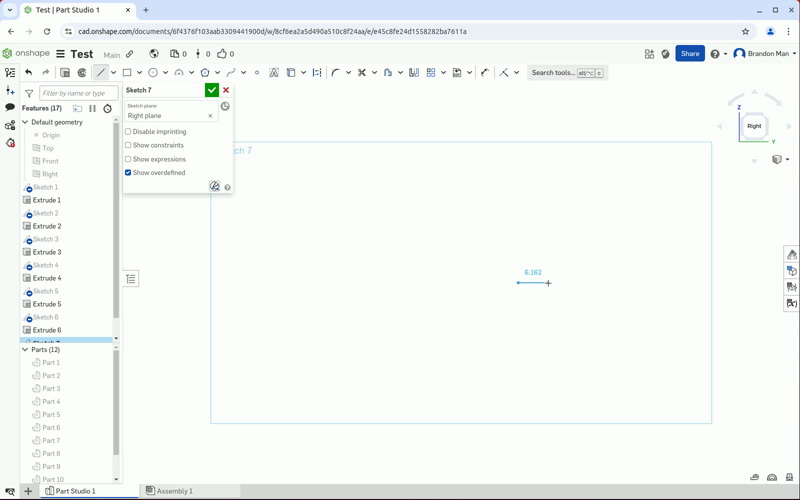
mouse_move(567, 282)
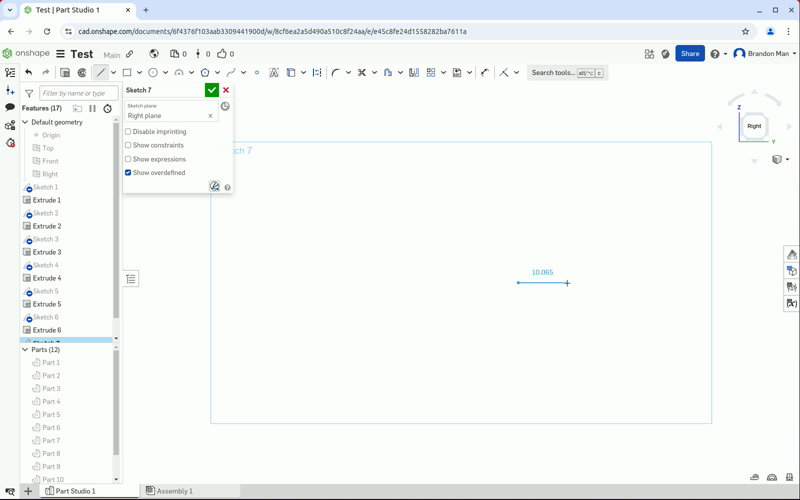
click(567, 282)
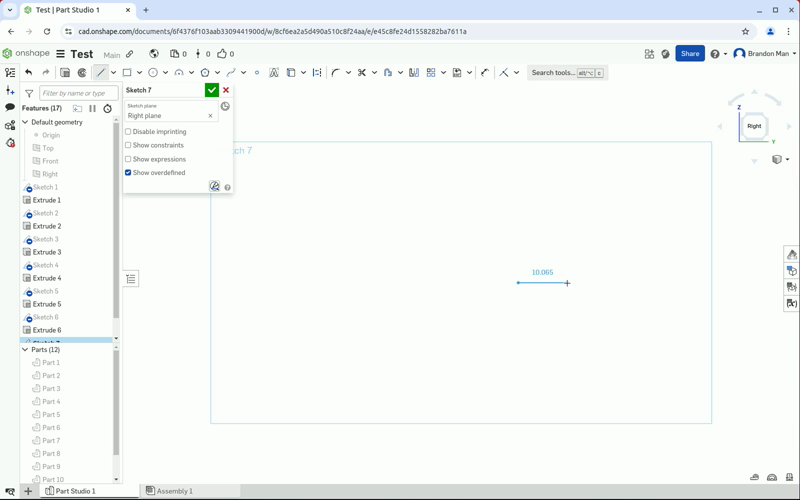
key_up(shift)
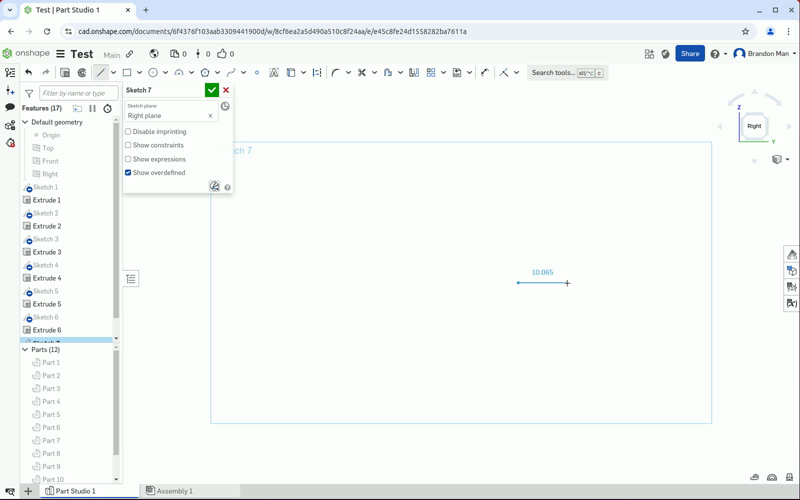
key(esc)
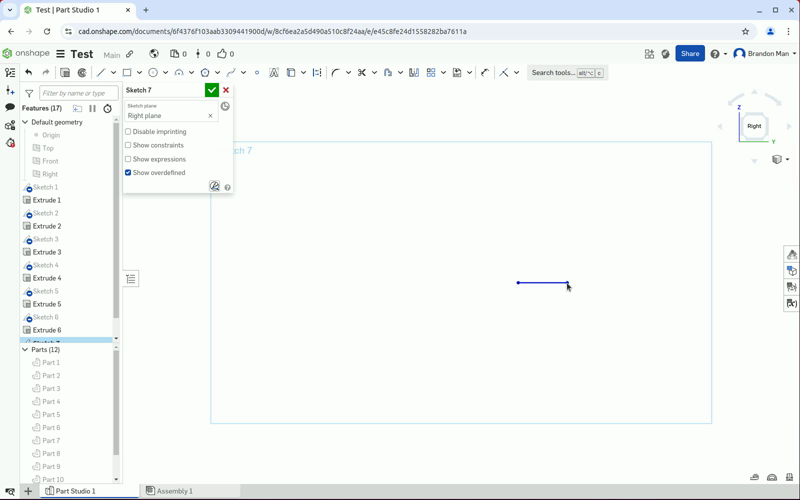
key(a)
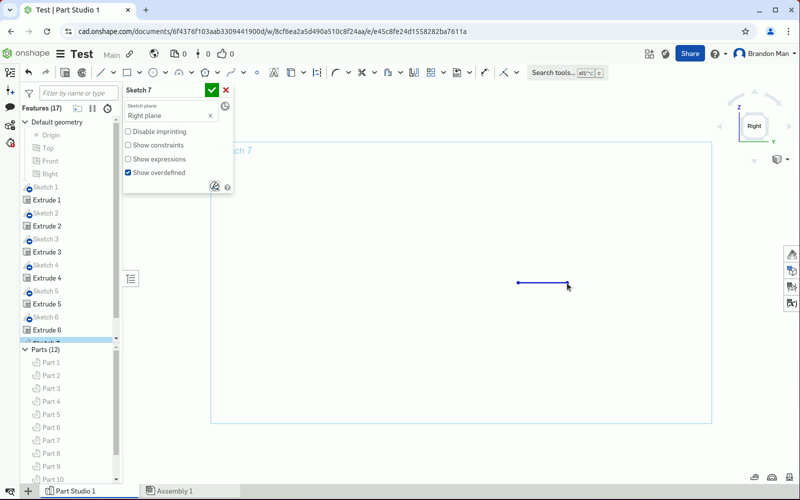
mouse_move(567, 282)
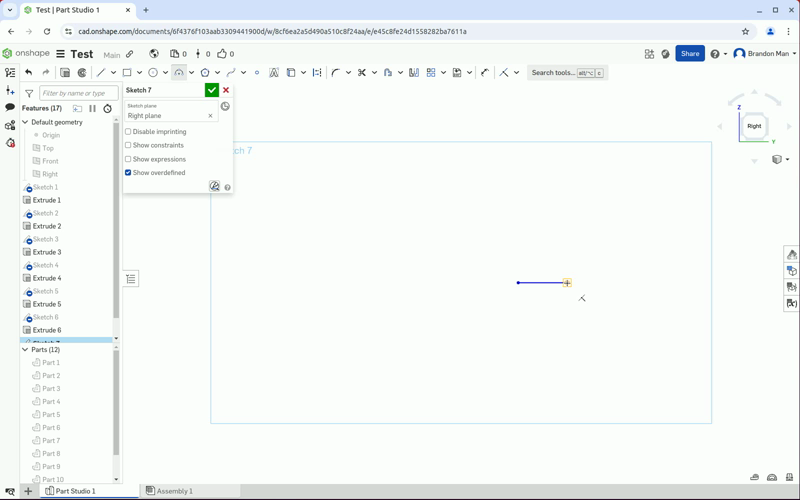
click(567, 282)
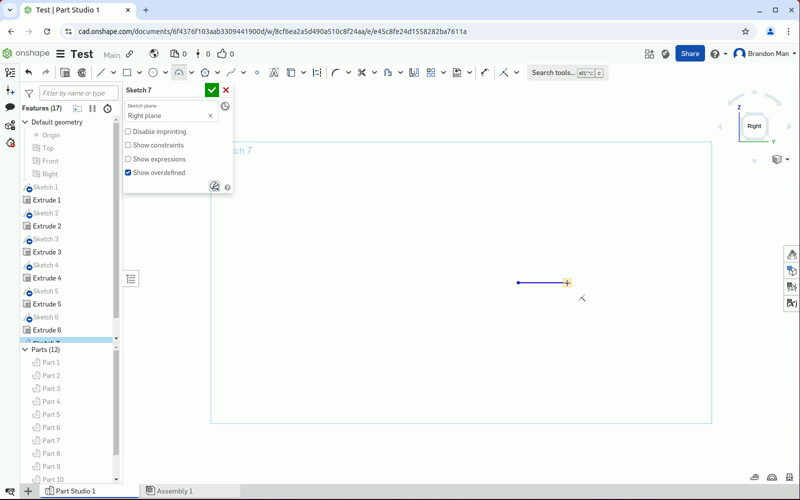
mouse_move(518, 282)
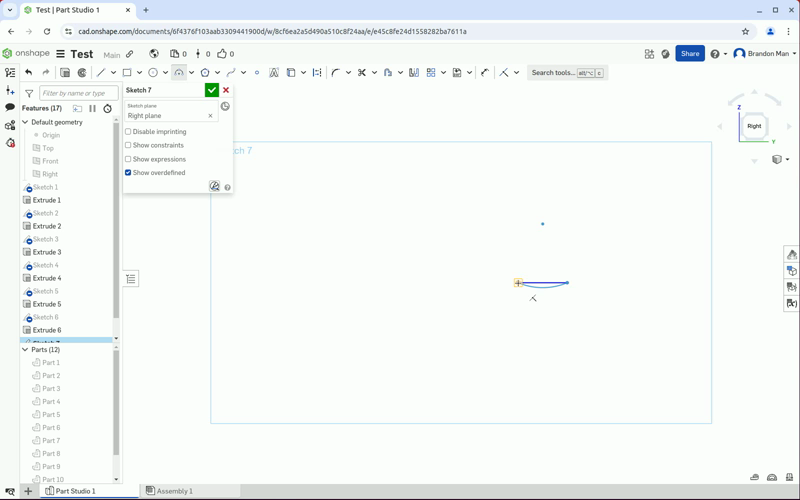
click(518, 282)
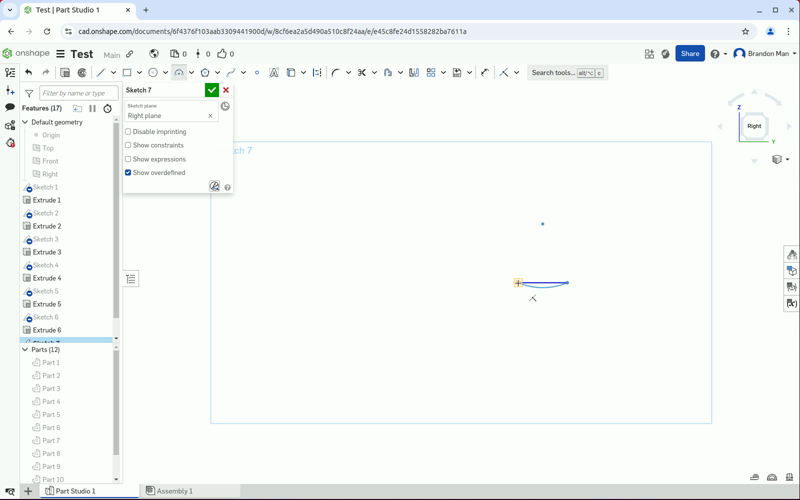
key_down(shift)
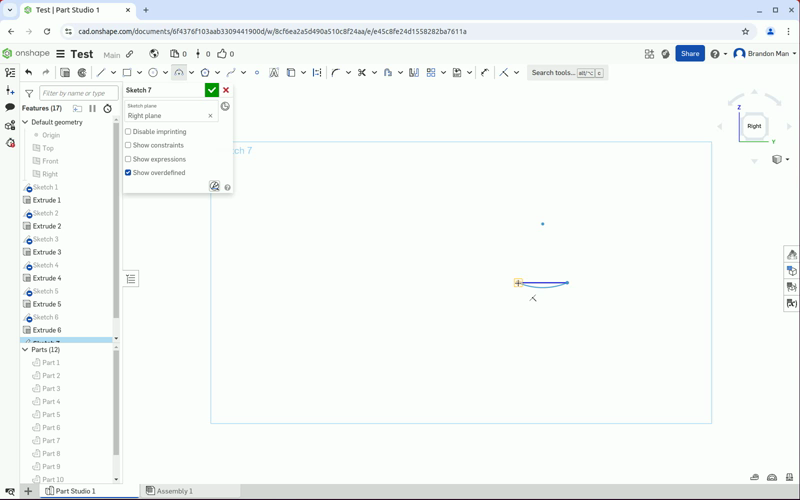
mouse_move(542, 258)
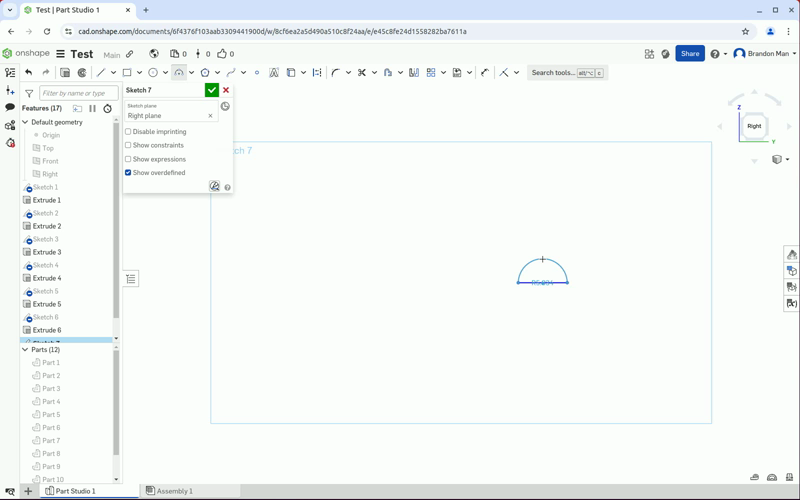
click(542, 258)
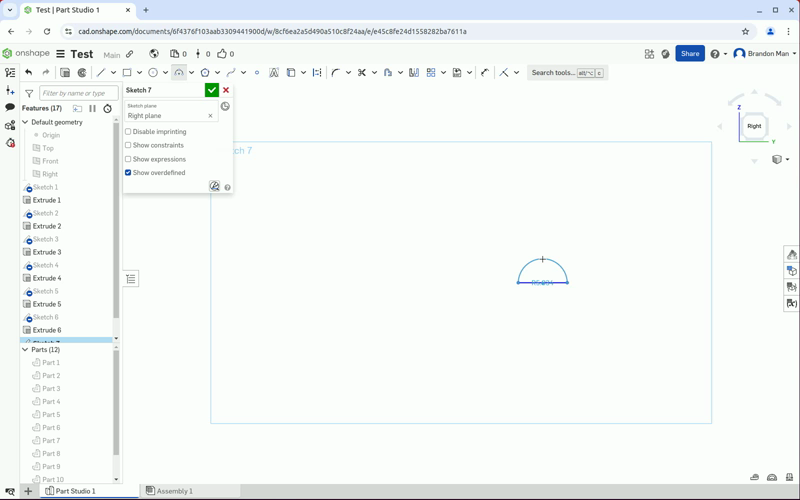
key_up(shift)
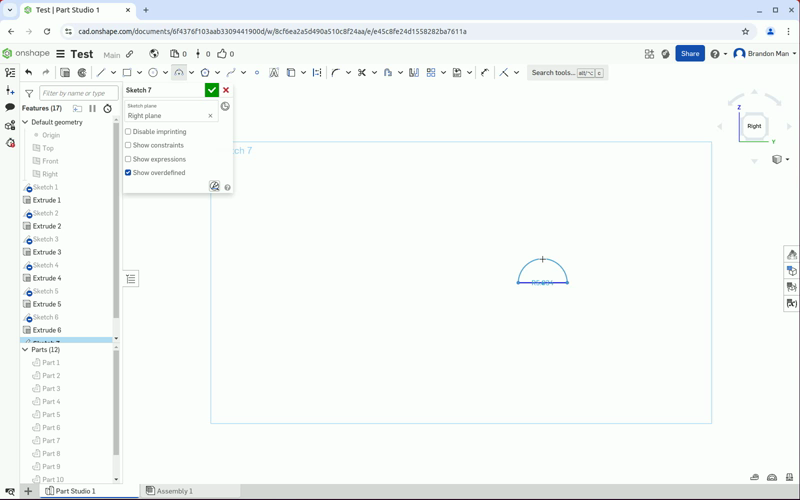
key(esc)
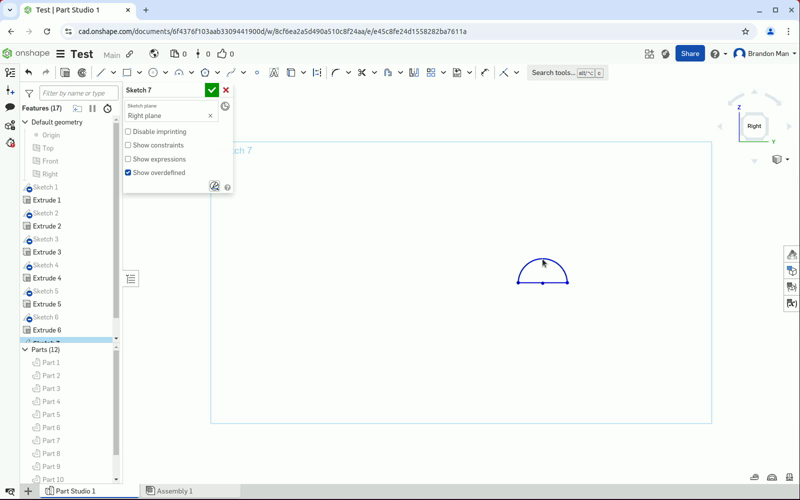
mouse_move(549, 265)
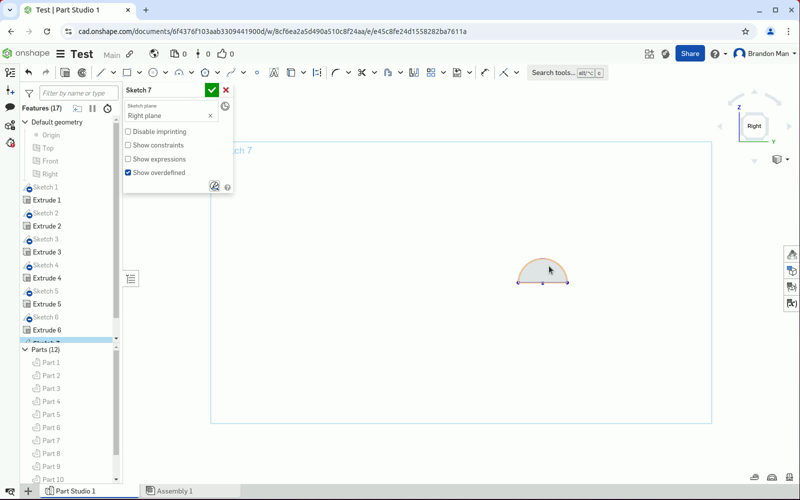
scroll(6)
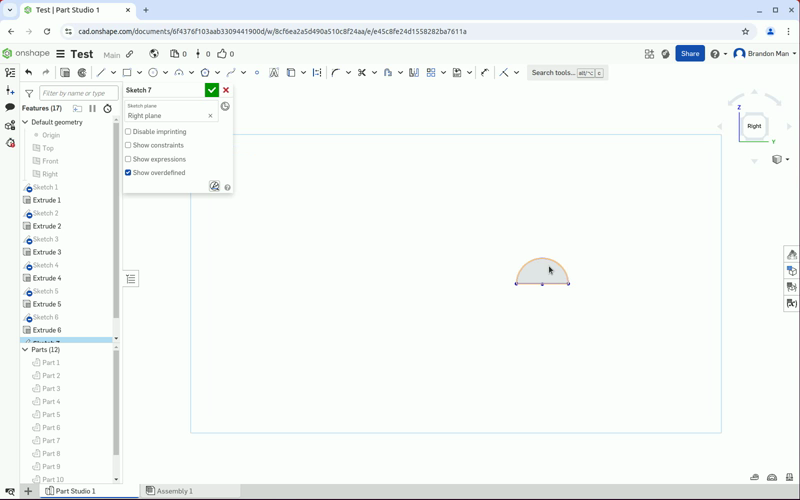
scroll(6)
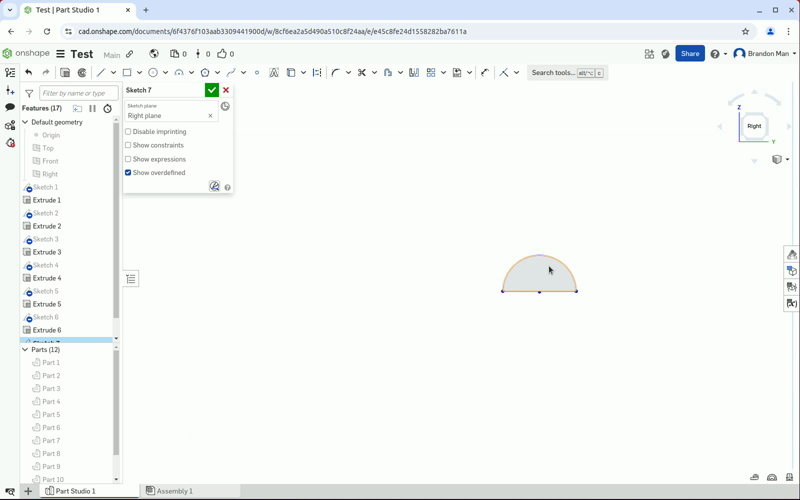
scroll(6)
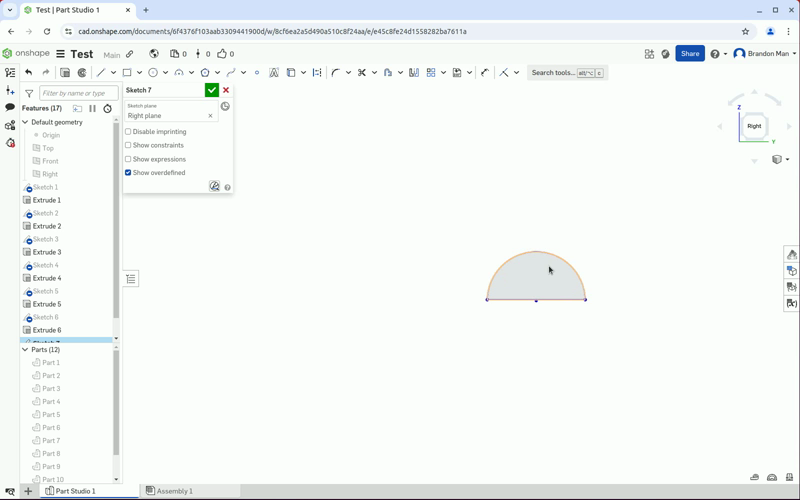
scroll(6)
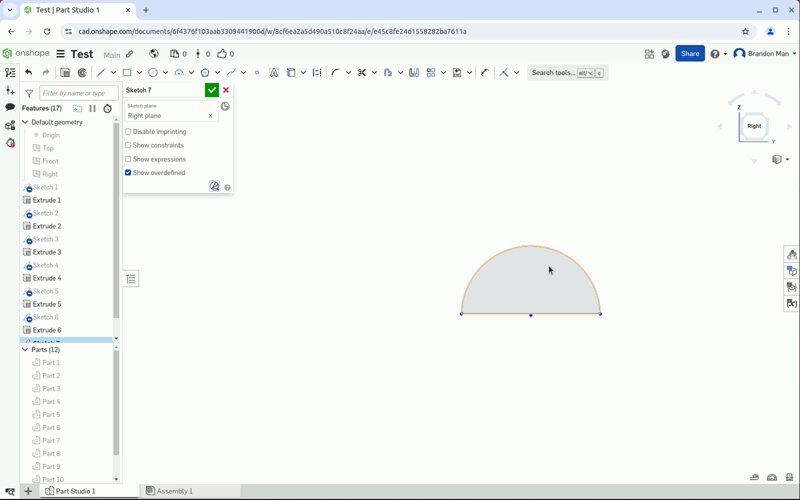
scroll(6)
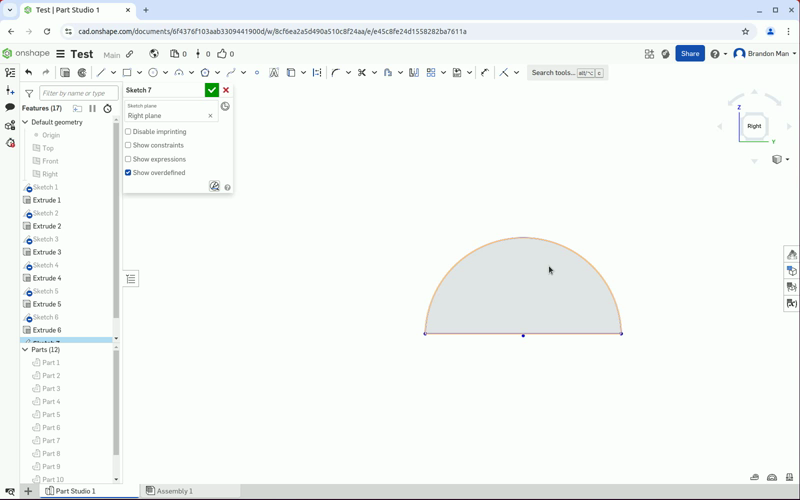
scroll(6)
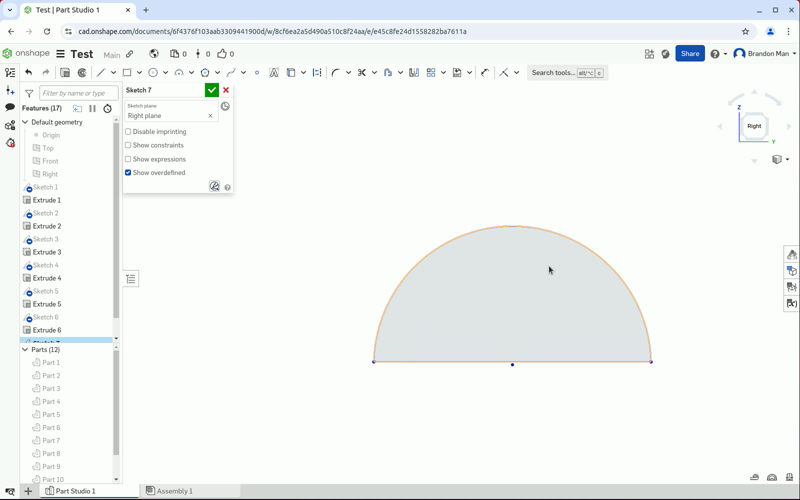
scroll(6)
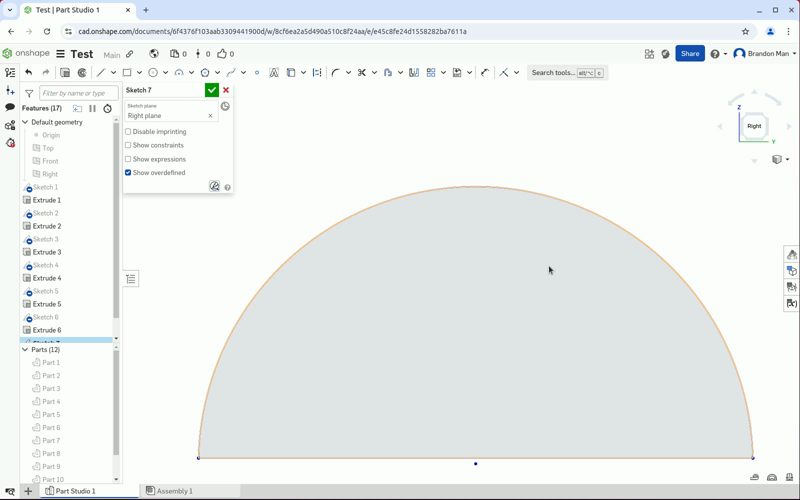
click(549, 265)
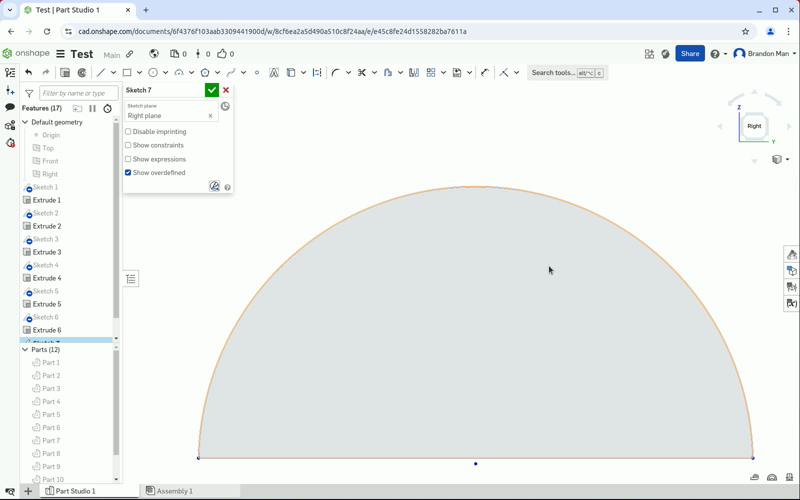
scroll(-6)
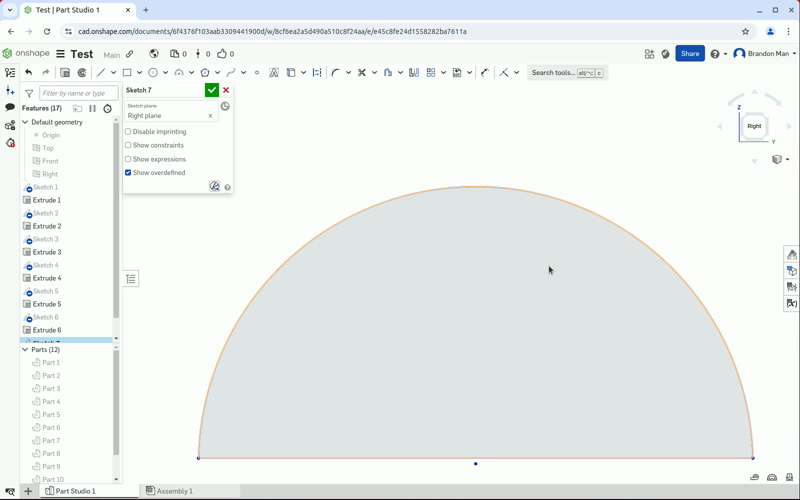
scroll(-6)
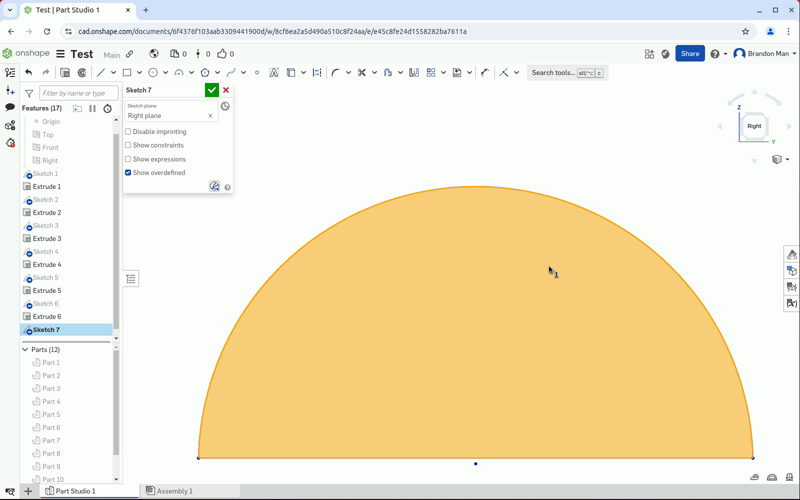
scroll(-6)
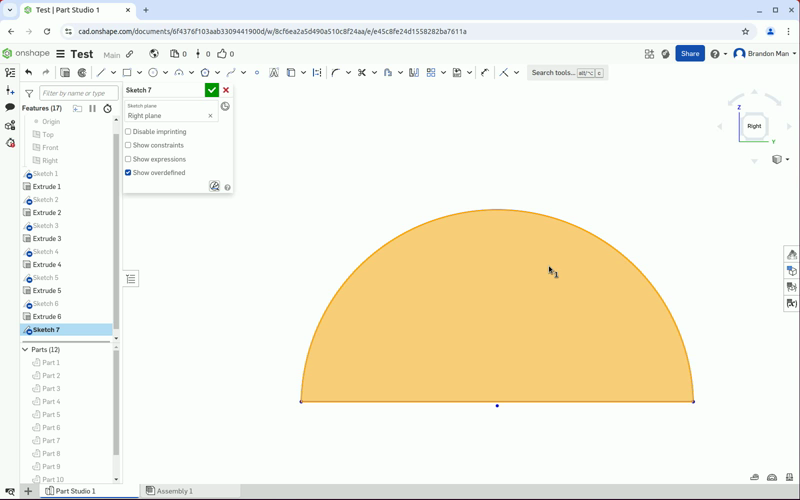
scroll(-6)
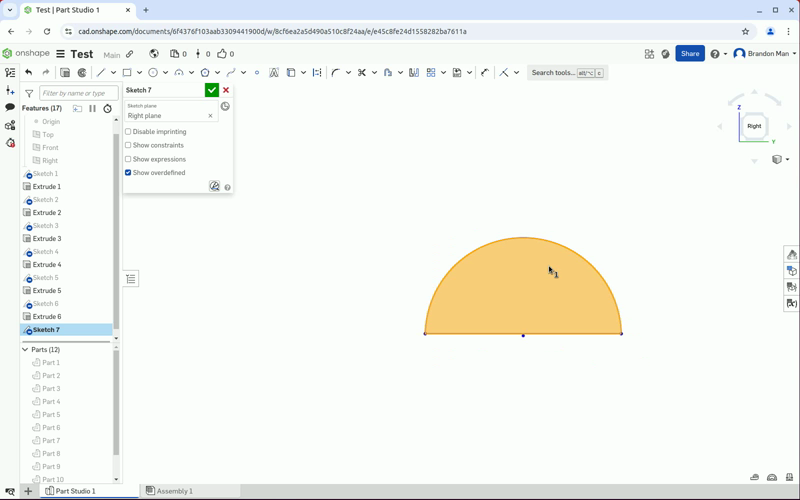
scroll(-6)
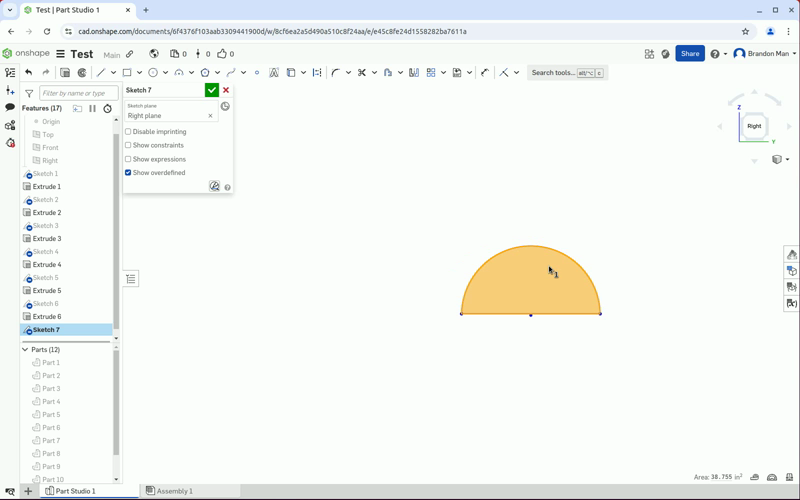
scroll(-6)
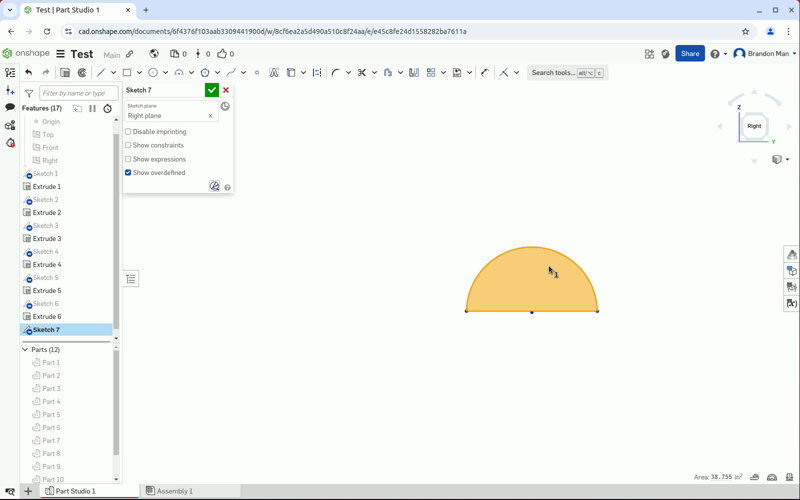
scroll(-6)
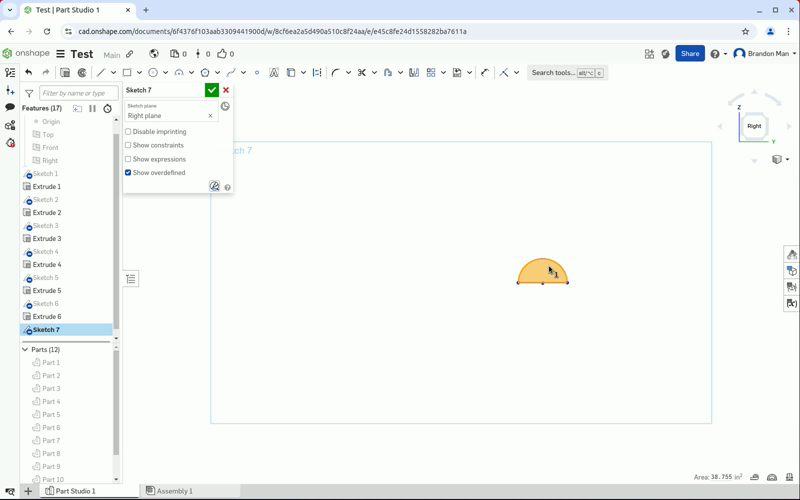
mouse_move(69, 352)
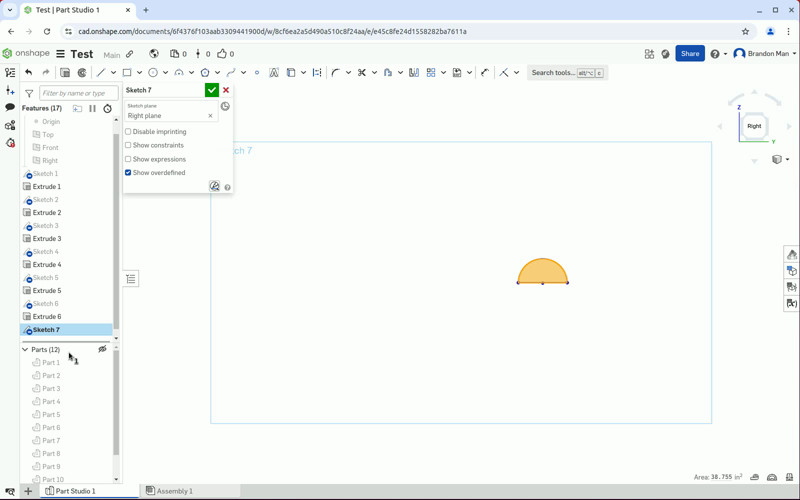
key(shift+y)
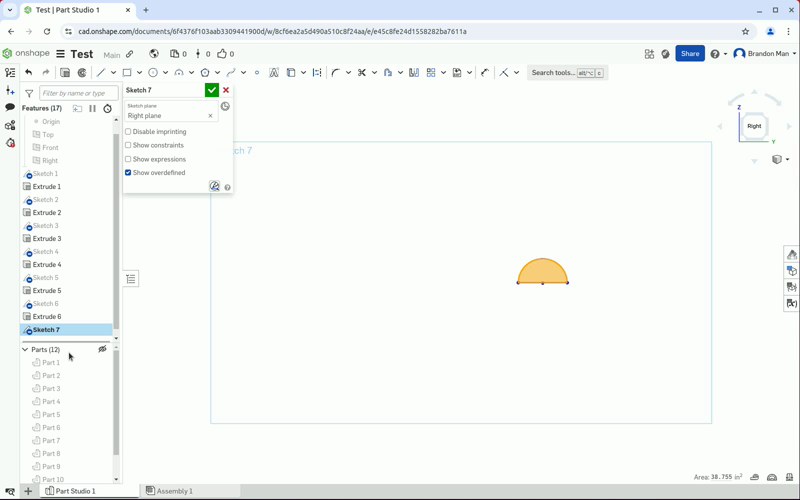
key(shift+e)
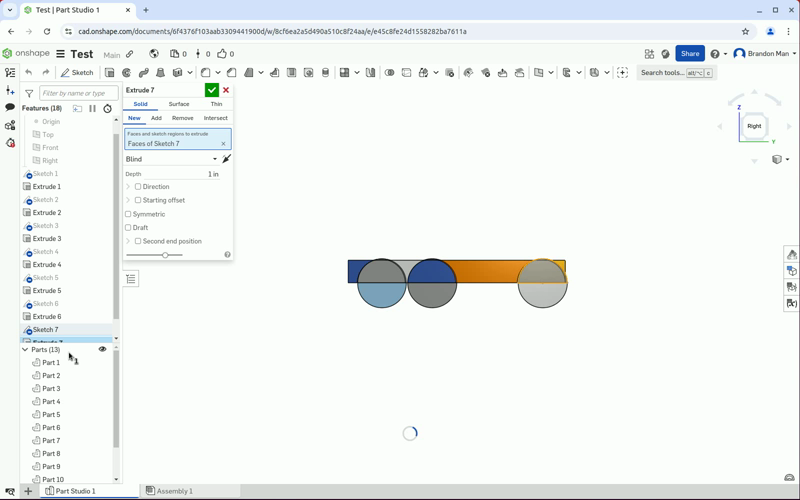
mouse_move(143, 106)
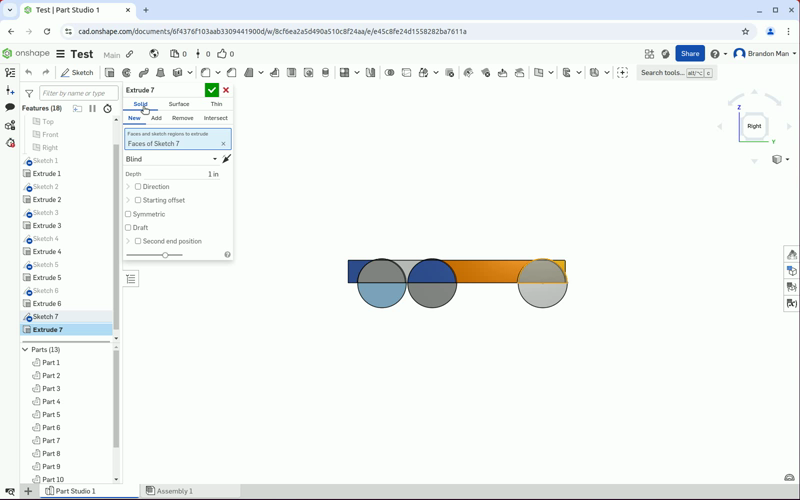
click(143, 106)
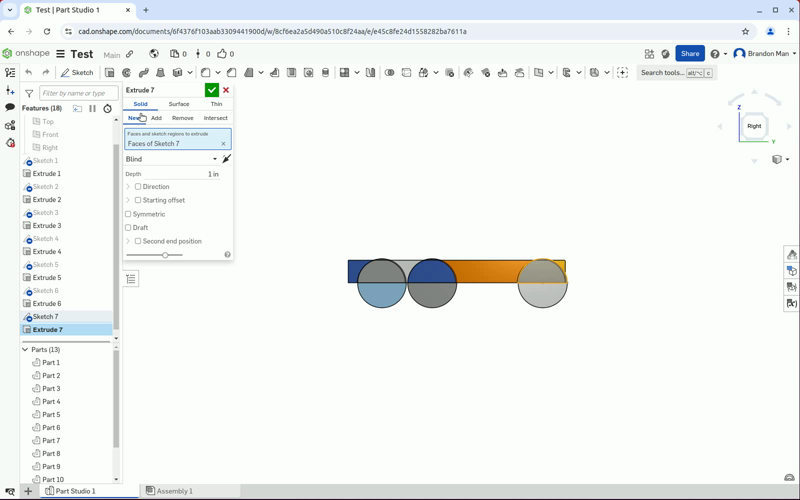
mouse_move(137, 120)
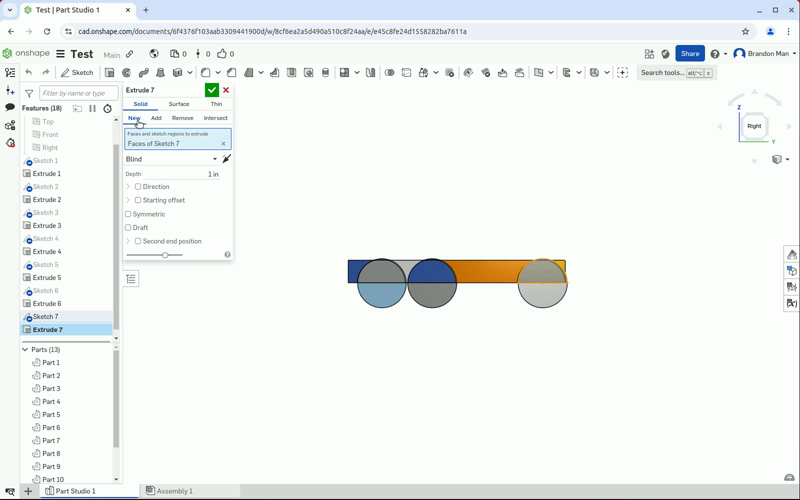
click(137, 120)
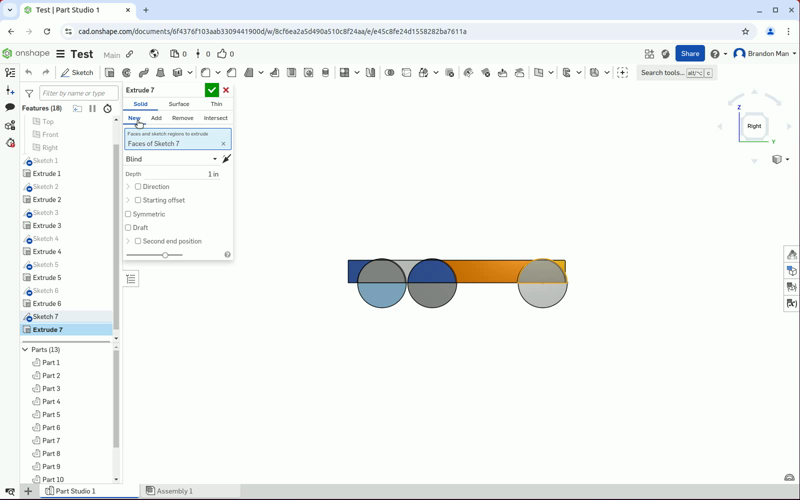
key(tab, 4)
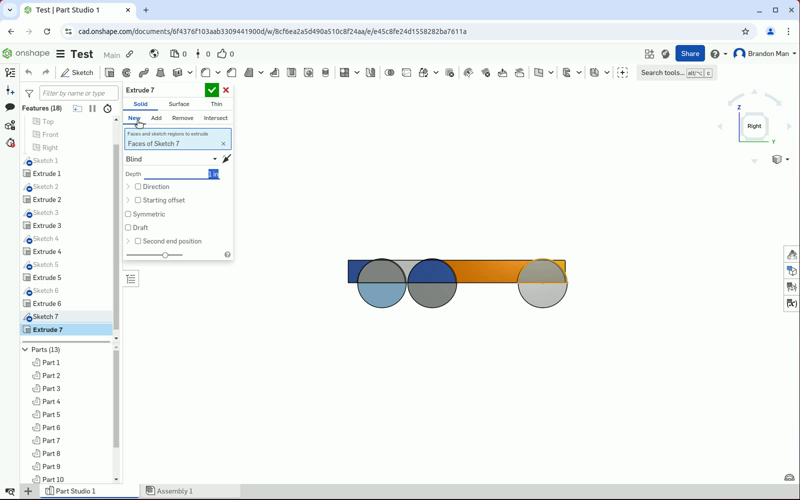
text(4.814)
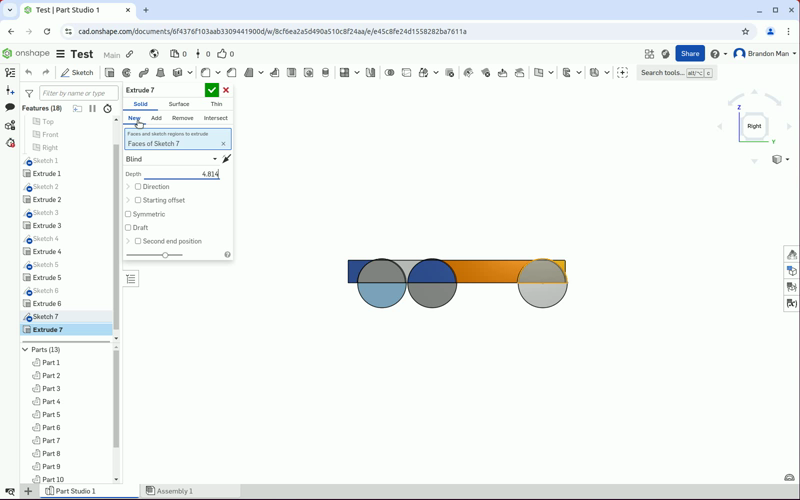
key(enter)
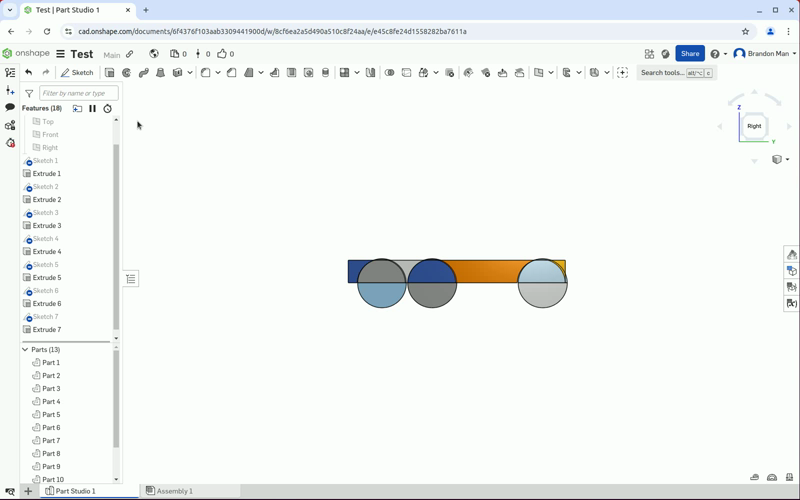
key(shift+h)
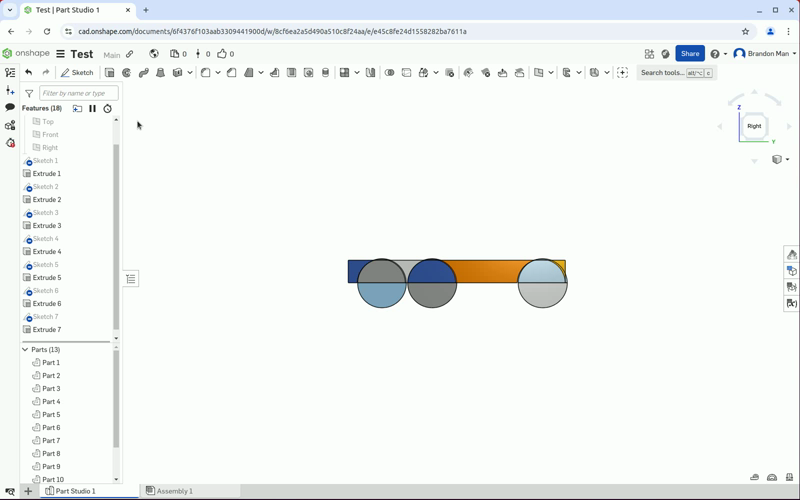
key(shift+h)
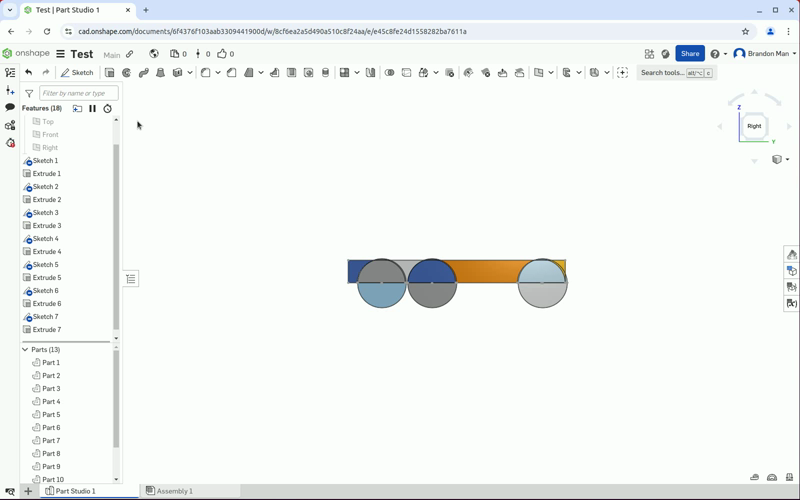
key(shift+7)
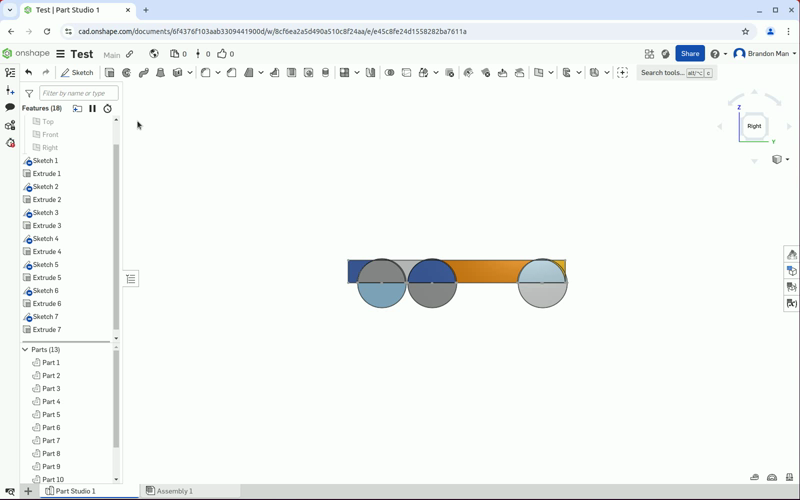
key(right, 2)
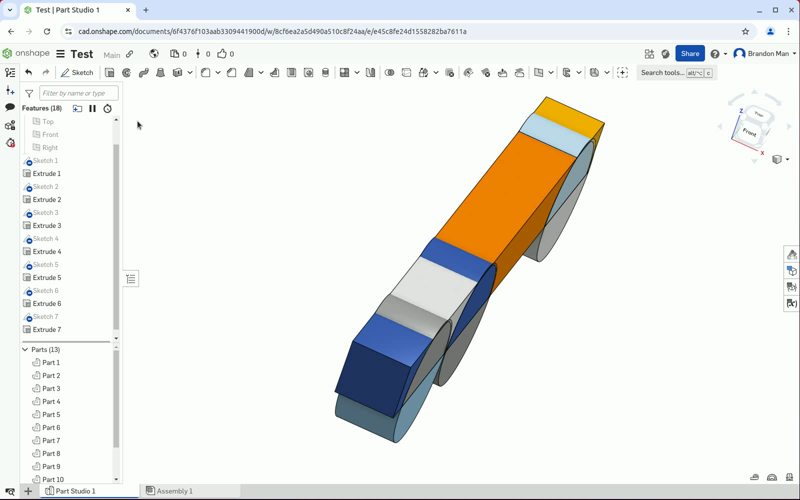
key(down, 2)
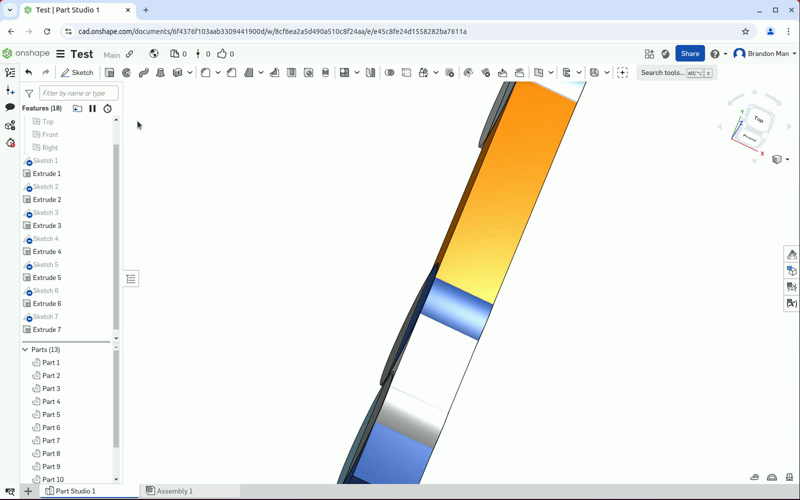
key(up, 2)
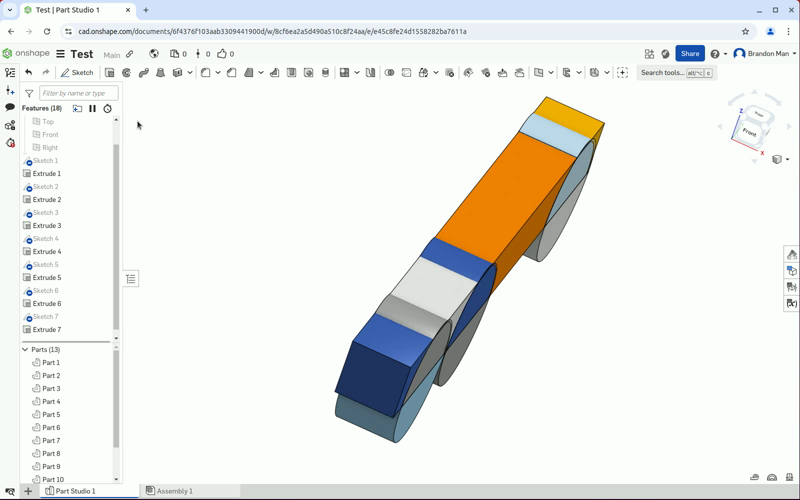
key(left, 2)
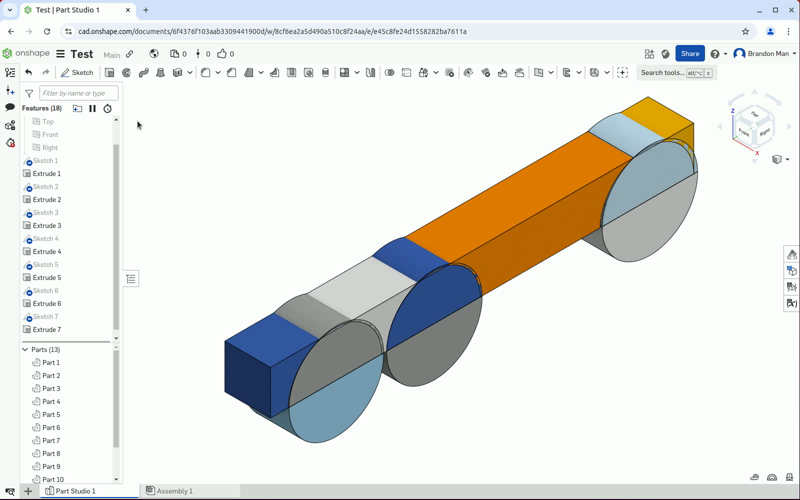
mouse_move(69, 163)
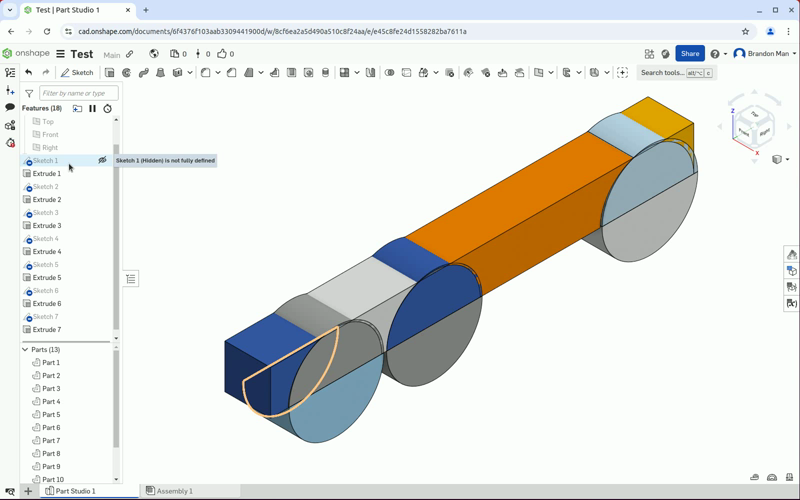
click(69, 163)